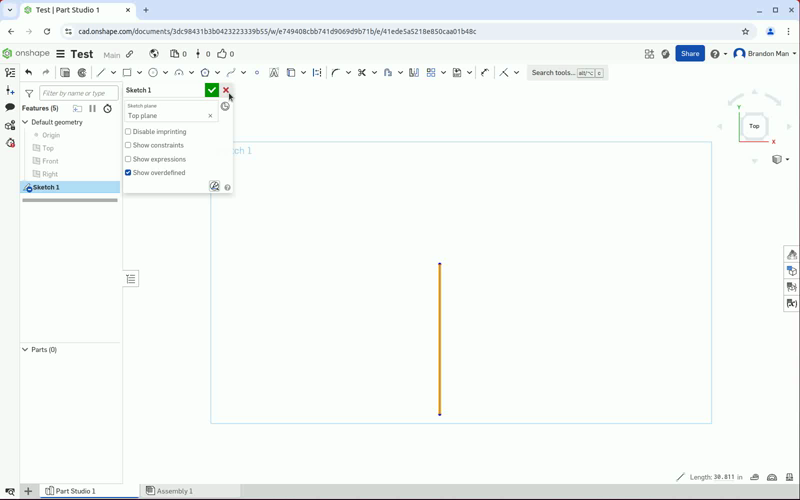
key(shift+h)
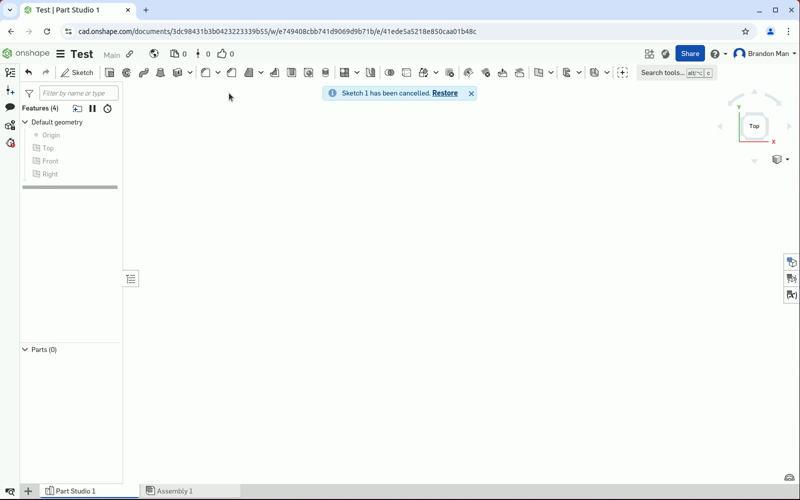
mouse_move(73, 352)
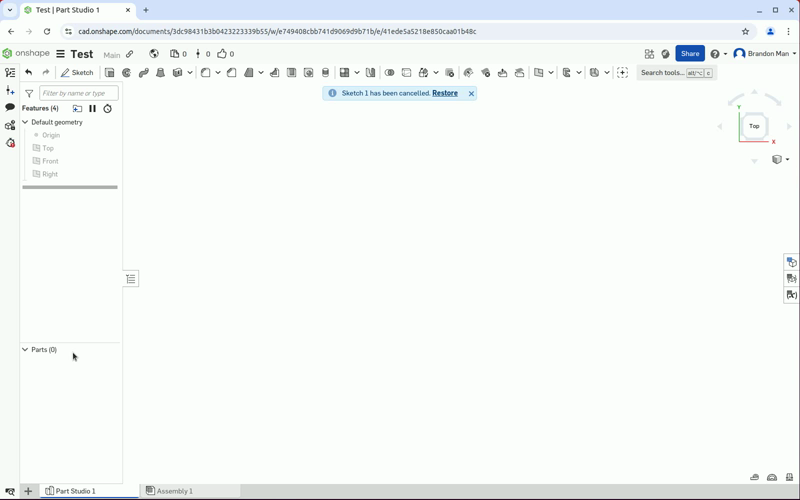
key(y)
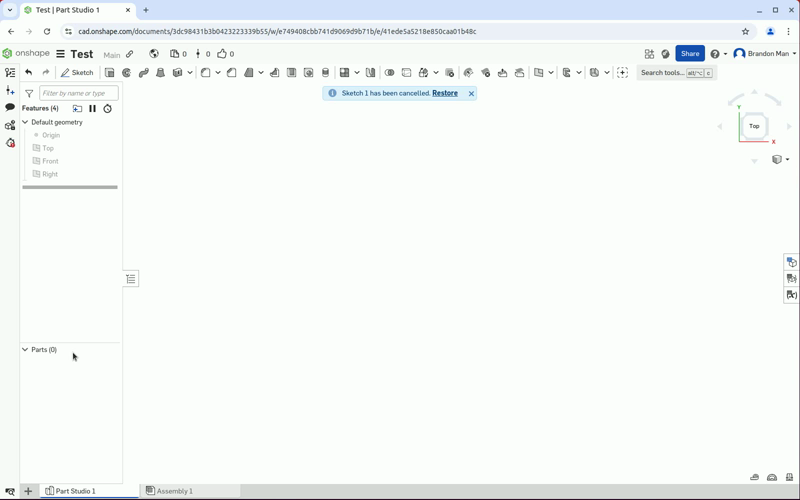
key(shift+p)
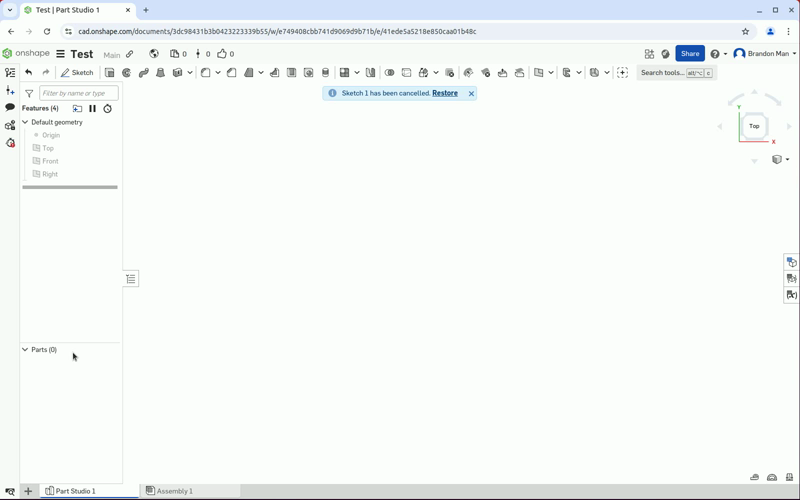
key(space)
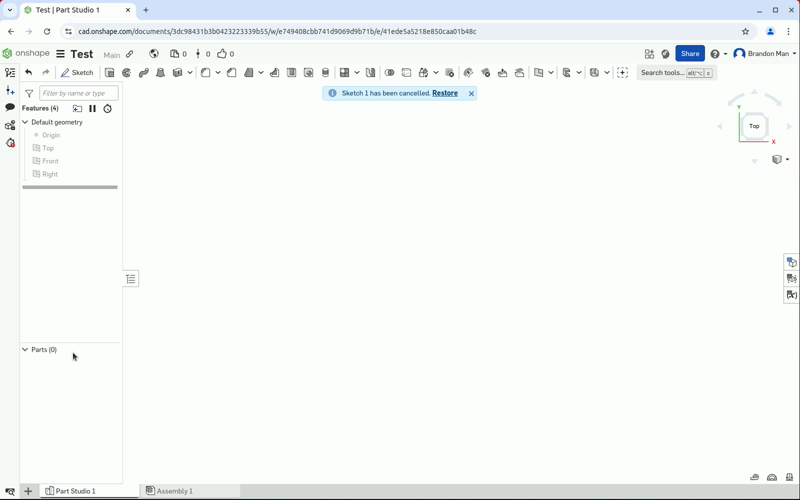
key_down(shift)
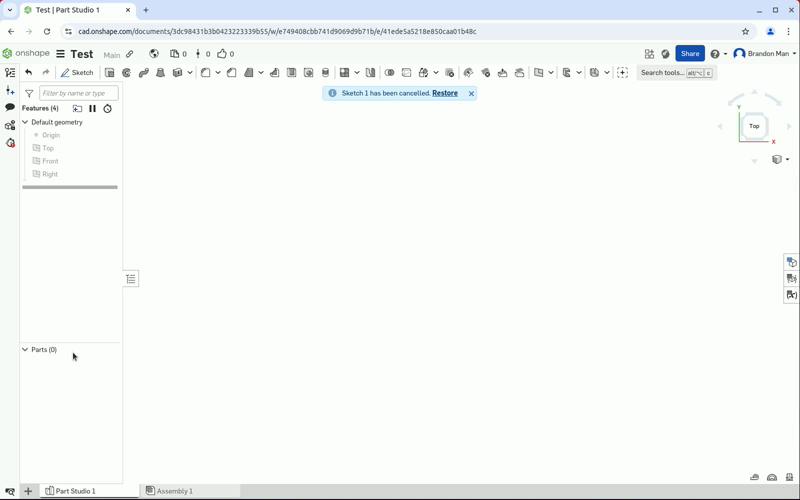
key(up)
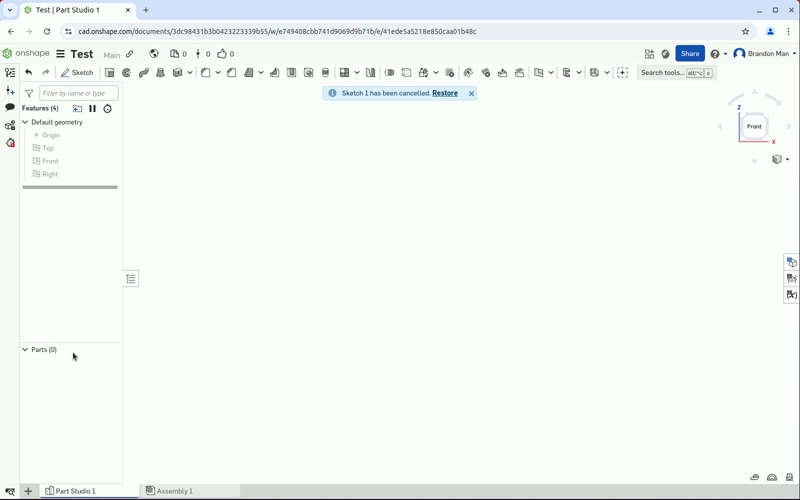
key_up(shift)
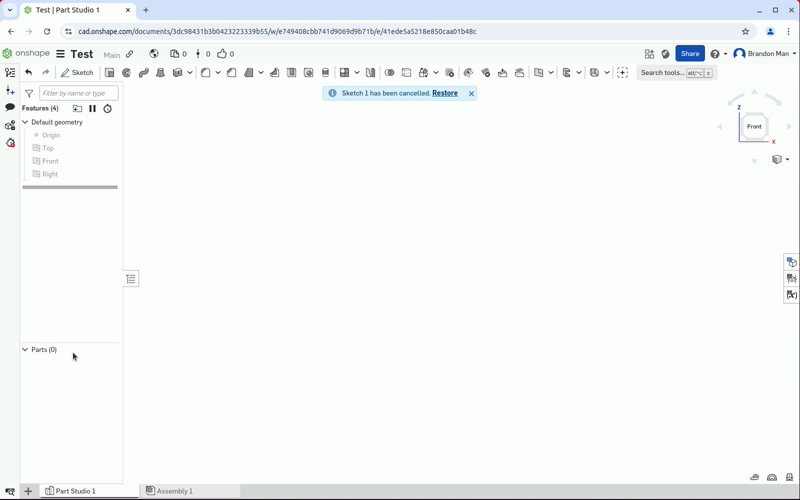
mouse_move(73, 352)
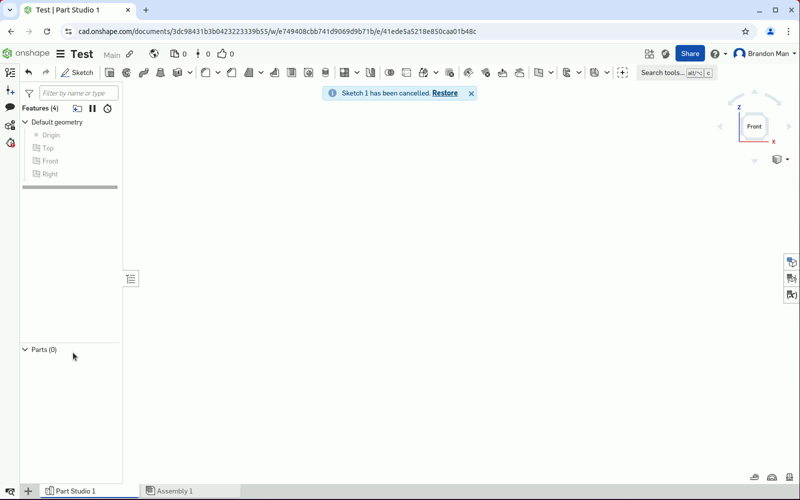
key(shift+y)
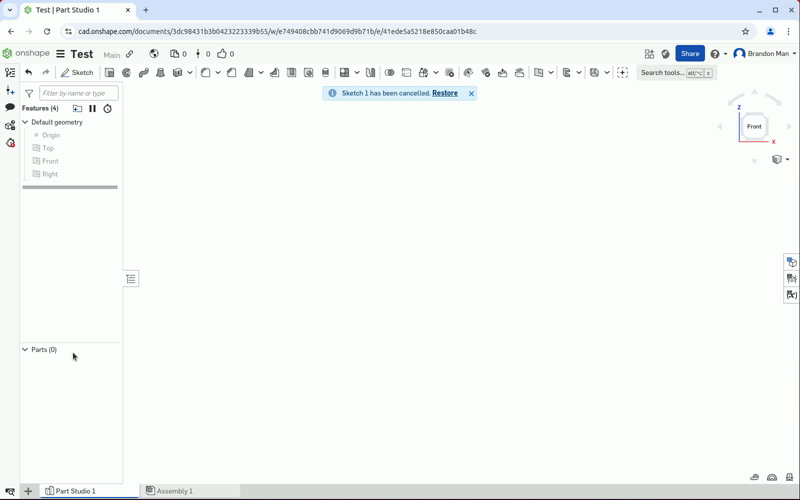
key(shift+s)
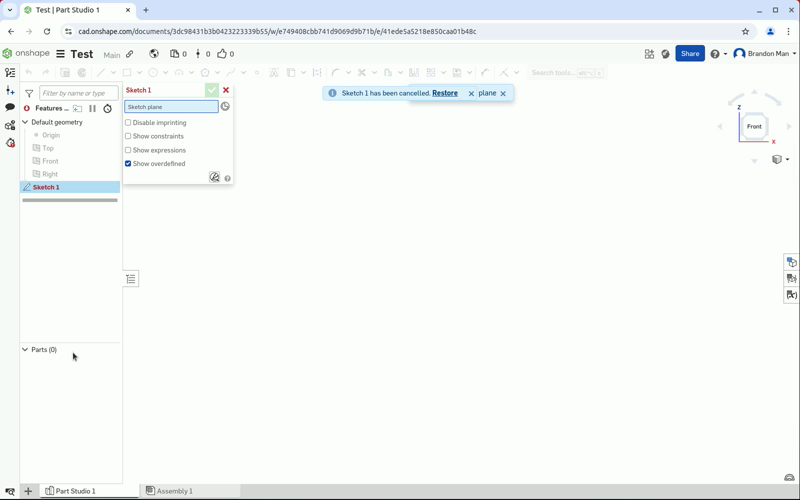
mouse_move(73, 163)
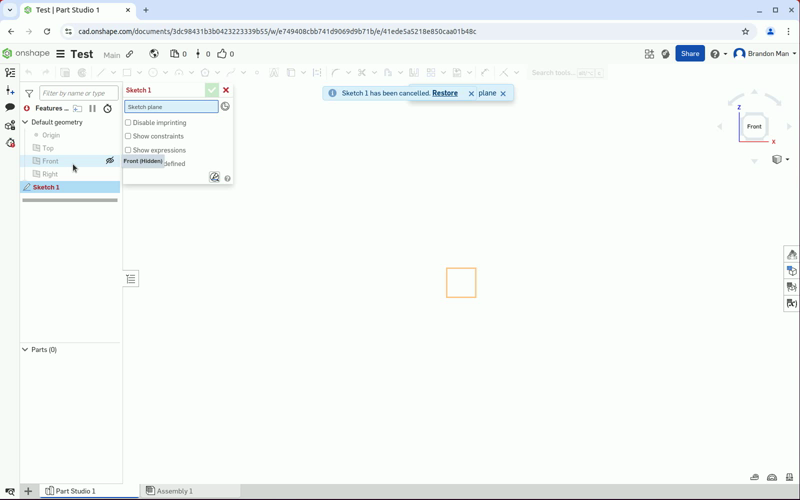
click(73, 163)
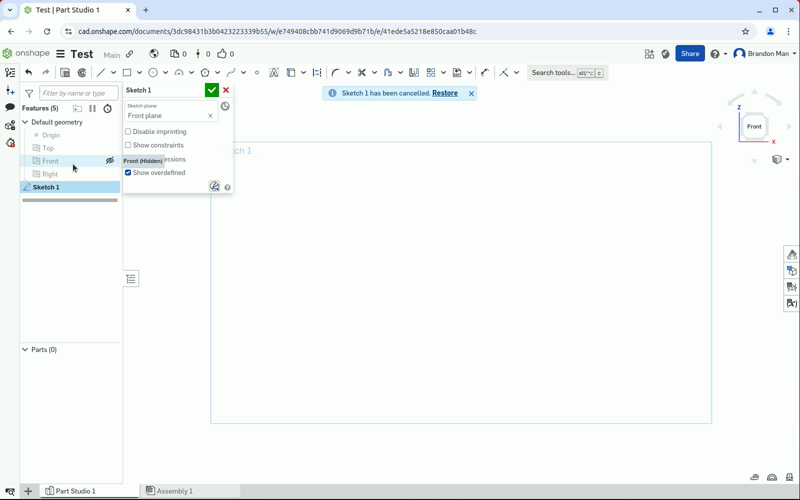
mouse_move(73, 352)
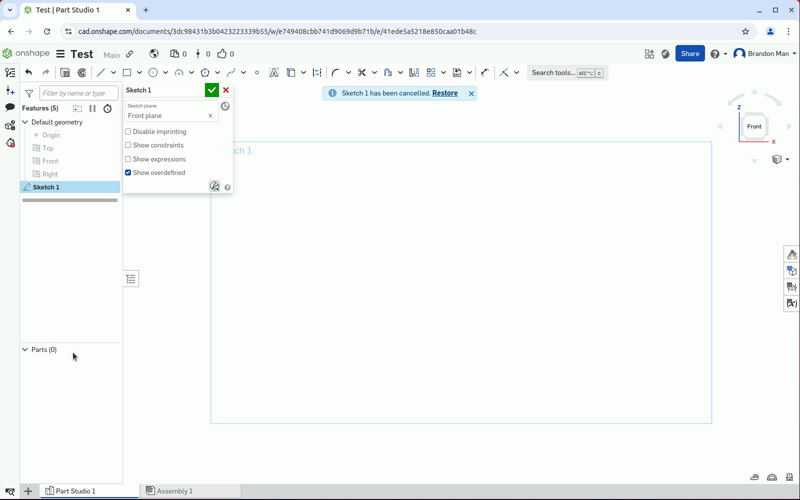
key(y)
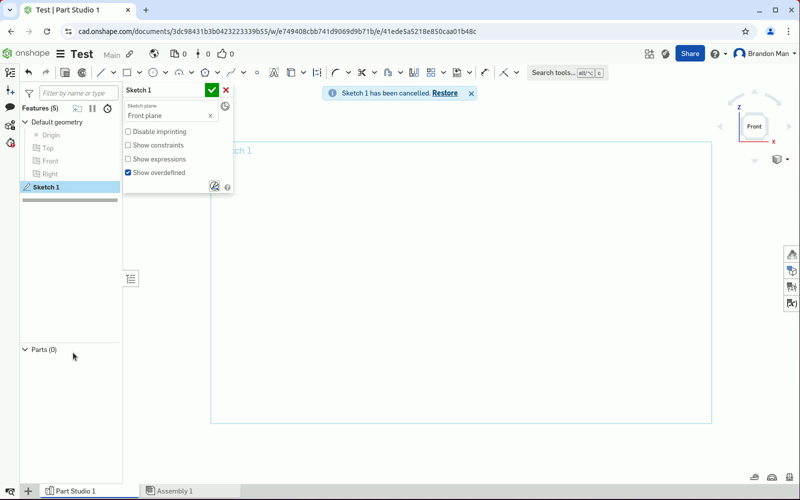
key(l)
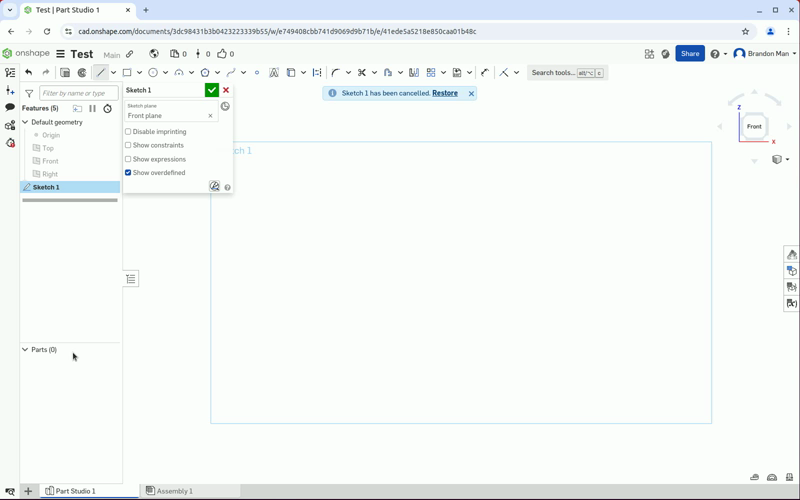
key_down(shift)
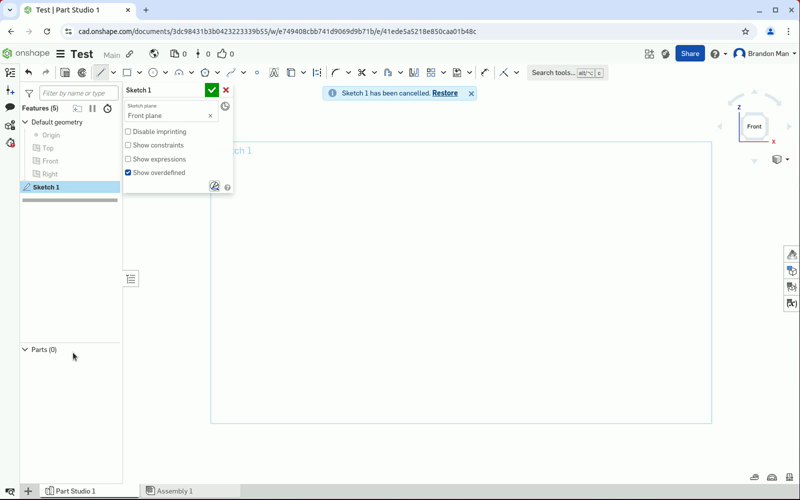
mouse_move(348, 389)
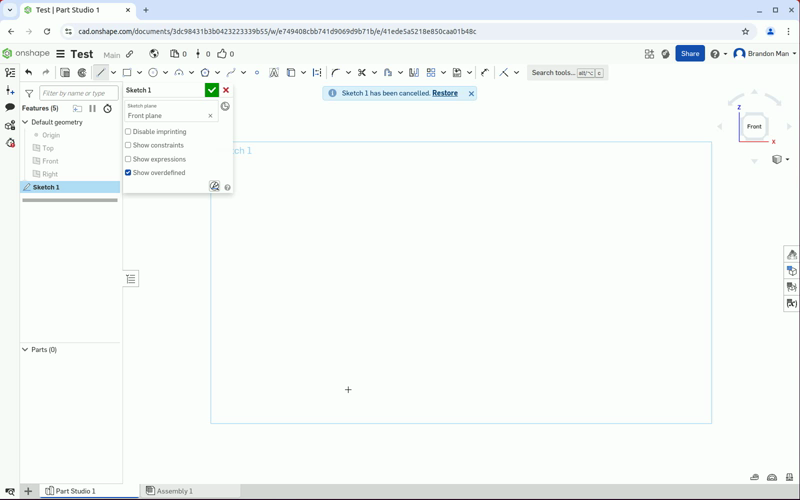
click(348, 389)
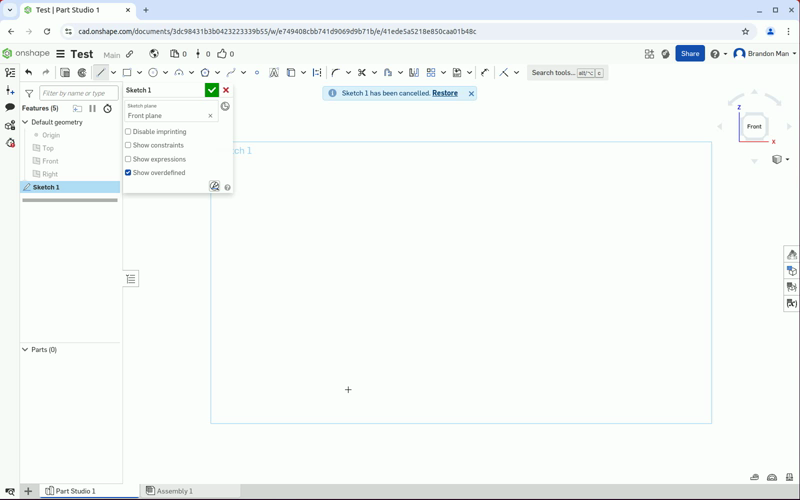
key_up(shift)
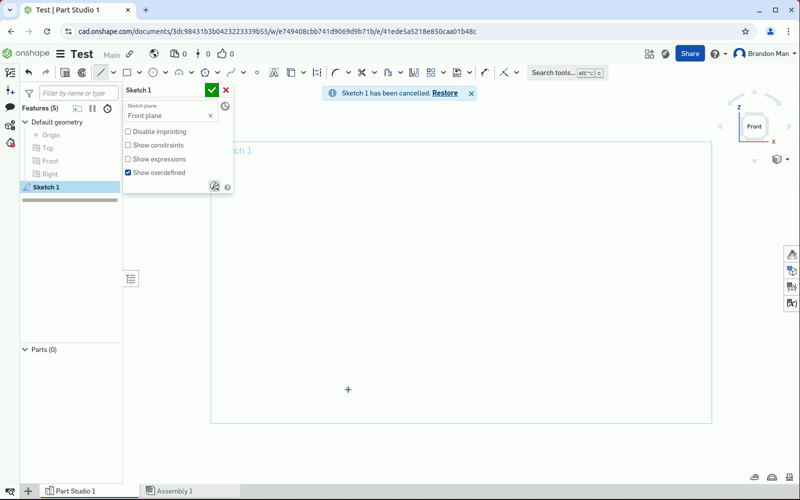
key_down(shift)
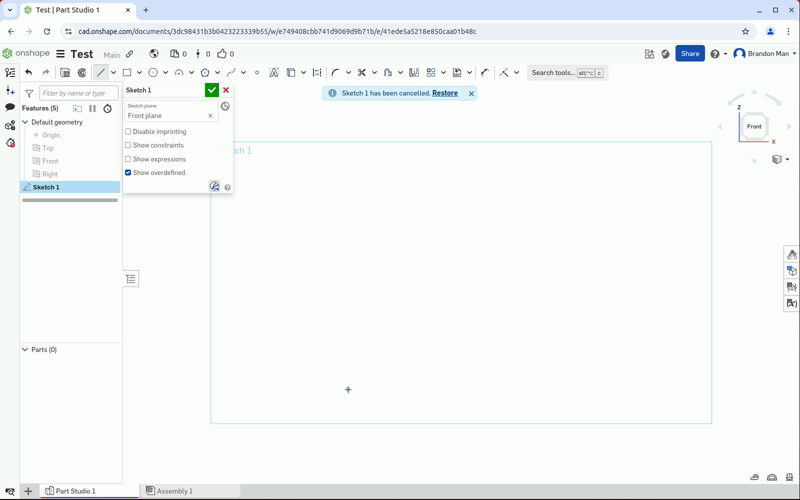
mouse_move(480, 389)
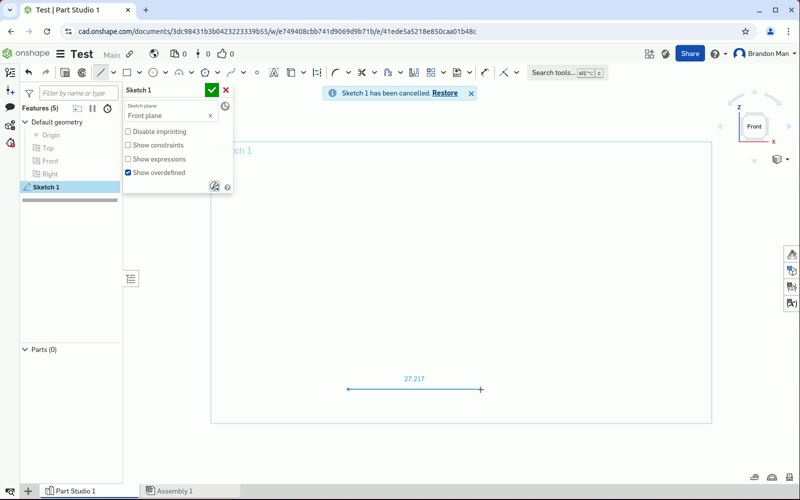
click(480, 389)
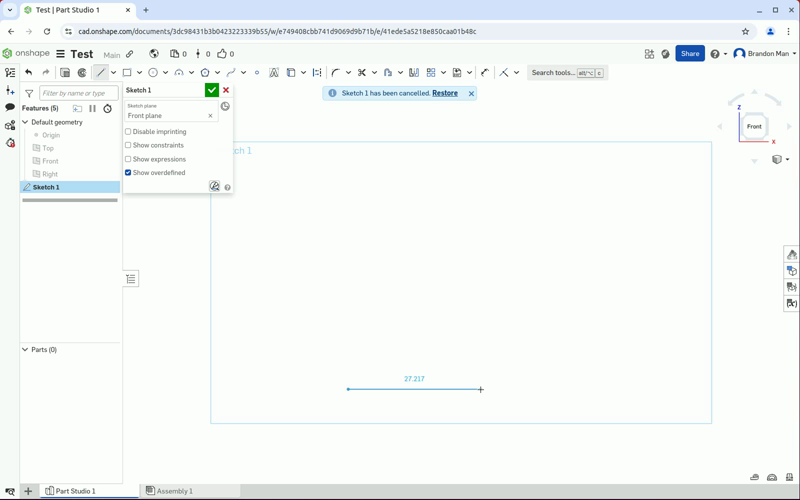
key_up(shift)
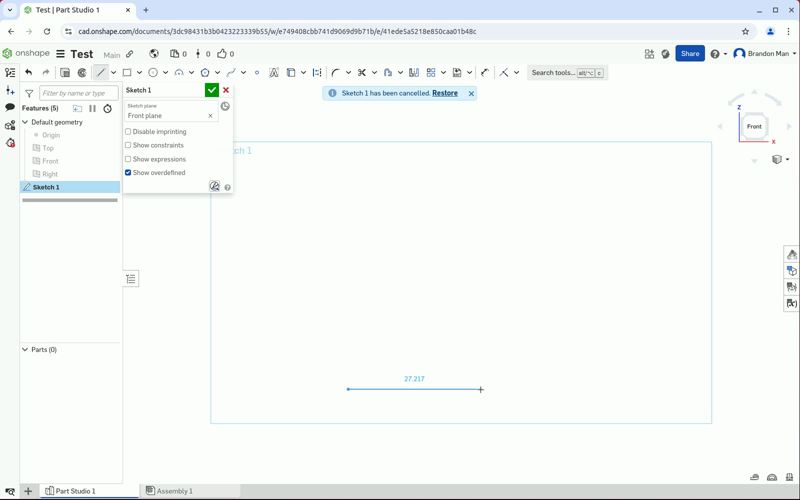
key_down(shift)
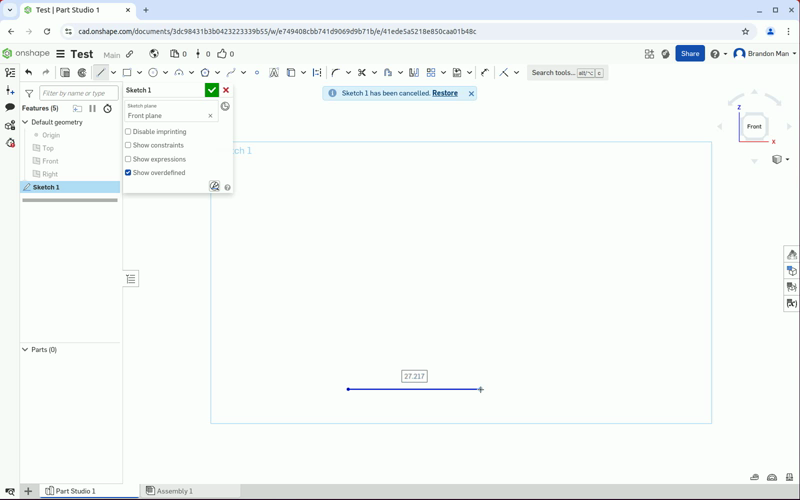
mouse_move(480, 190)
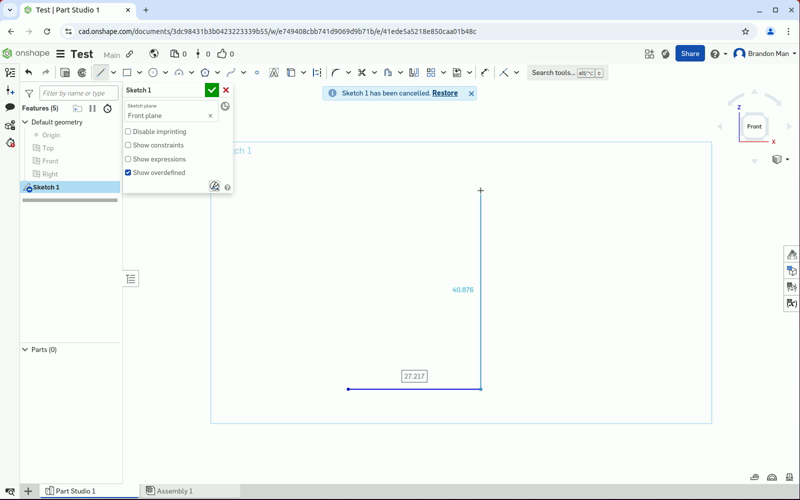
click(480, 190)
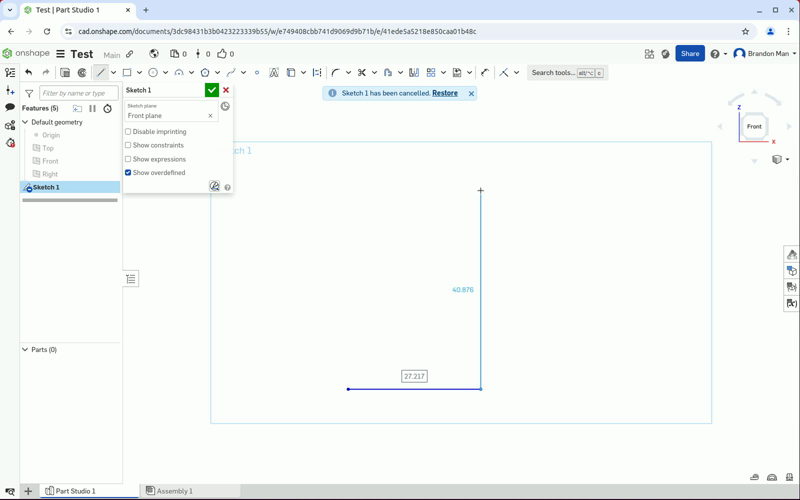
key_up(shift)
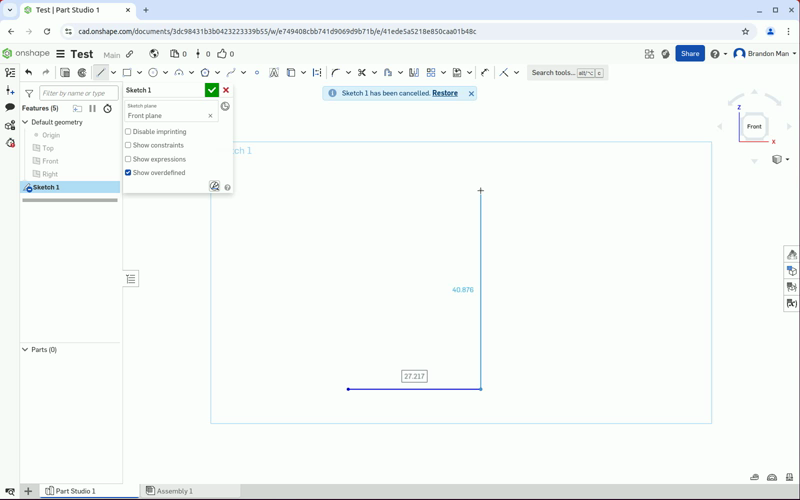
key_down(shift)
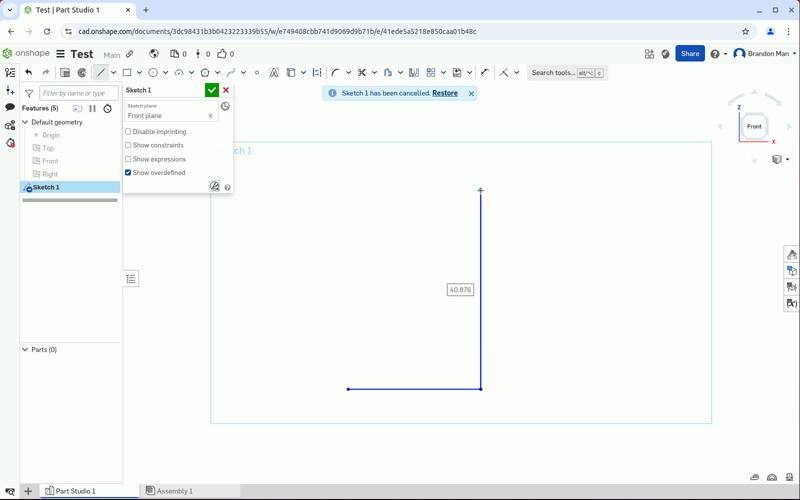
mouse_move(348, 190)
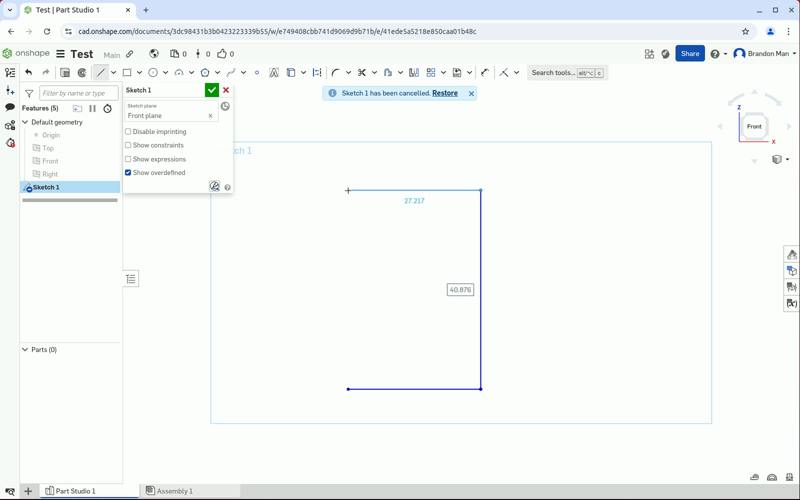
click(348, 190)
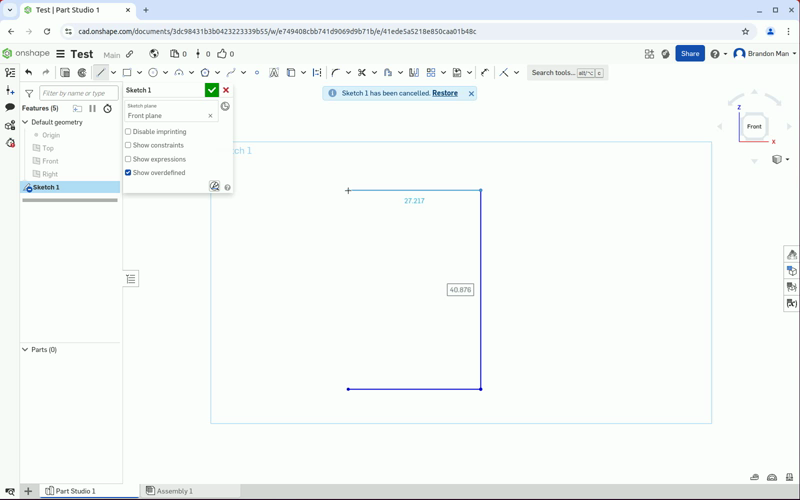
key_up(shift)
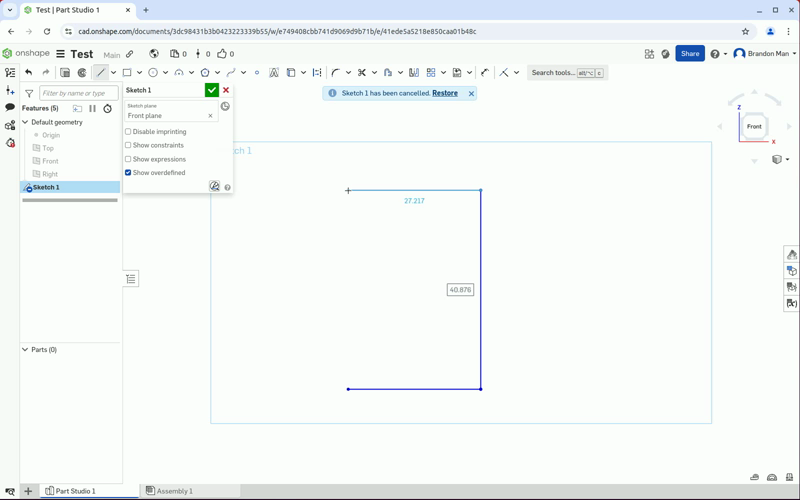
key_down(shift)
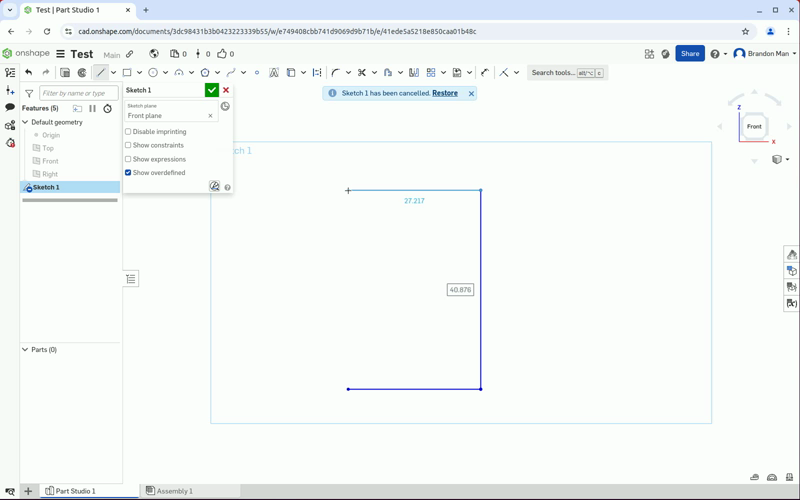
mouse_move(348, 389)
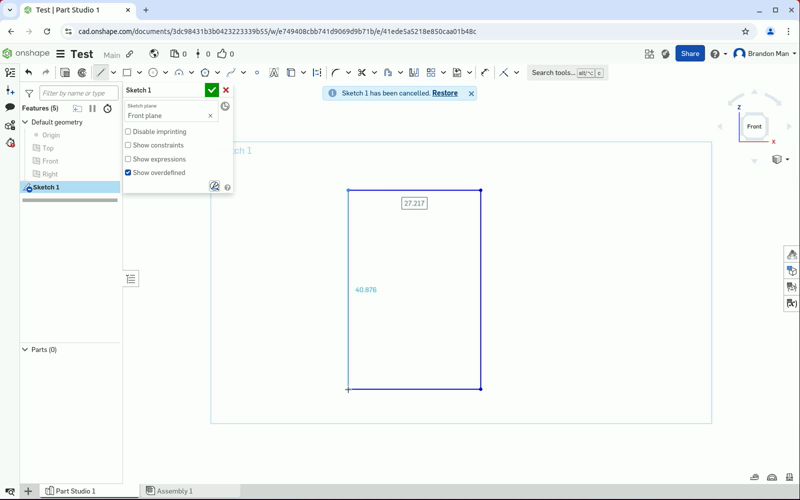
key_up(shift)
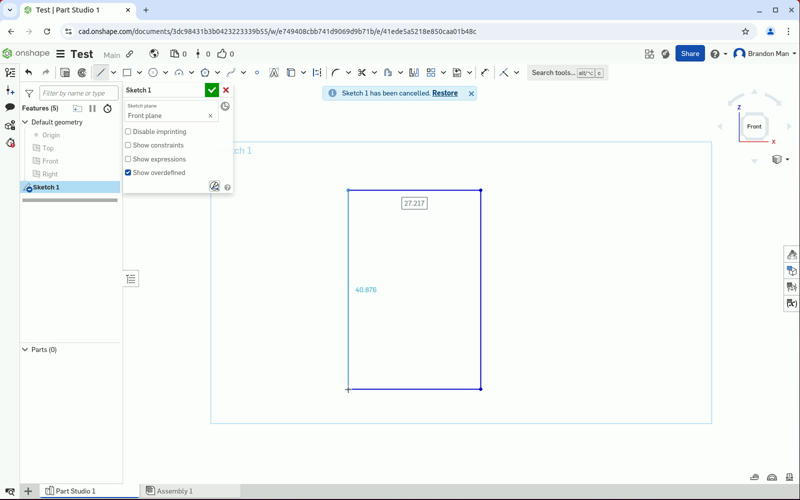
click(348, 389)
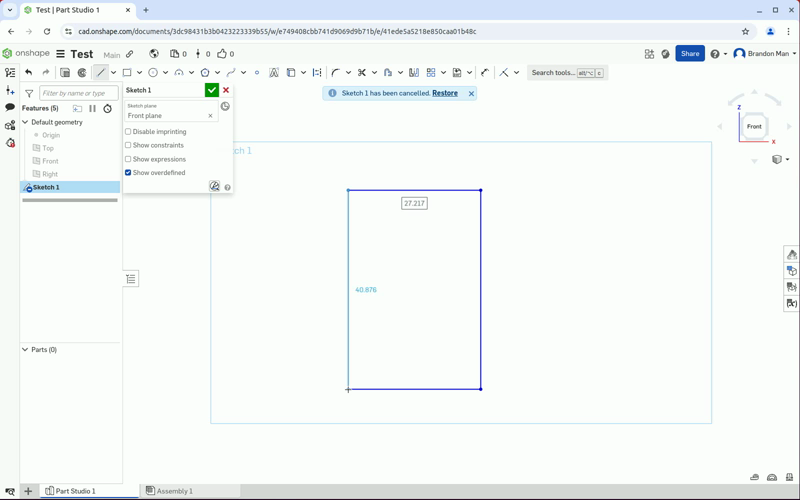
key(esc)
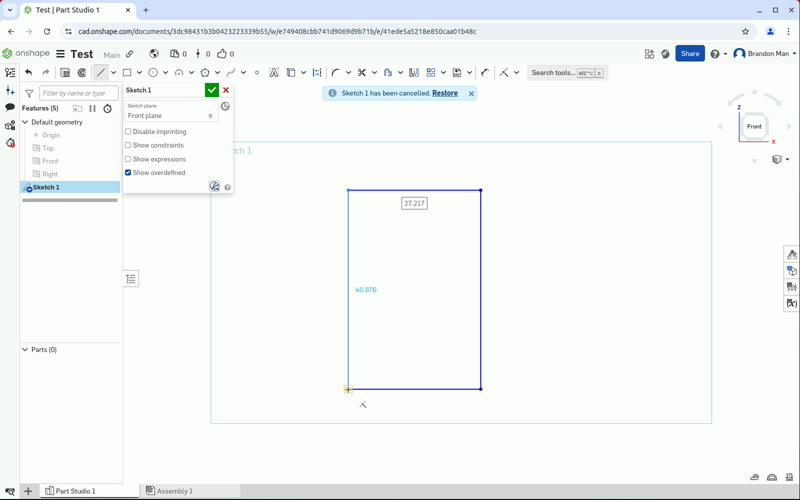
key(l)
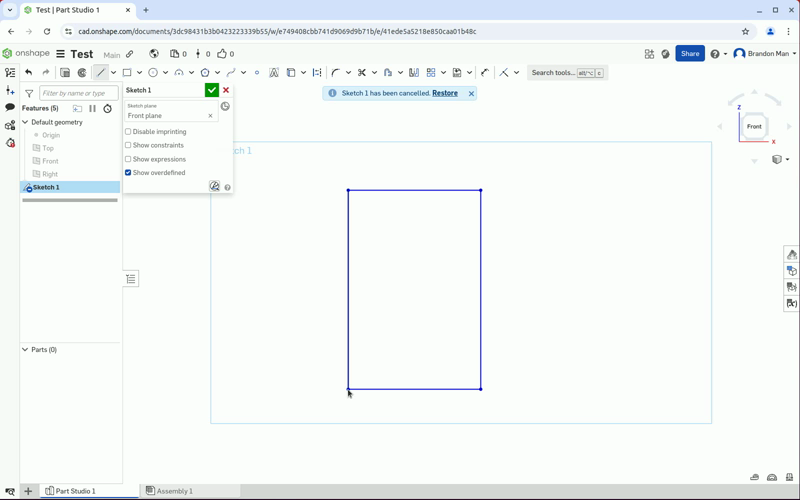
key_down(shift)
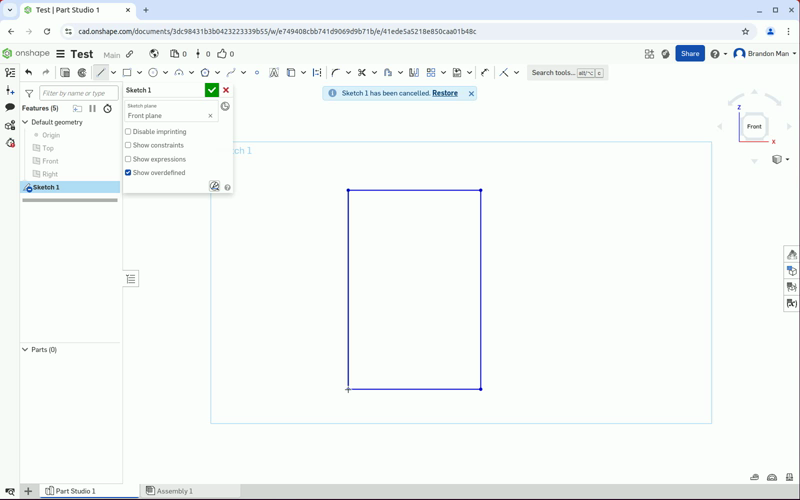
mouse_move(350, 387)
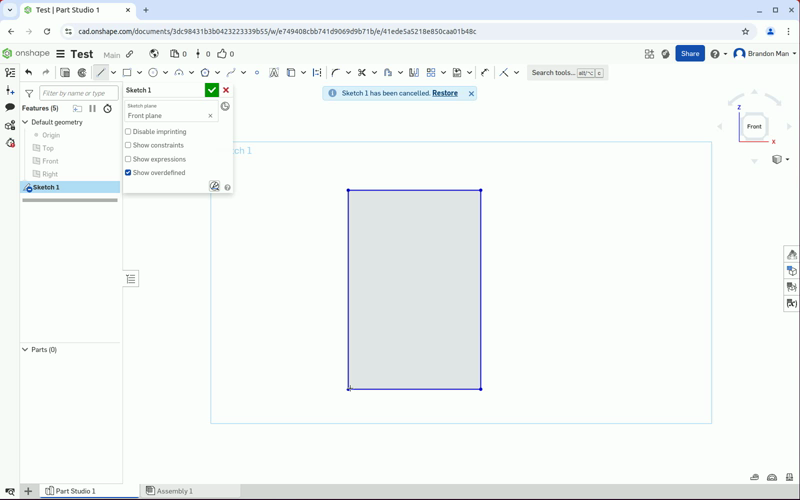
scroll(6)
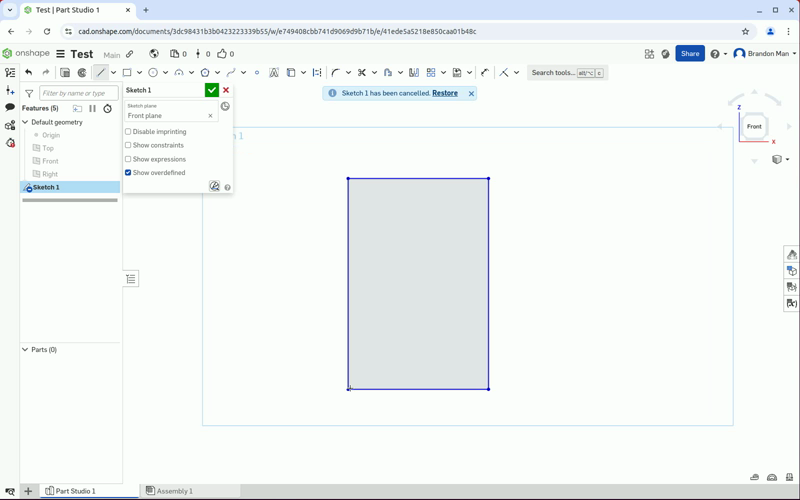
scroll(6)
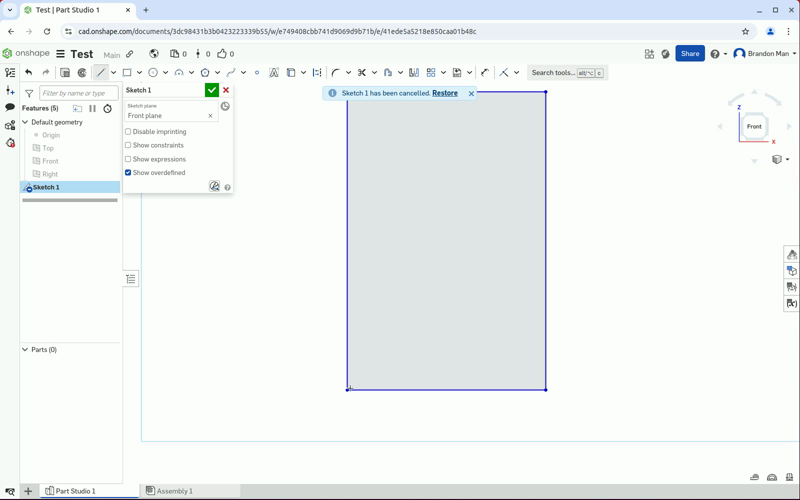
scroll(6)
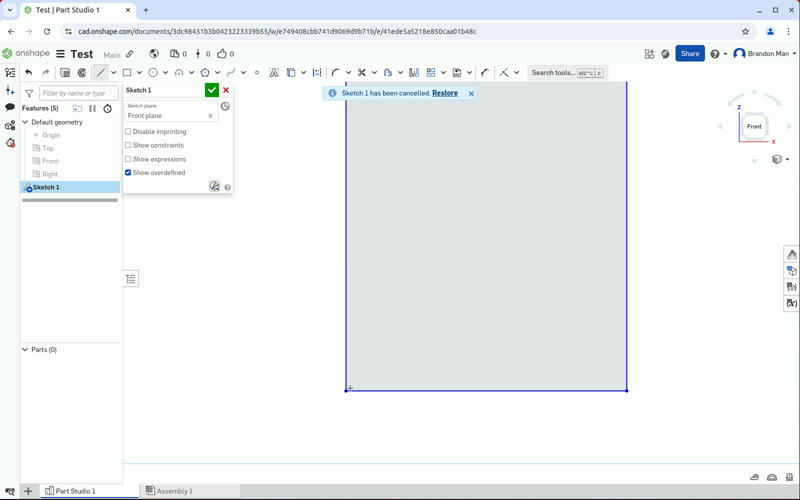
scroll(6)
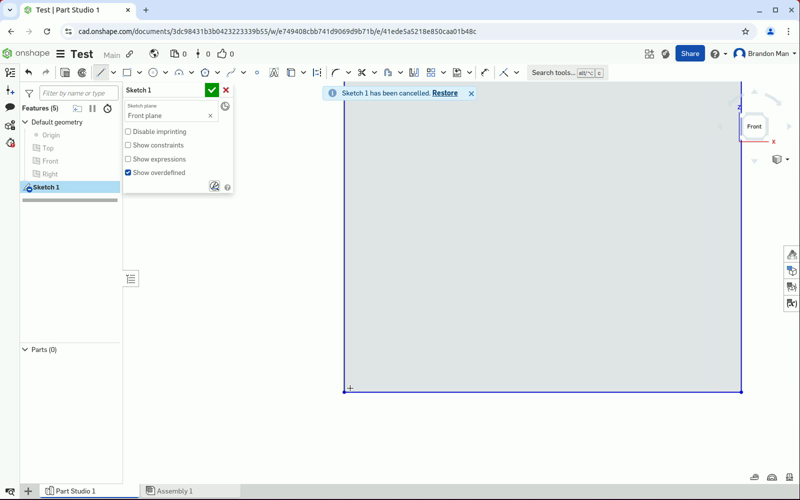
scroll(6)
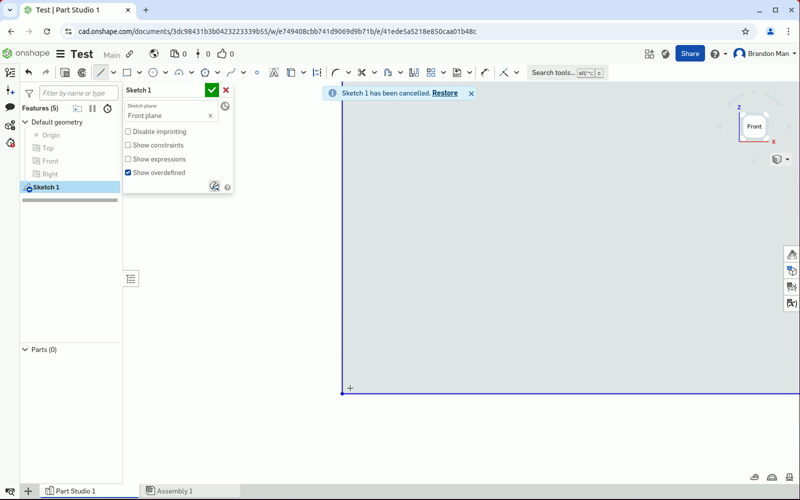
scroll(6)
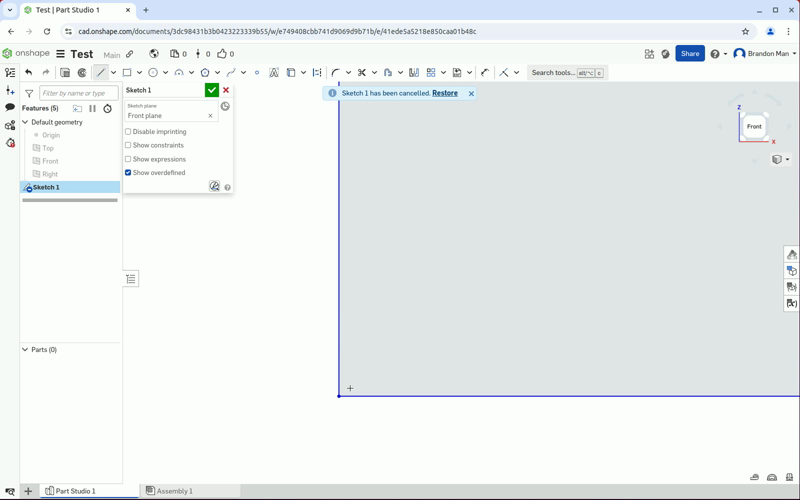
scroll(6)
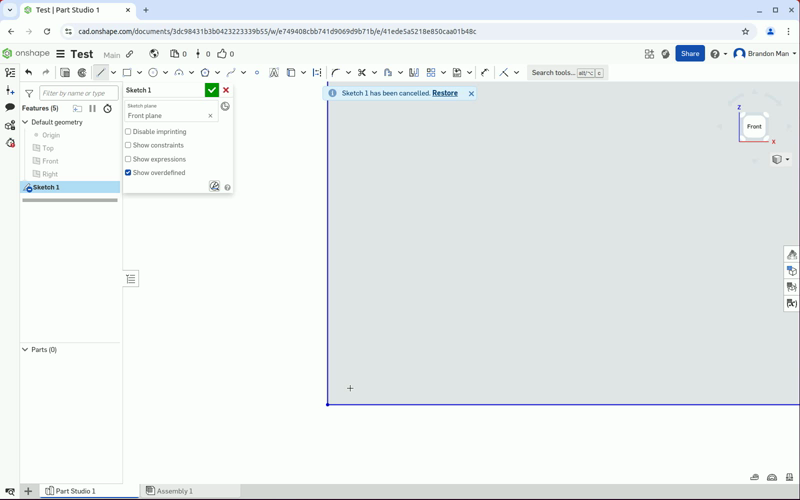
click(350, 387)
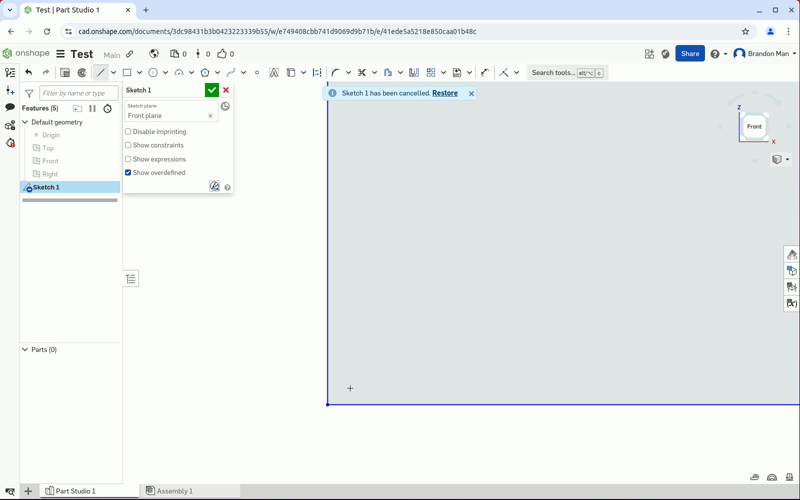
scroll(-6)
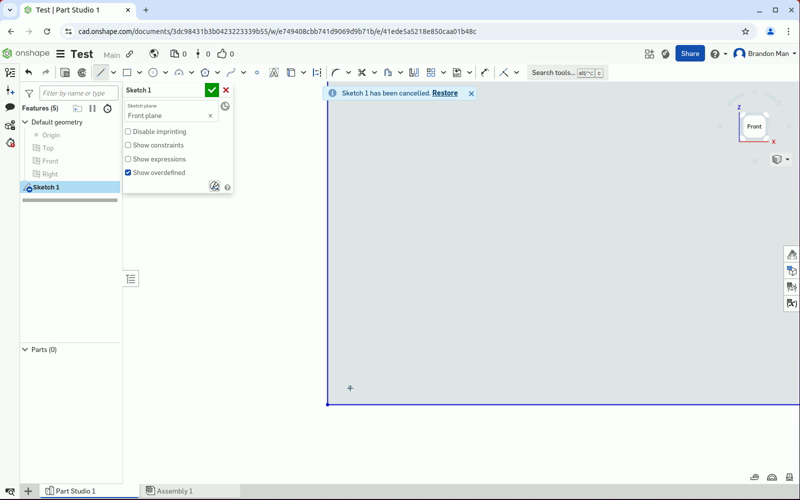
scroll(-6)
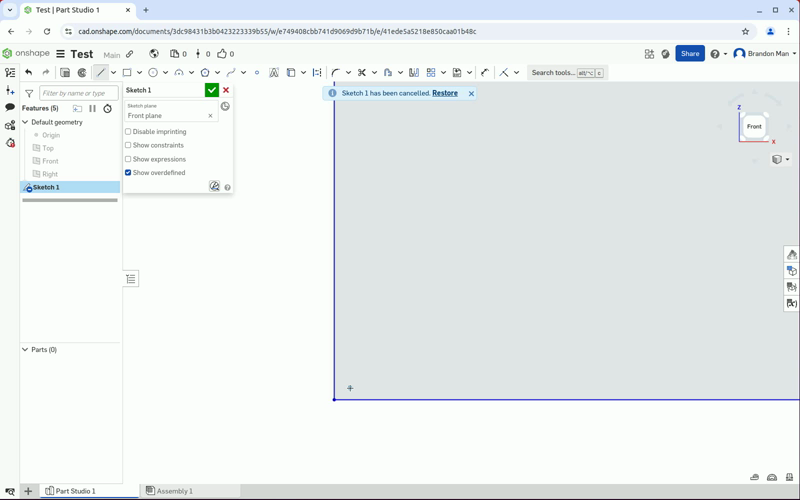
scroll(-6)
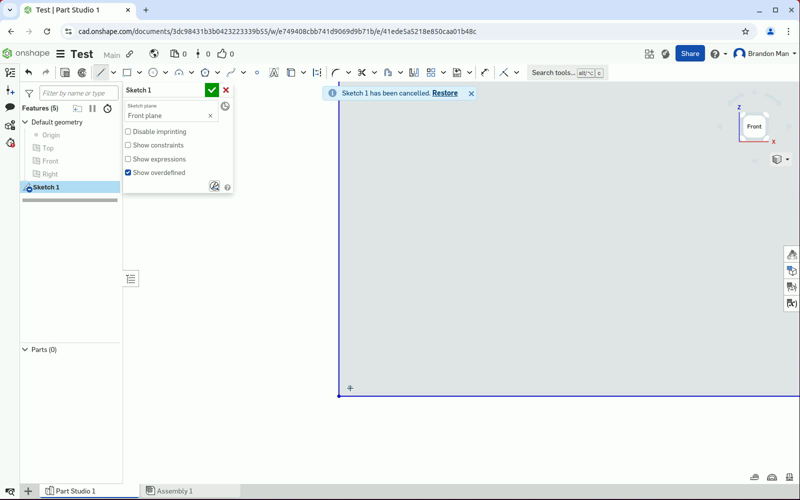
scroll(-6)
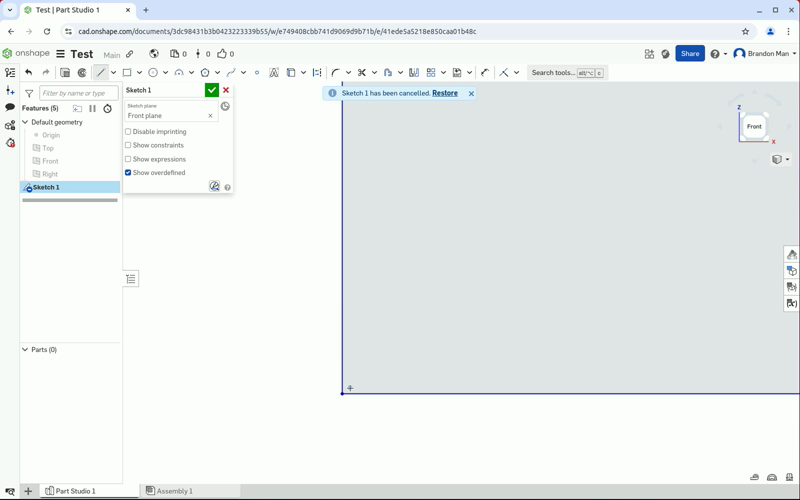
scroll(-6)
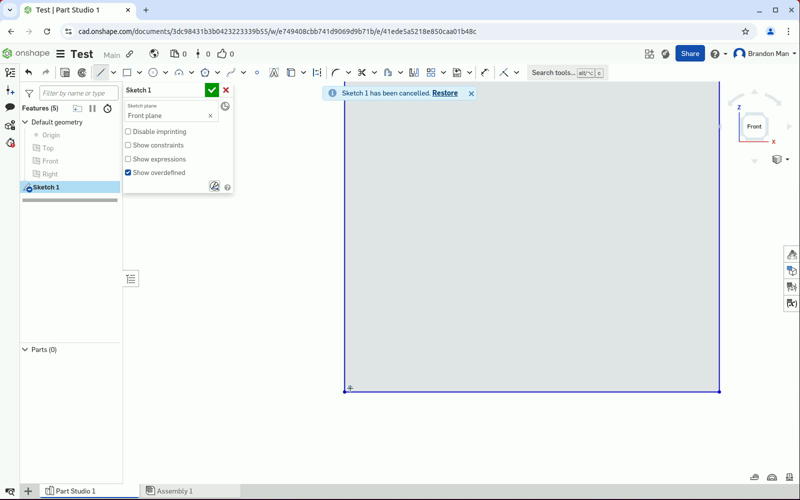
scroll(-6)
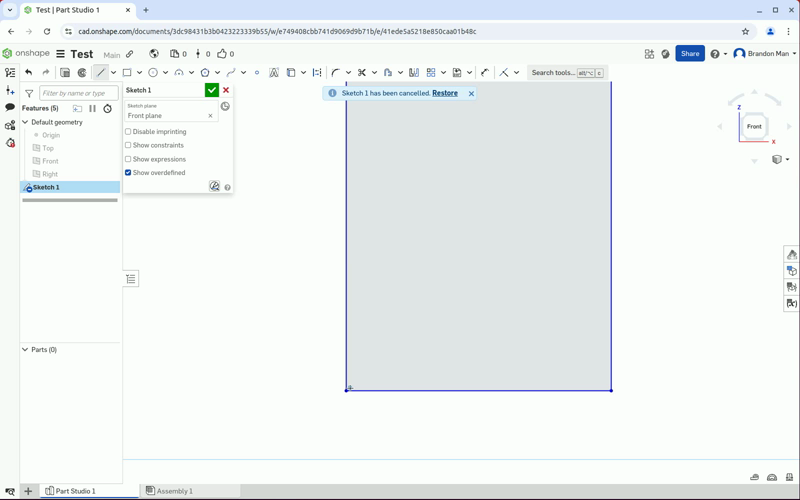
scroll(-6)
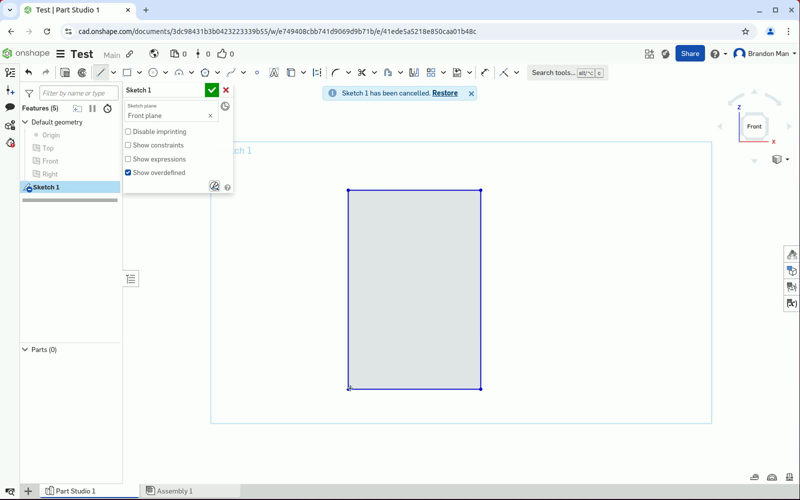
key_up(shift)
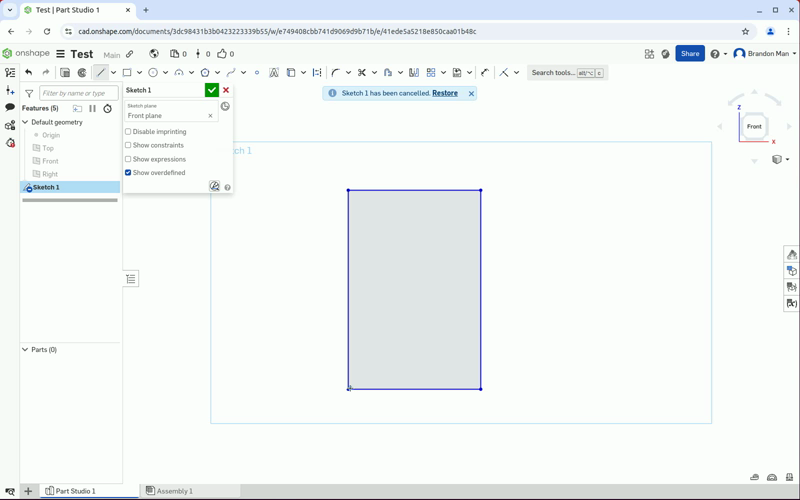
key_down(shift)
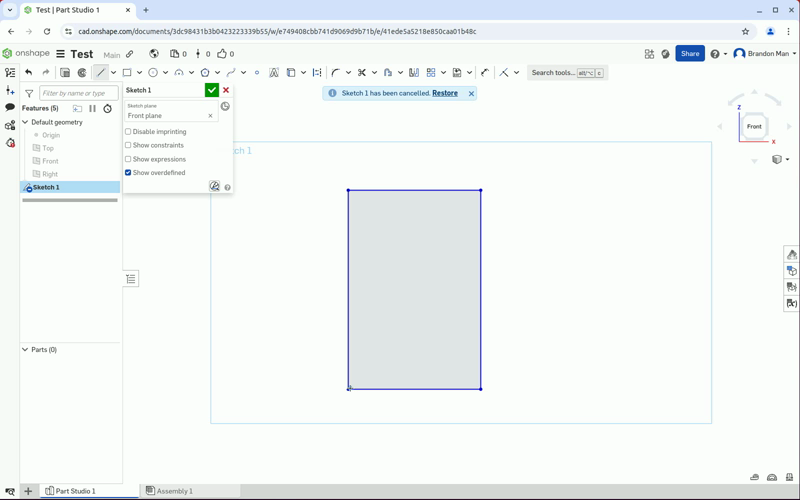
mouse_move(478, 387)
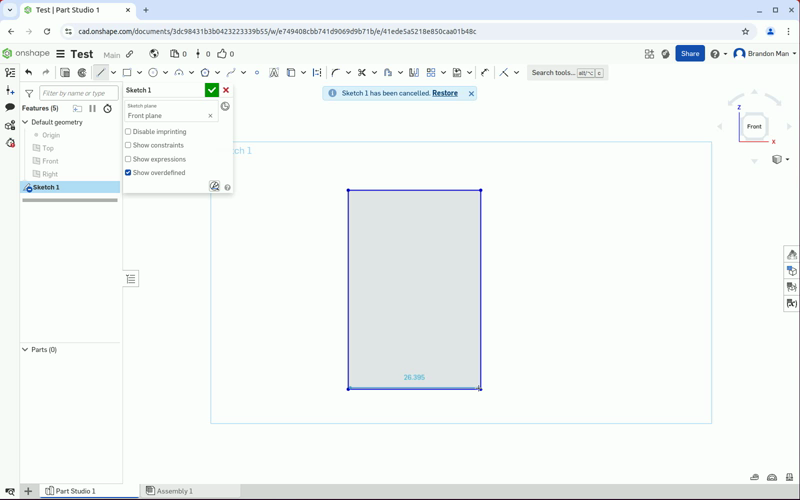
scroll(6)
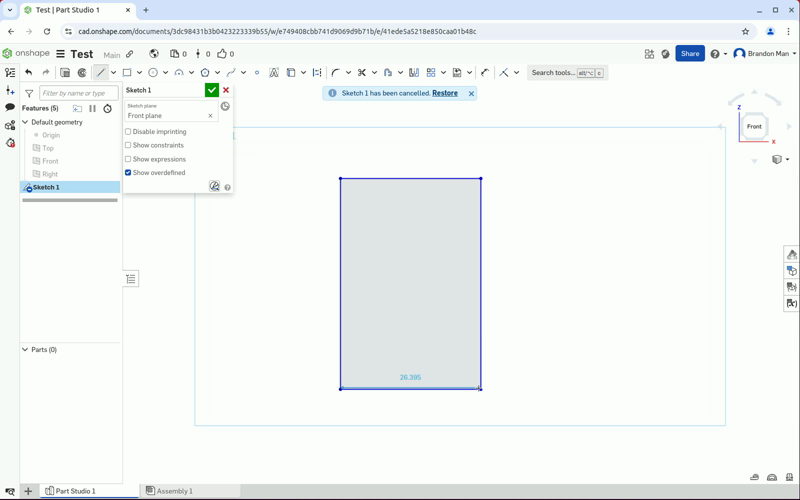
scroll(6)
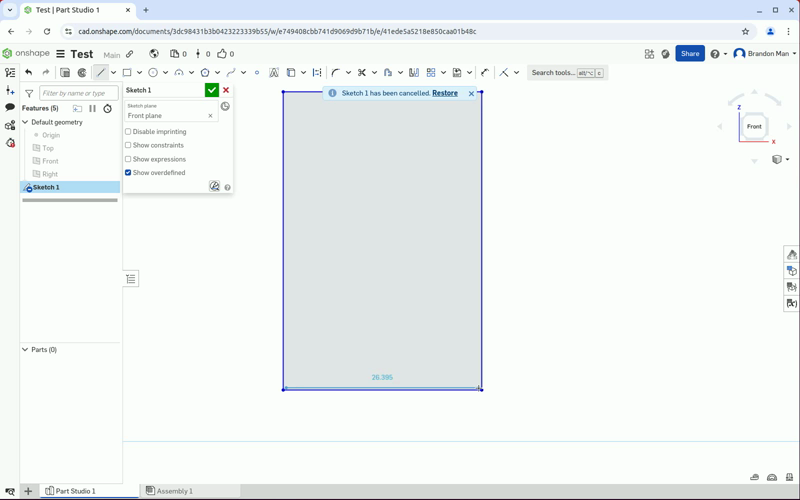
scroll(6)
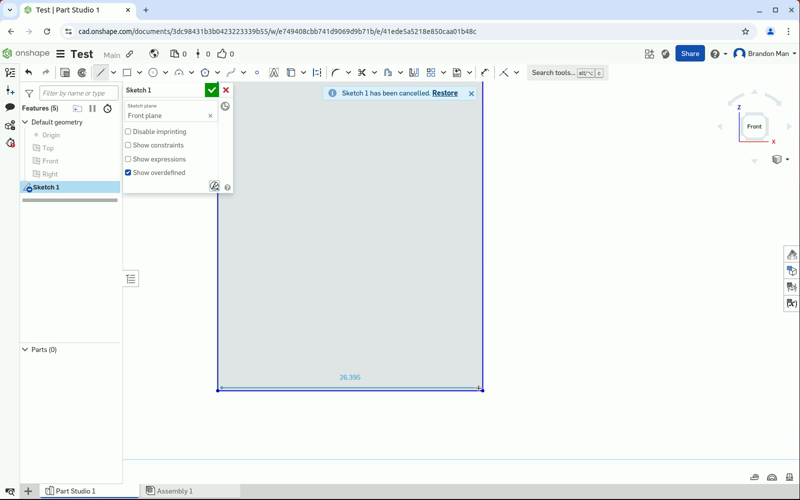
scroll(6)
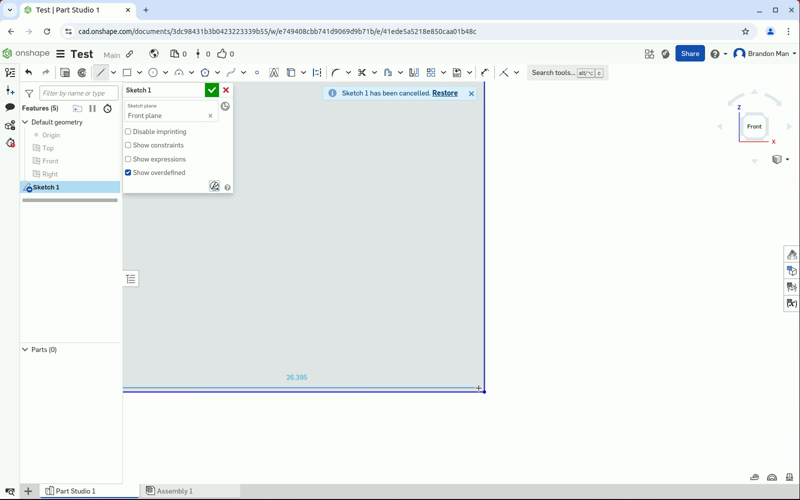
scroll(6)
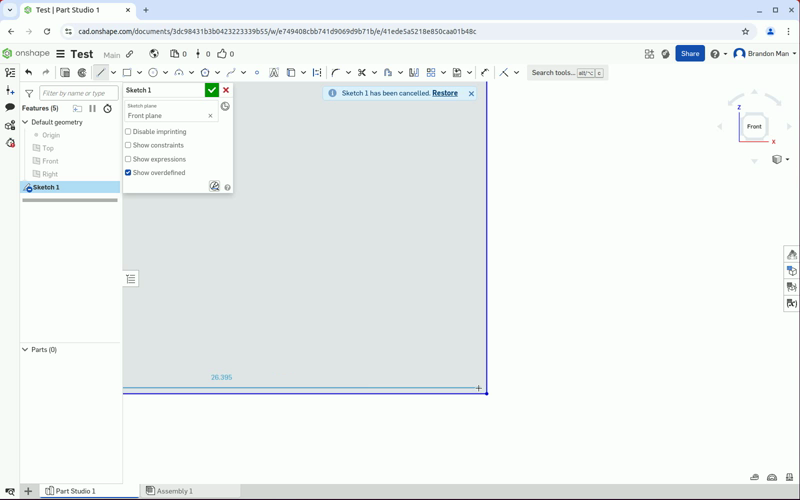
scroll(6)
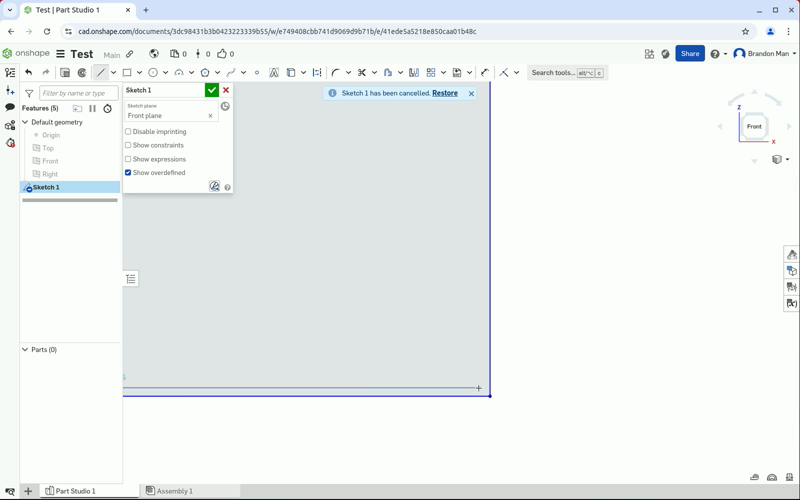
scroll(6)
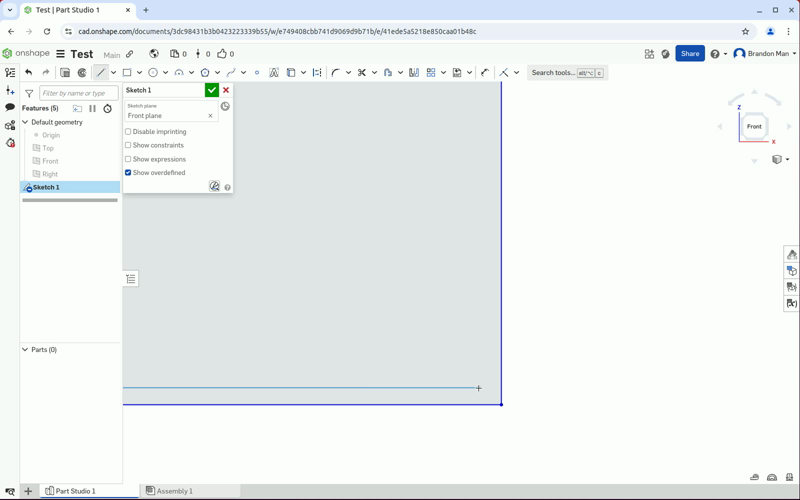
click(478, 387)
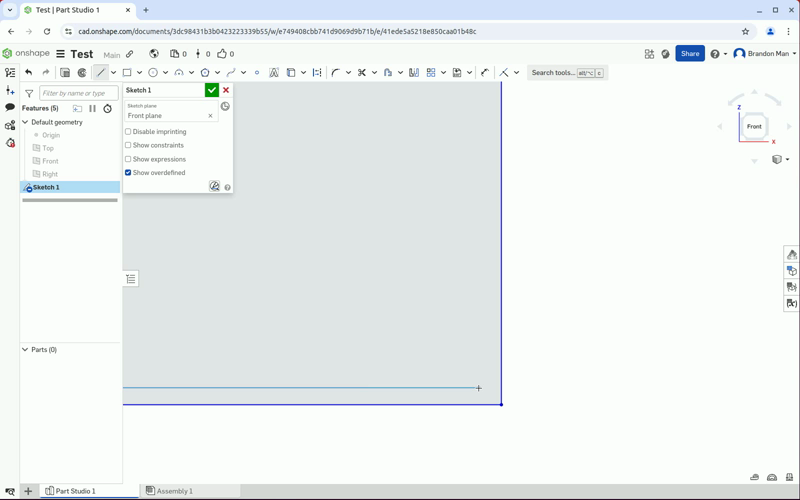
scroll(-6)
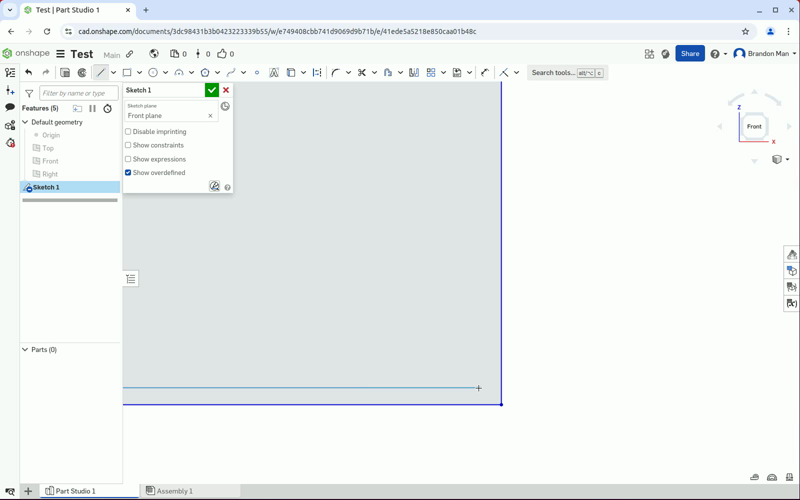
scroll(-6)
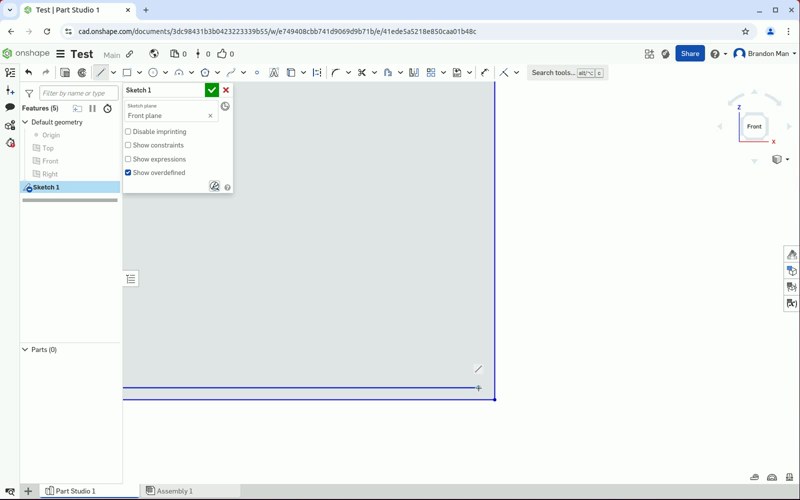
scroll(-6)
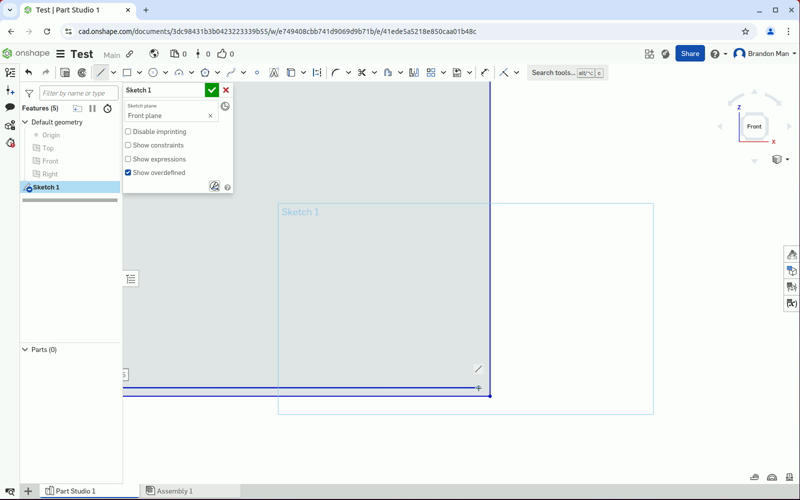
scroll(-6)
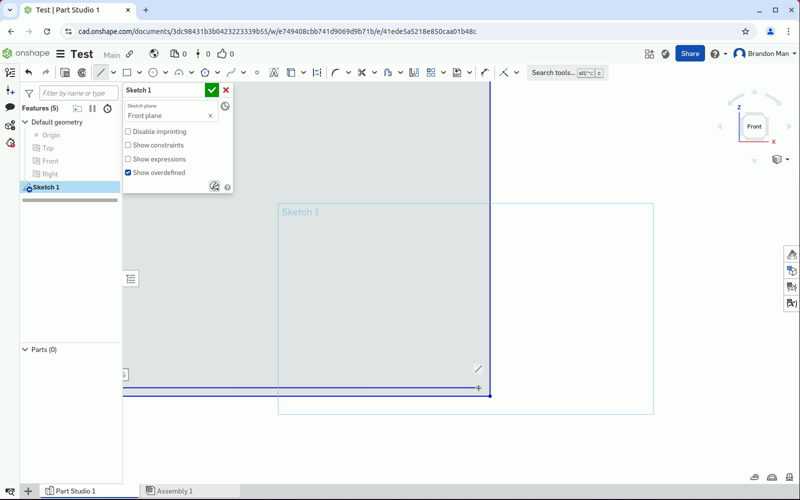
scroll(-6)
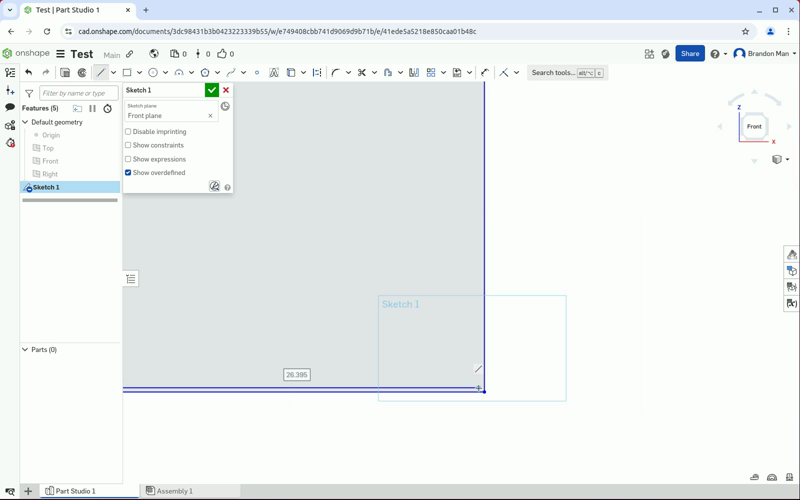
scroll(-6)
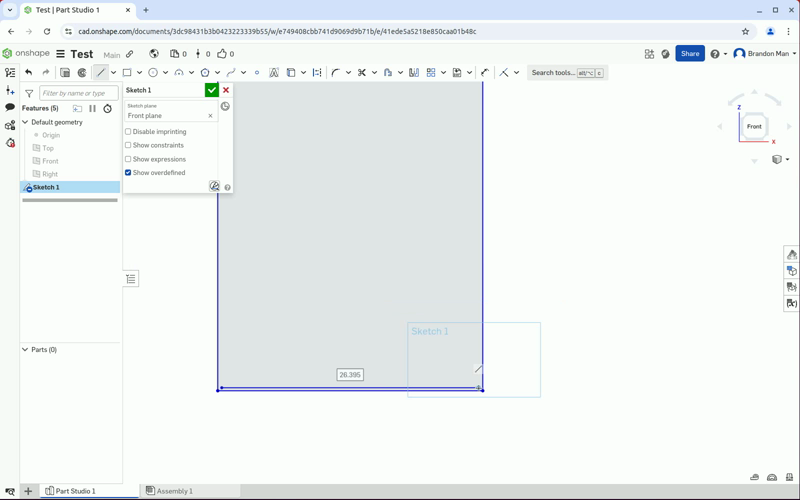
scroll(-6)
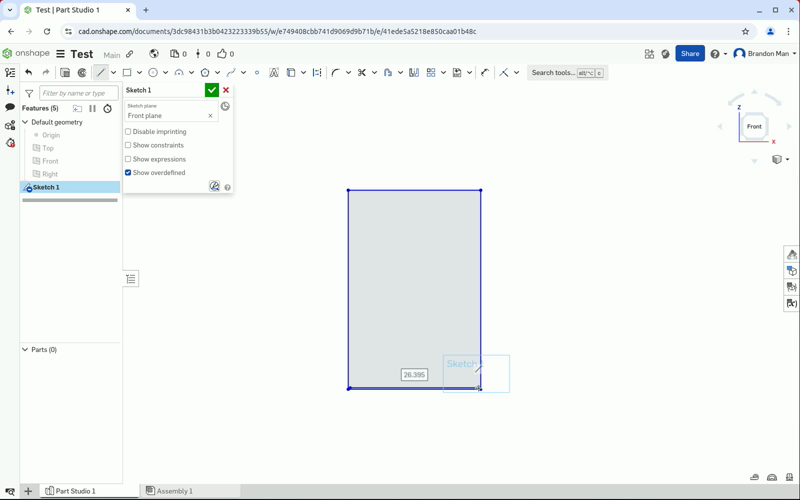
key_up(shift)
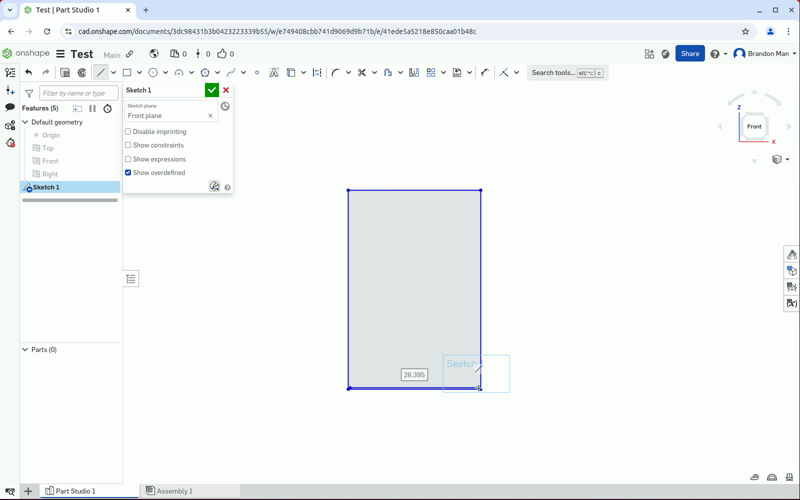
key_down(shift)
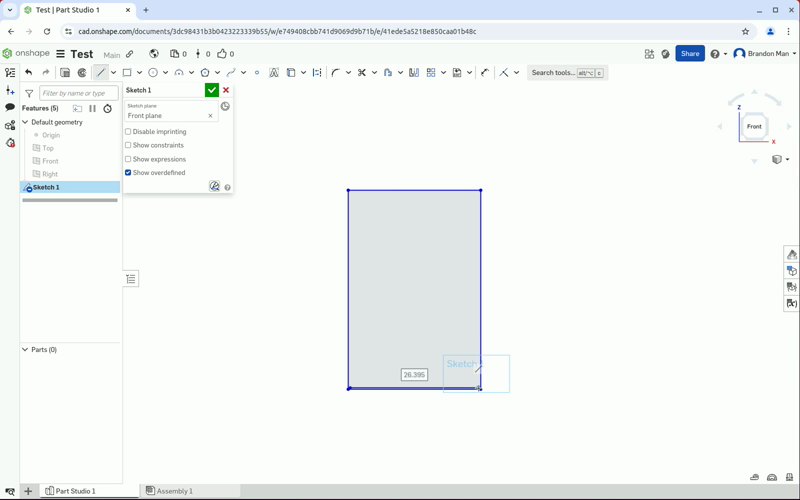
mouse_move(478, 320)
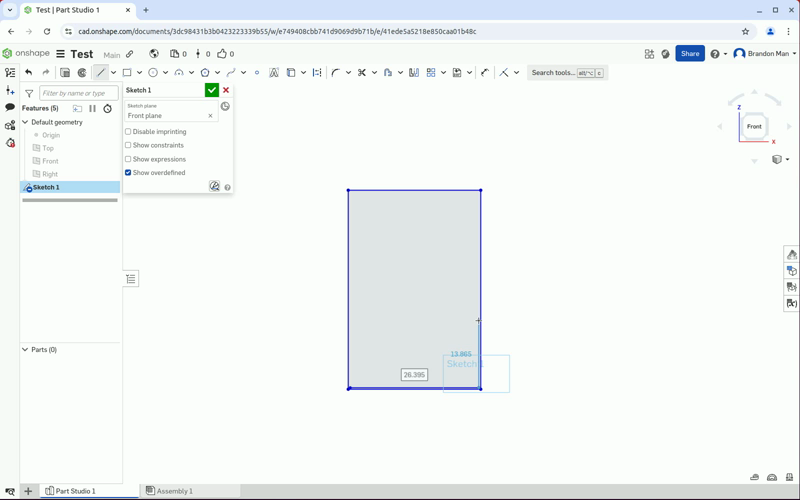
click(478, 320)
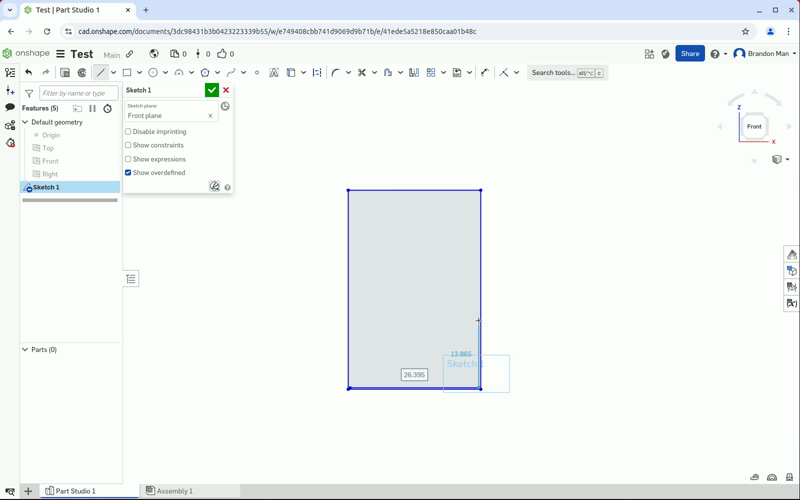
key_up(shift)
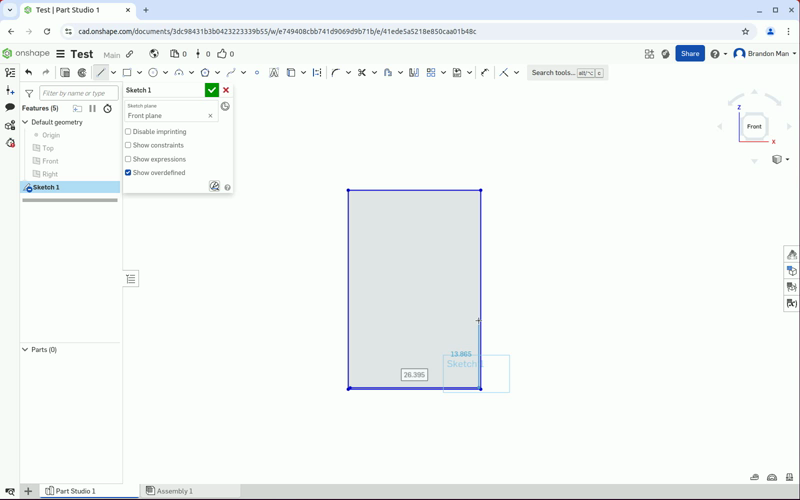
key_down(shift)
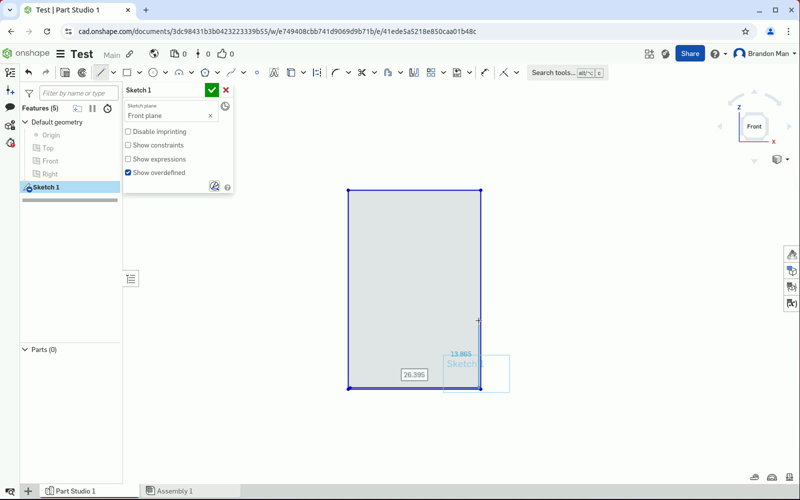
mouse_move(508, 320)
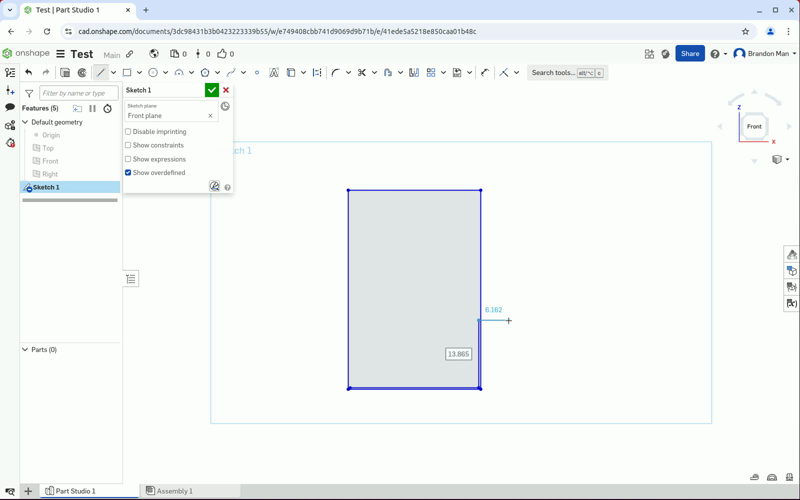
mouse_move(478, 318)
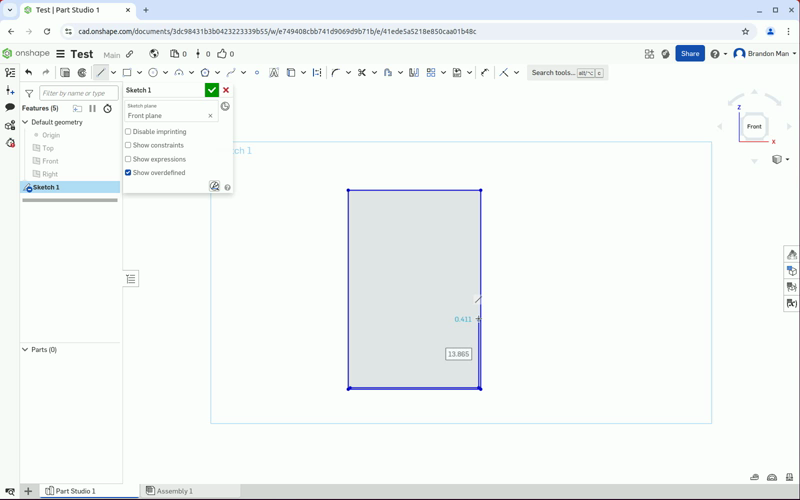
scroll(6)
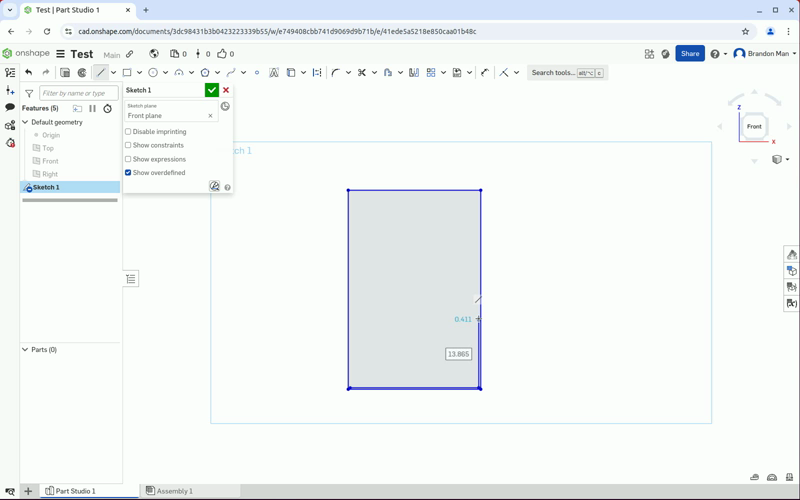
scroll(6)
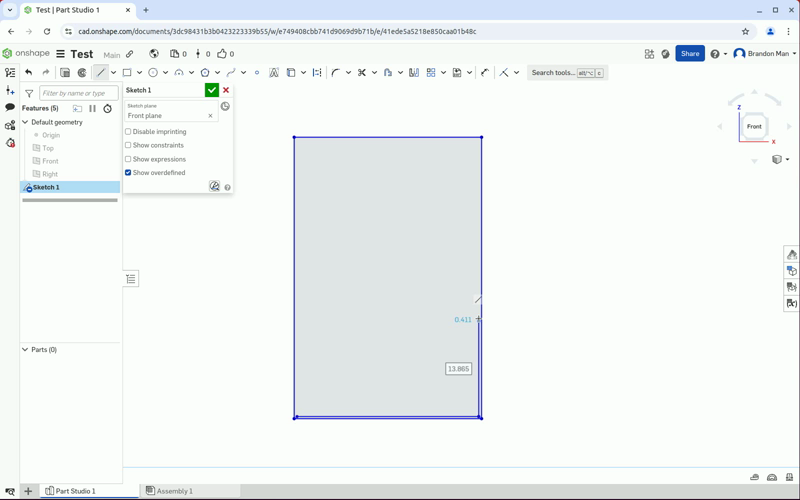
scroll(6)
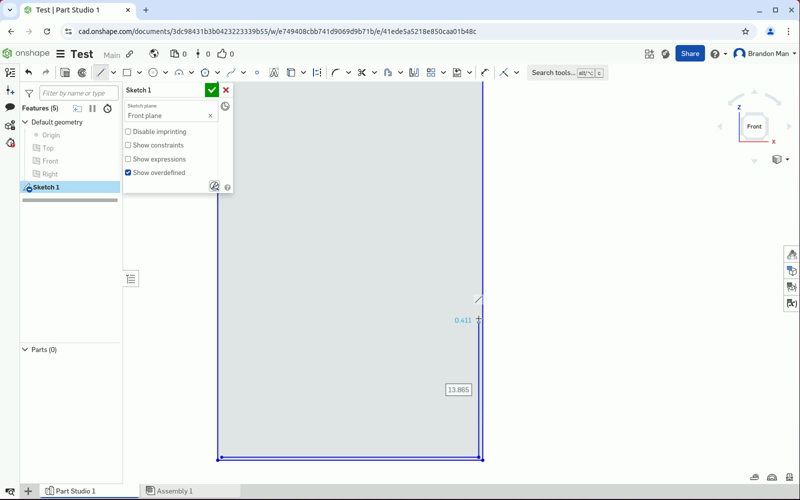
scroll(6)
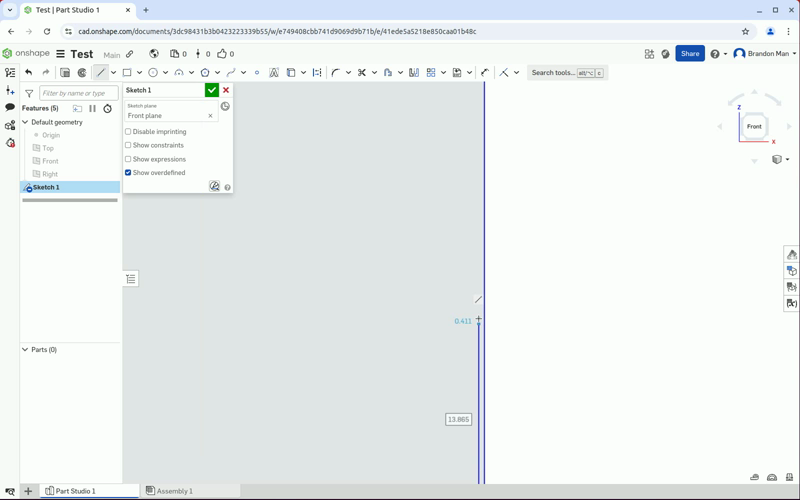
scroll(6)
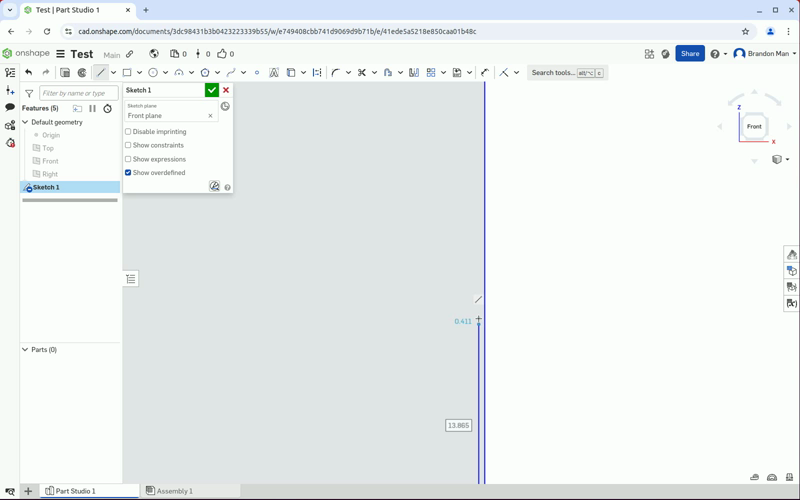
scroll(6)
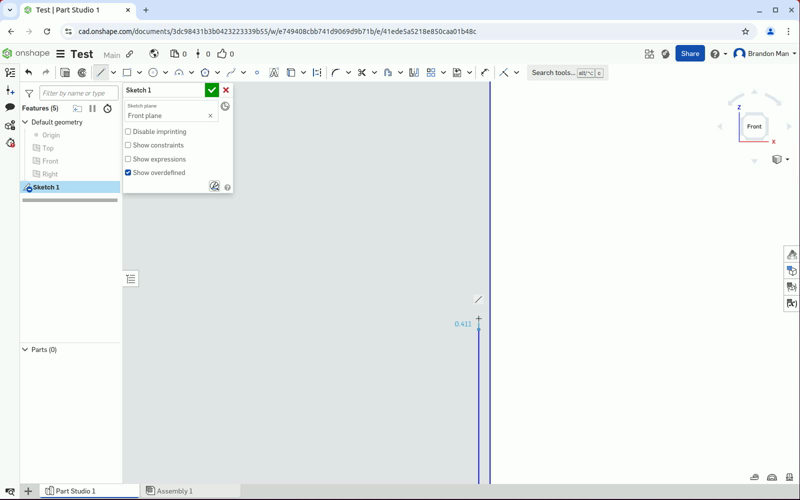
scroll(6)
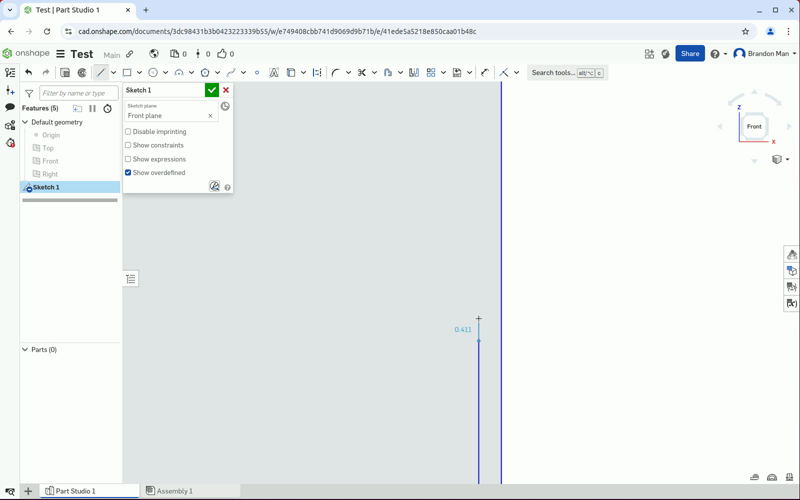
click(478, 318)
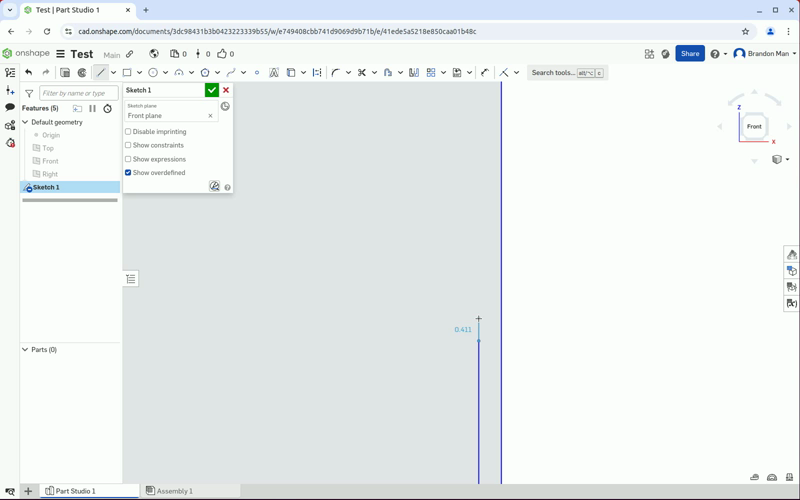
scroll(-6)
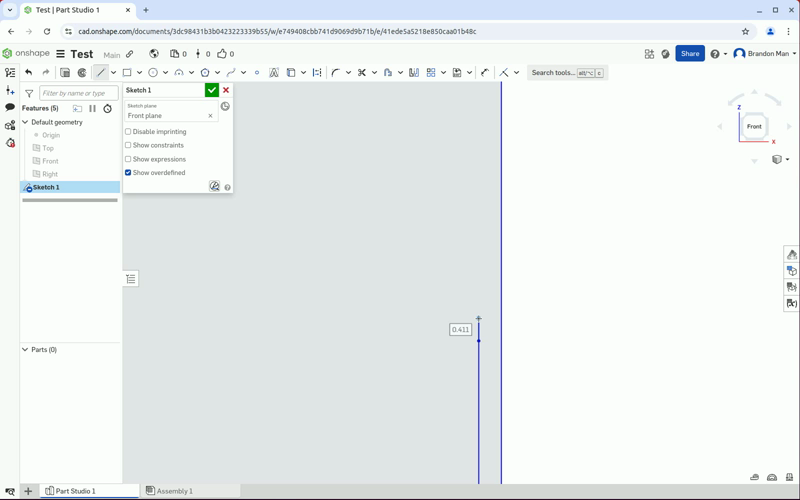
scroll(-6)
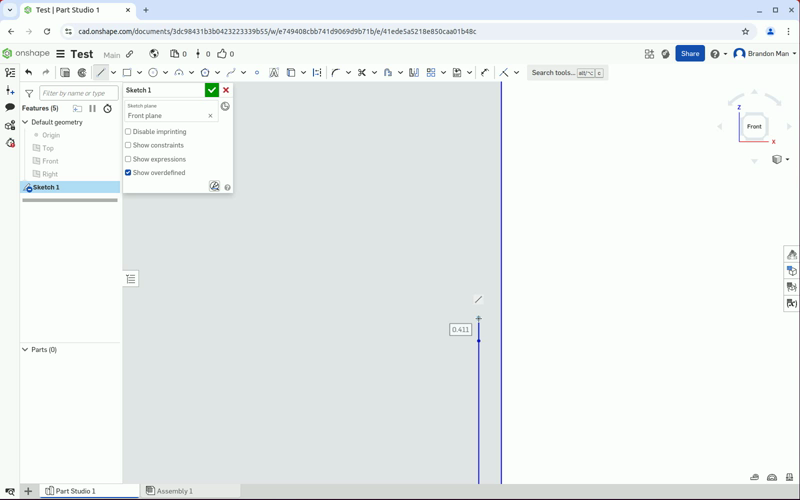
scroll(-6)
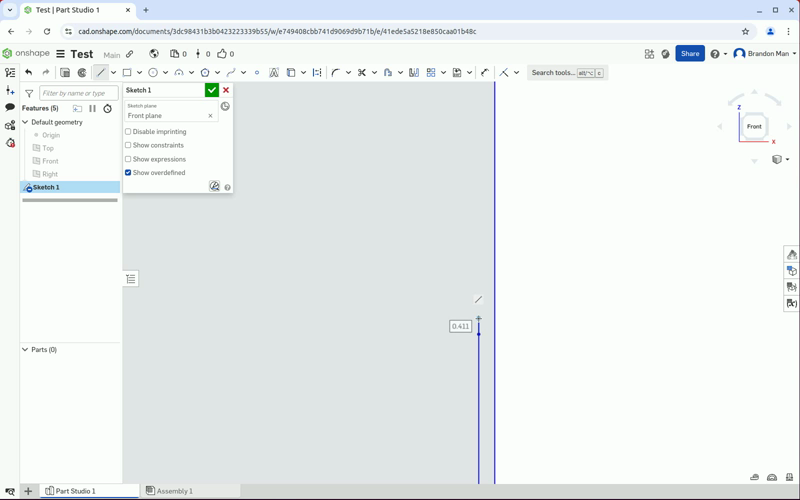
scroll(-6)
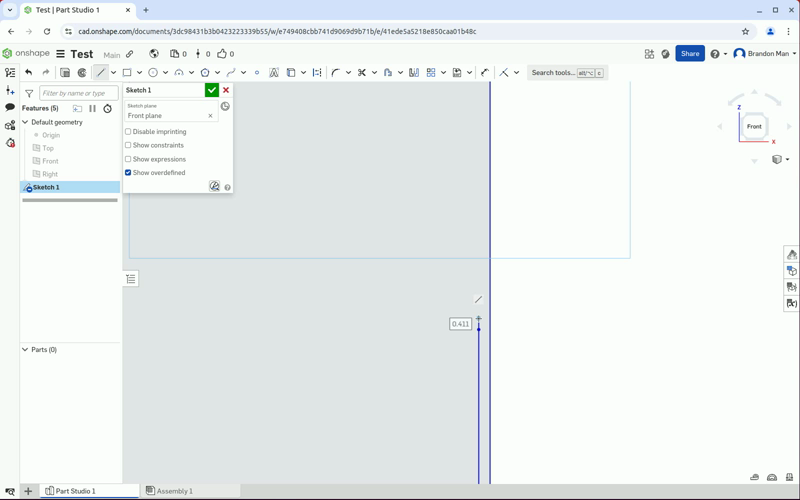
scroll(-6)
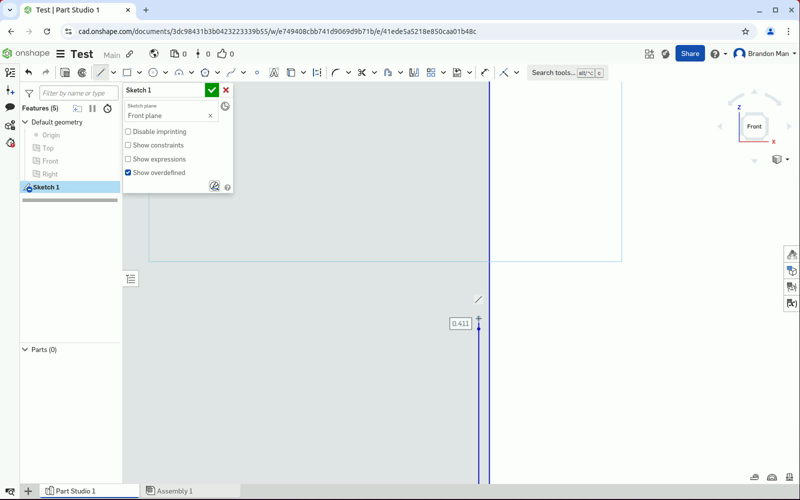
scroll(-6)
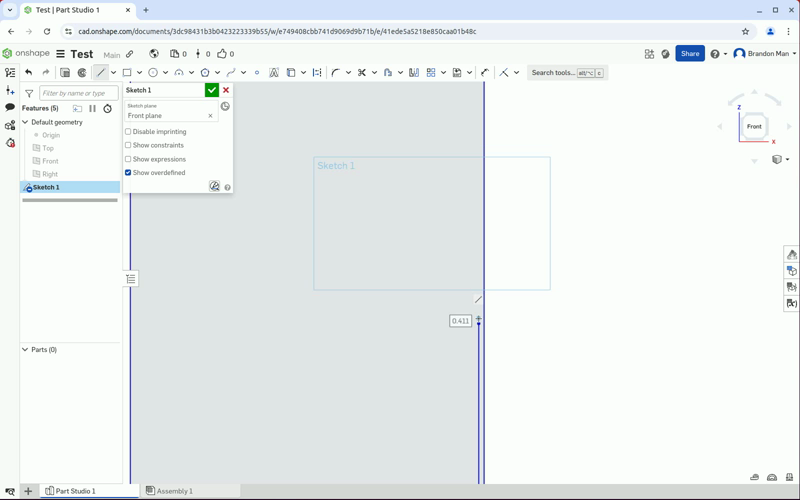
scroll(-6)
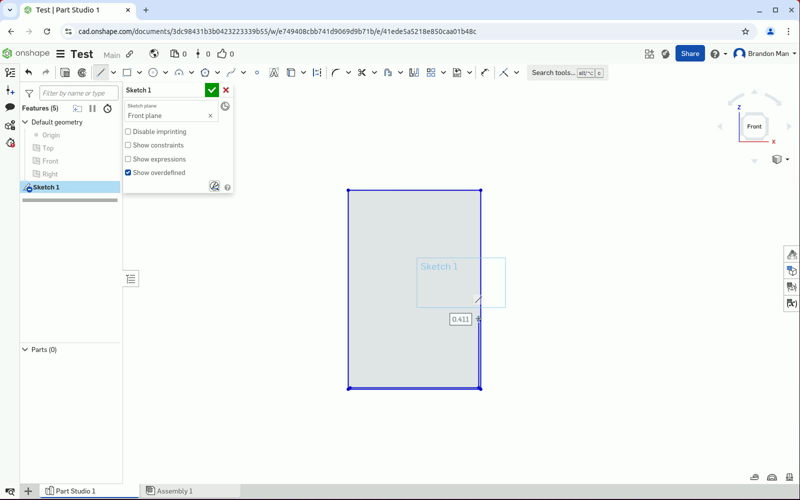
key_up(shift)
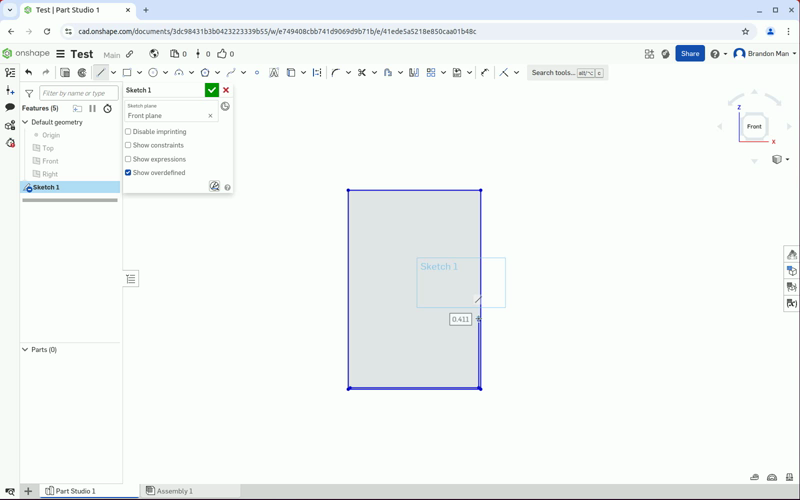
key_down(shift)
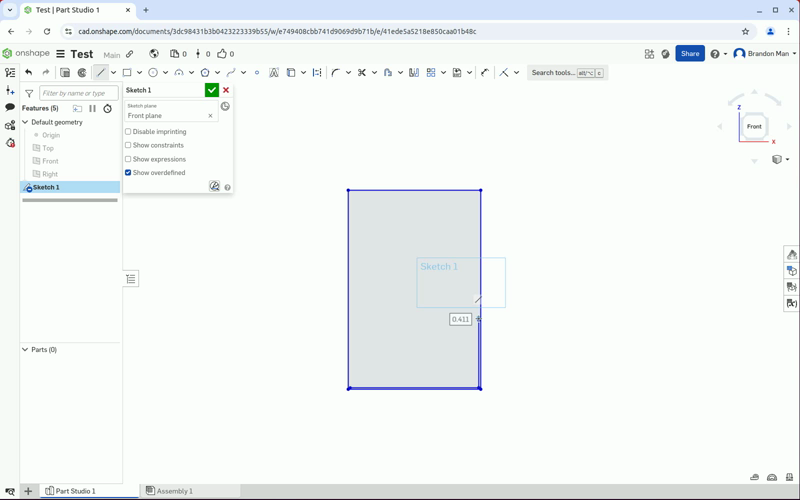
mouse_move(508, 318)
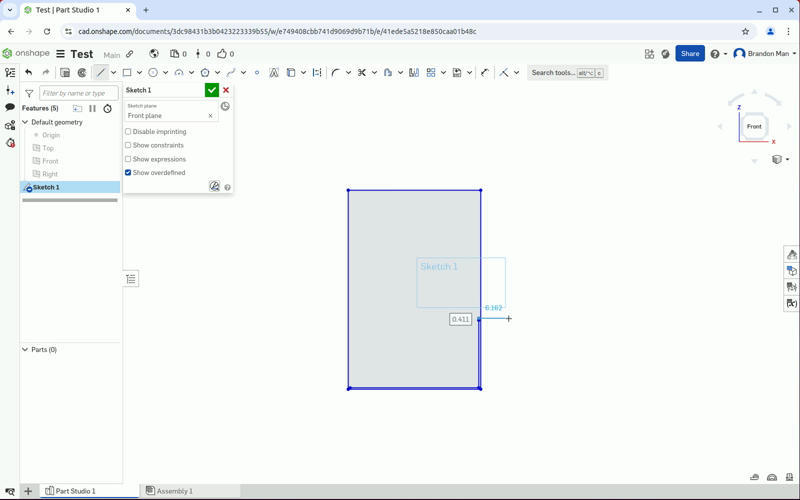
mouse_move(478, 263)
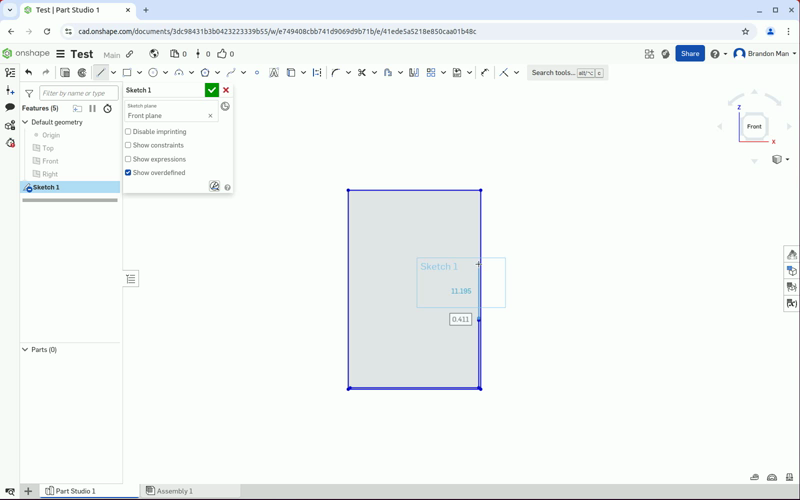
click(478, 263)
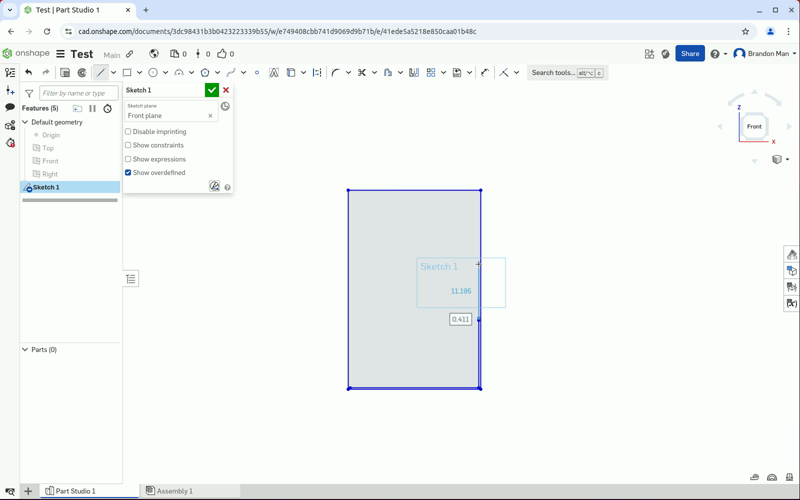
key_up(shift)
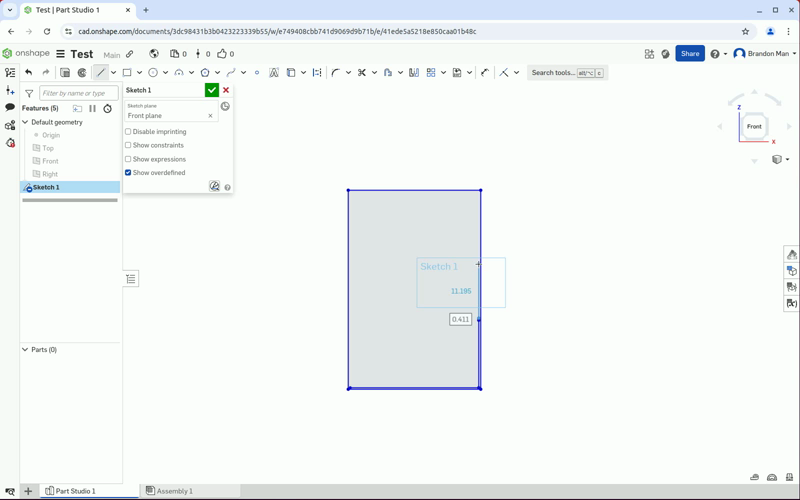
key_down(shift)
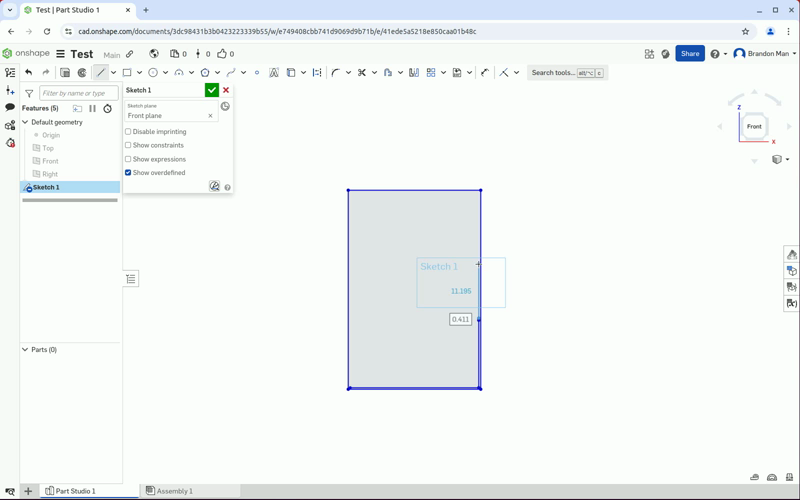
mouse_move(508, 263)
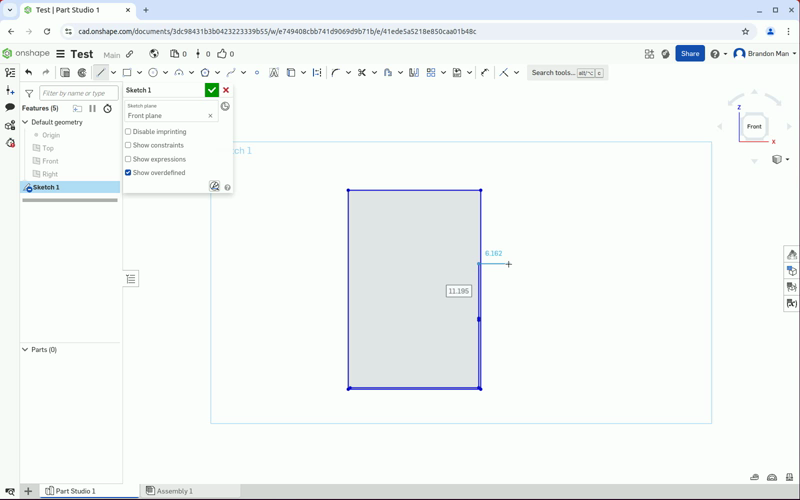
mouse_move(478, 261)
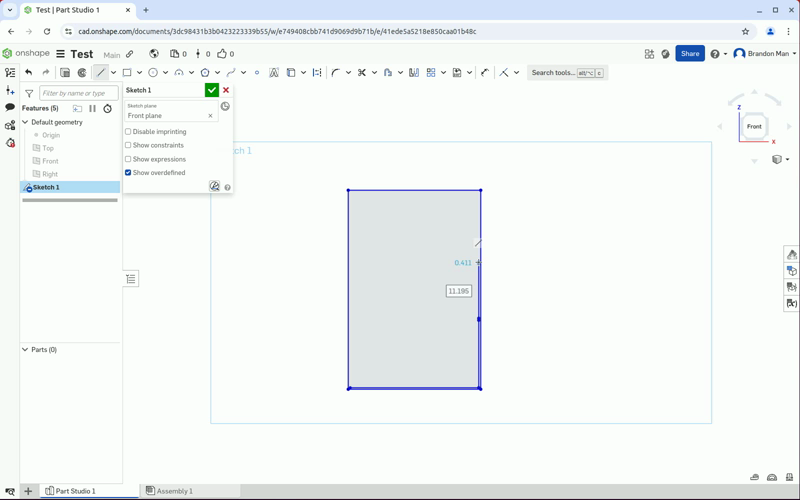
scroll(6)
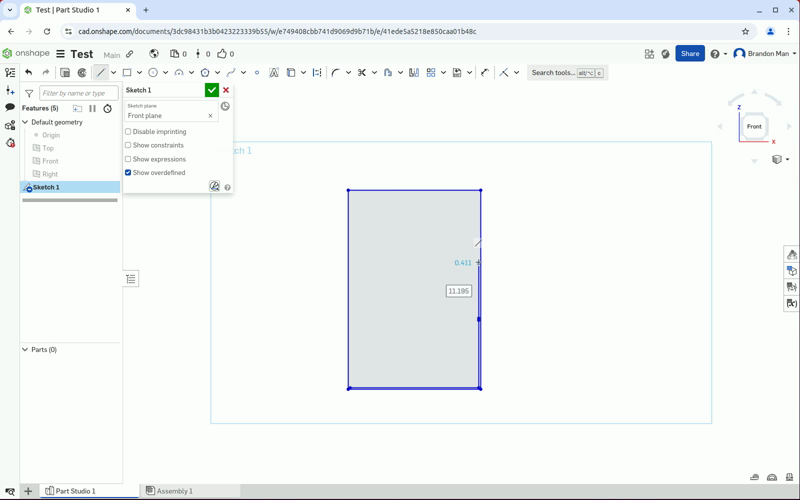
scroll(6)
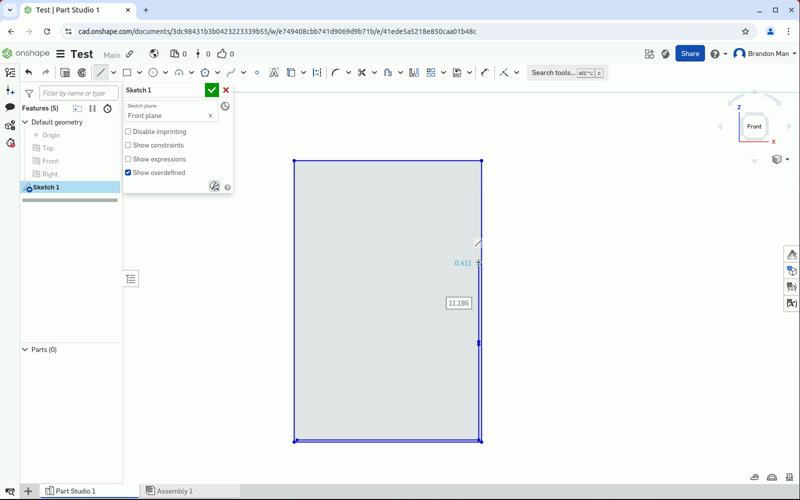
scroll(6)
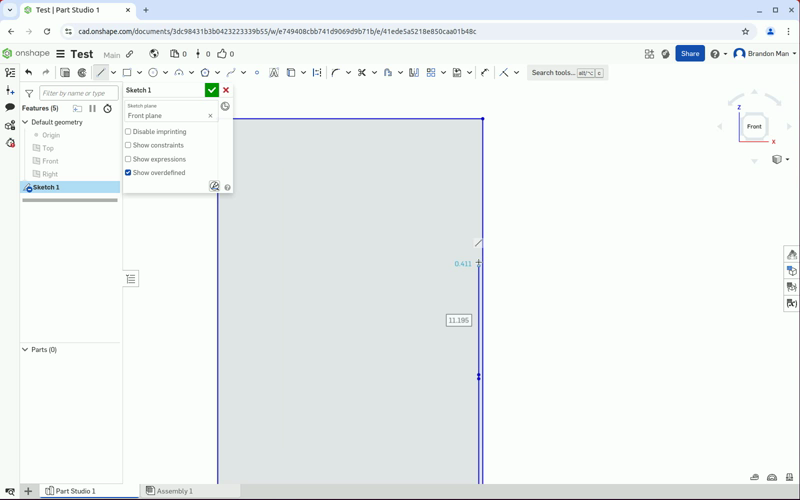
scroll(6)
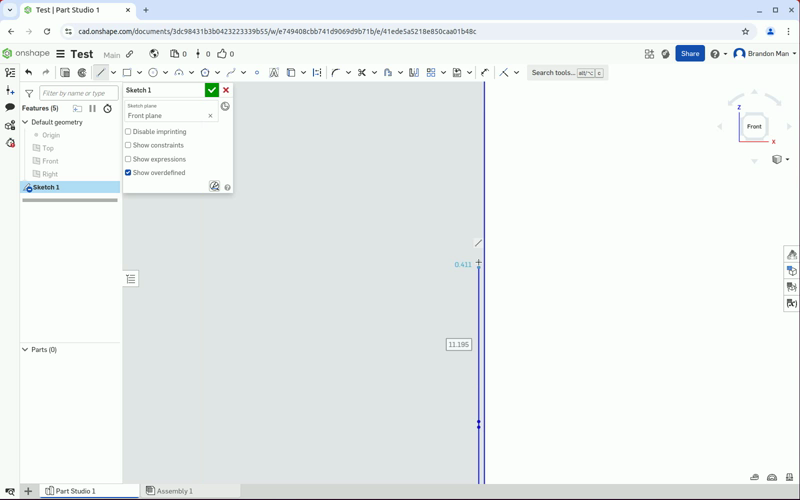
scroll(6)
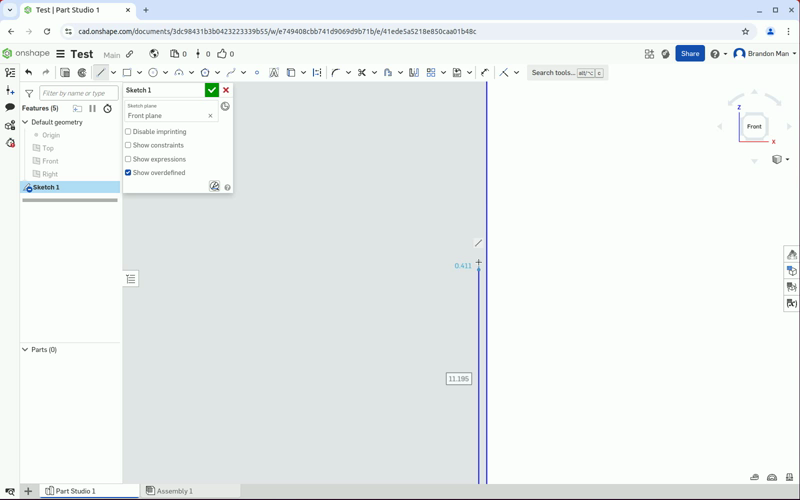
scroll(6)
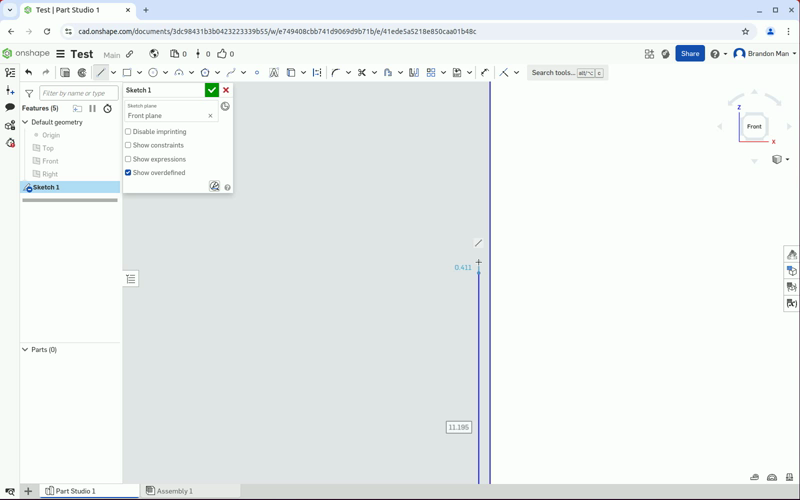
scroll(6)
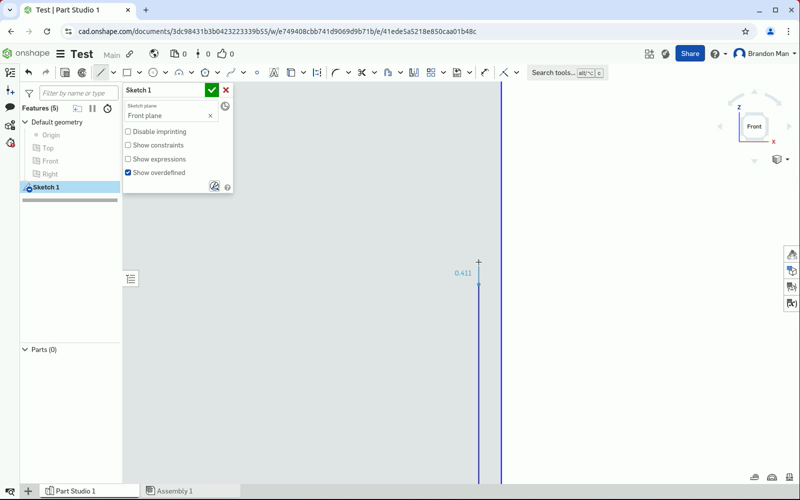
click(478, 261)
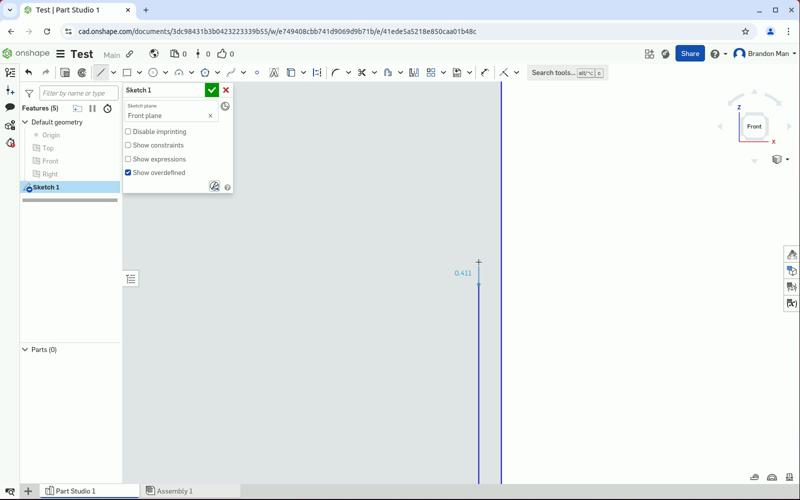
scroll(-6)
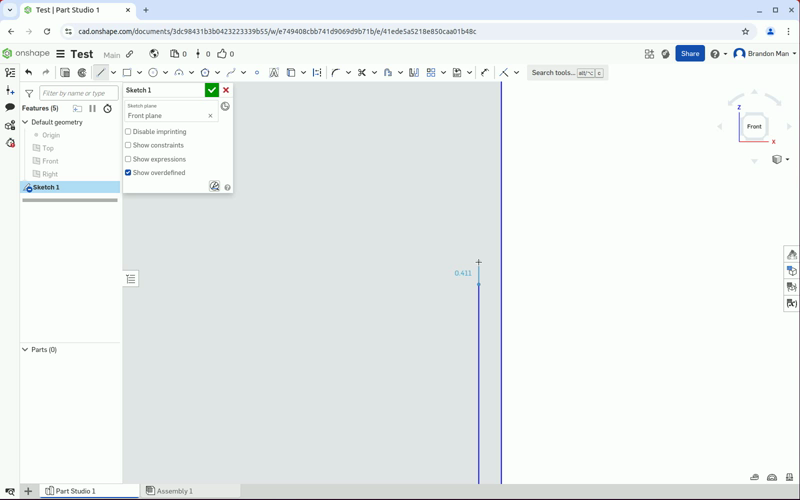
scroll(-6)
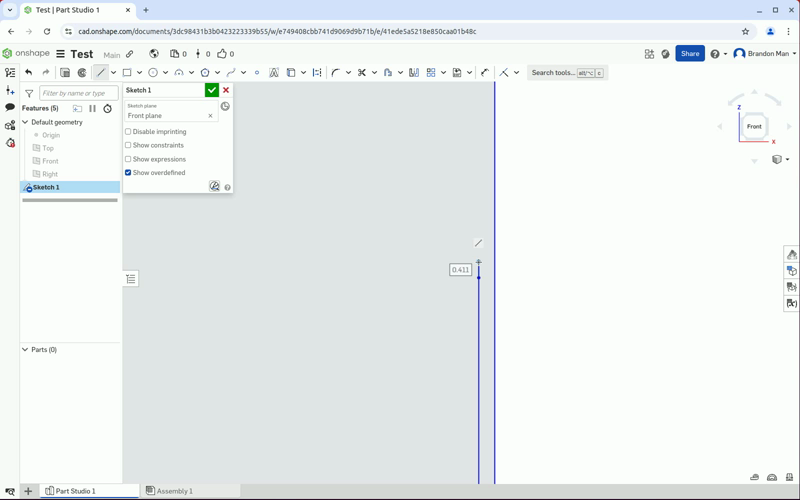
scroll(-6)
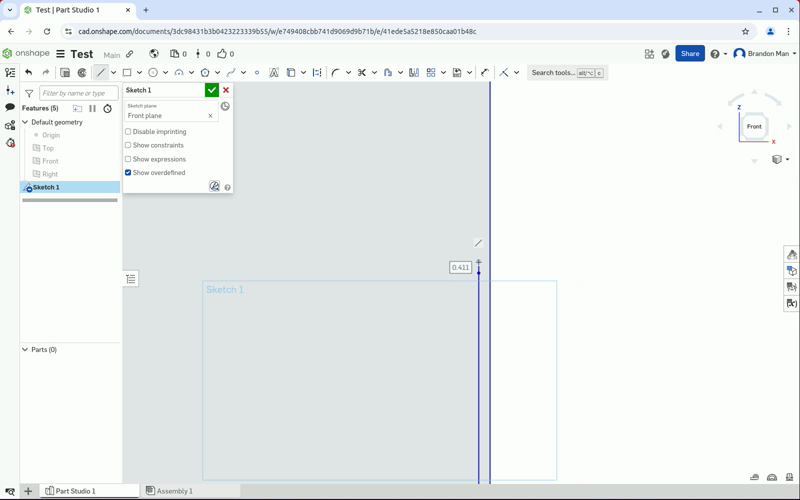
scroll(-6)
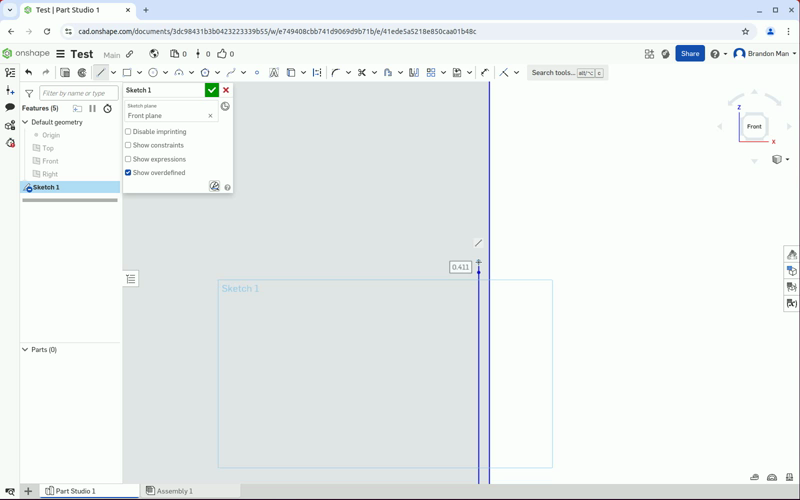
scroll(-6)
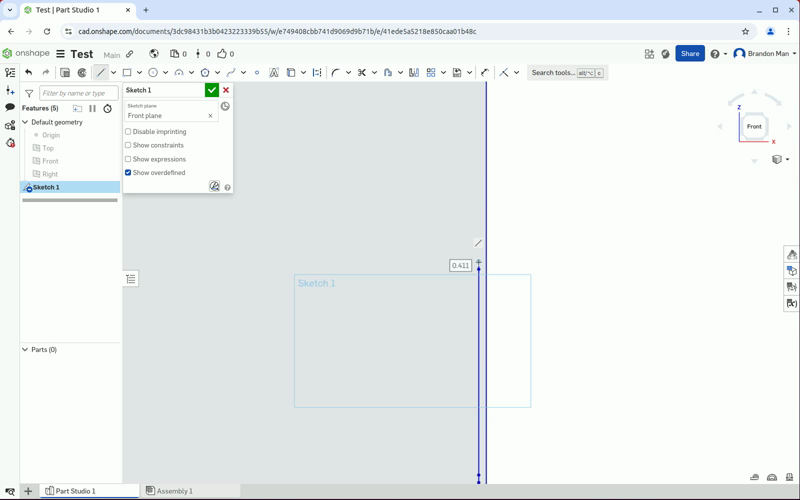
scroll(-6)
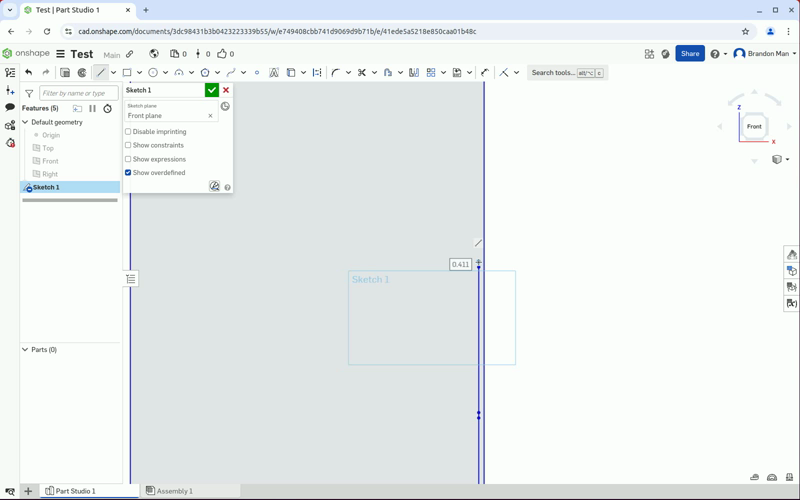
scroll(-6)
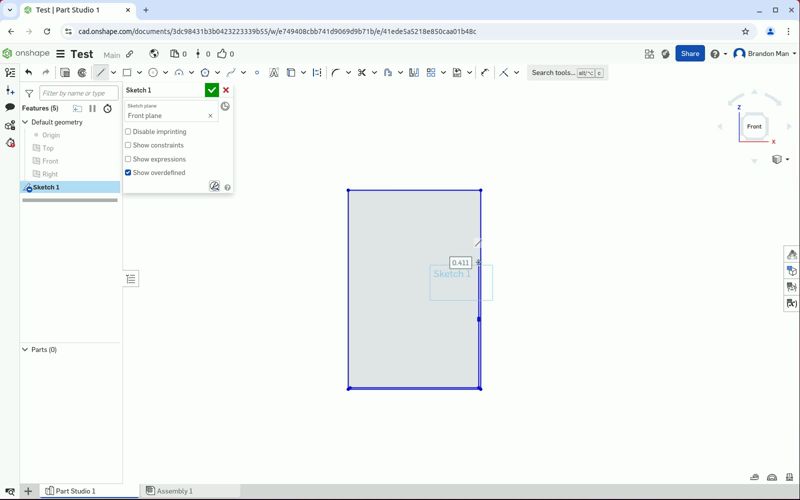
key_up(shift)
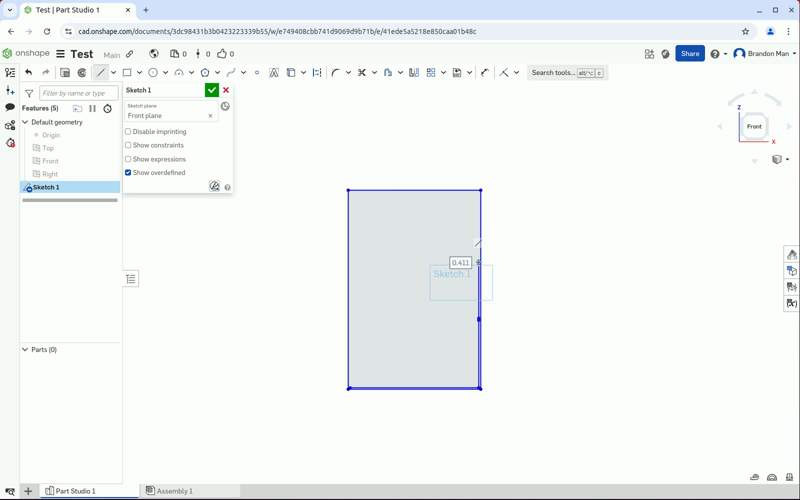
key_down(shift)
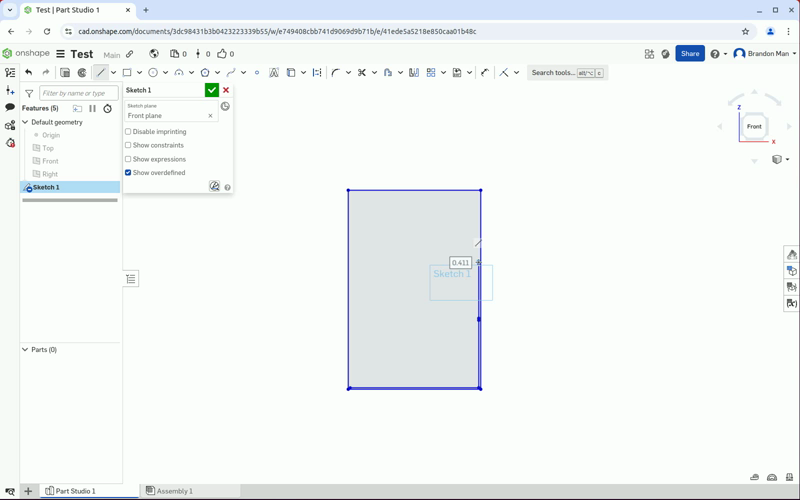
mouse_move(478, 192)
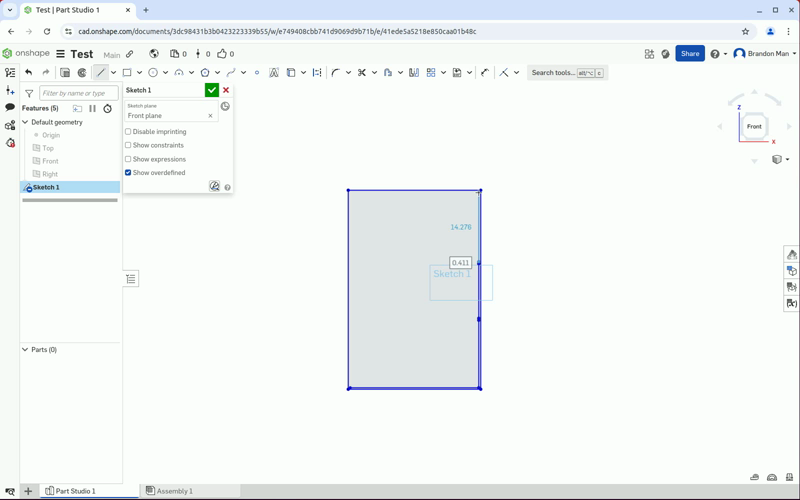
scroll(6)
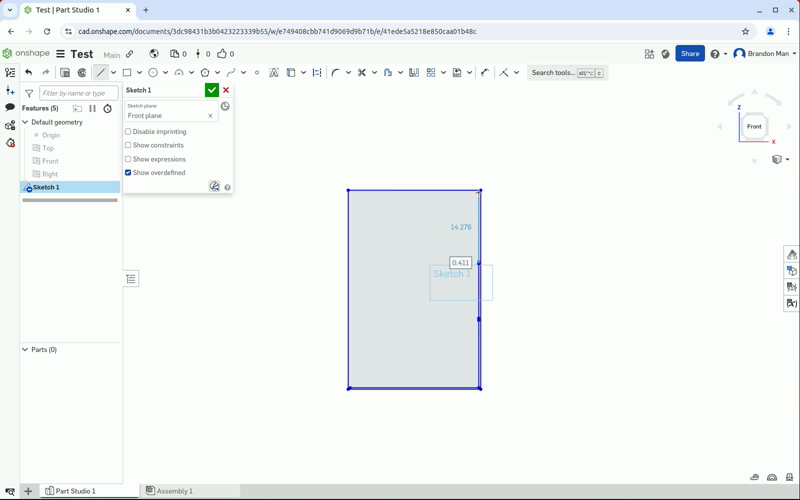
scroll(6)
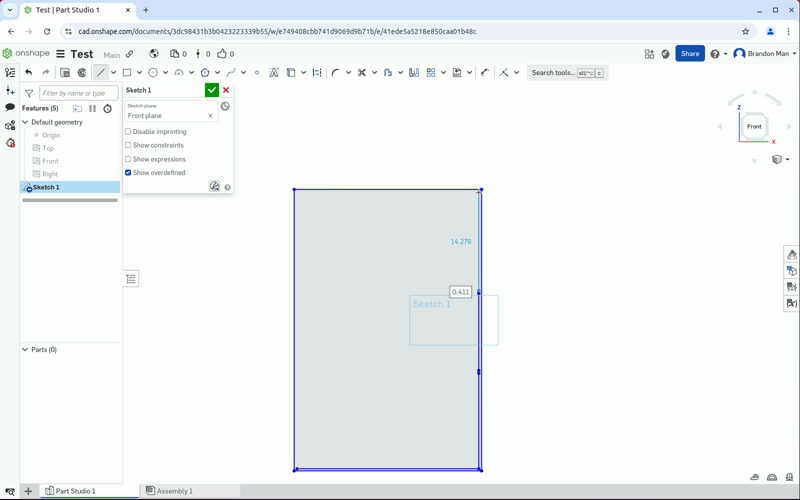
scroll(6)
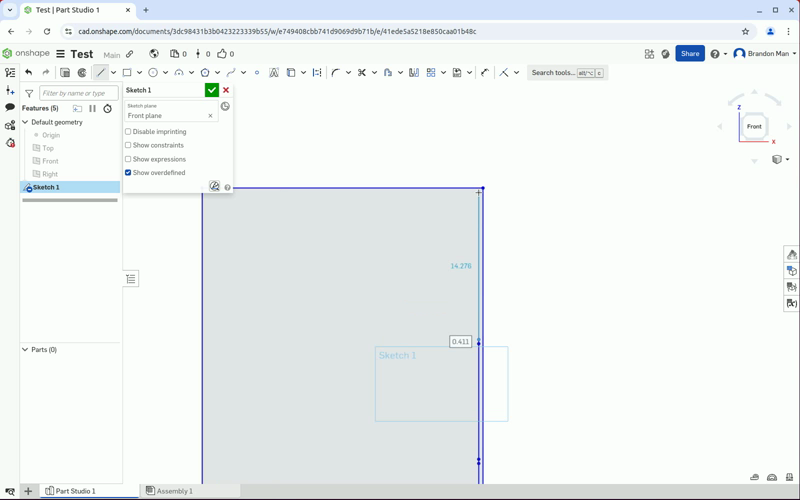
scroll(6)
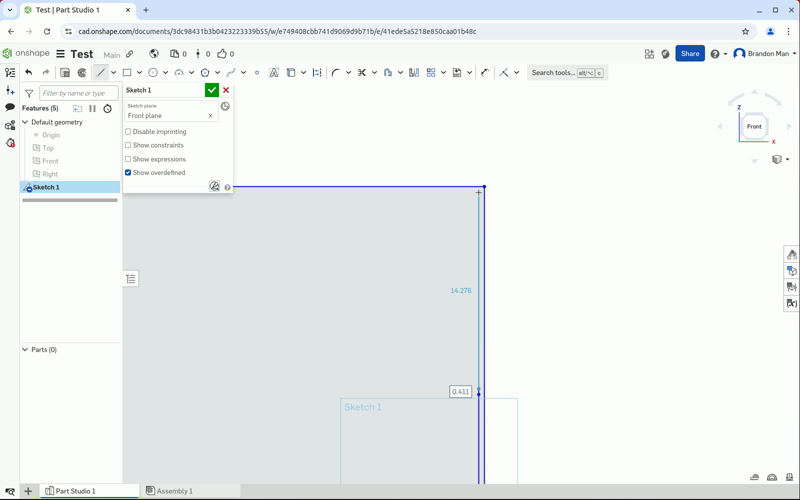
scroll(6)
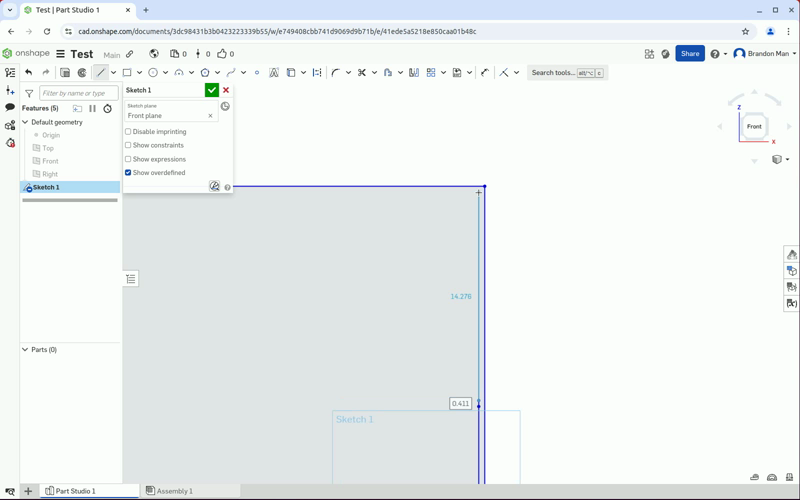
scroll(6)
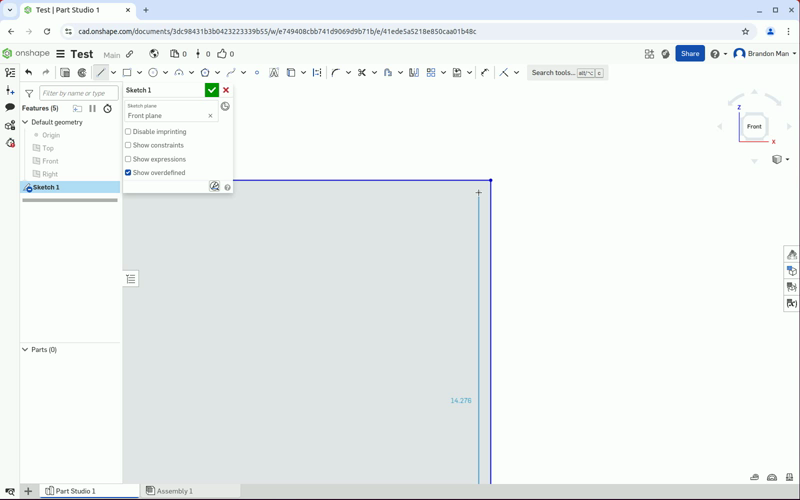
scroll(6)
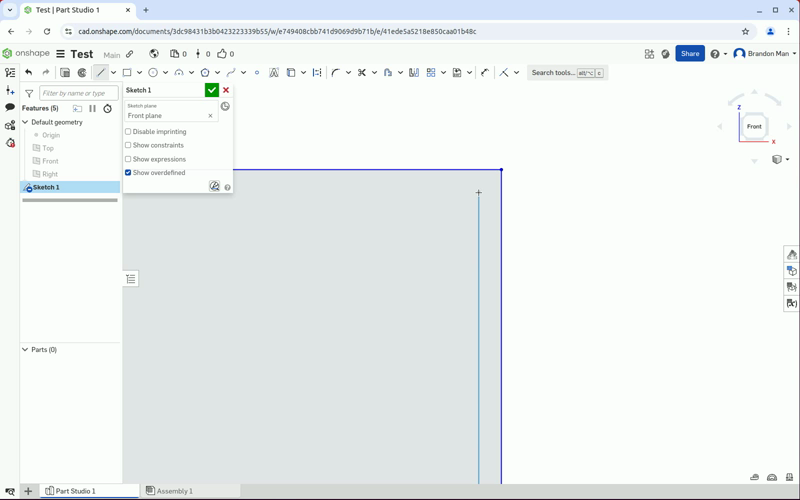
click(478, 192)
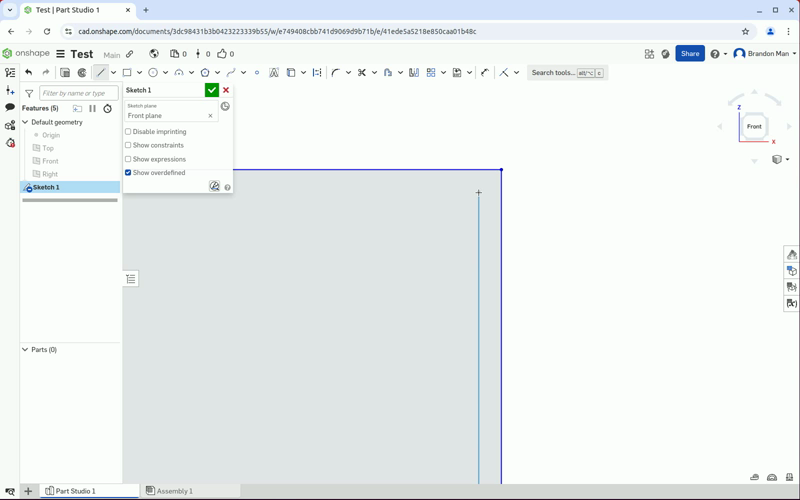
scroll(-6)
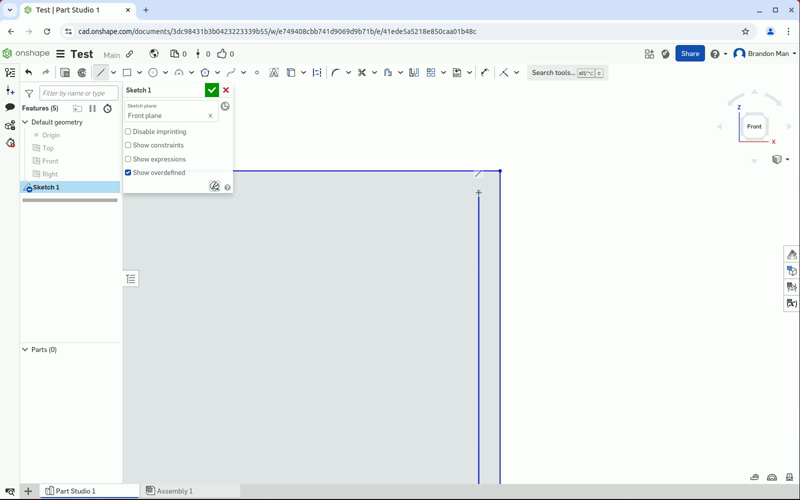
scroll(-6)
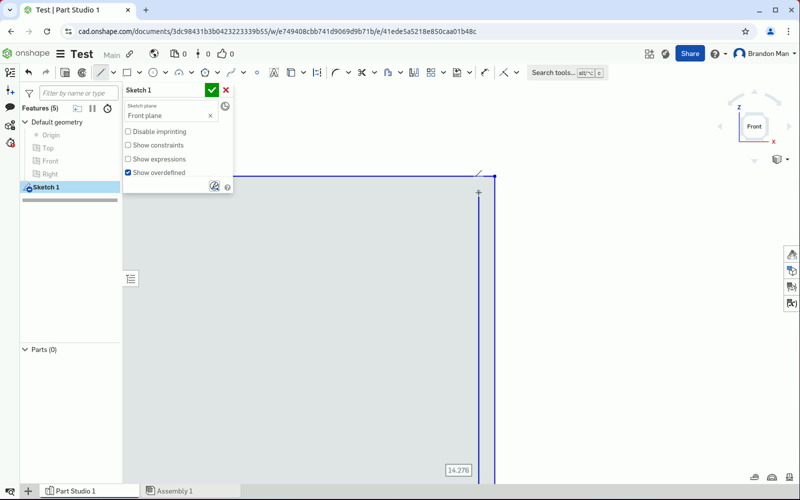
scroll(-6)
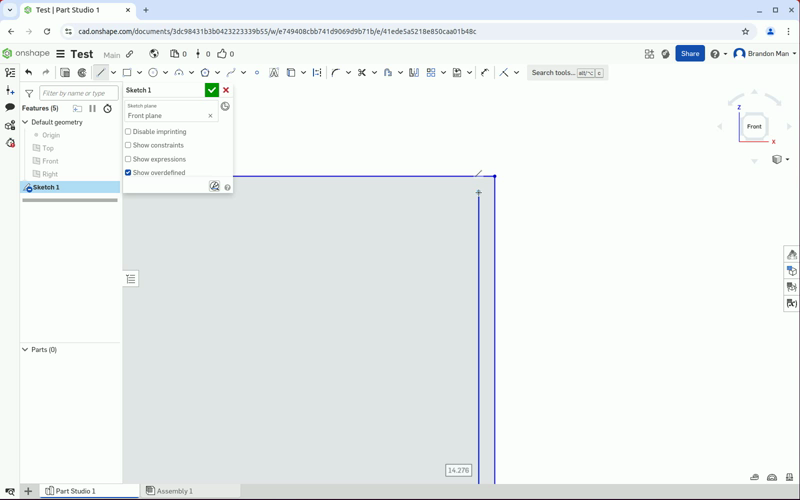
scroll(-6)
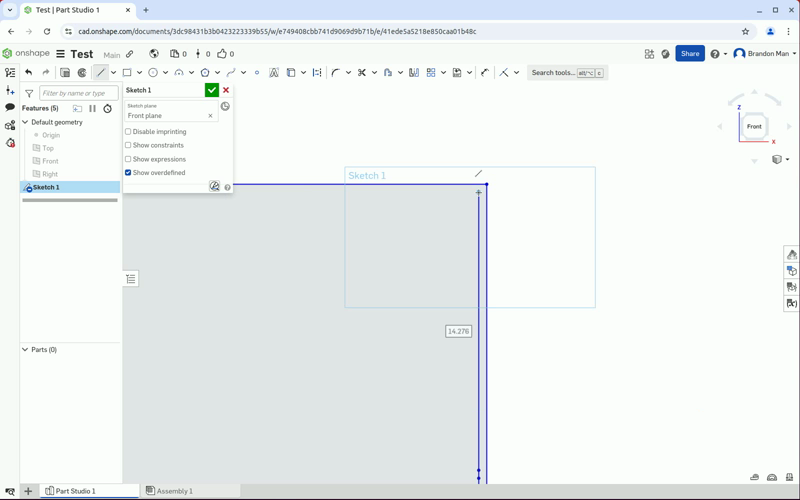
scroll(-6)
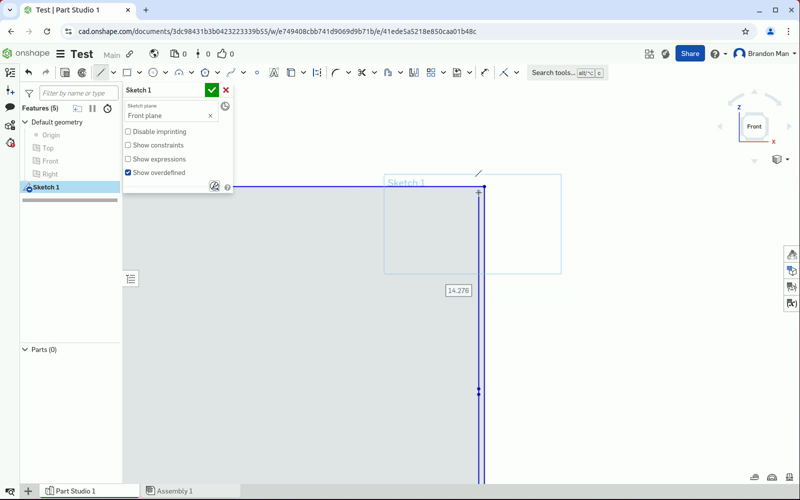
scroll(-6)
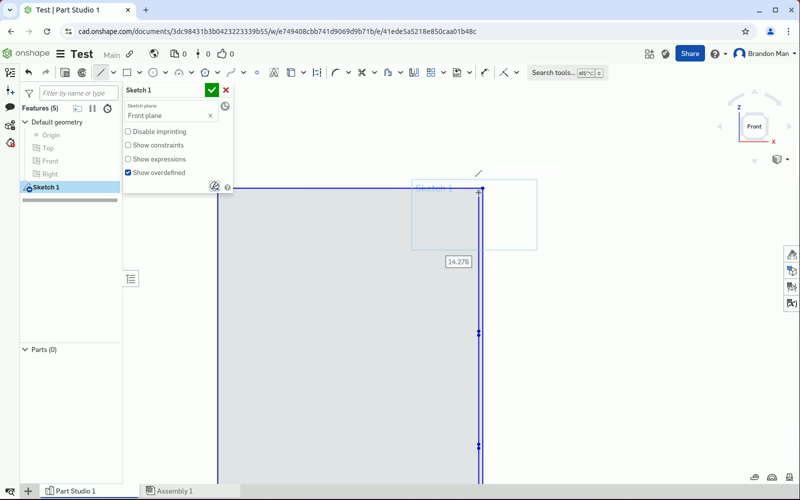
scroll(-6)
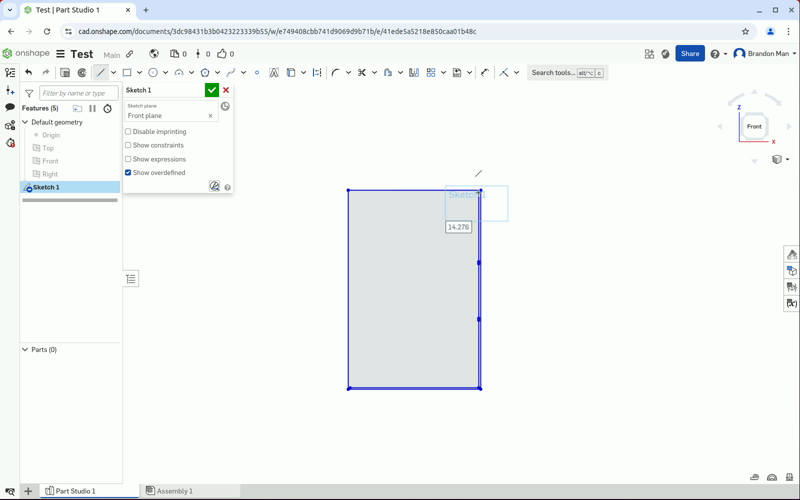
key_up(shift)
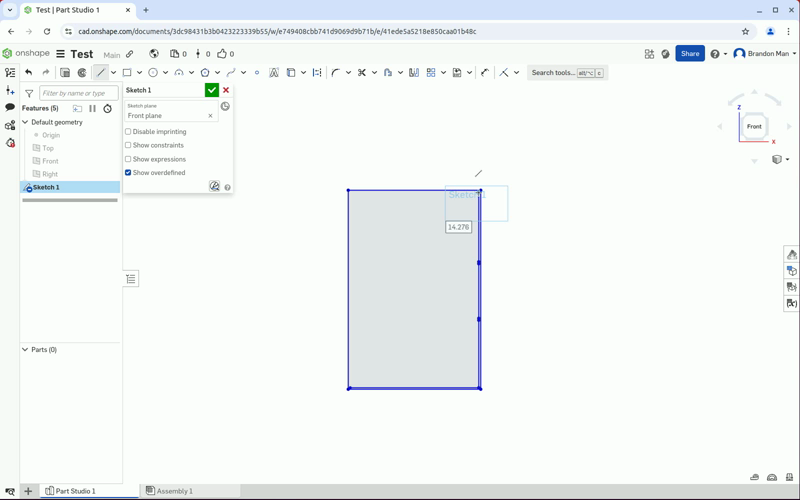
key_down(shift)
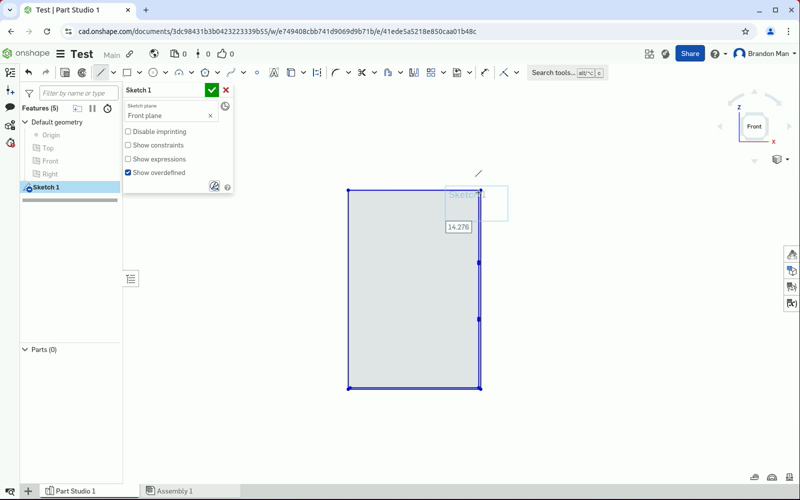
mouse_move(350, 192)
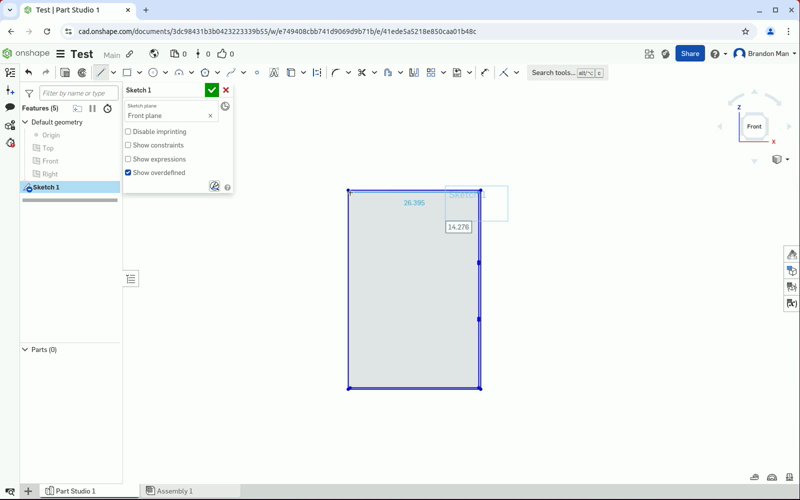
scroll(6)
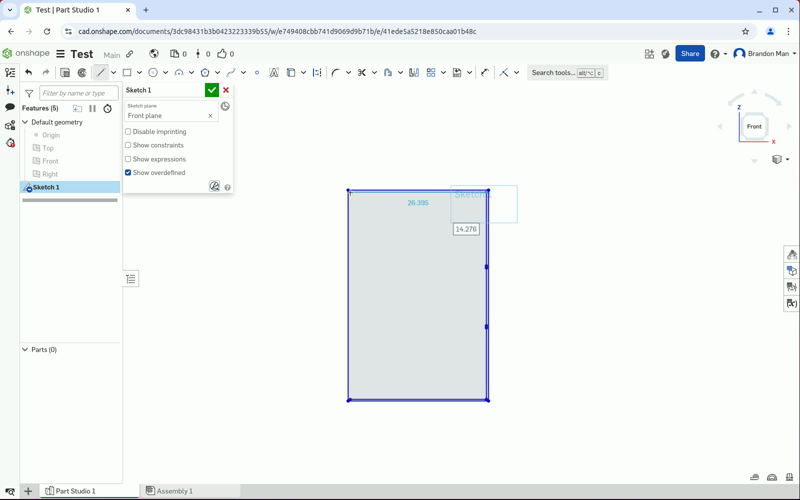
scroll(6)
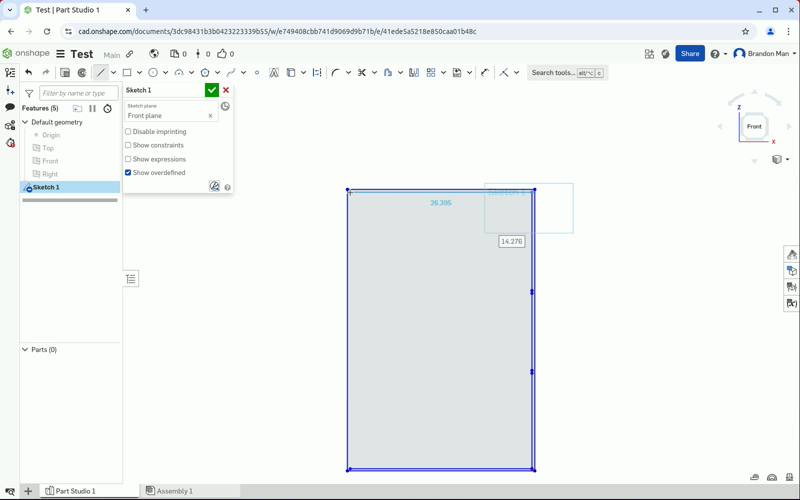
scroll(6)
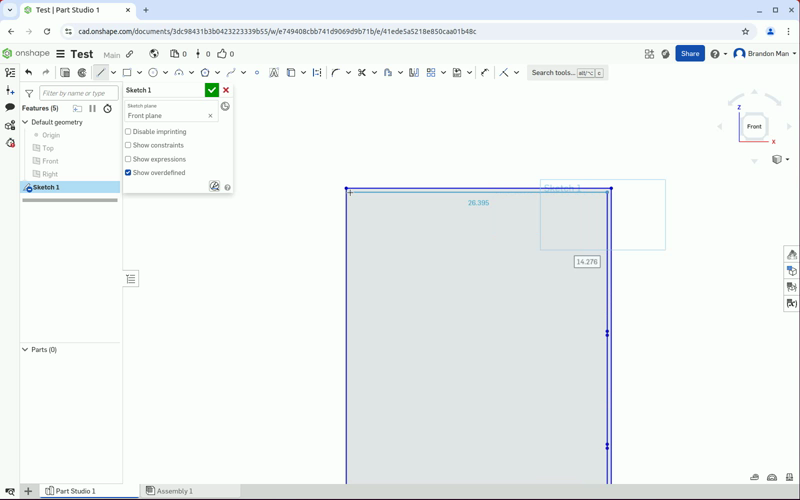
scroll(6)
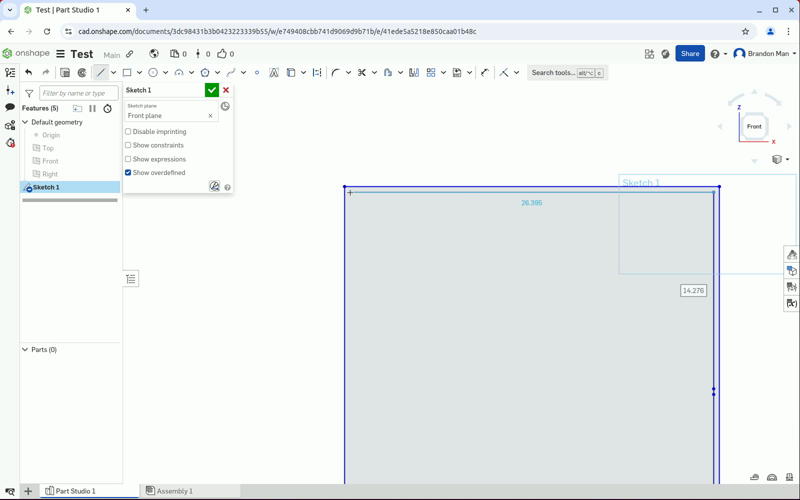
scroll(6)
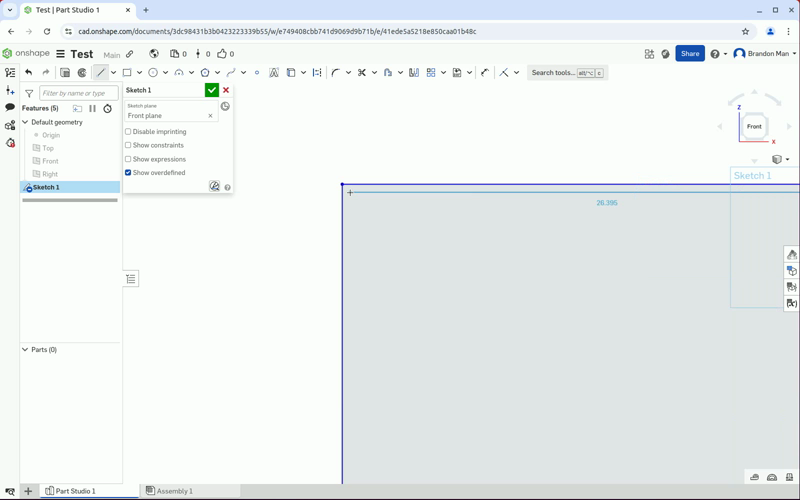
scroll(6)
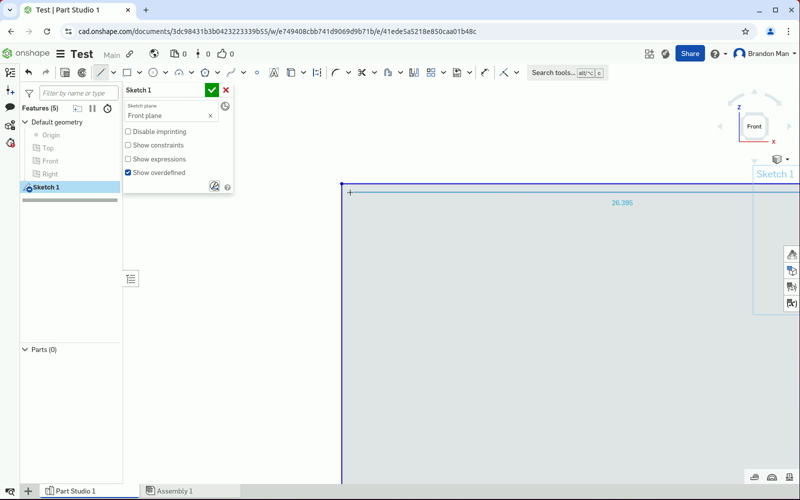
scroll(6)
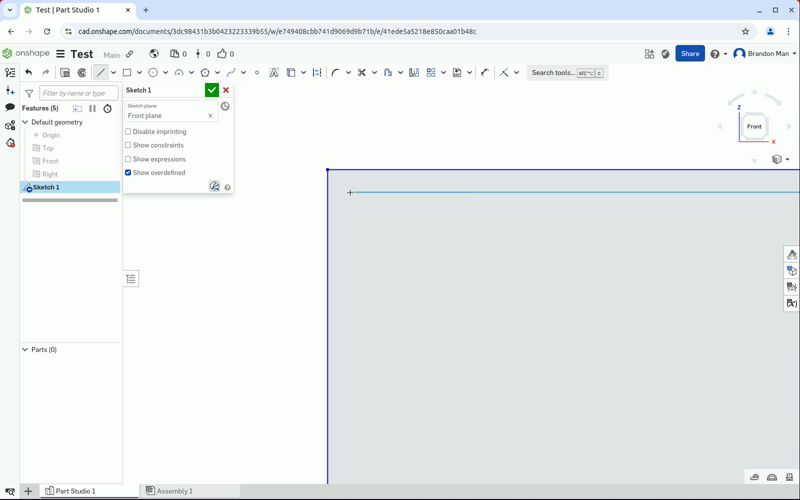
click(350, 192)
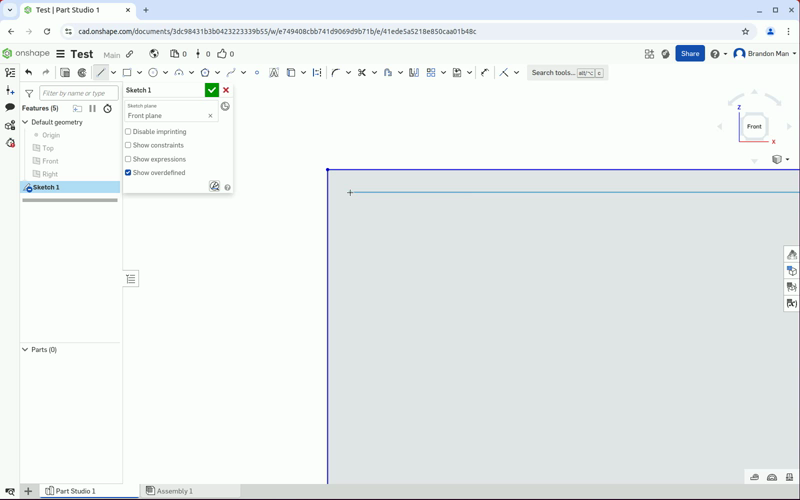
scroll(-6)
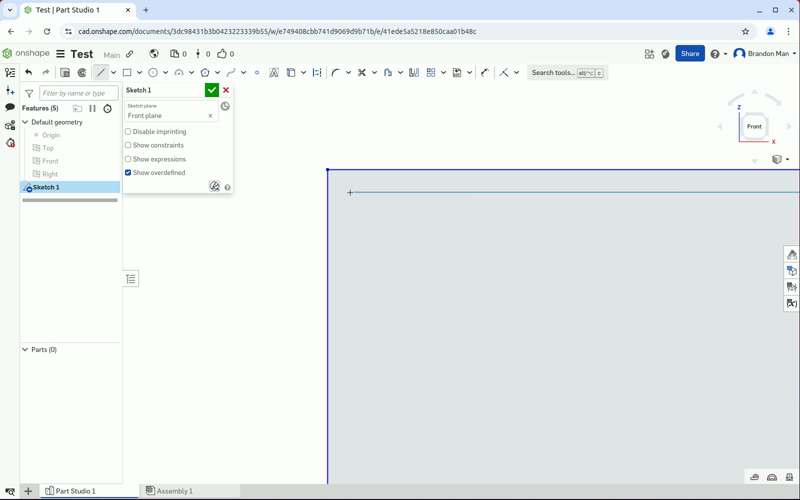
scroll(-6)
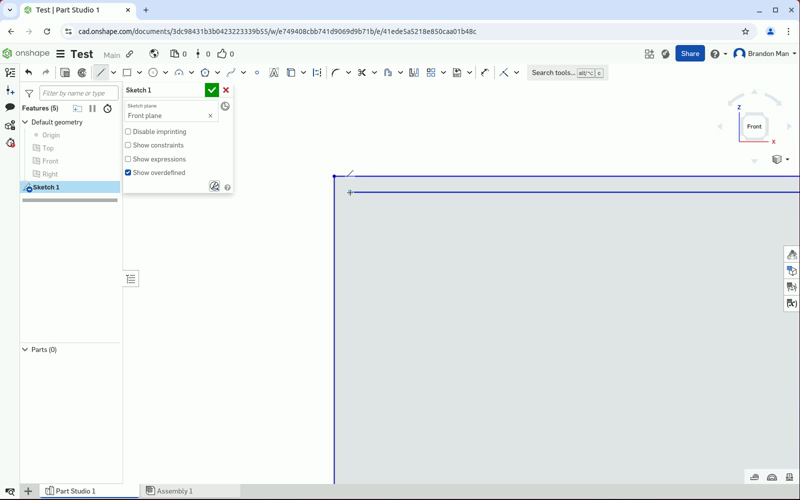
scroll(-6)
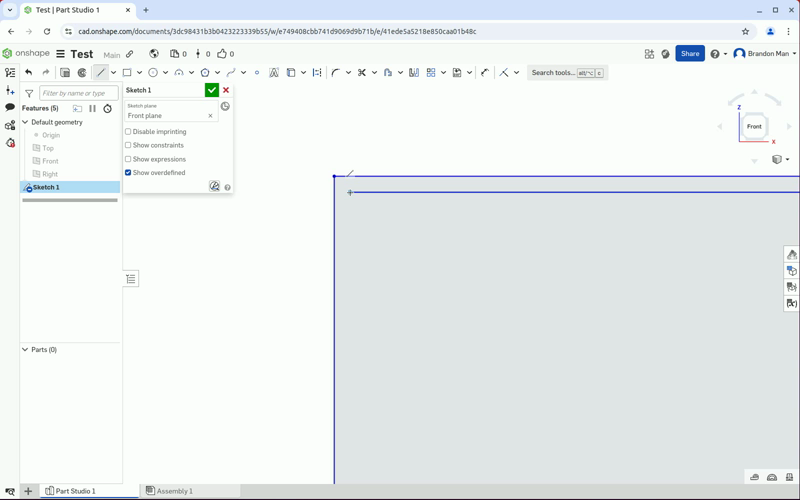
scroll(-6)
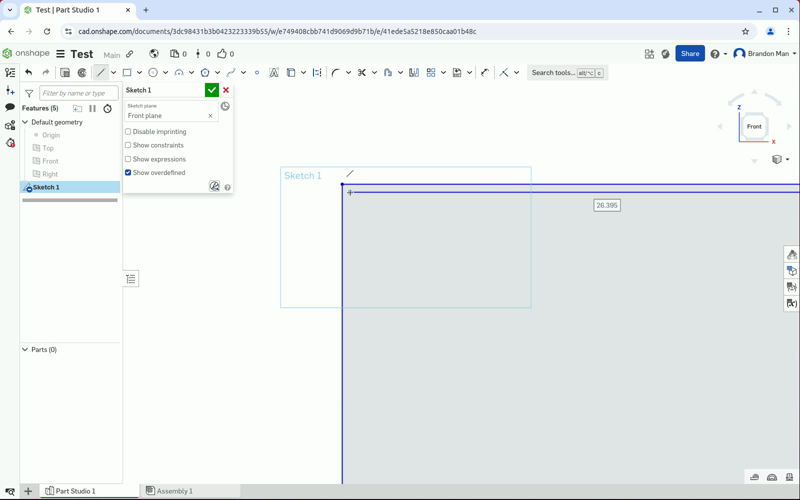
scroll(-6)
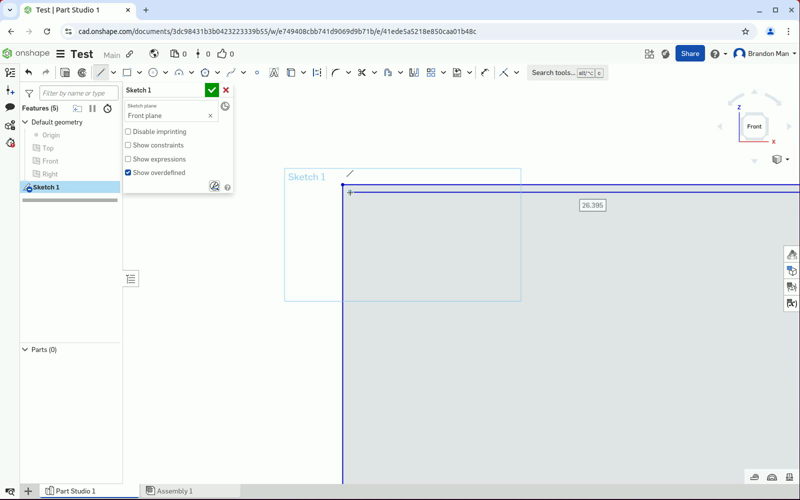
scroll(-6)
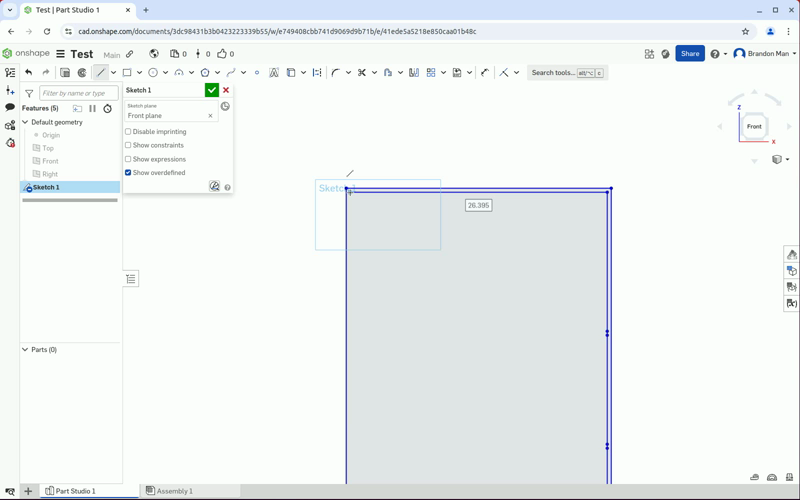
scroll(-6)
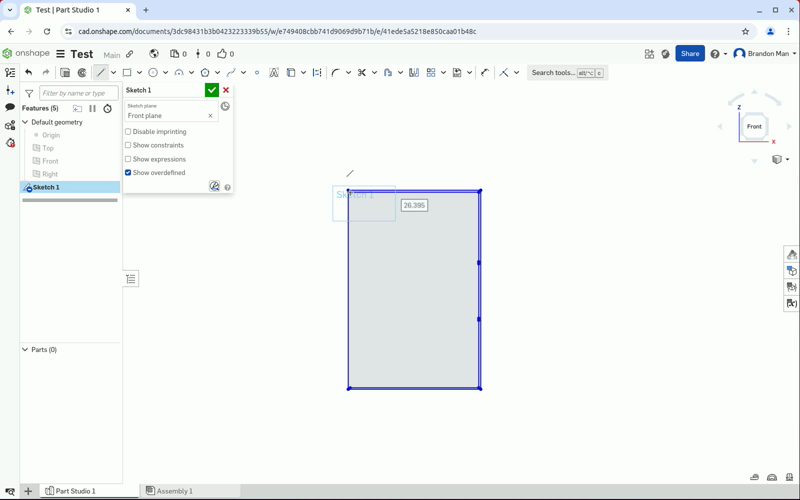
key_up(shift)
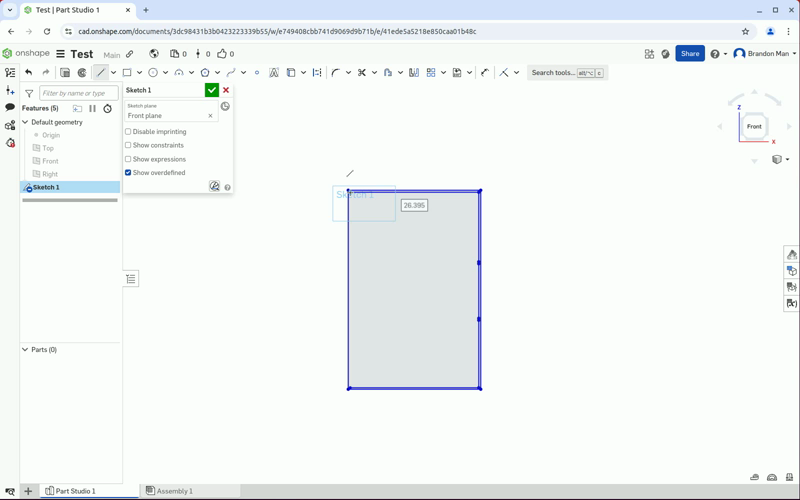
key_down(shift)
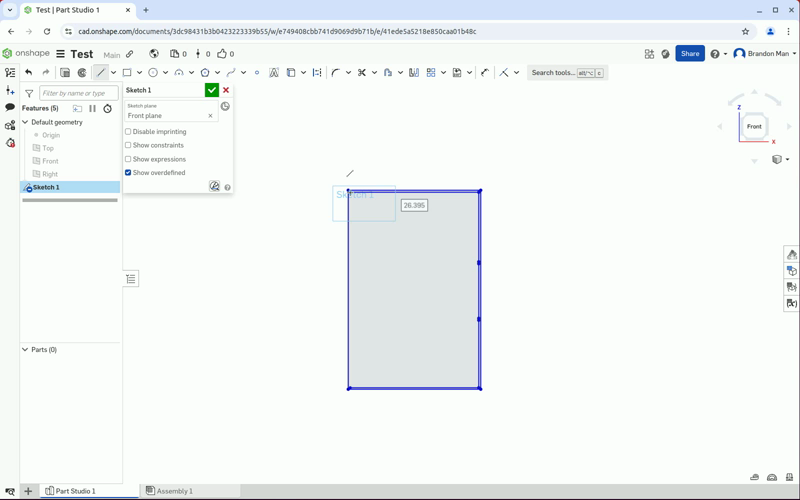
mouse_move(350, 261)
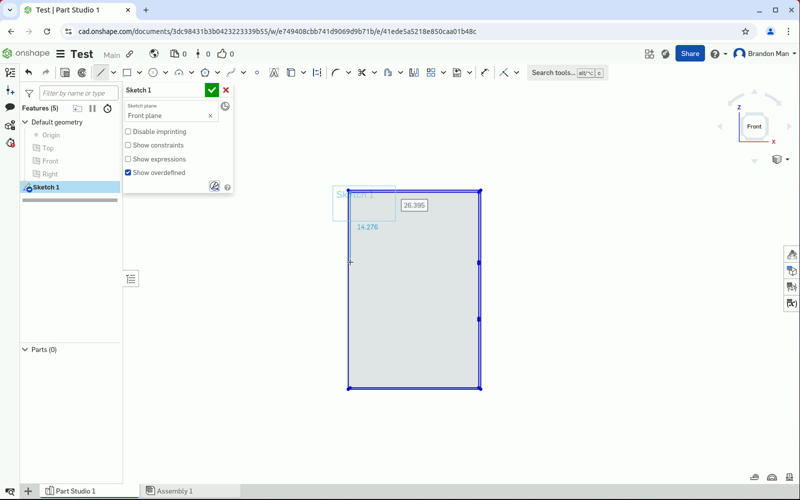
click(350, 261)
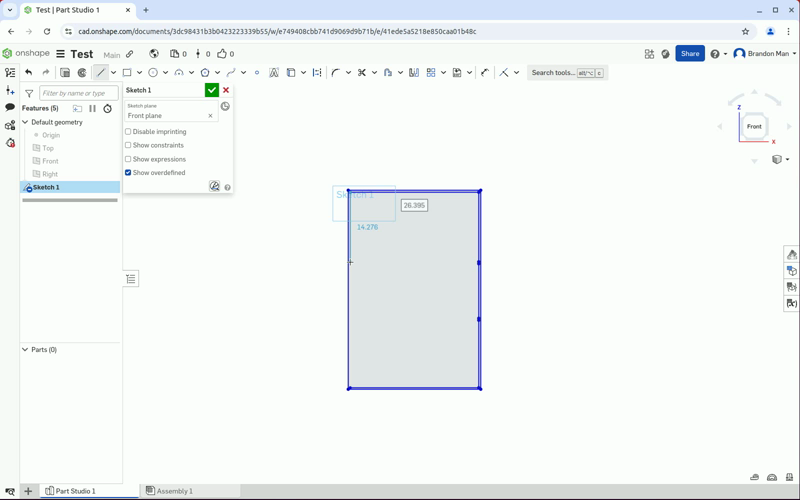
key_up(shift)
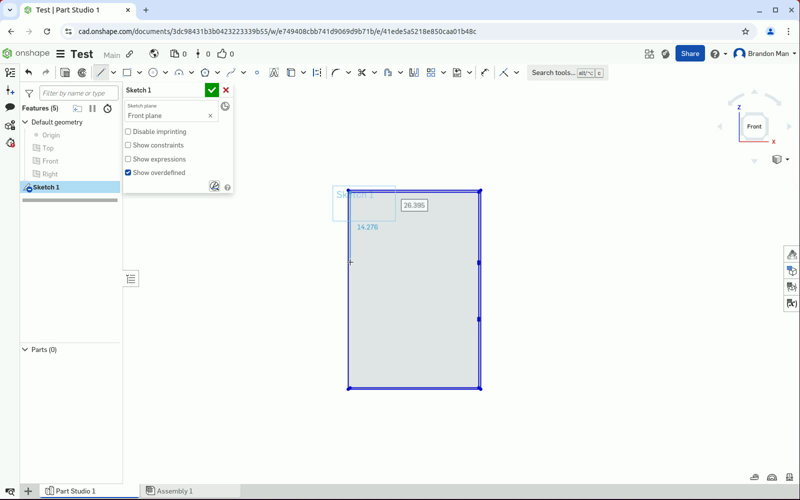
key_down(shift)
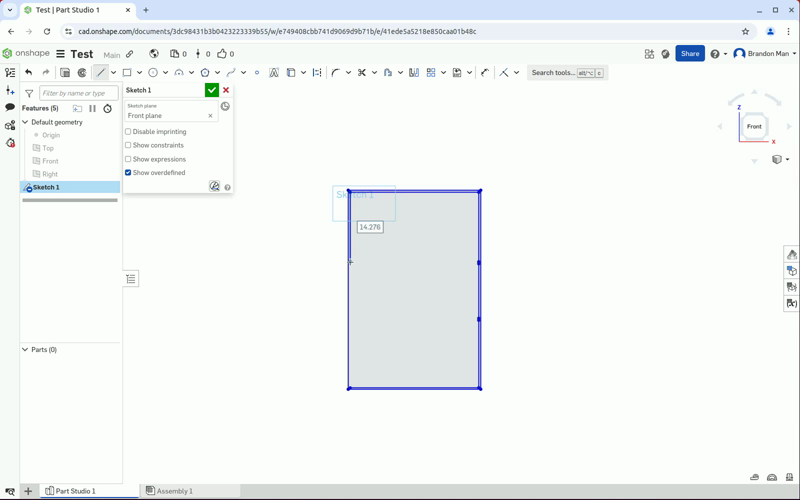
mouse_move(380, 261)
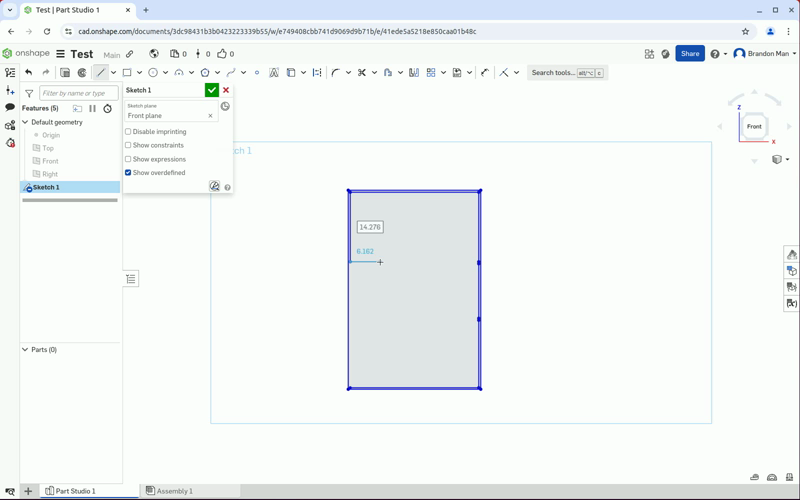
mouse_move(350, 263)
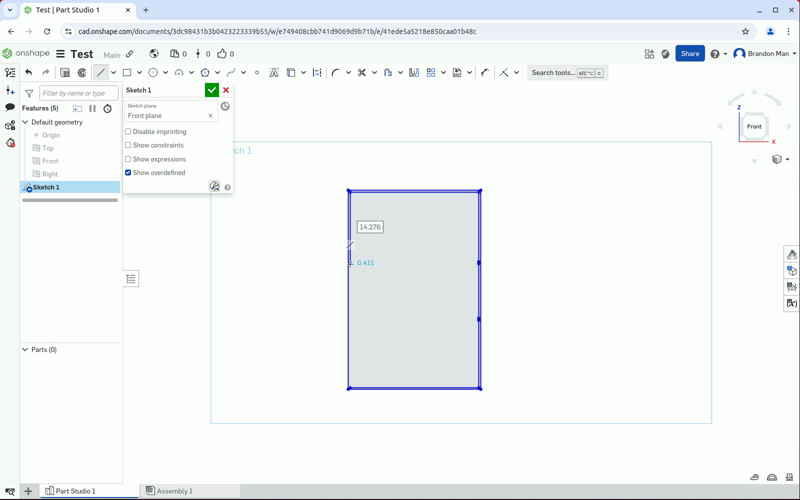
scroll(6)
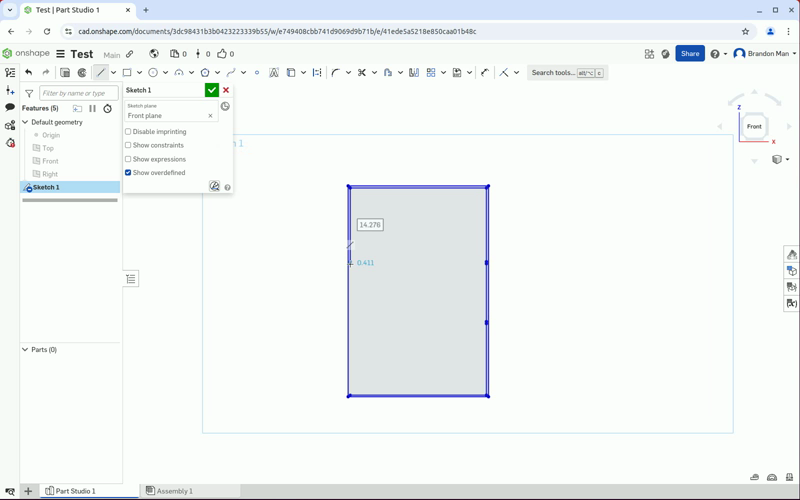
scroll(6)
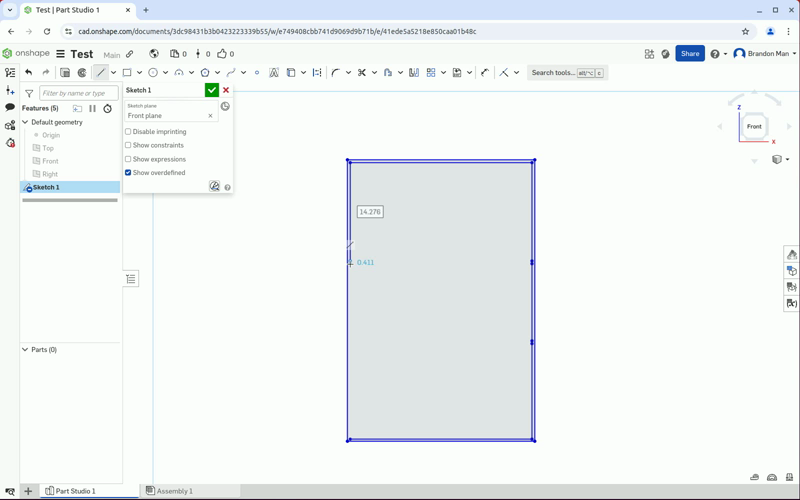
scroll(6)
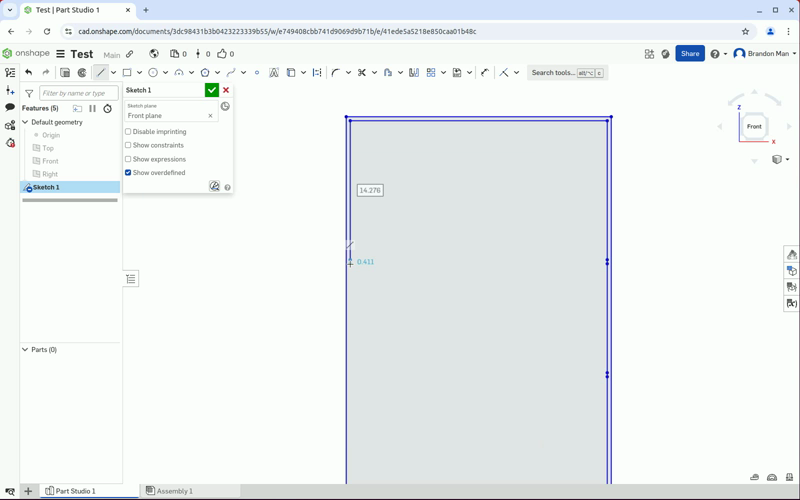
scroll(6)
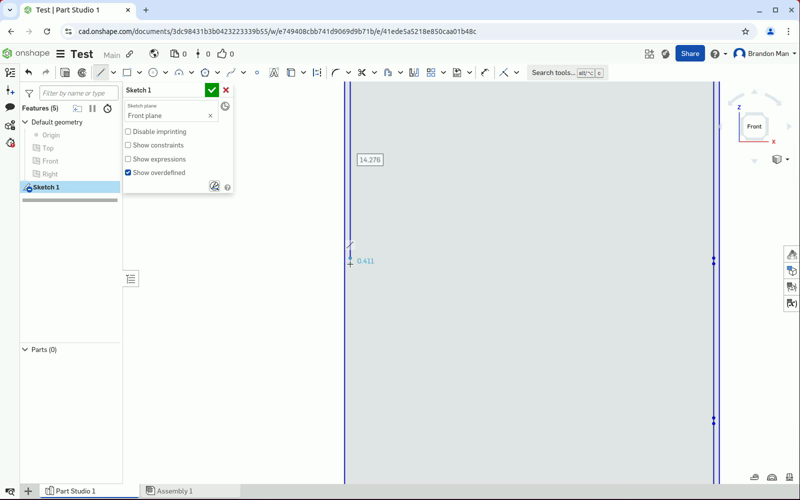
scroll(6)
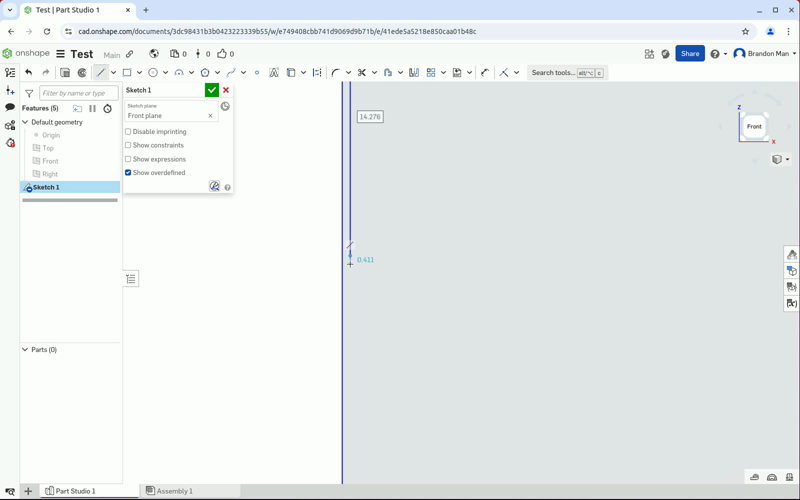
scroll(6)
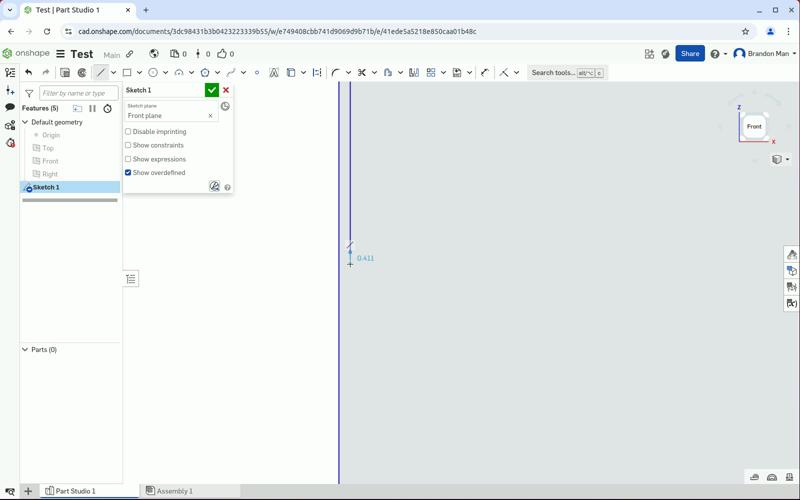
scroll(6)
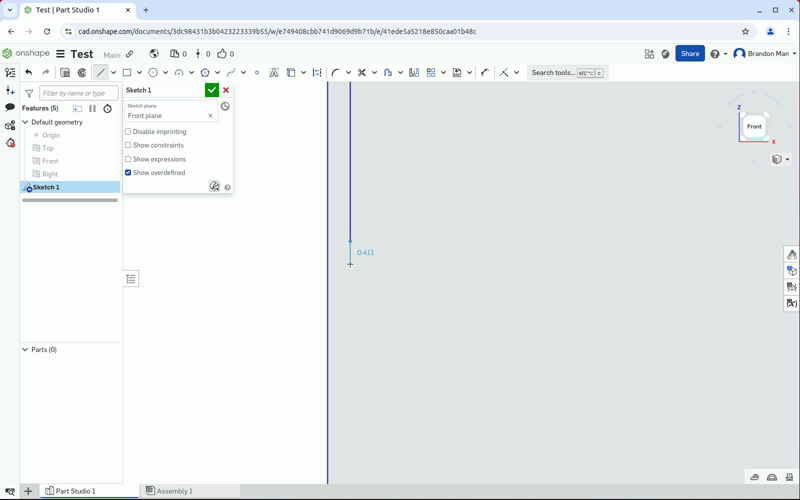
click(350, 263)
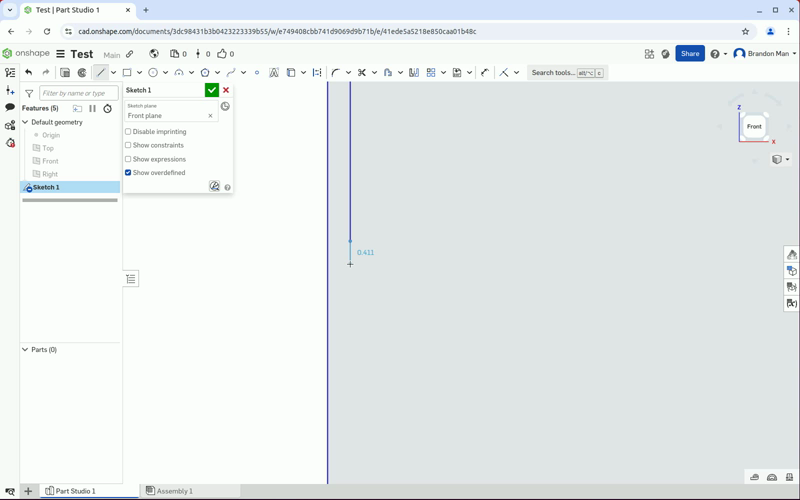
scroll(-6)
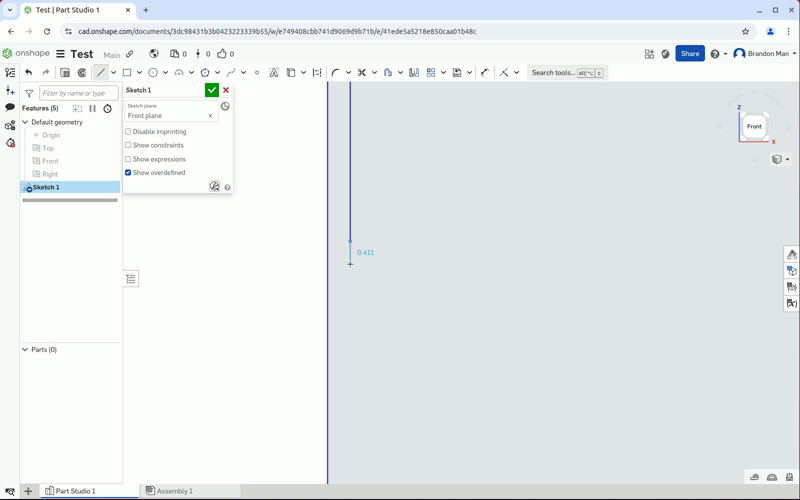
scroll(-6)
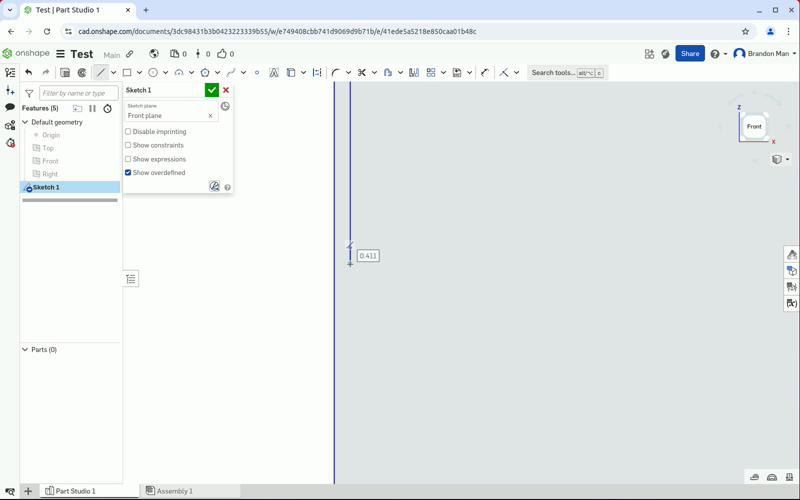
scroll(-6)
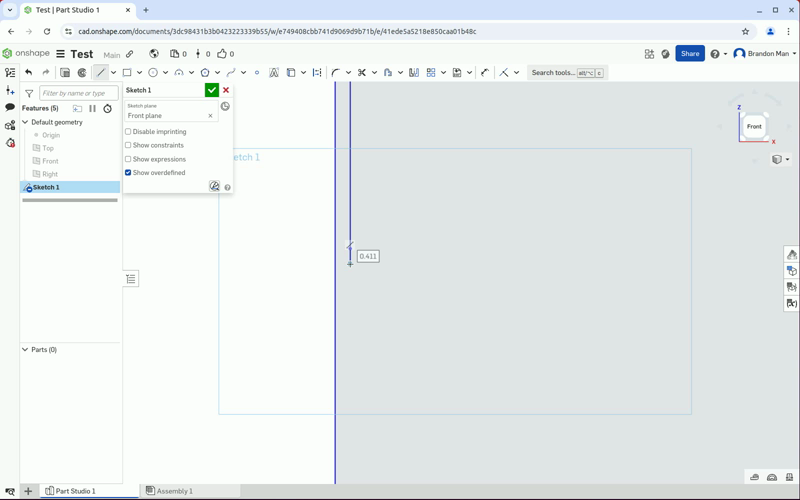
scroll(-6)
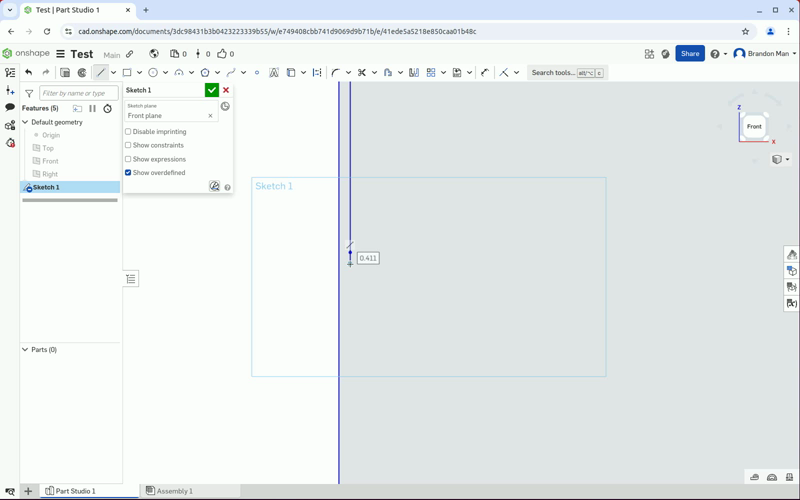
scroll(-6)
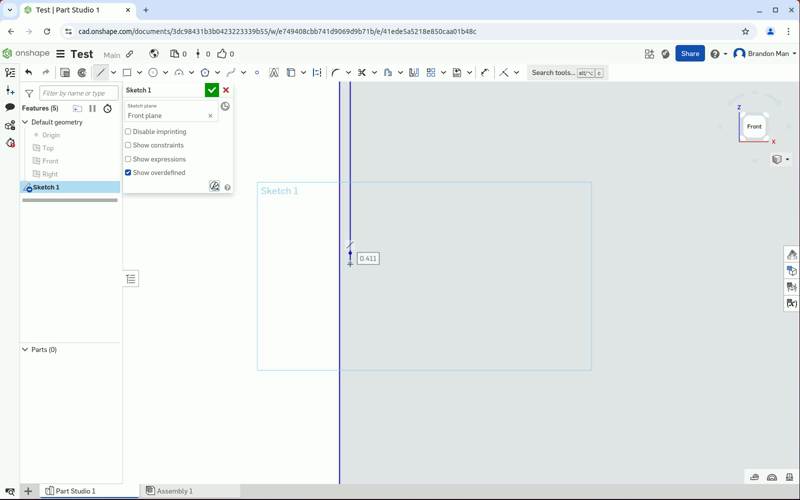
scroll(-6)
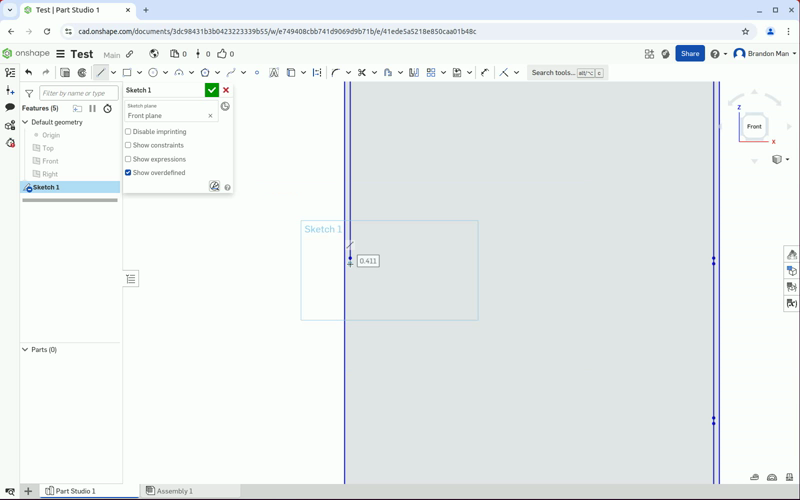
scroll(-6)
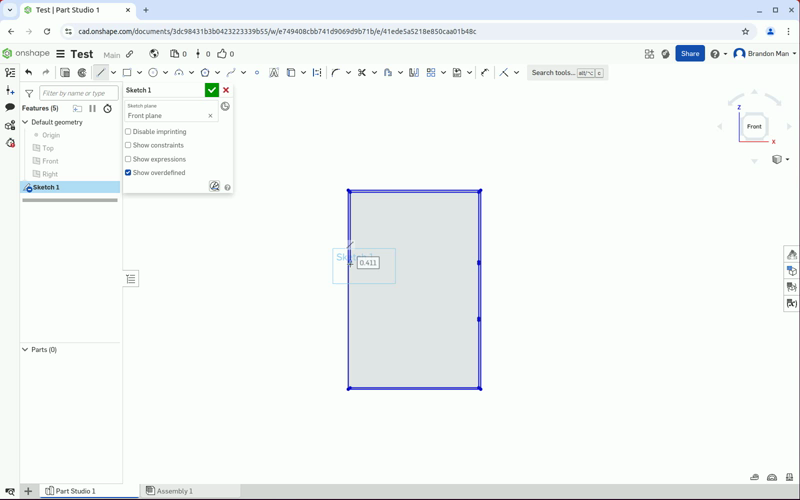
key_up(shift)
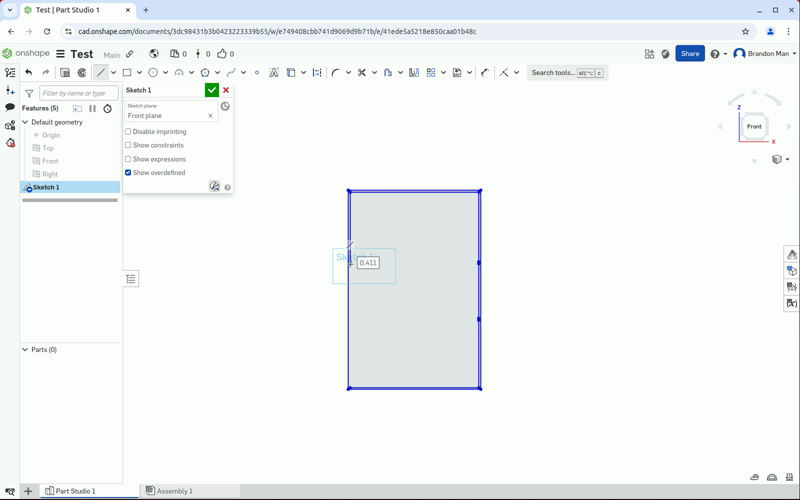
key_down(shift)
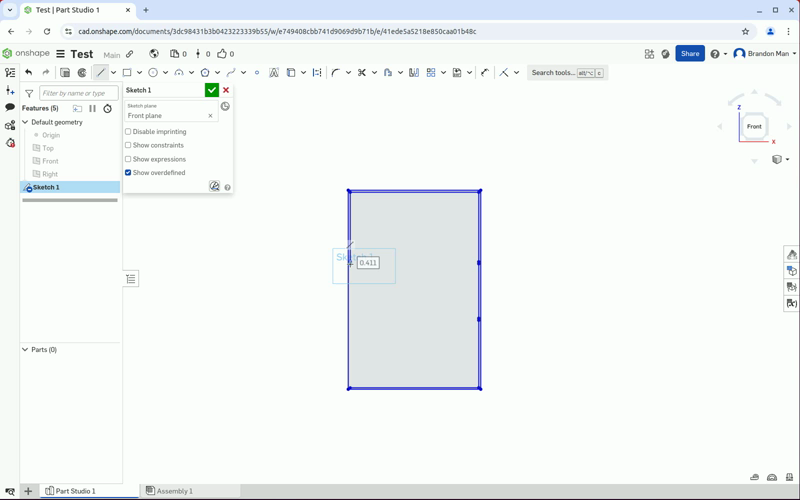
mouse_move(380, 263)
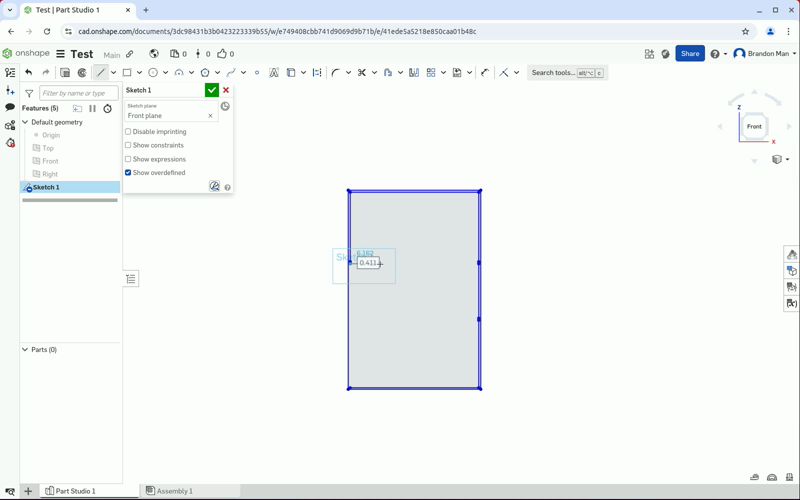
mouse_move(350, 318)
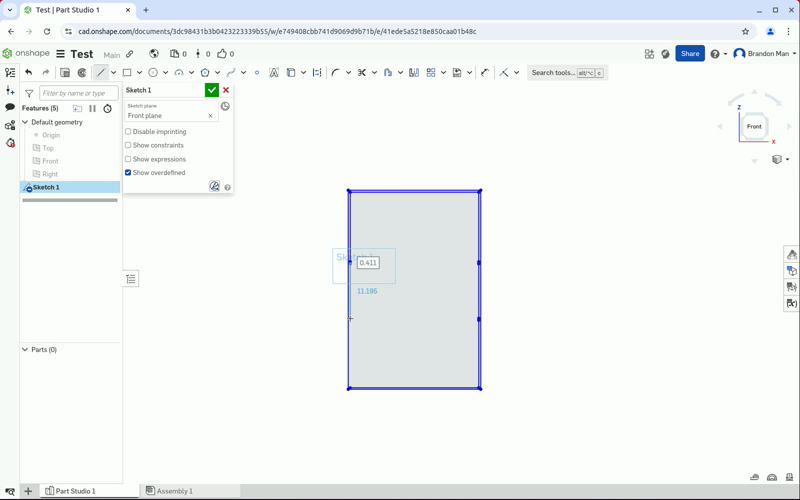
click(350, 318)
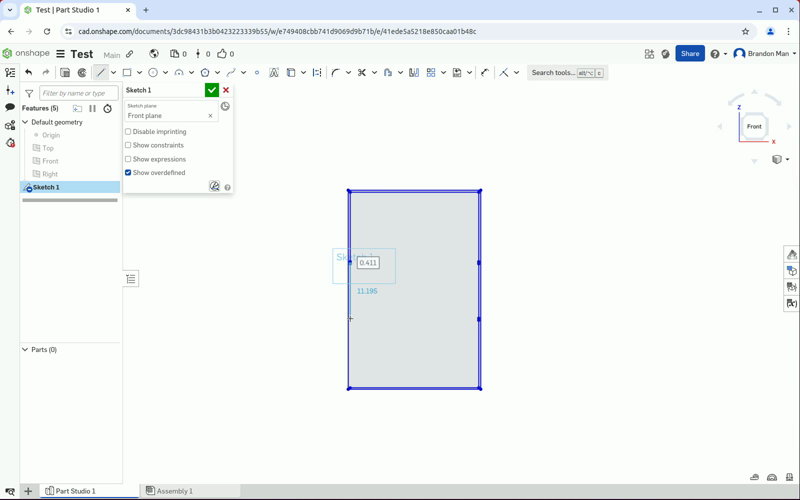
key_up(shift)
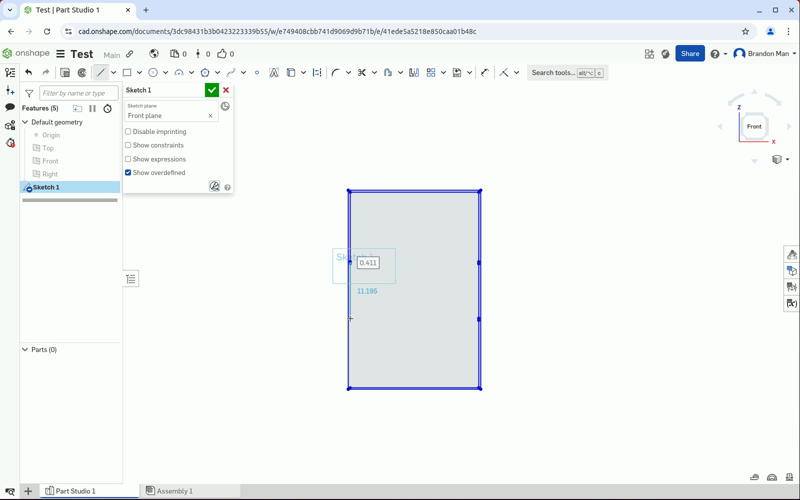
key_down(shift)
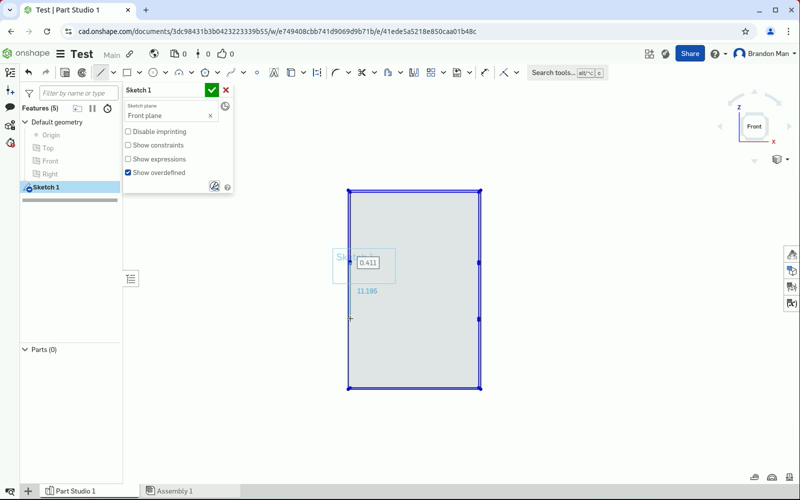
mouse_move(380, 318)
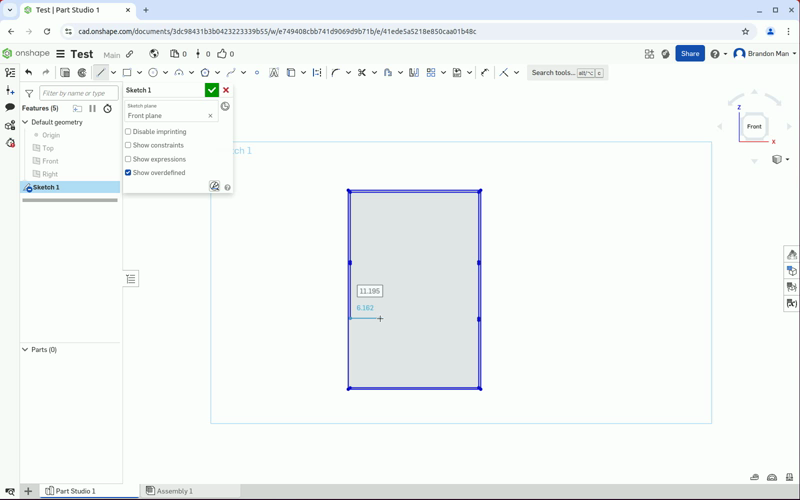
mouse_move(350, 320)
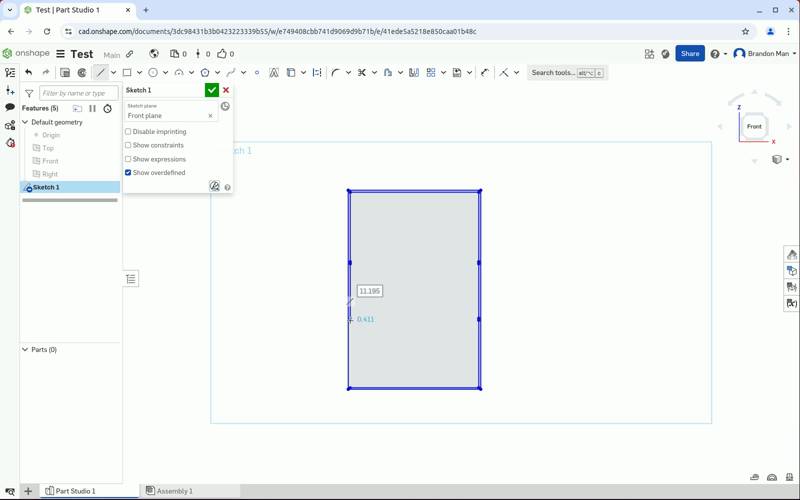
scroll(6)
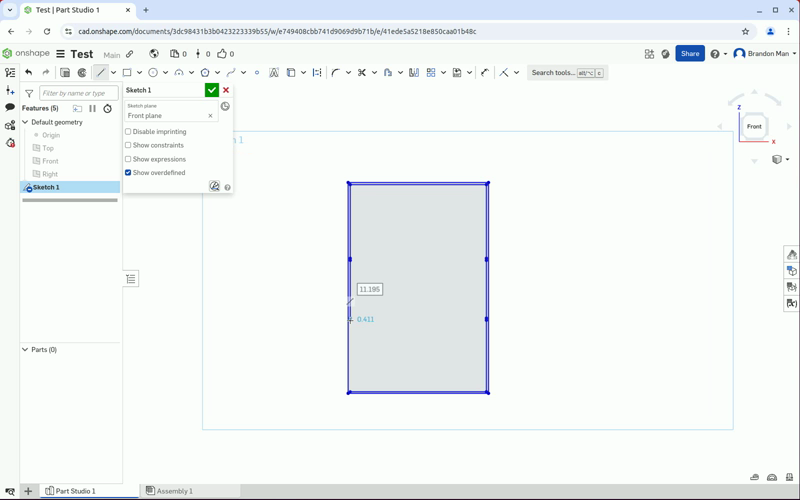
scroll(6)
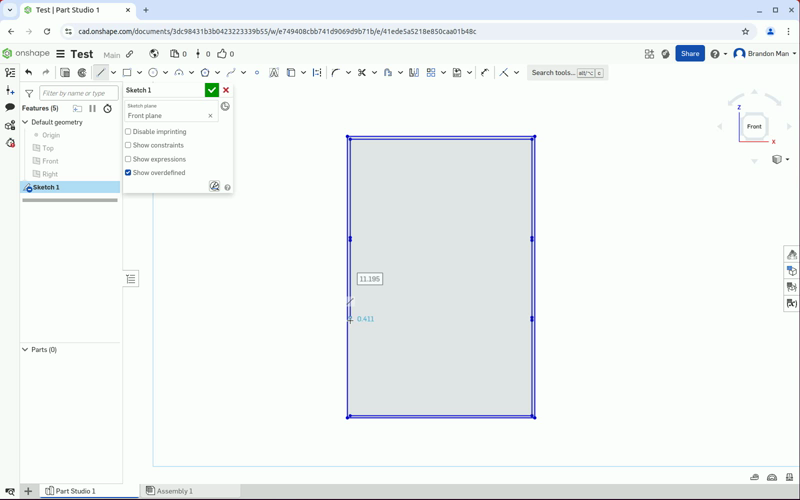
scroll(6)
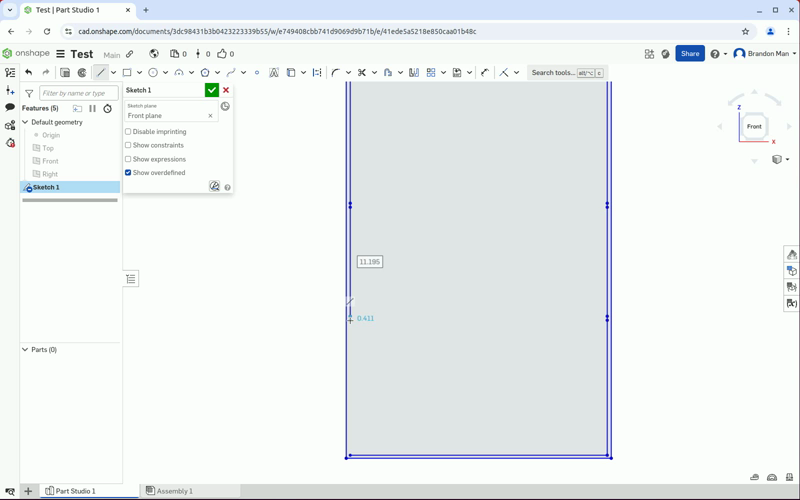
scroll(6)
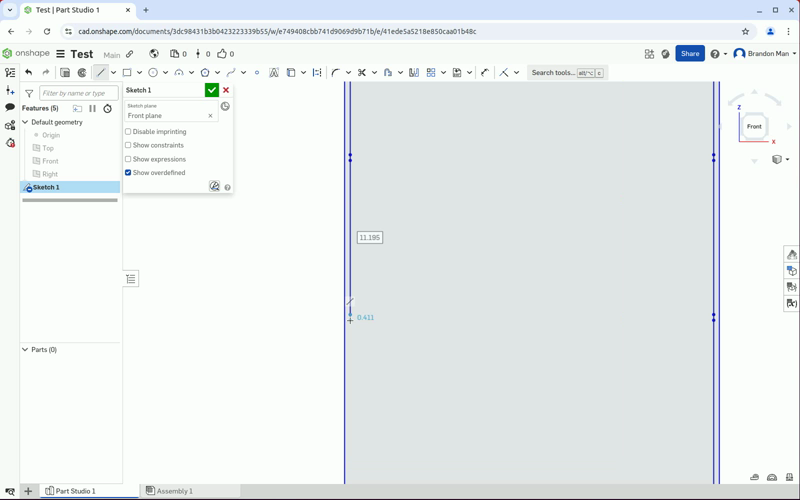
scroll(6)
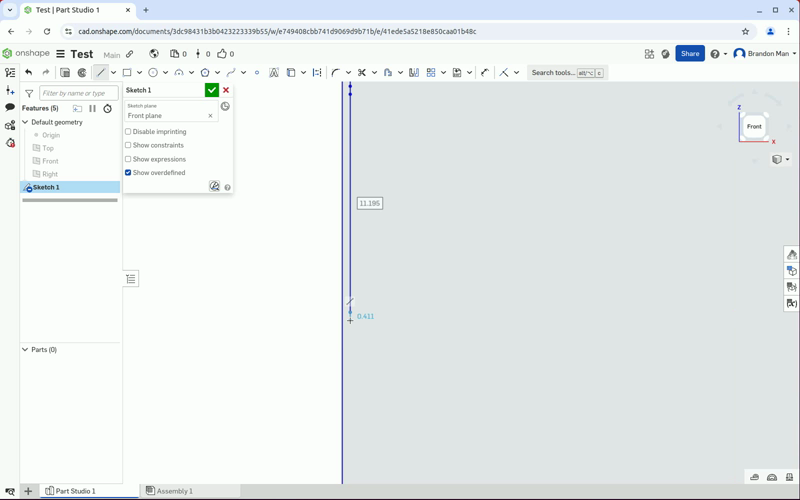
scroll(6)
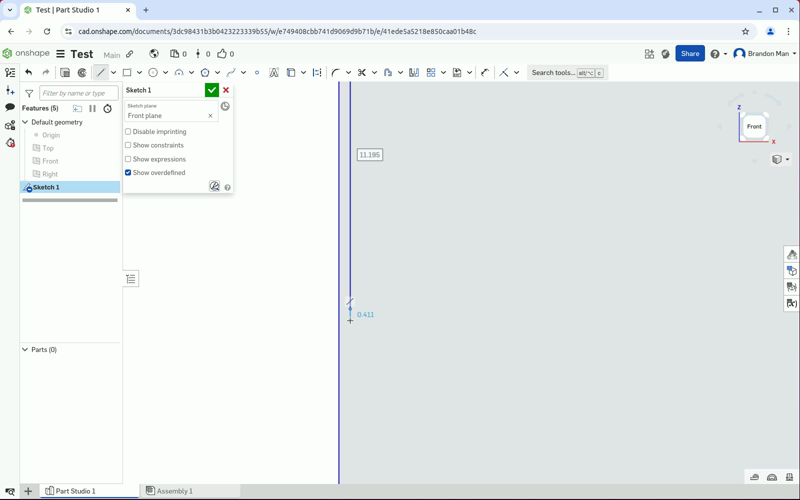
scroll(6)
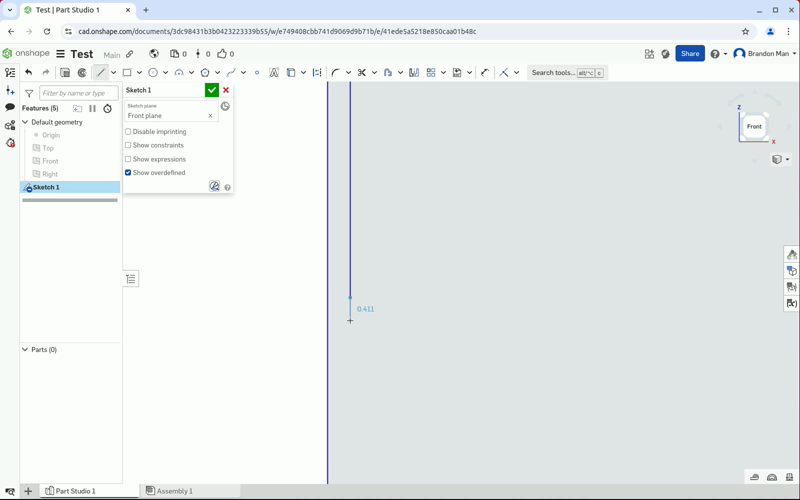
click(350, 320)
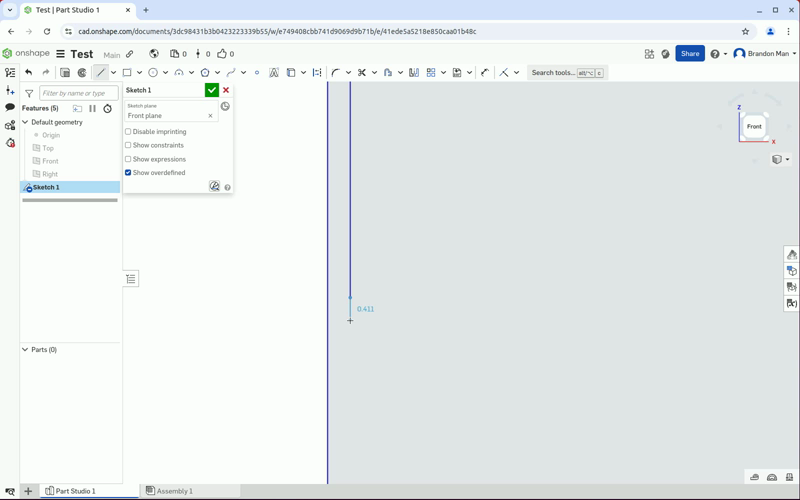
scroll(-6)
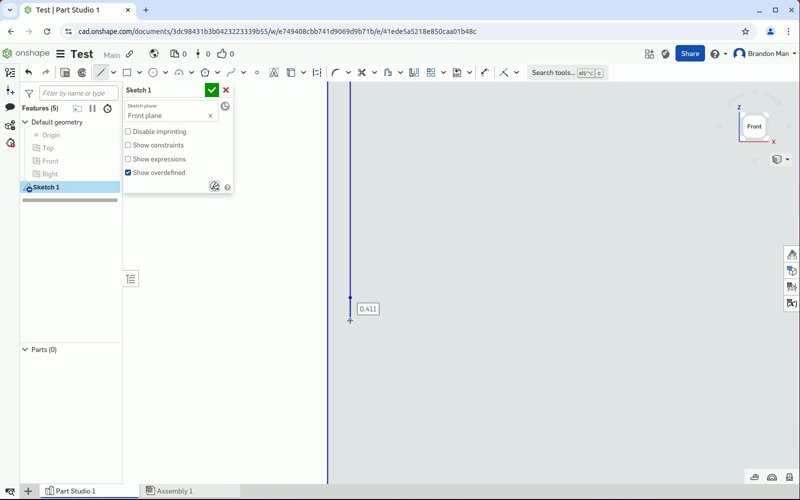
scroll(-6)
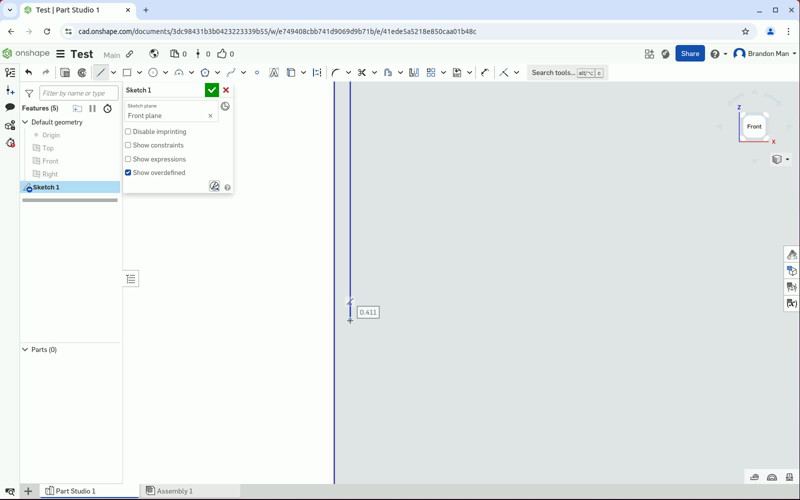
scroll(-6)
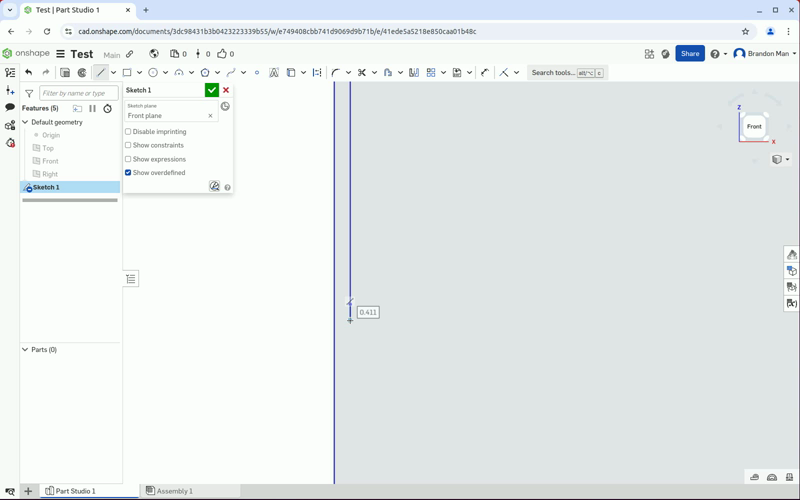
scroll(-6)
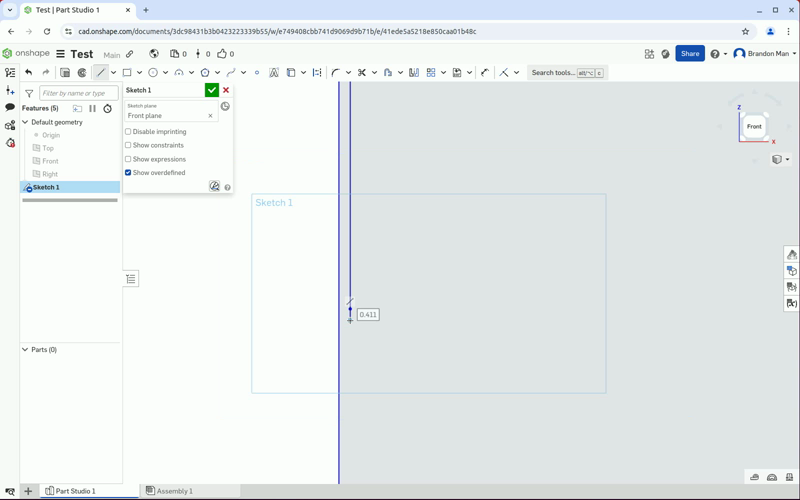
scroll(-6)
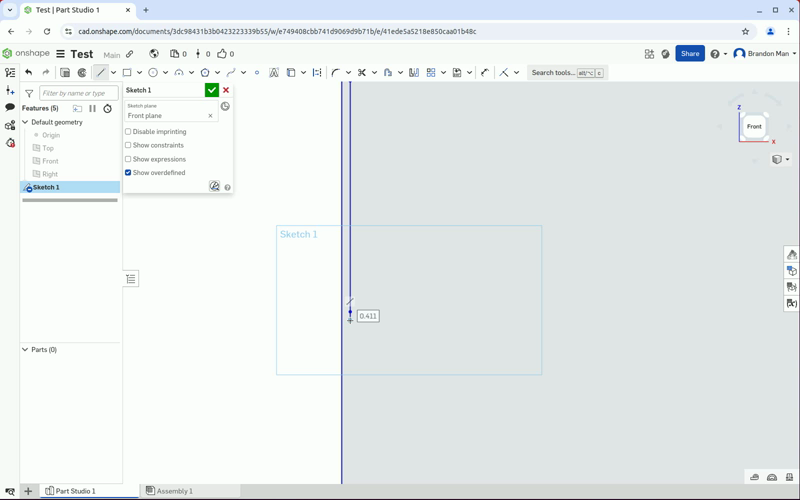
scroll(-6)
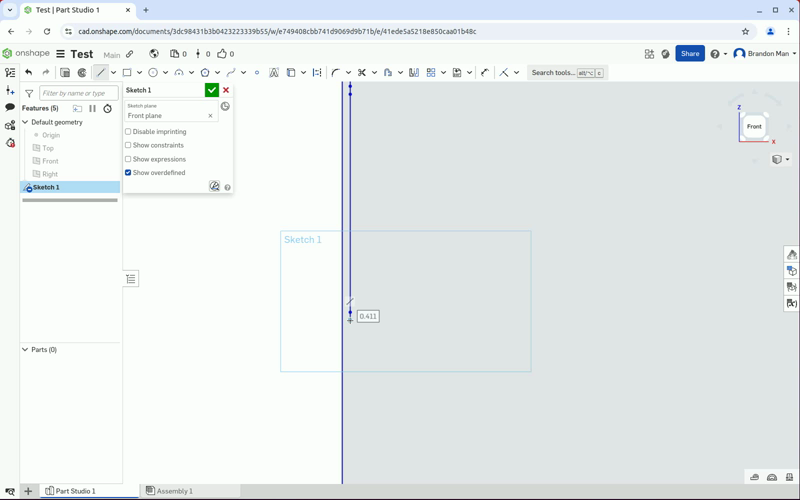
scroll(-6)
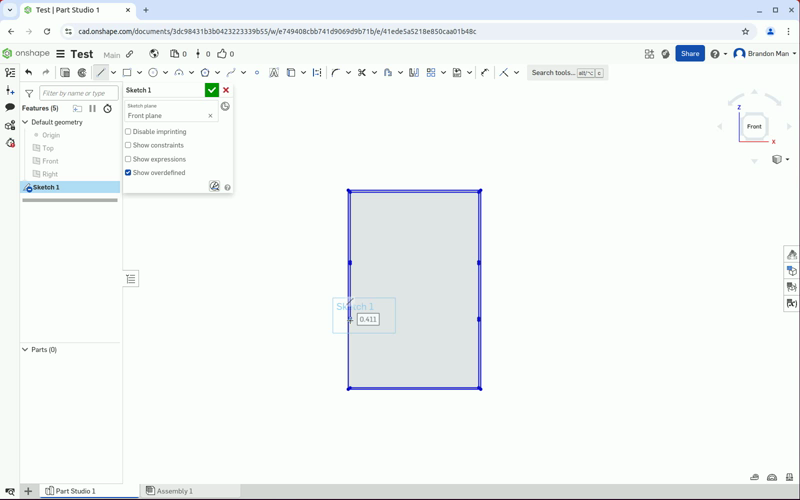
key_up(shift)
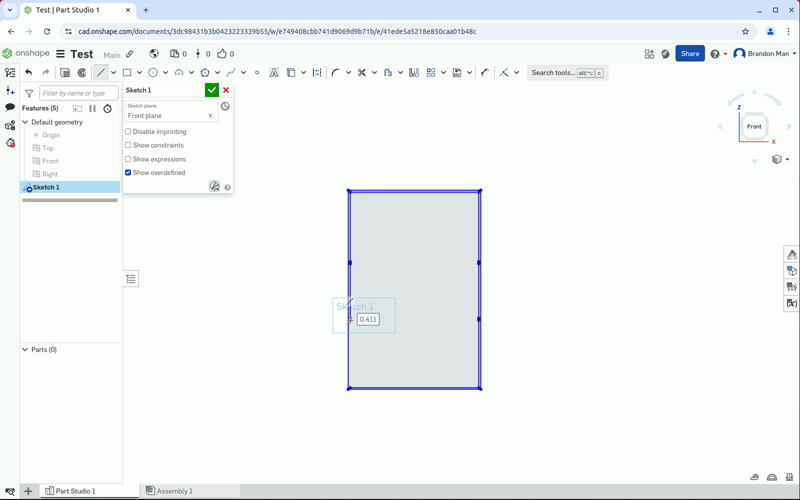
key_down(shift)
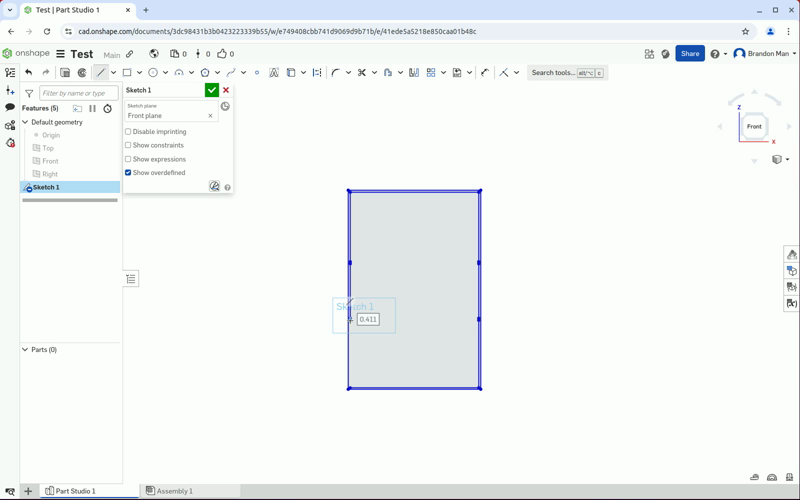
mouse_move(350, 387)
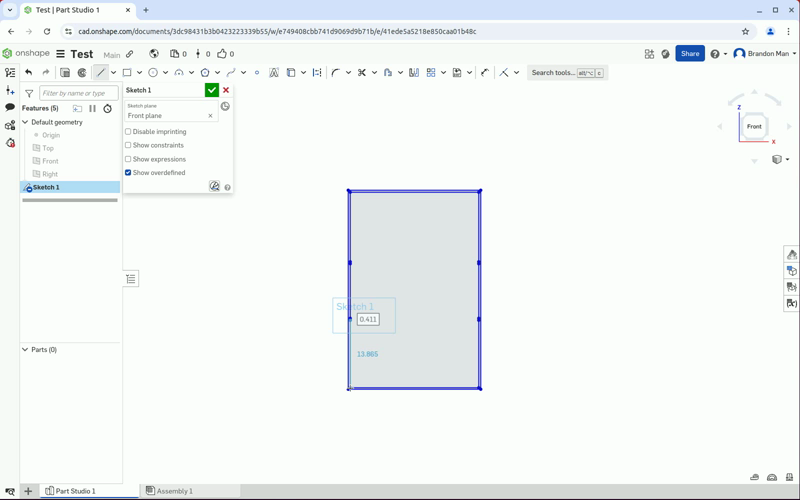
scroll(6)
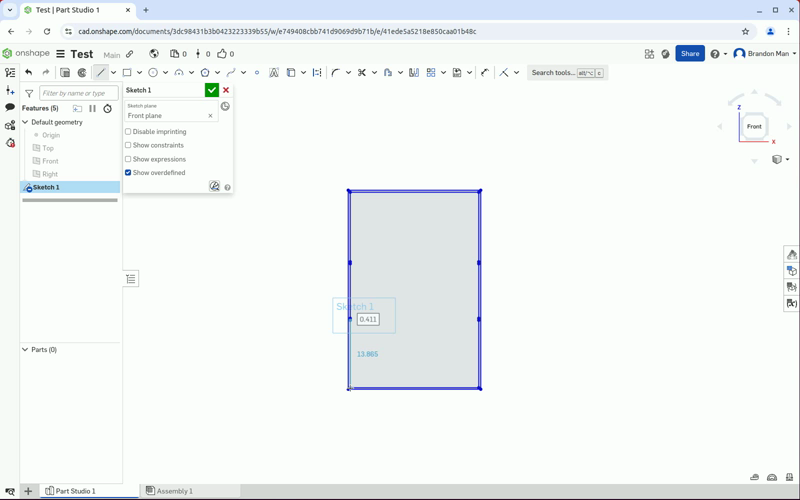
scroll(6)
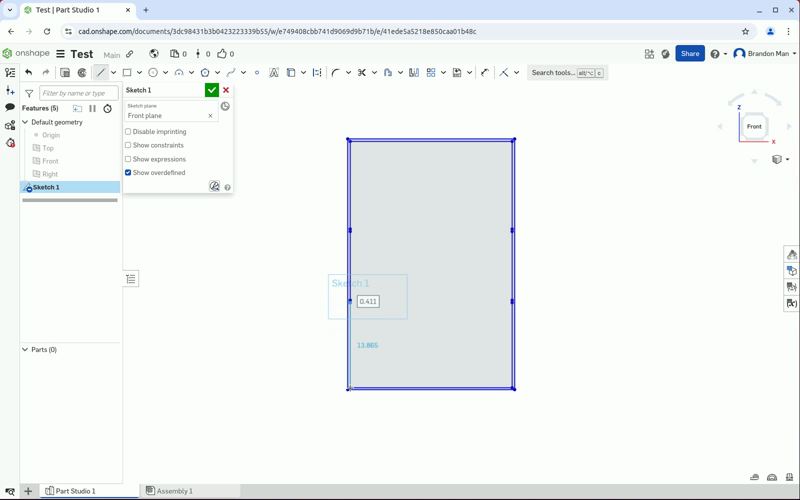
scroll(6)
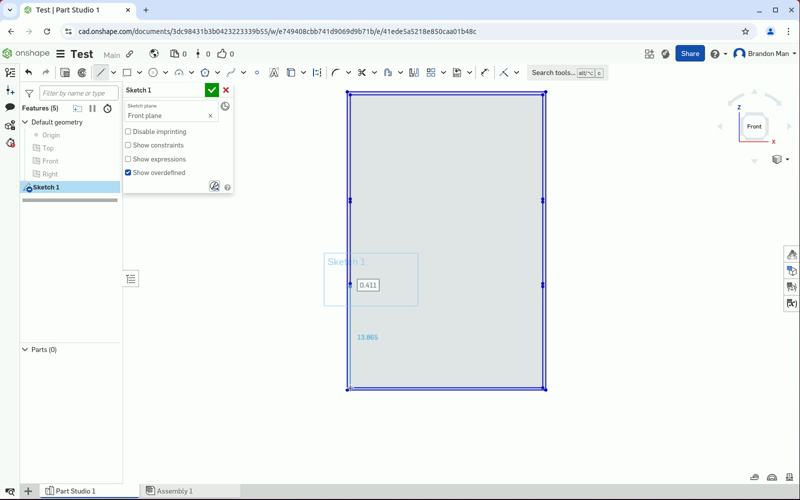
scroll(6)
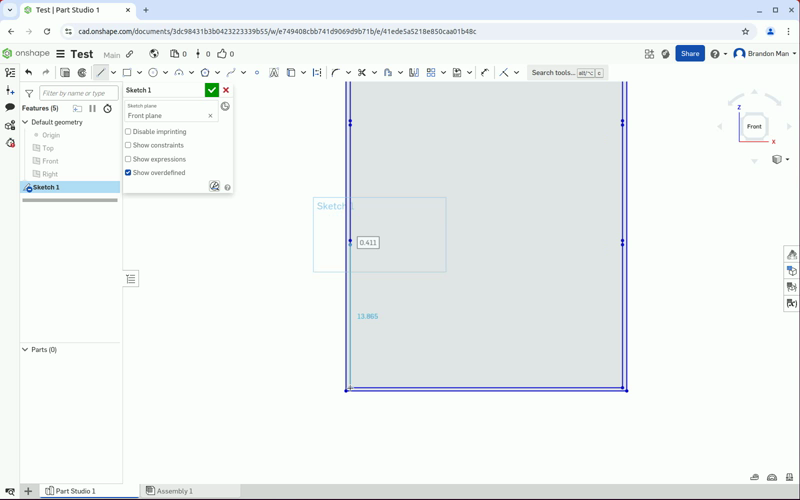
scroll(6)
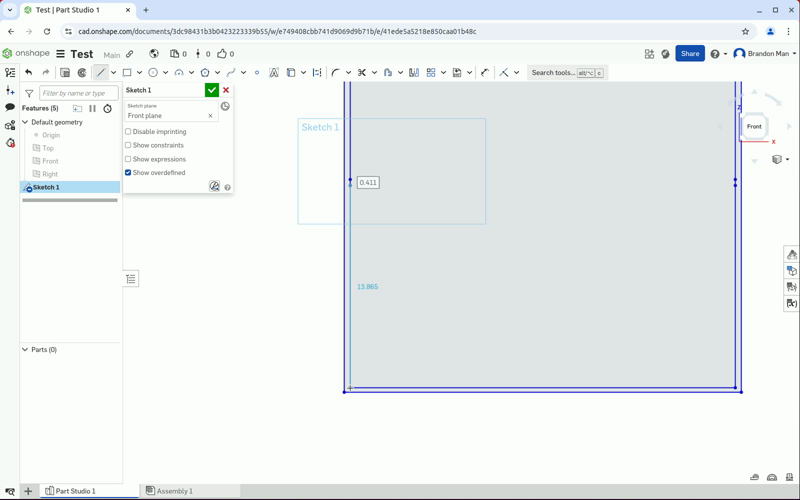
scroll(6)
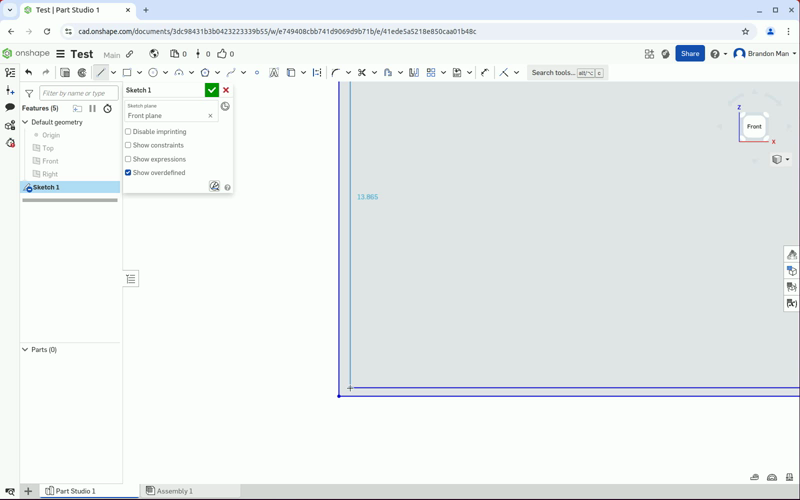
scroll(6)
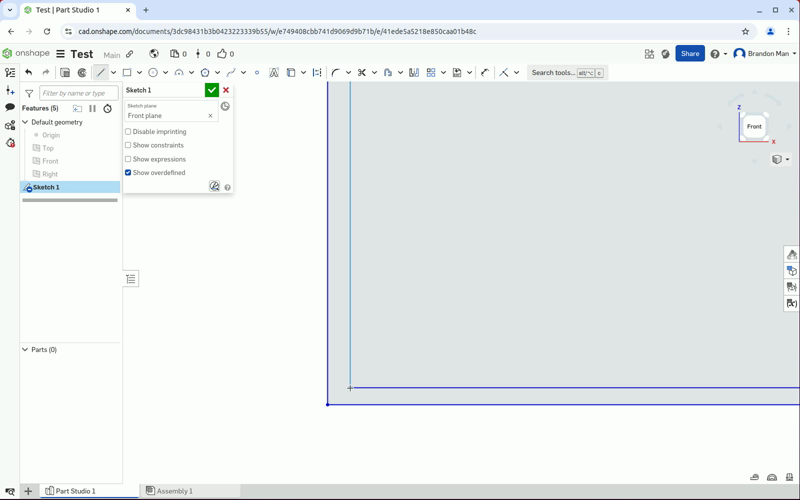
key_up(shift)
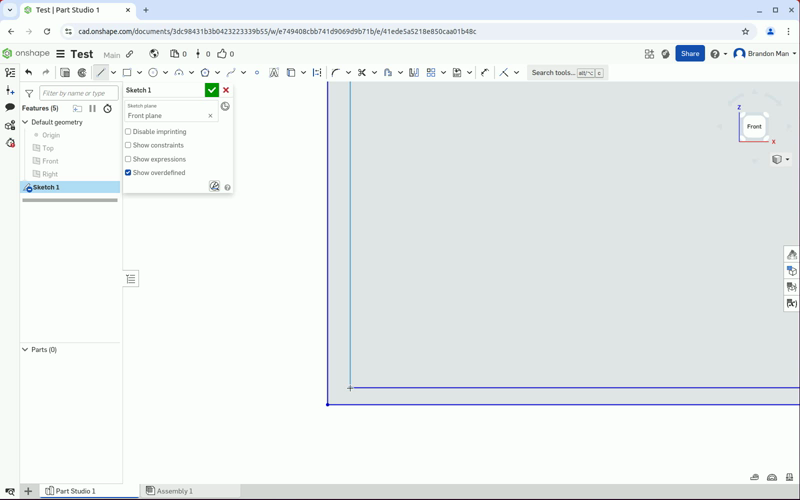
click(350, 387)
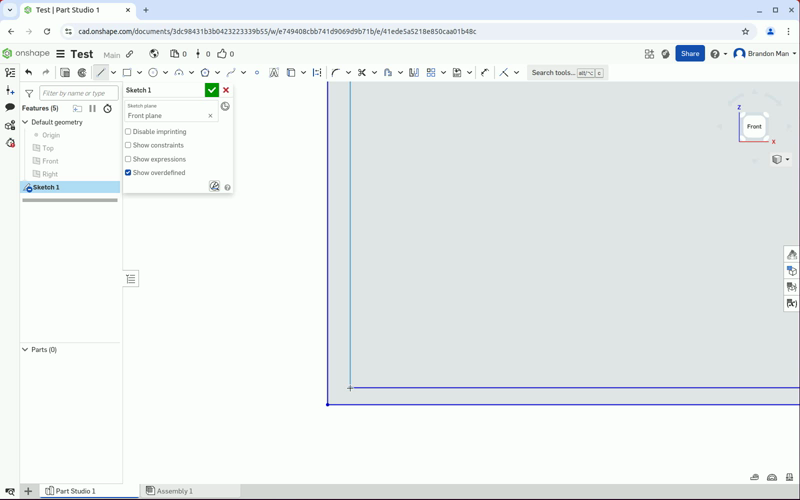
scroll(-6)
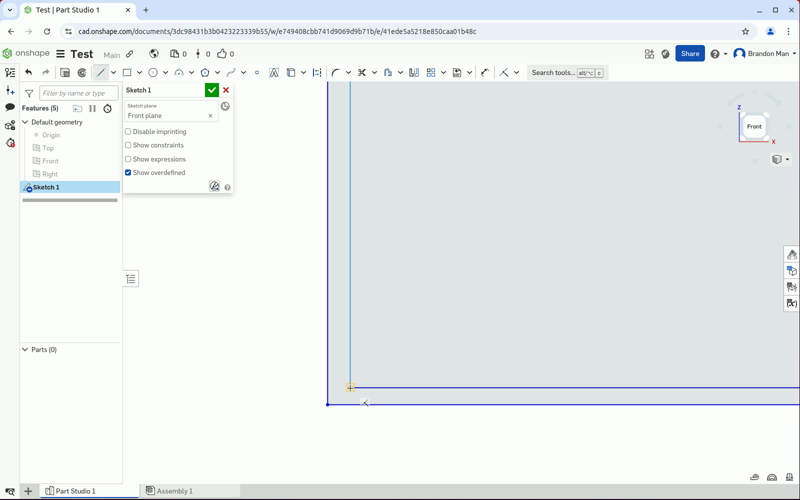
scroll(-6)
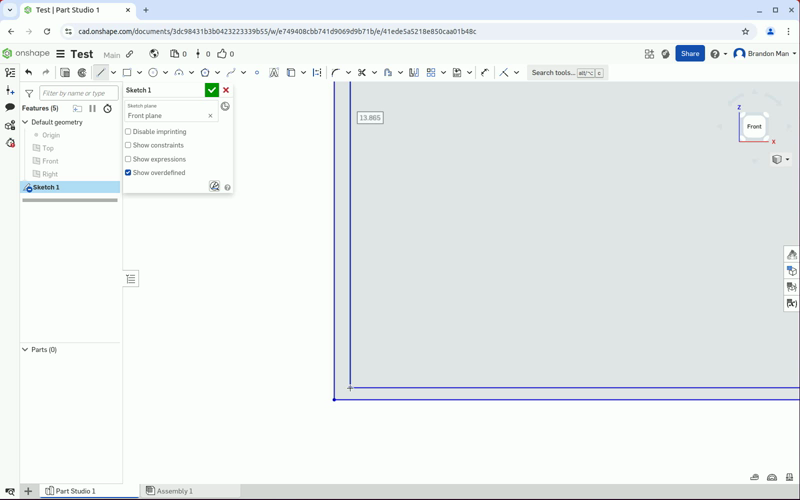
scroll(-6)
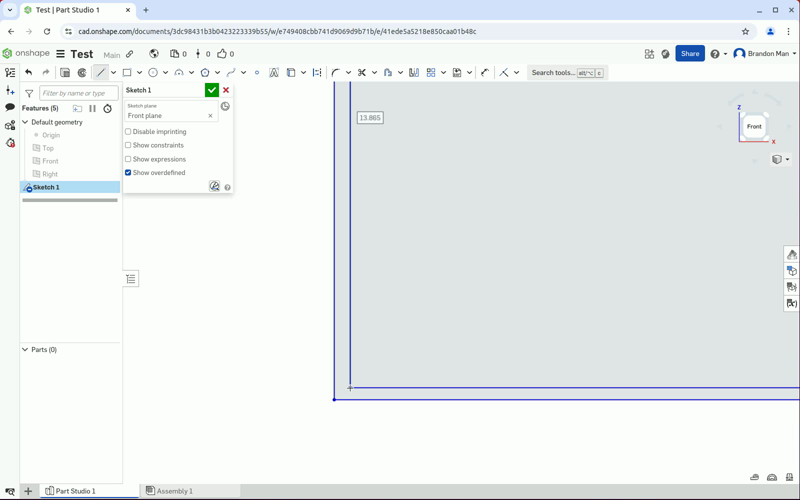
scroll(-6)
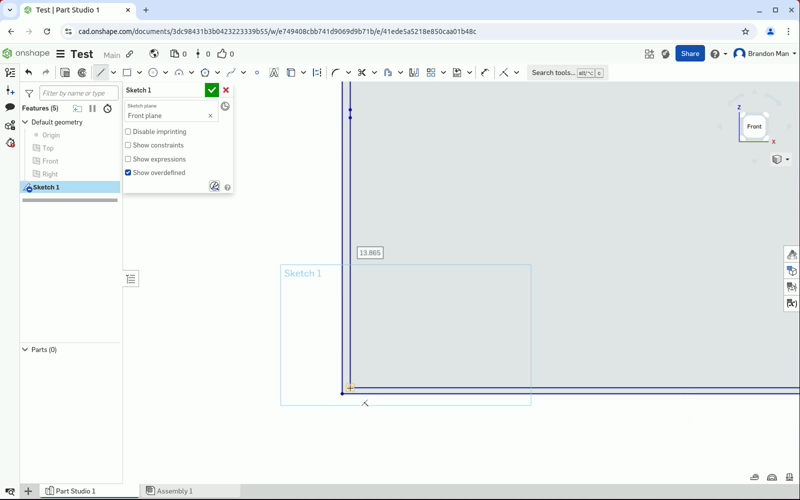
scroll(-6)
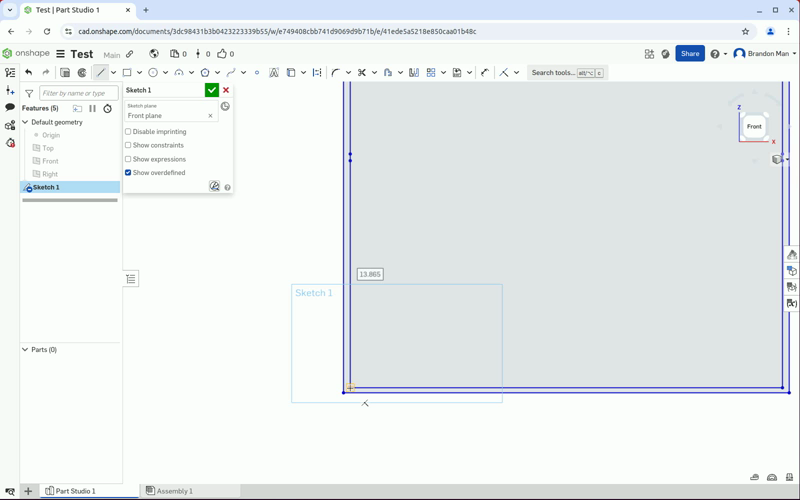
scroll(-6)
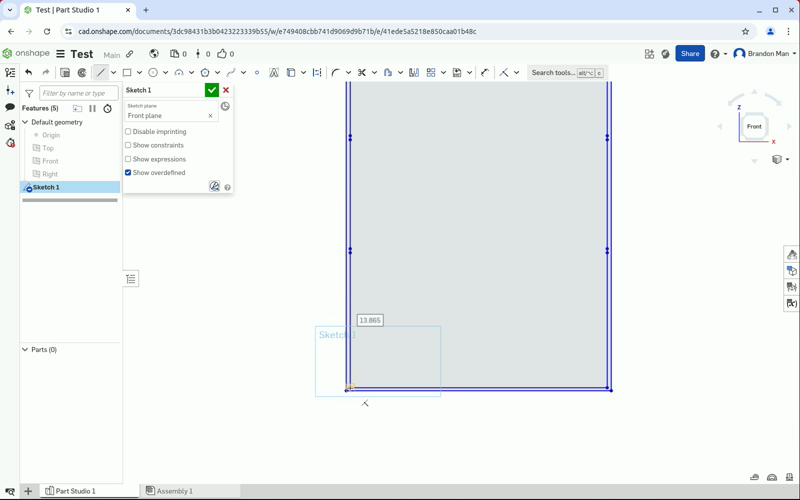
scroll(-6)
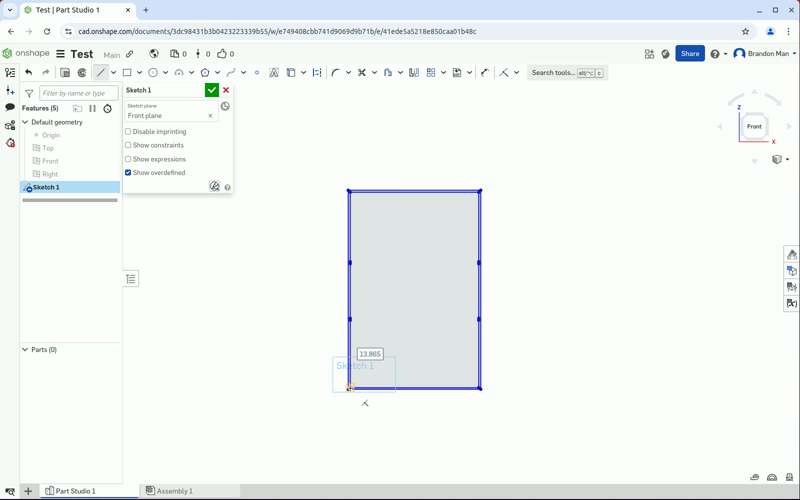
key(esc)
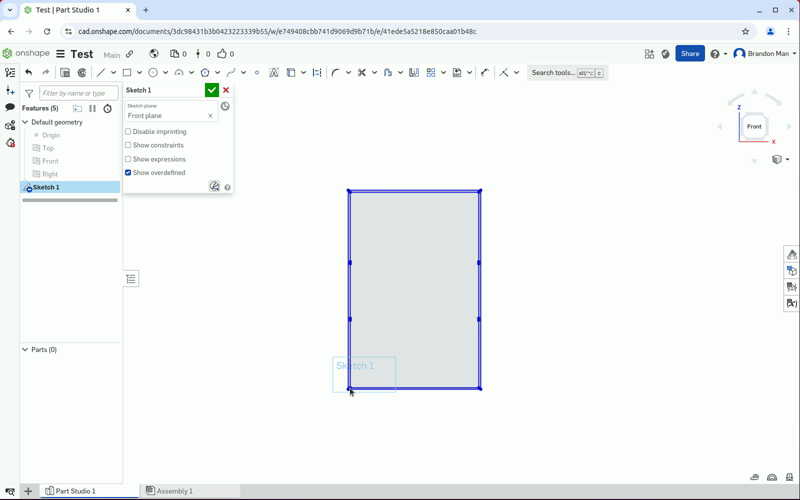
mouse_move(361, 191)
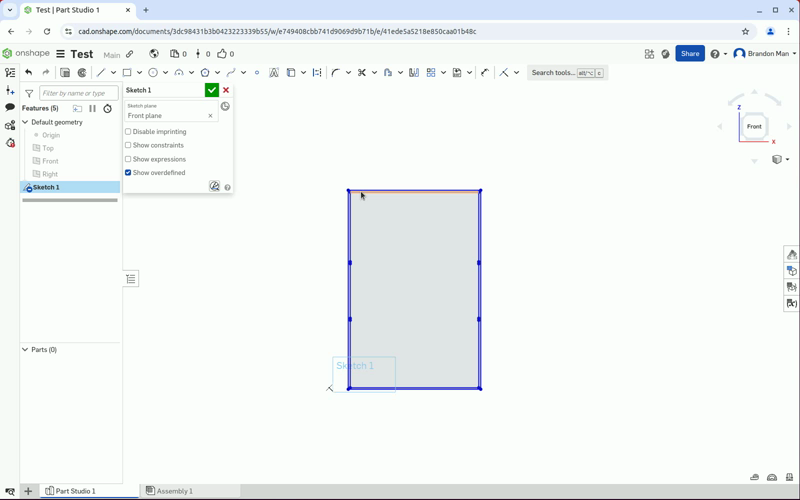
scroll(6)
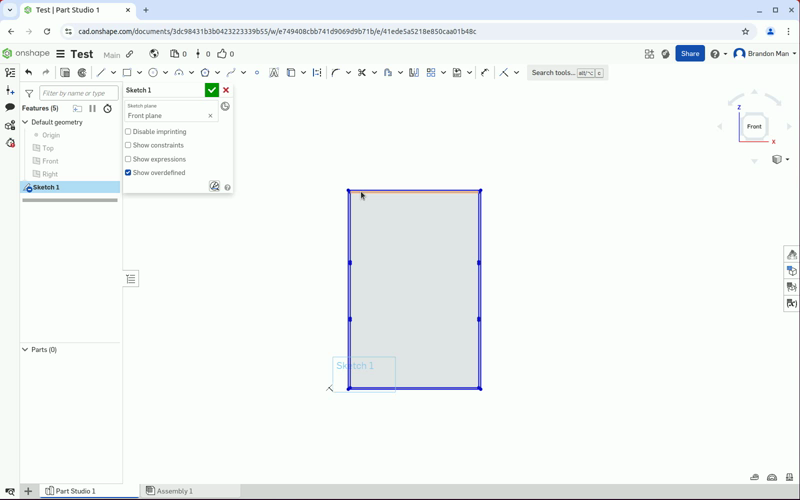
scroll(6)
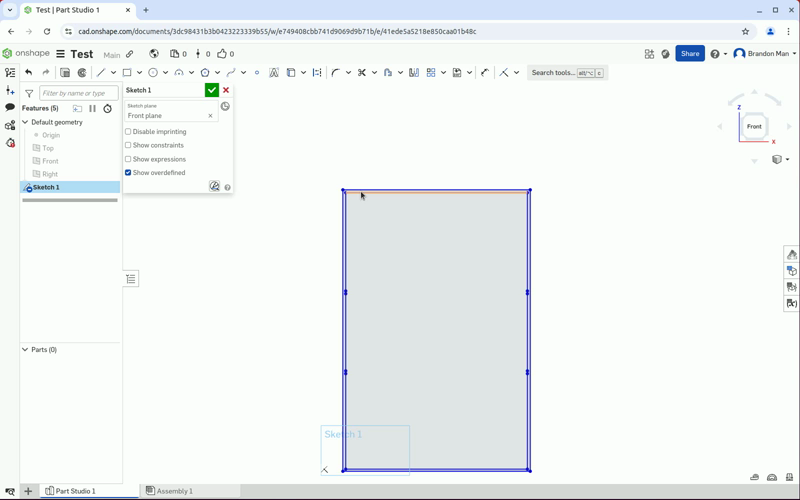
scroll(6)
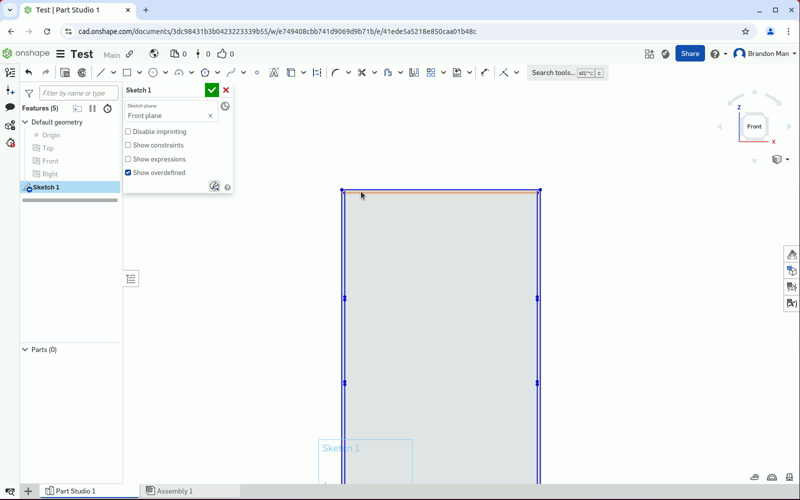
scroll(6)
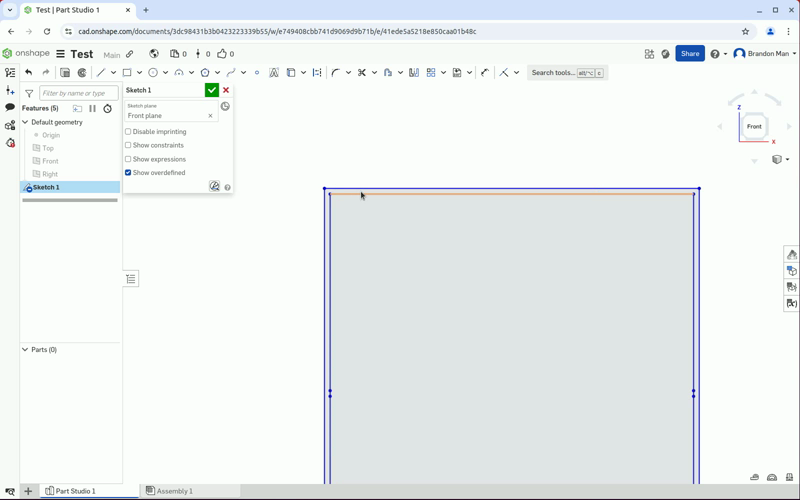
scroll(6)
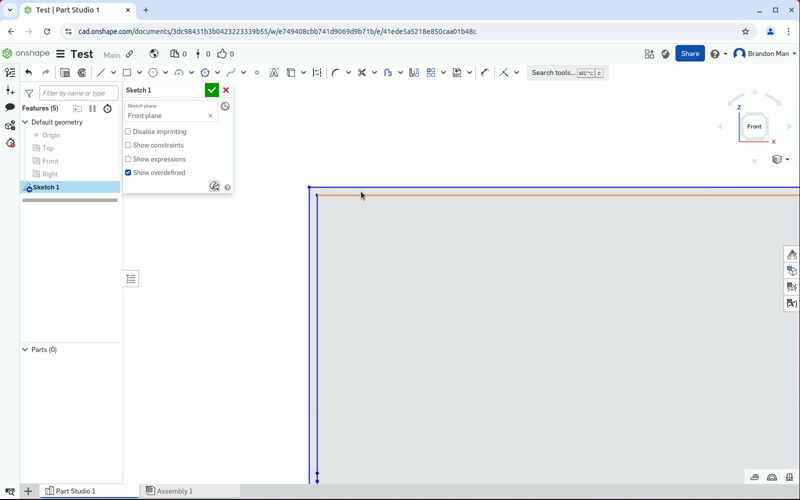
scroll(6)
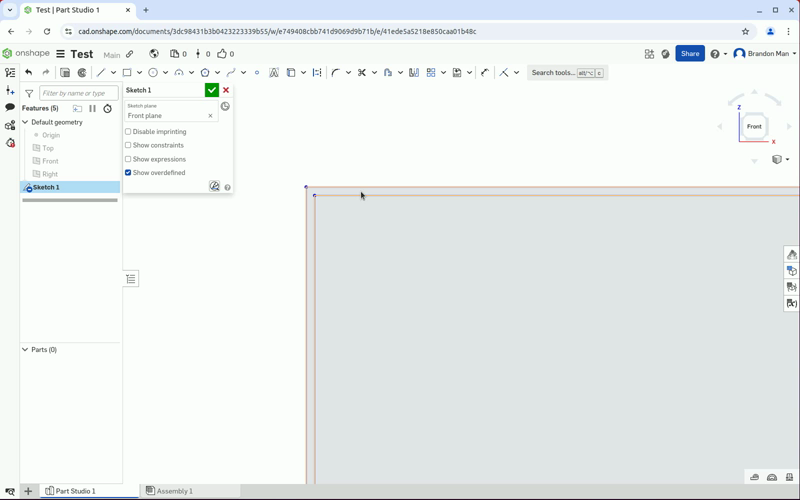
scroll(6)
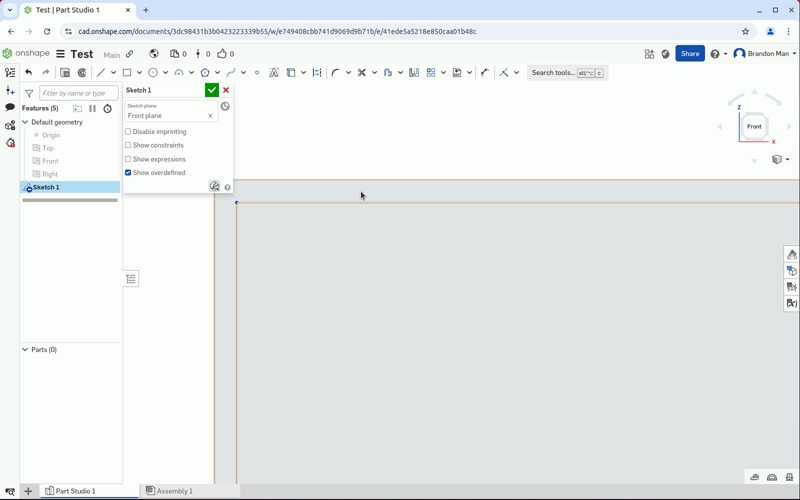
click(361, 191)
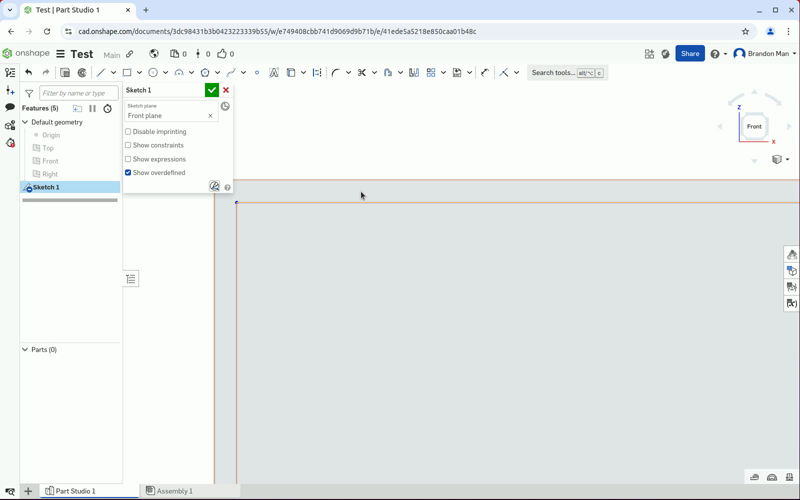
scroll(-6)
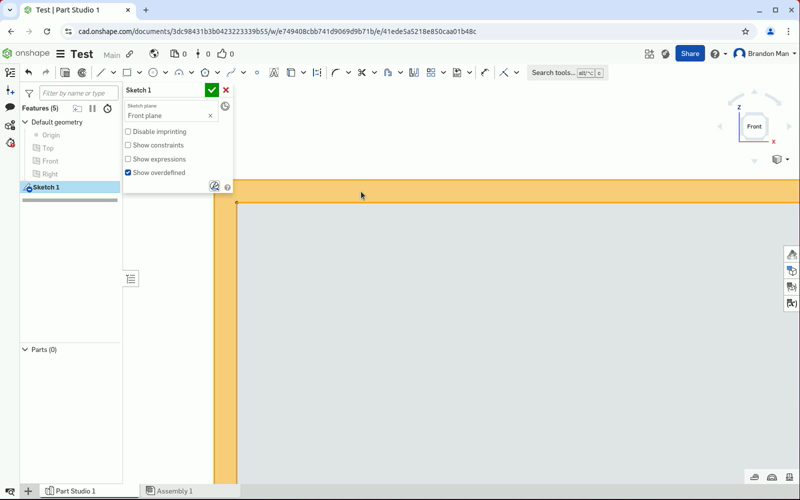
scroll(-6)
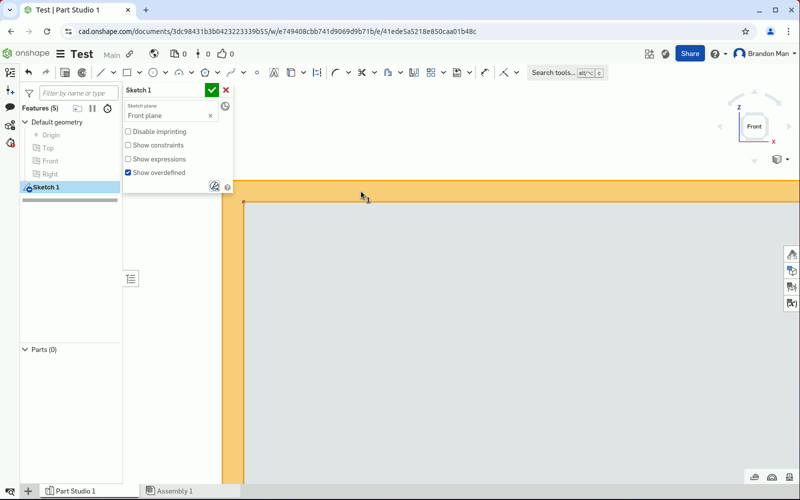
scroll(-6)
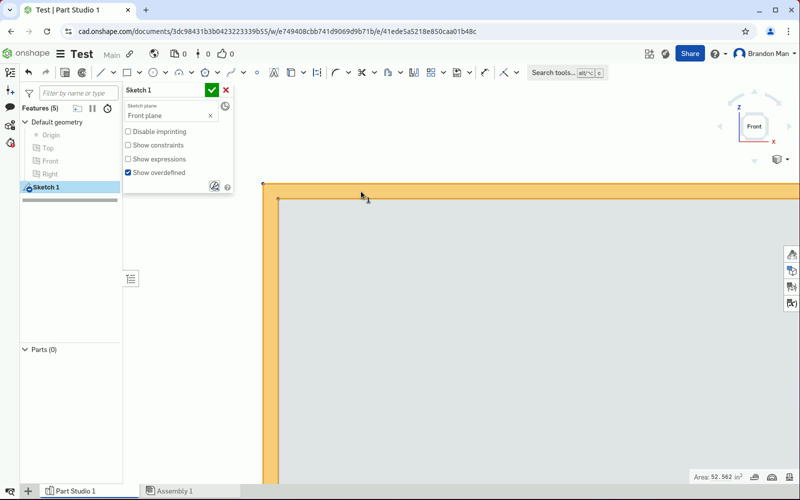
scroll(-6)
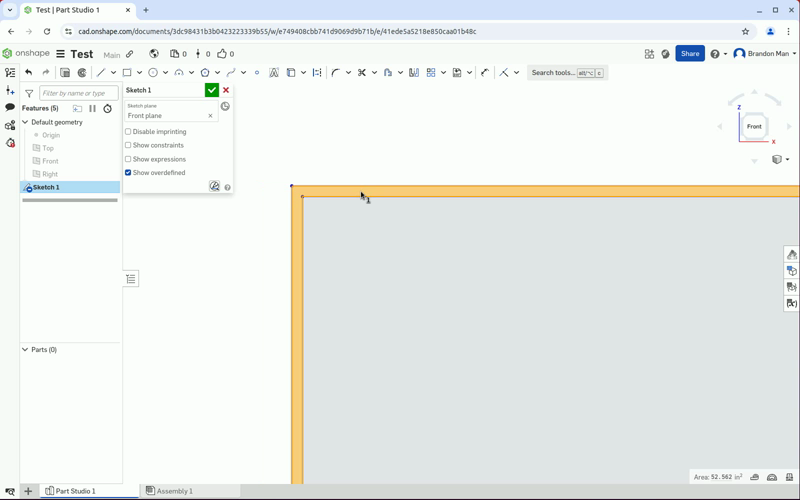
scroll(-6)
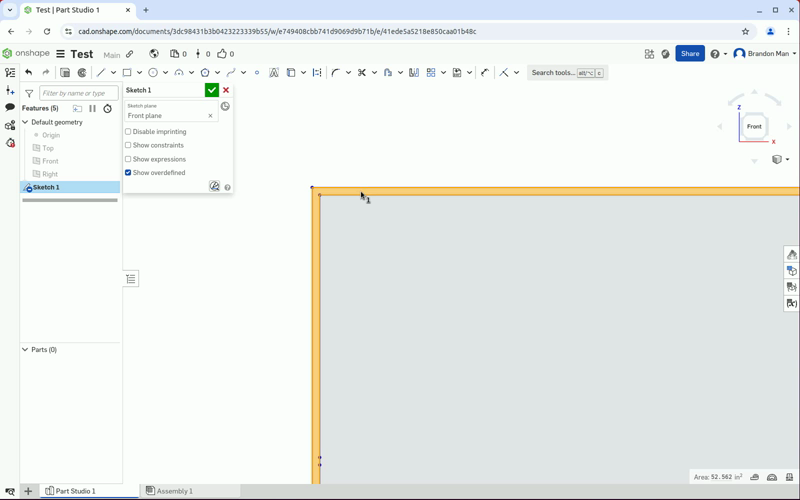
scroll(-6)
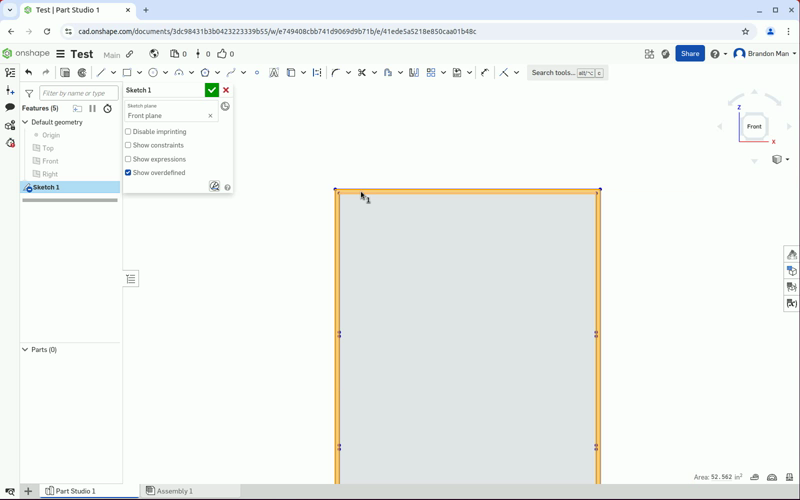
scroll(-6)
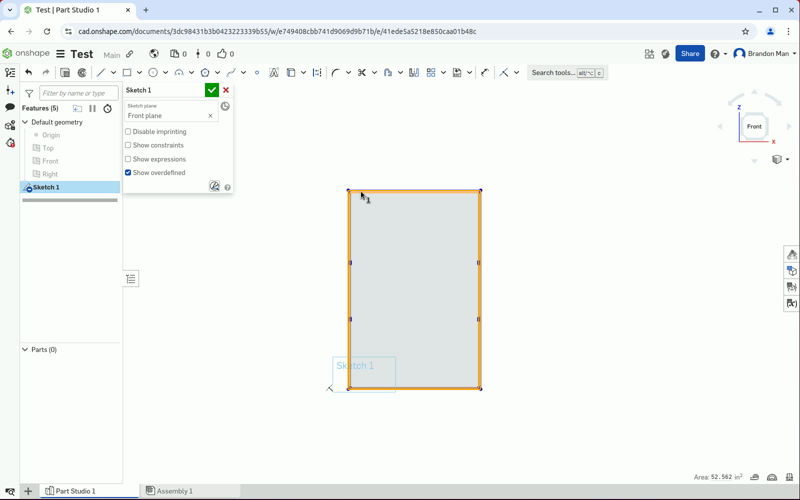
mouse_move(73, 352)
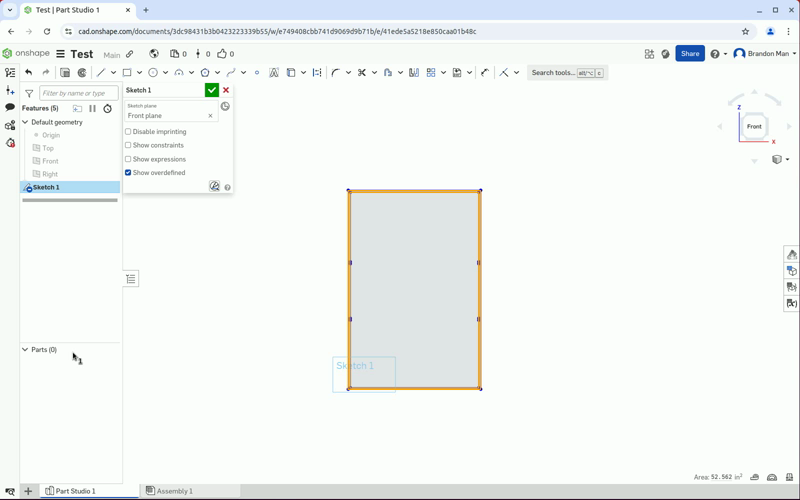
key(shift+y)
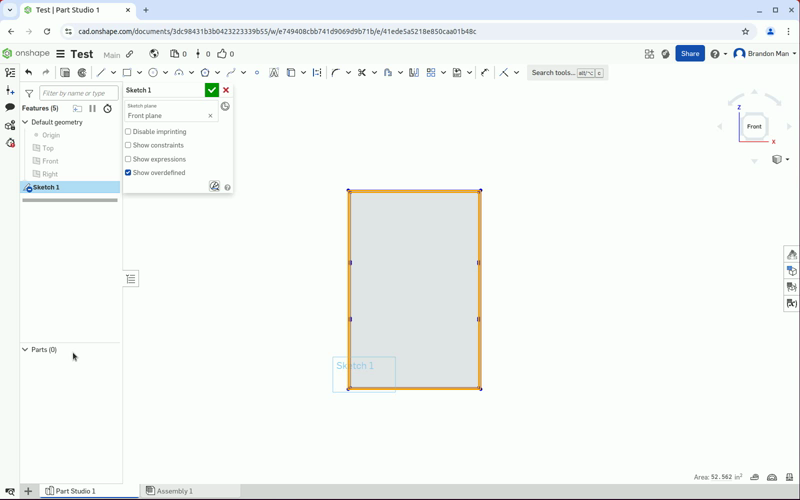
key(shift+e)
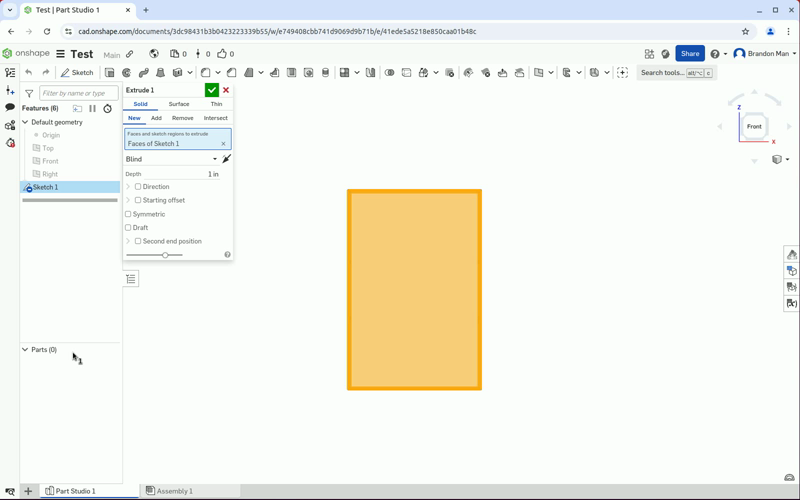
mouse_move(143, 106)
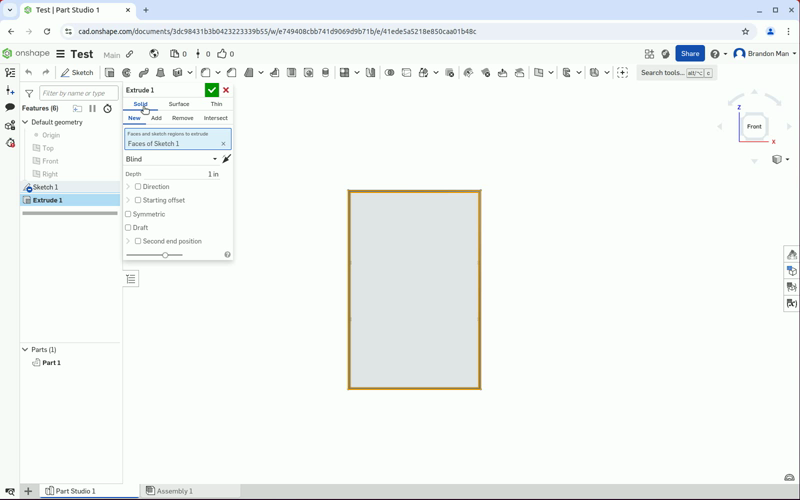
click(143, 106)
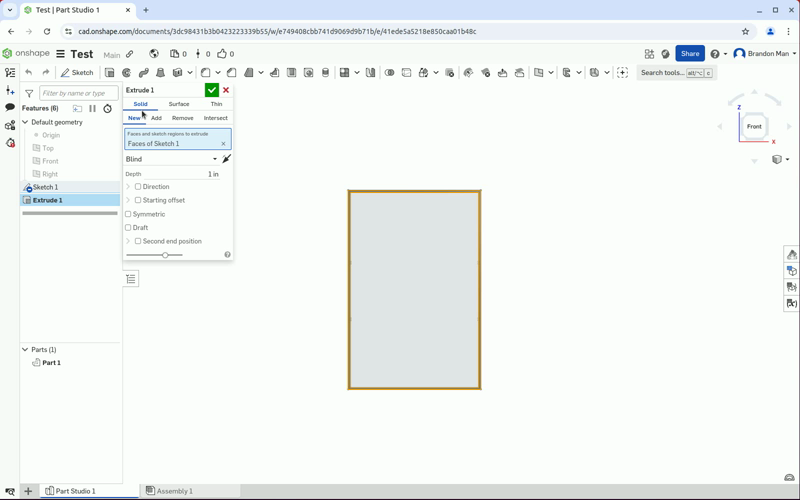
mouse_move(137, 120)
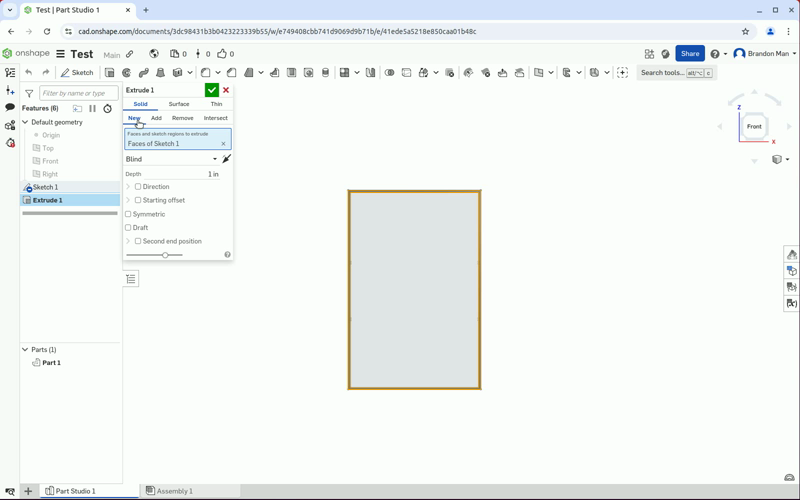
click(137, 120)
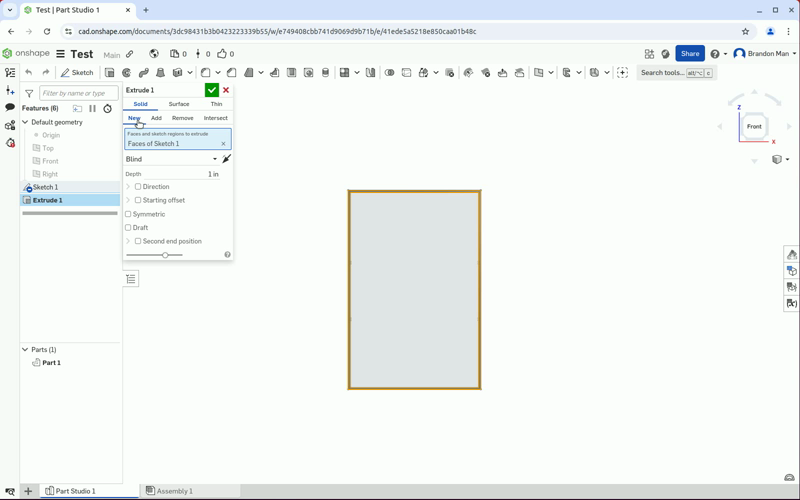
key(tab, 4)
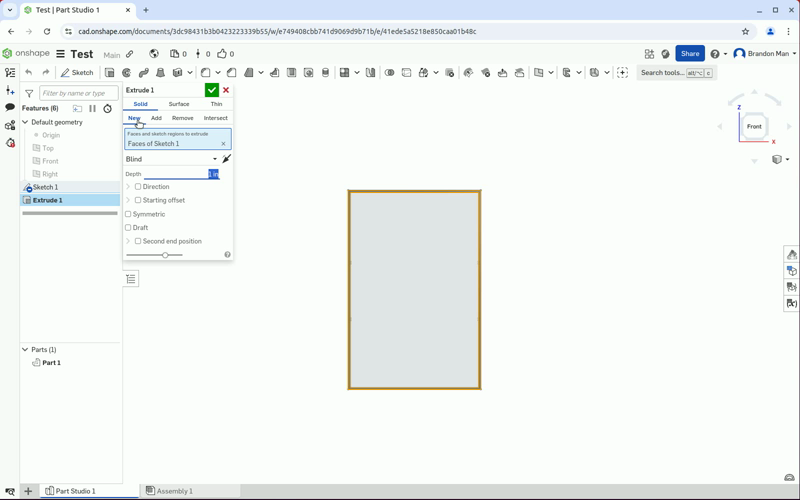
text(9.147)
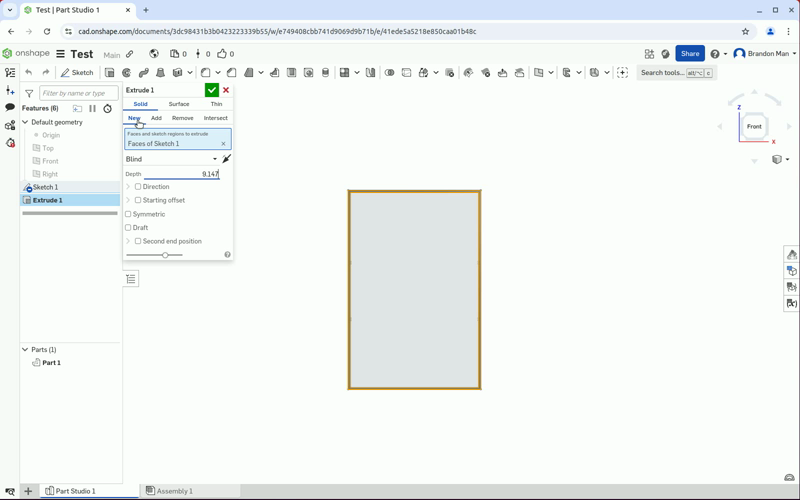
key(enter)
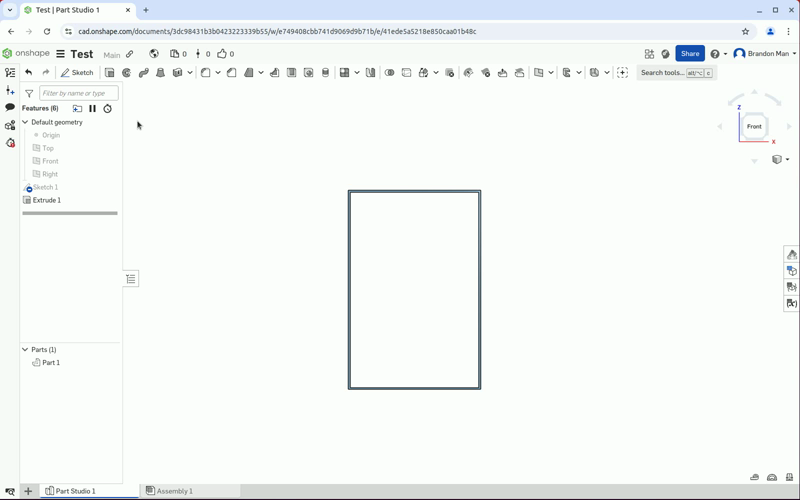
key(shift+h)
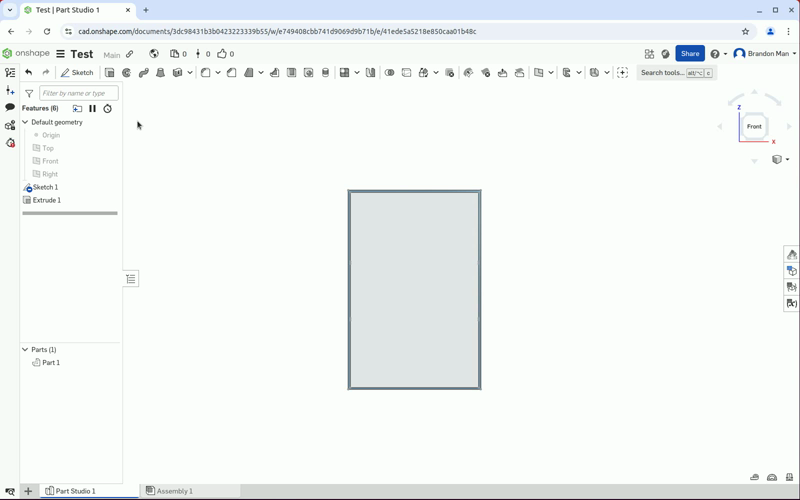
key(shift+h)
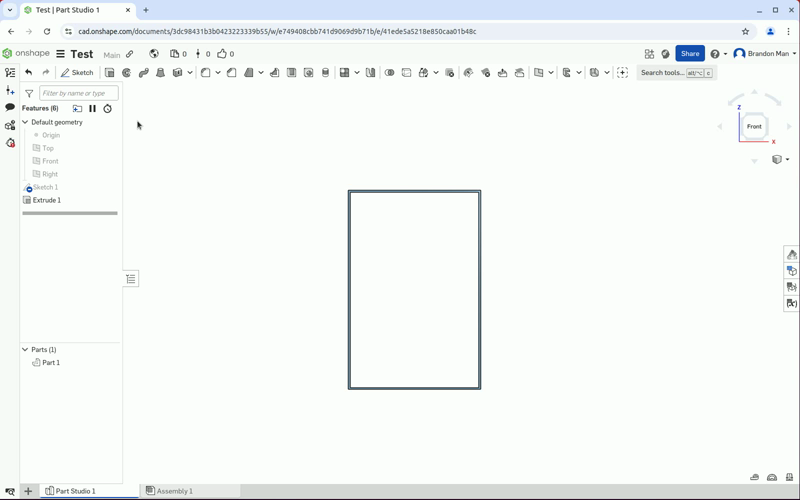
mouse_move(73, 189)
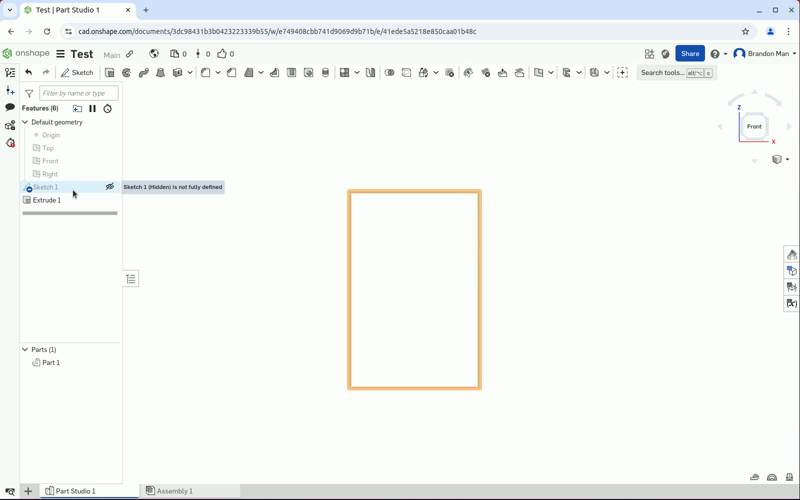
click(73, 189)
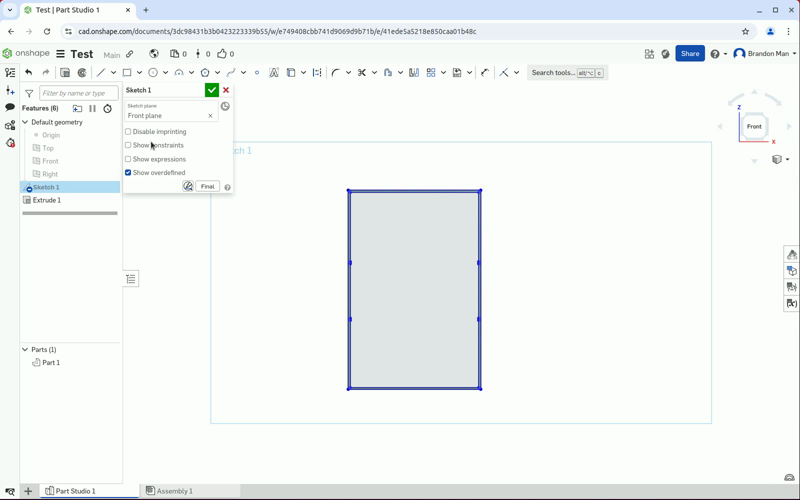
mouse_move(229, 92)
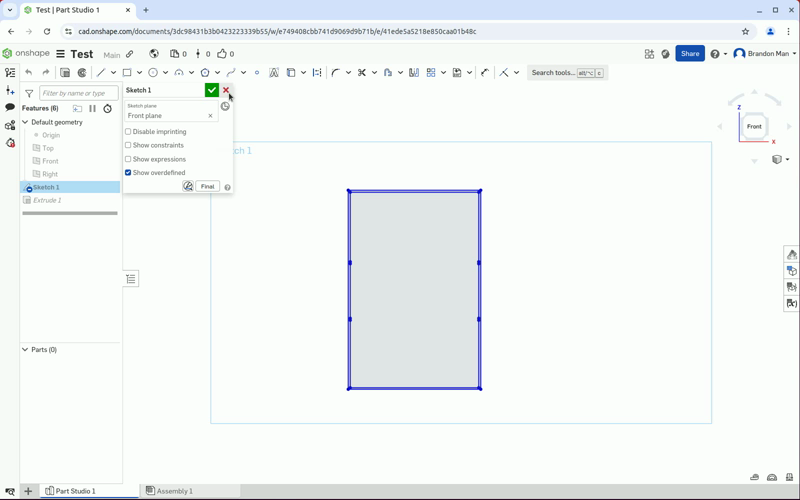
click(229, 92)
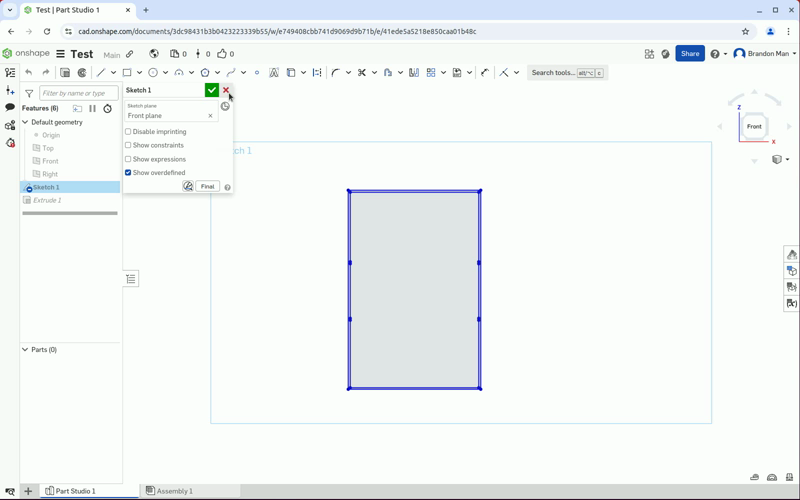
key(shift+s)
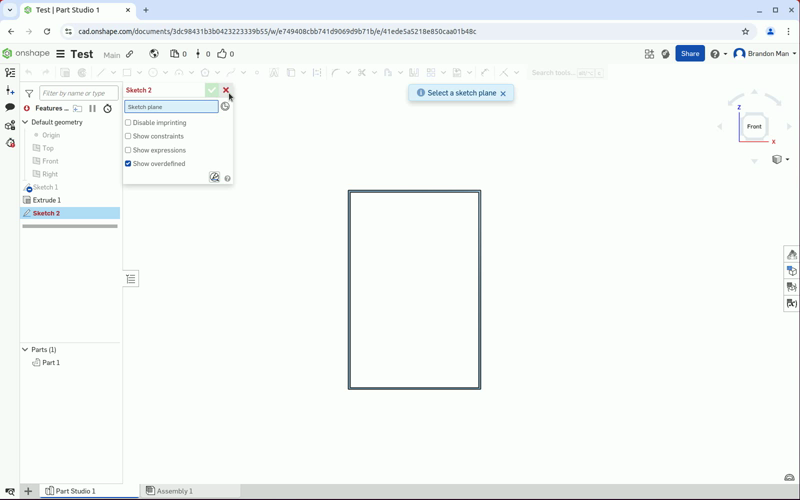
mouse_move(73, 163)
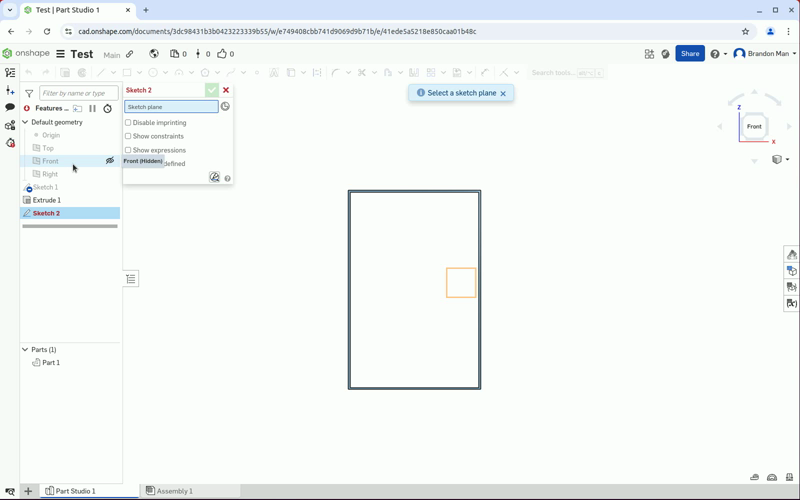
click(73, 163)
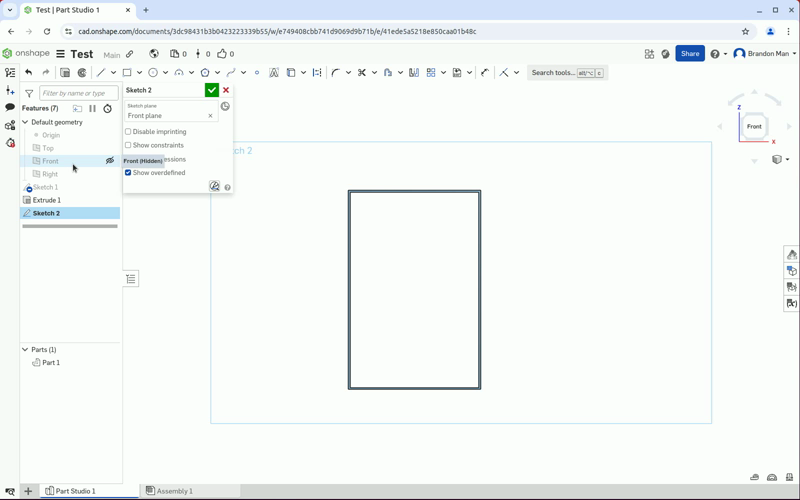
mouse_move(73, 352)
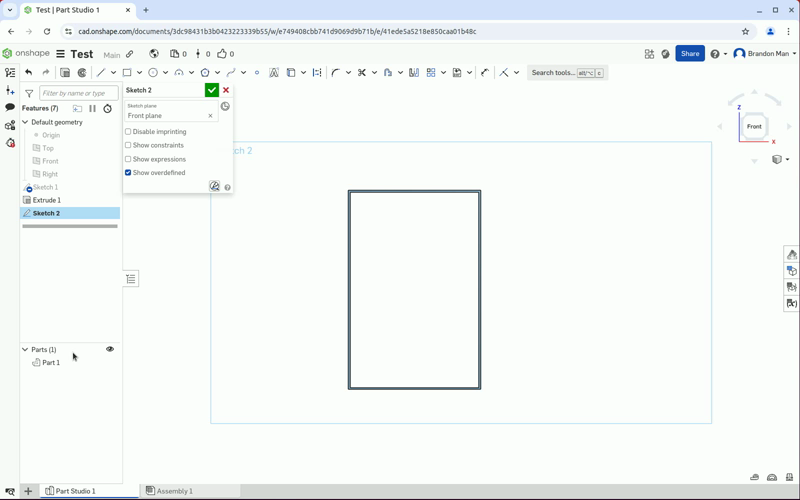
key(y)
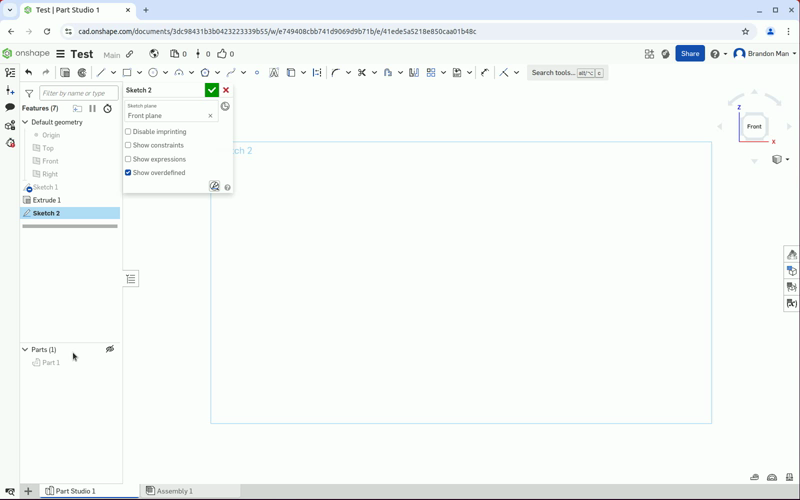
key(l)
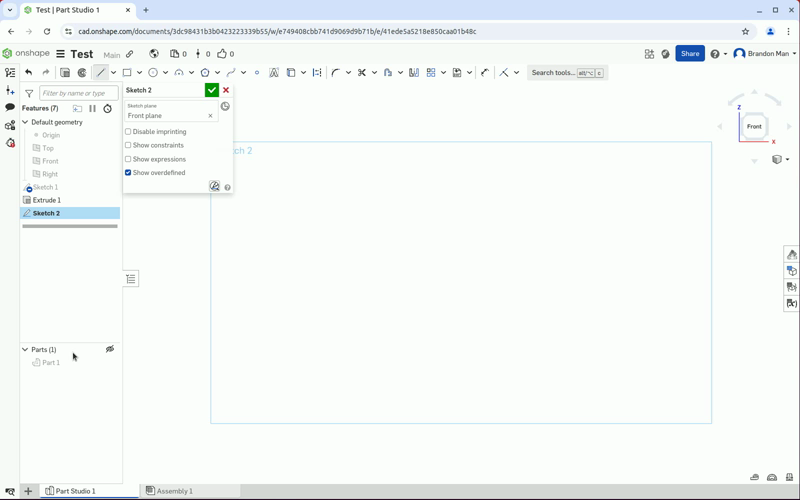
key_down(shift)
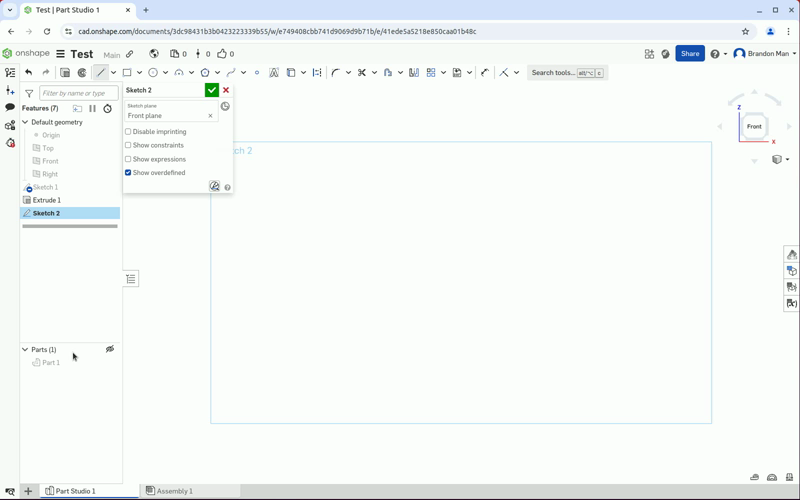
mouse_move(350, 261)
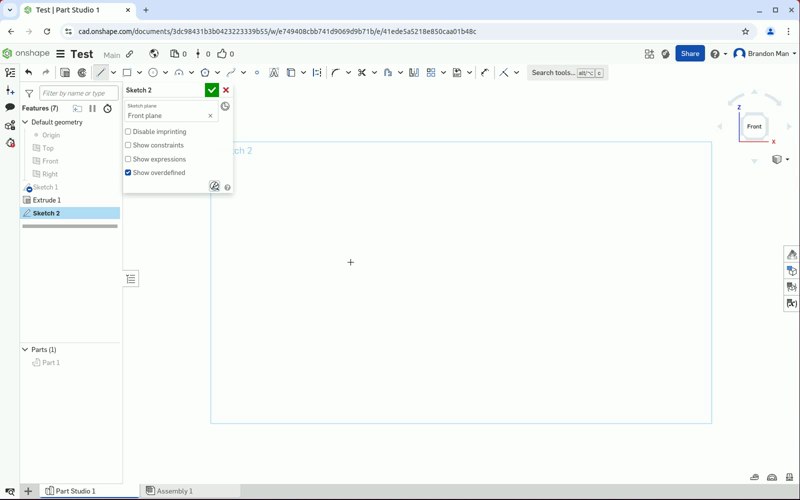
click(350, 261)
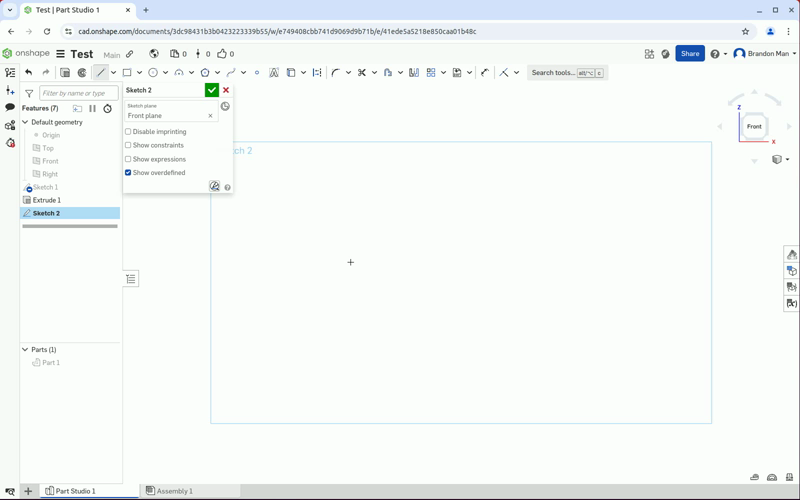
key_up(shift)
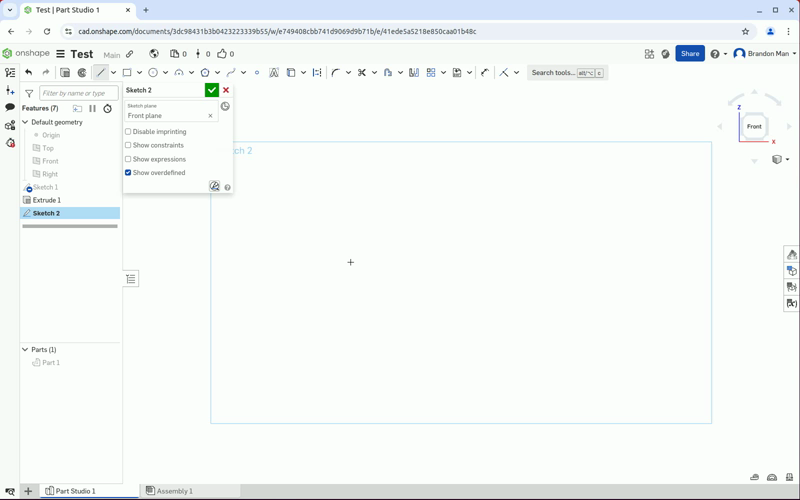
key_down(shift)
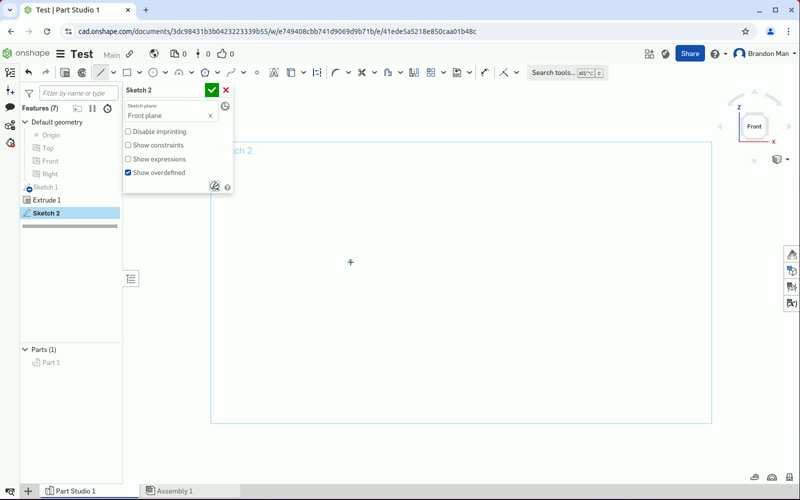
mouse_move(479, 261)
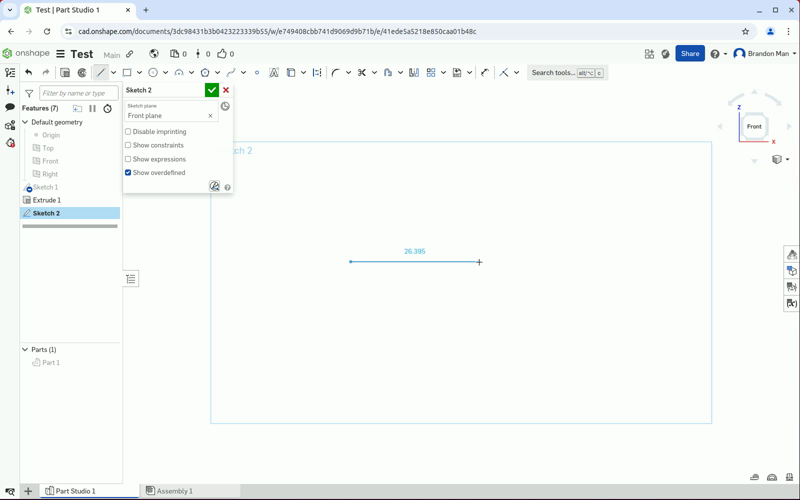
click(479, 261)
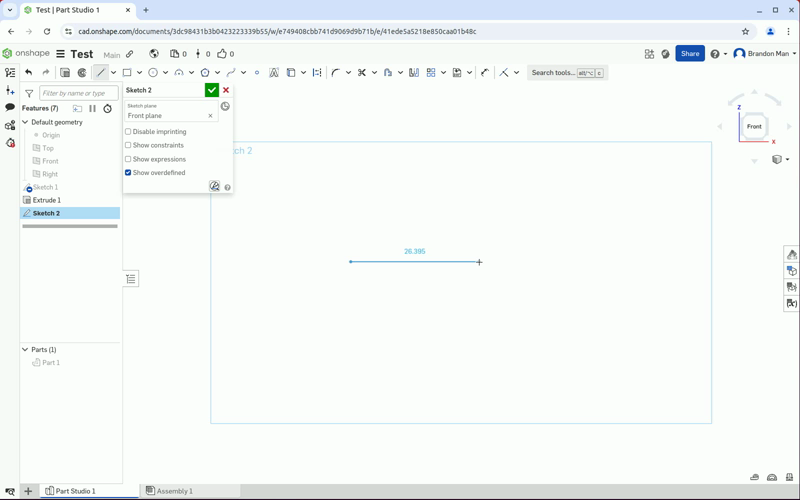
key_up(shift)
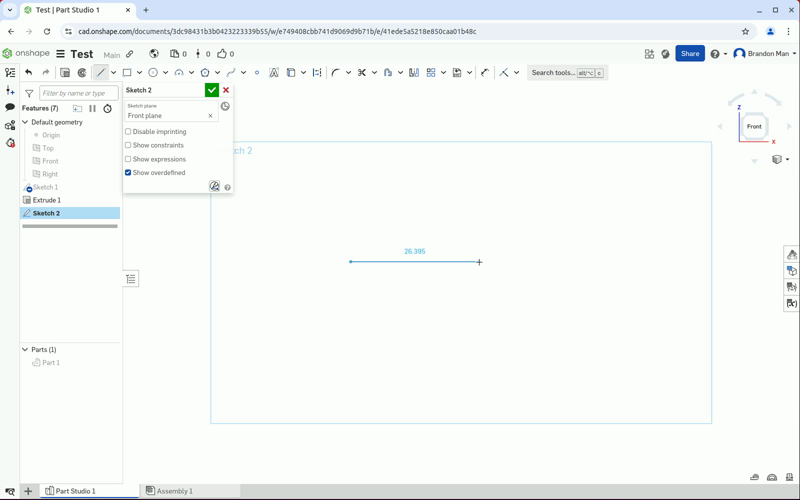
key_down(shift)
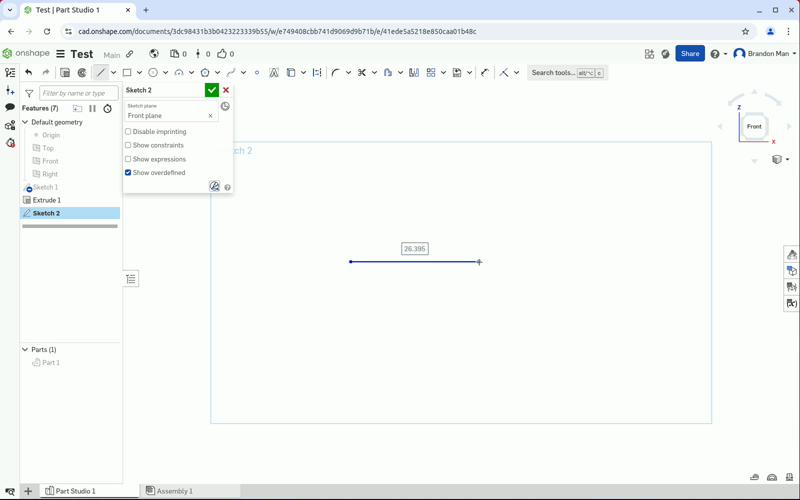
mouse_move(509, 261)
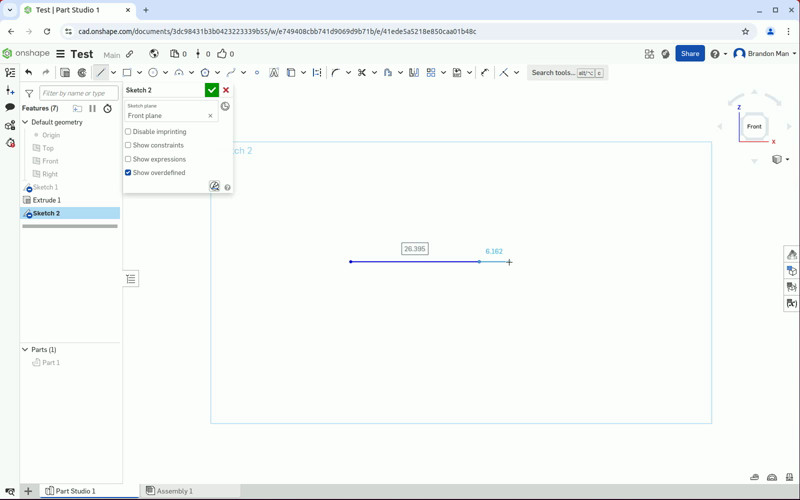
mouse_move(479, 258)
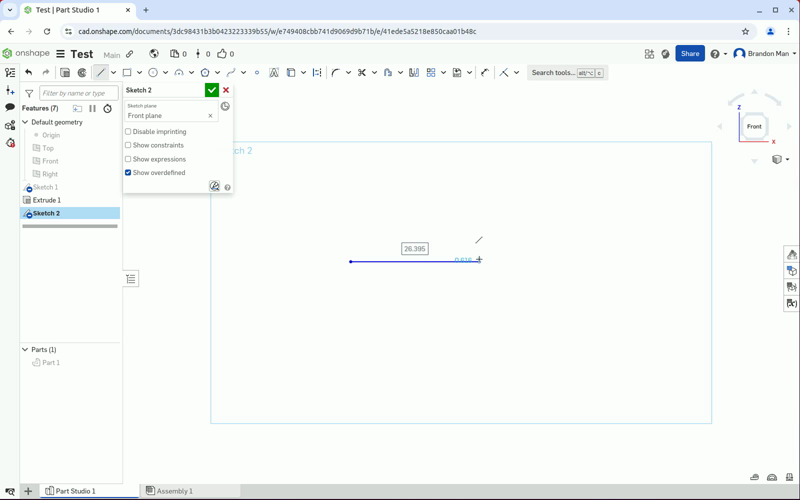
scroll(6)
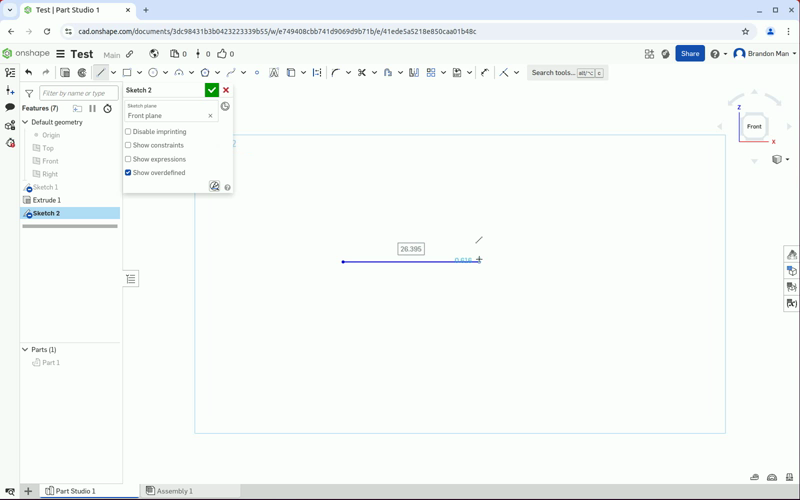
scroll(6)
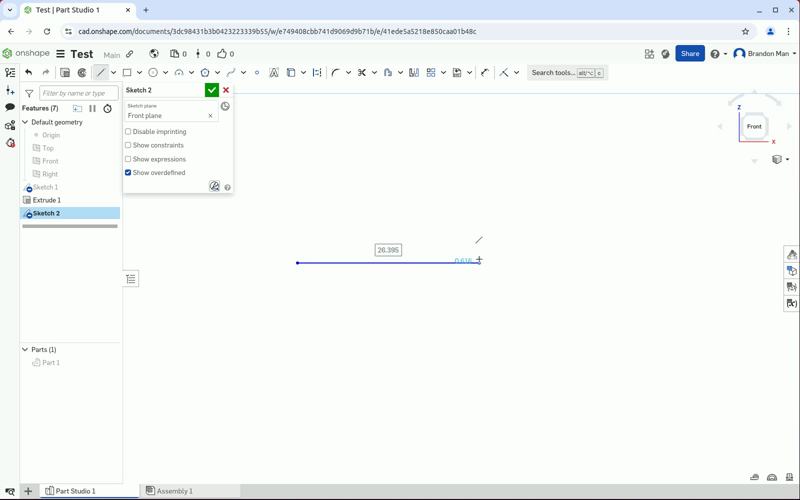
scroll(6)
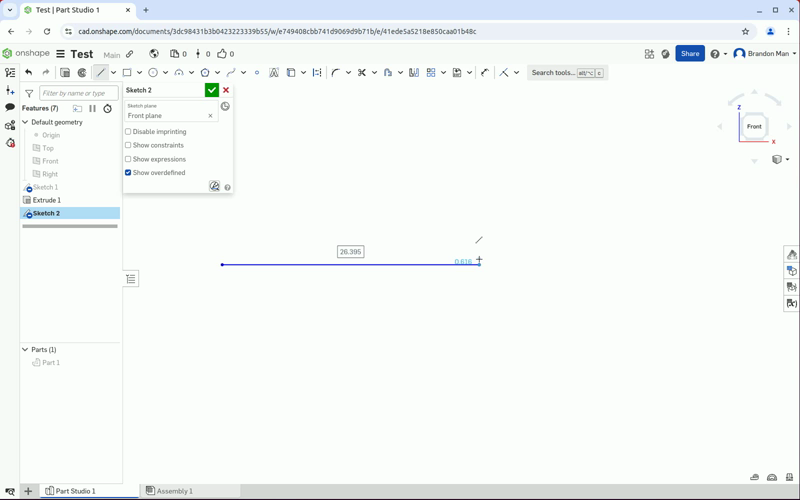
scroll(6)
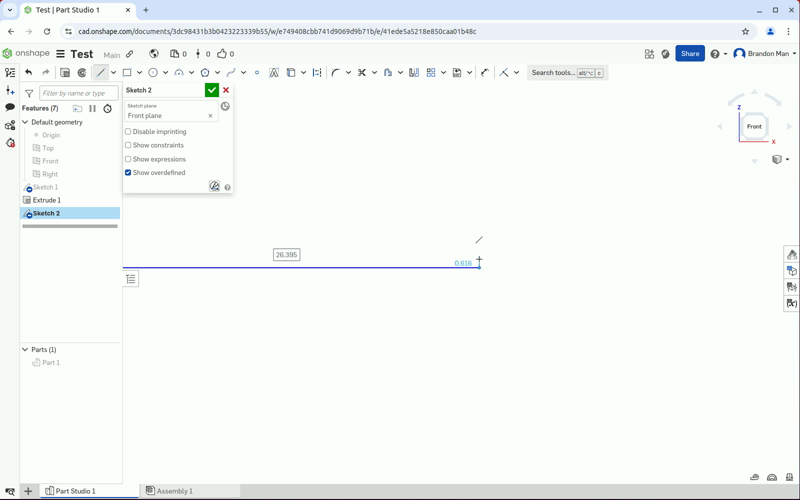
scroll(6)
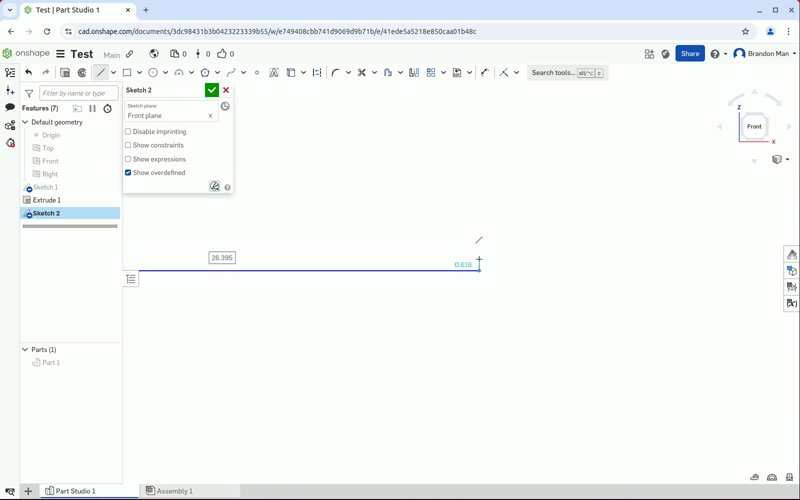
scroll(6)
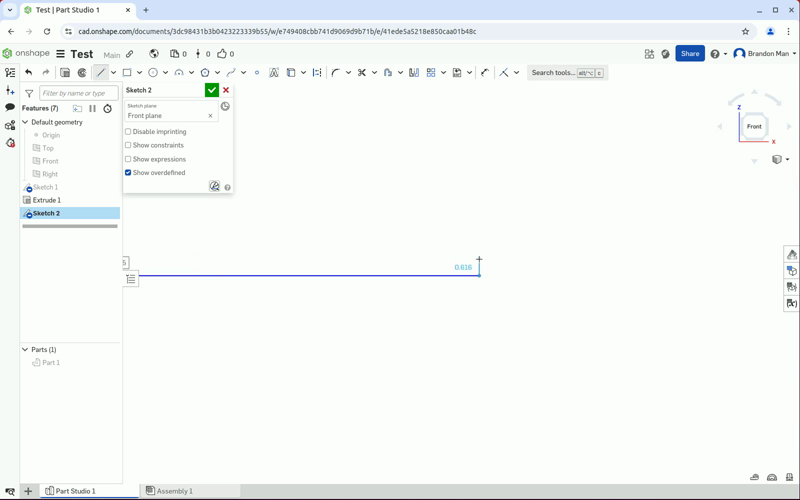
scroll(6)
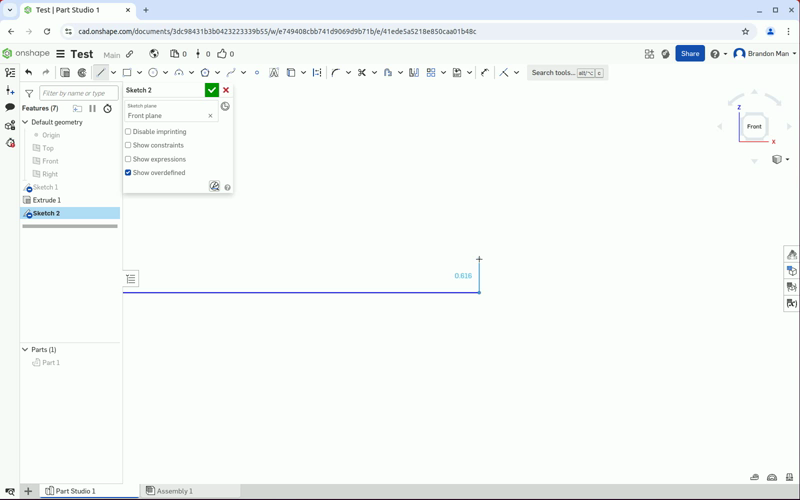
click(479, 258)
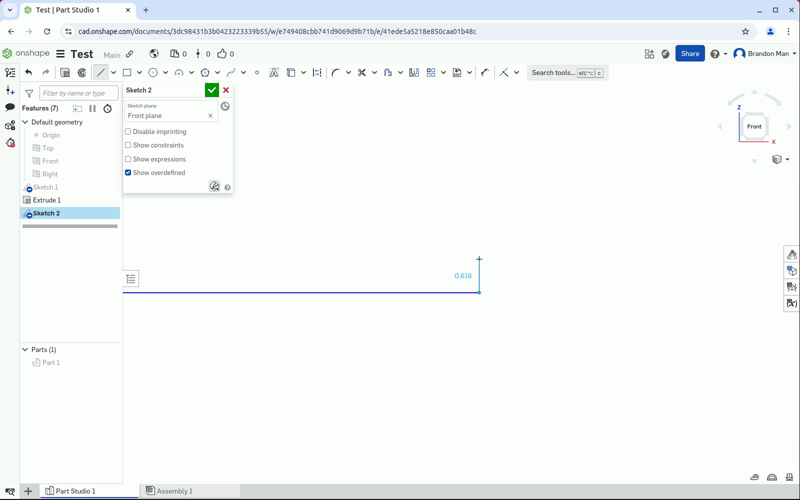
scroll(-6)
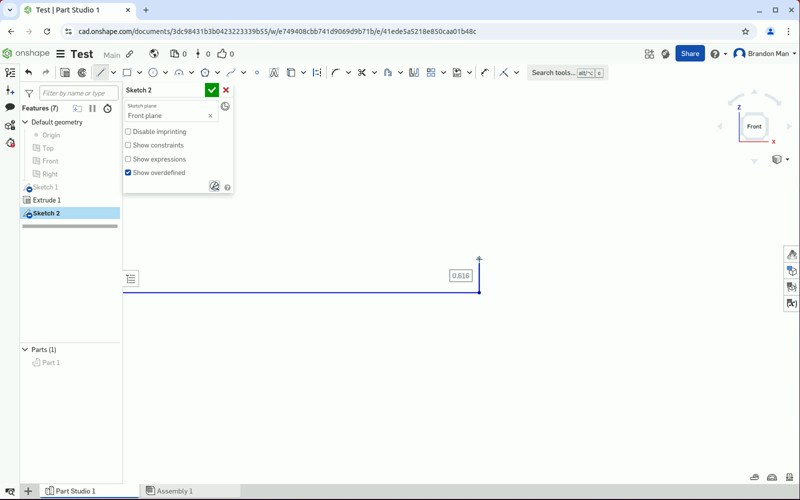
scroll(-6)
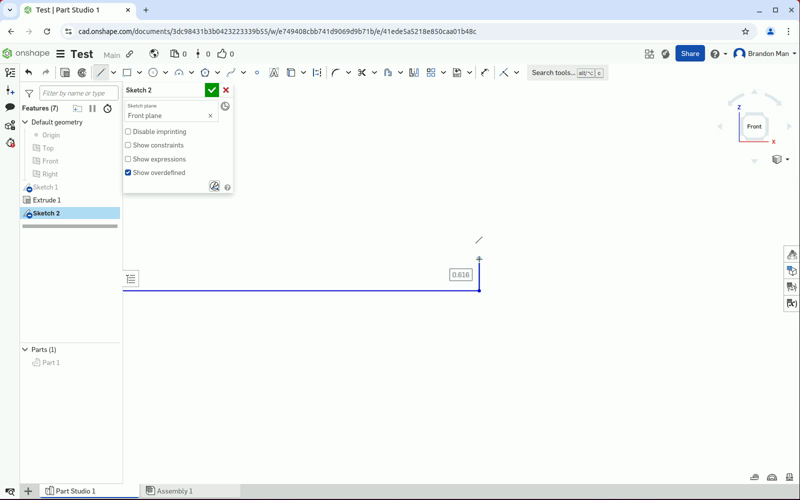
scroll(-6)
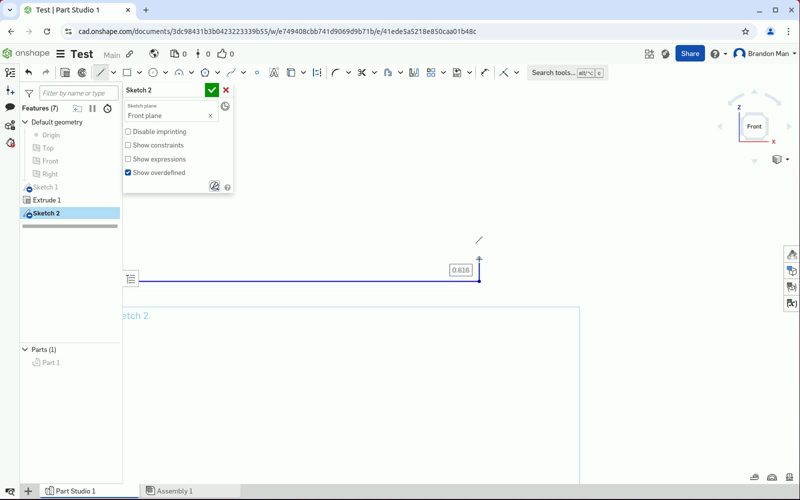
scroll(-6)
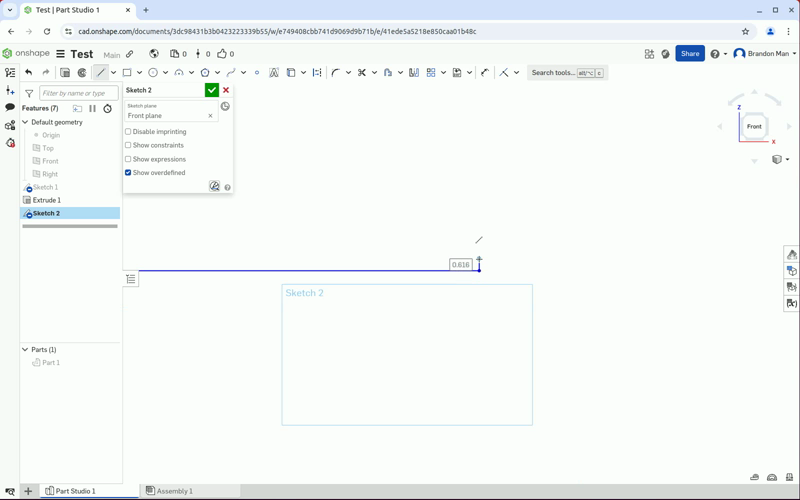
scroll(-6)
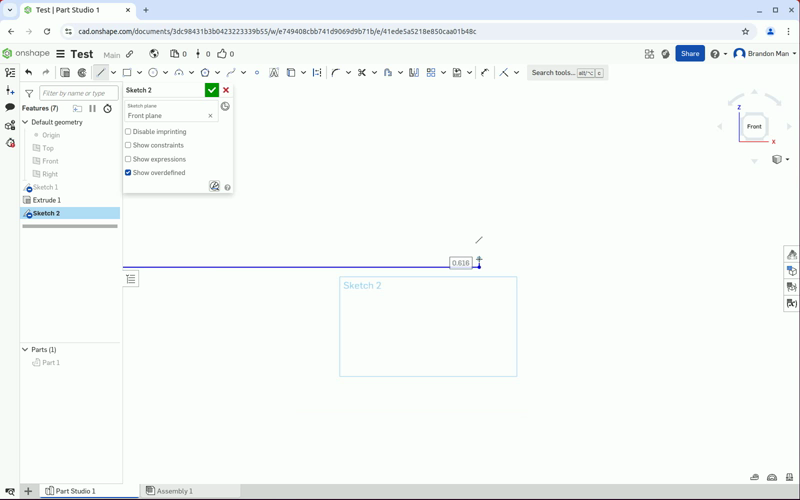
scroll(-6)
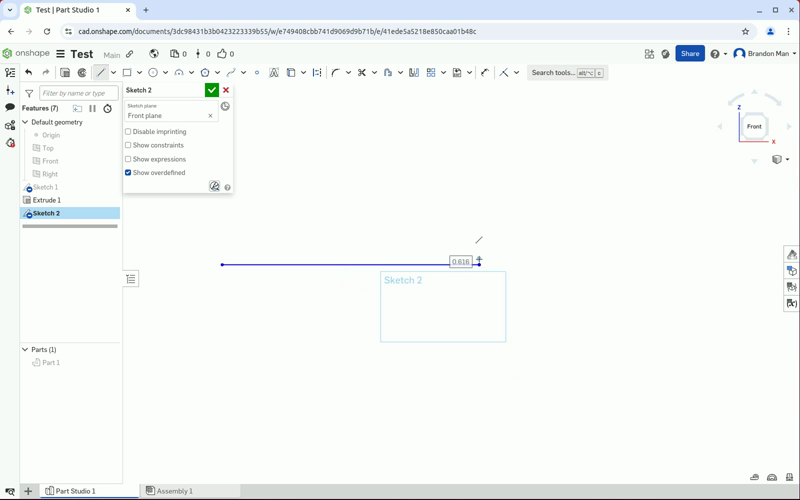
scroll(-6)
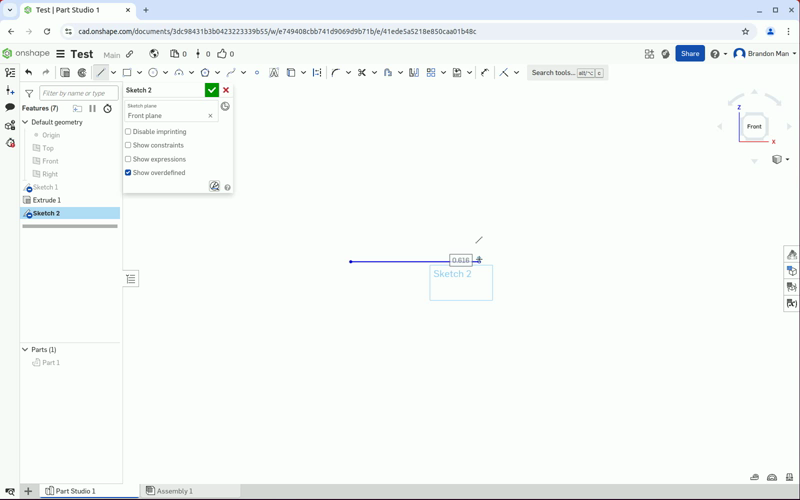
key_up(shift)
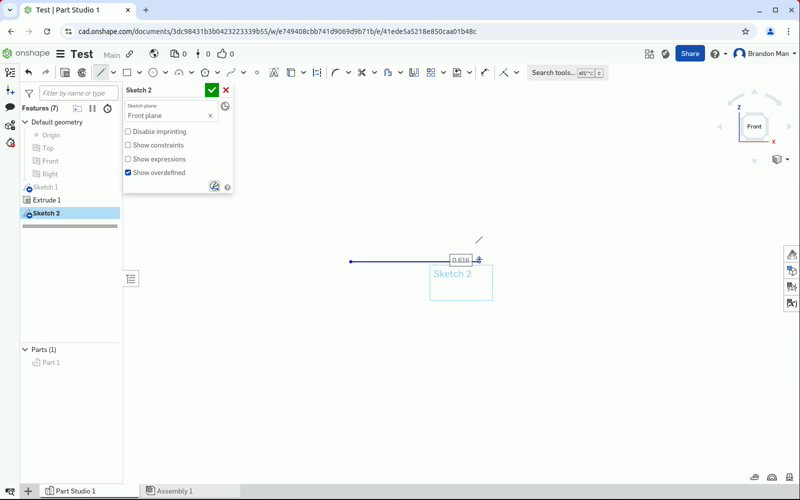
key_down(shift)
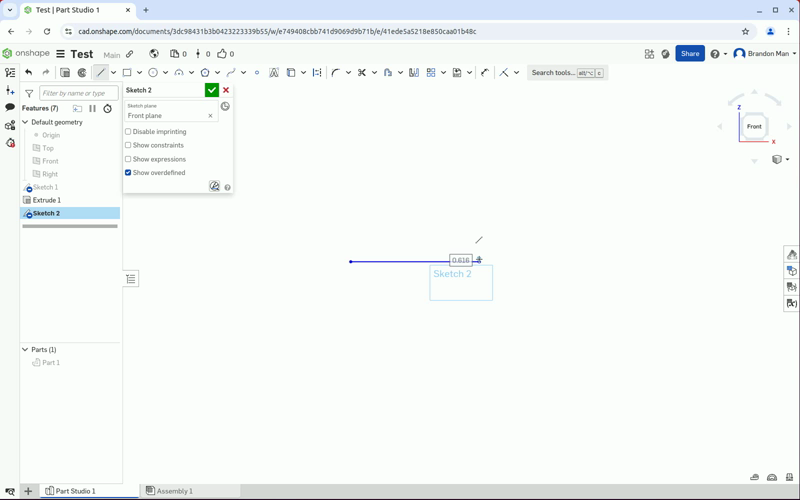
mouse_move(350, 258)
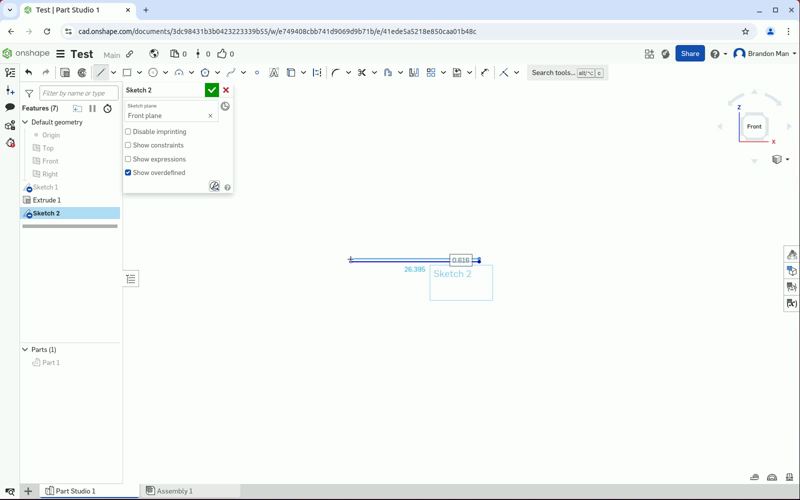
scroll(6)
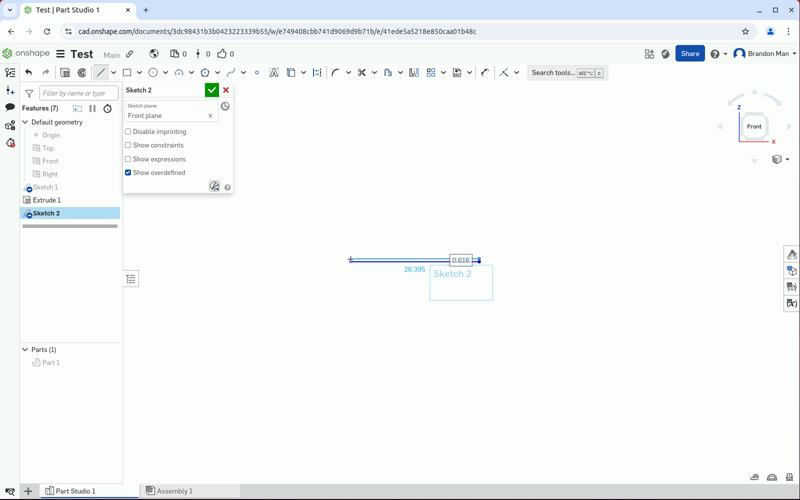
scroll(6)
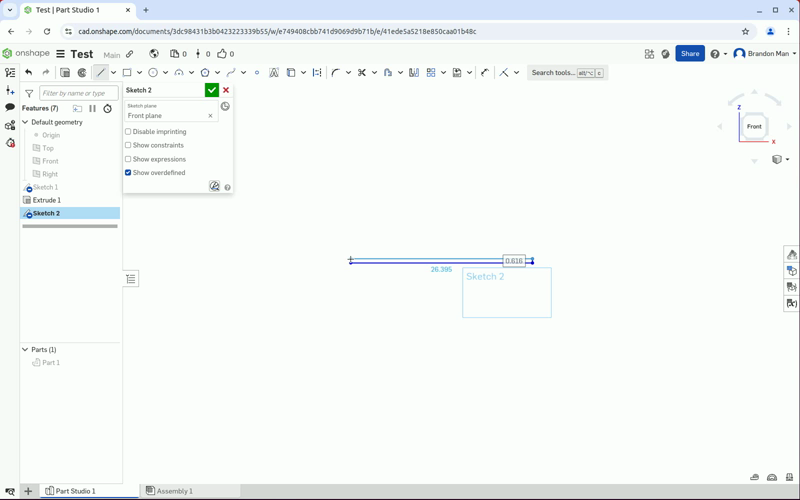
scroll(6)
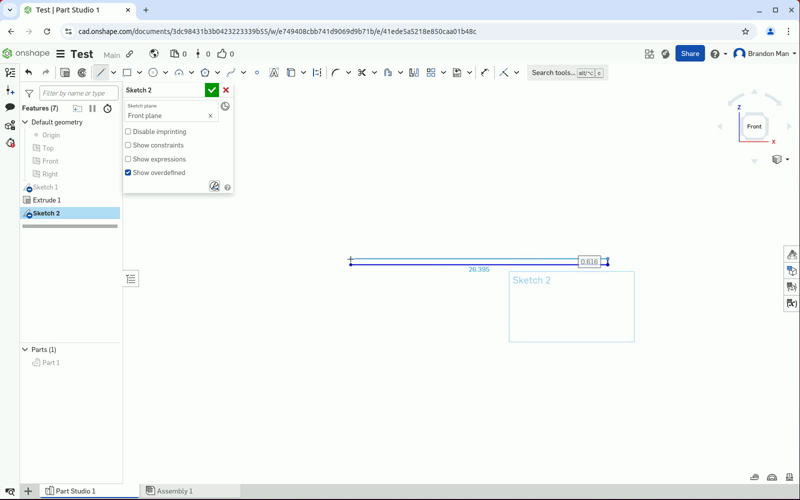
scroll(6)
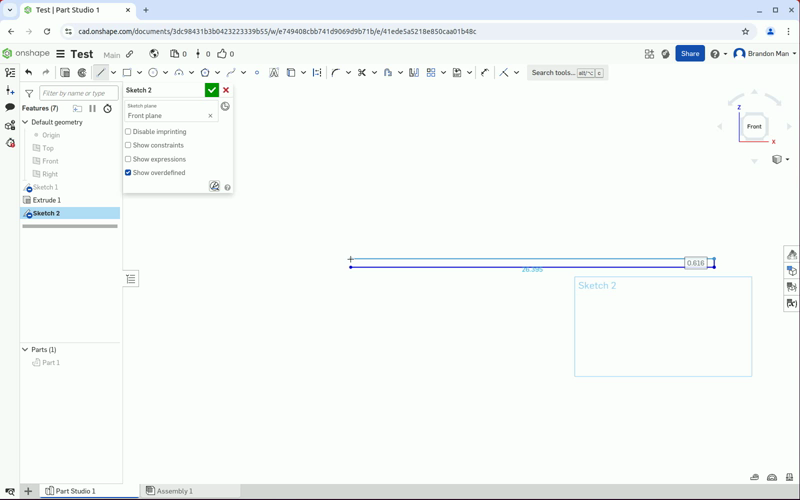
scroll(6)
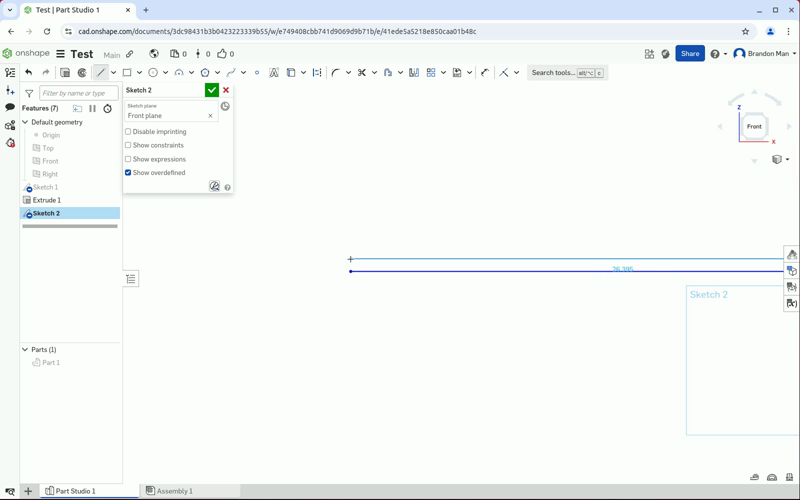
scroll(6)
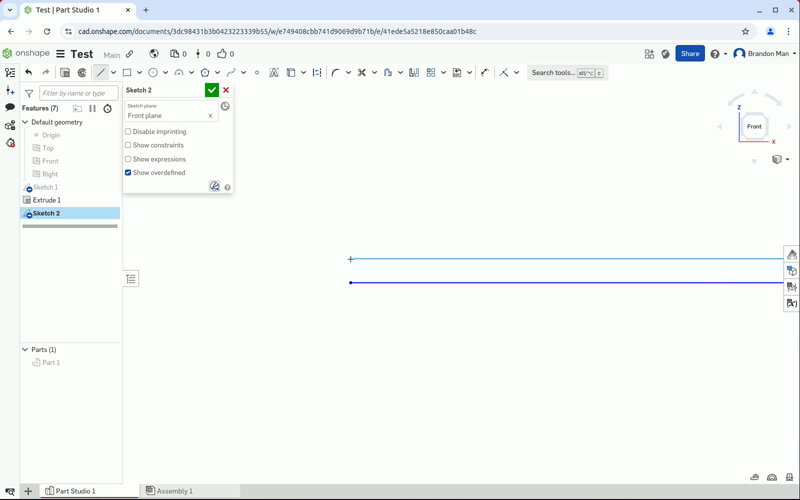
scroll(6)
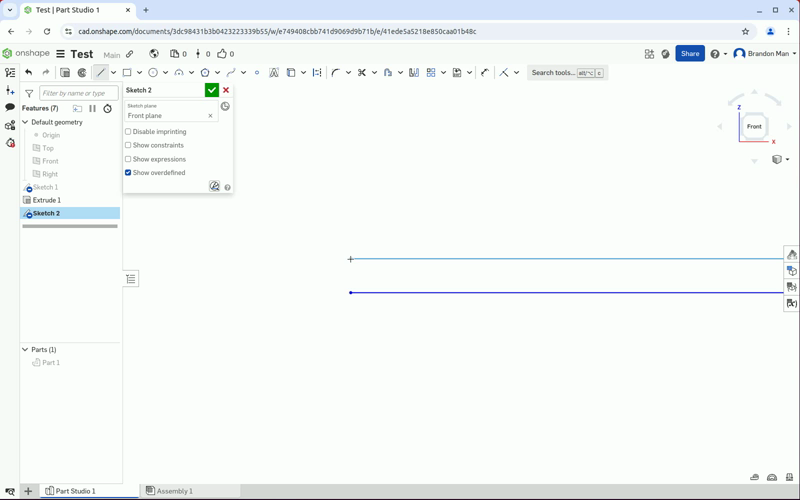
click(350, 258)
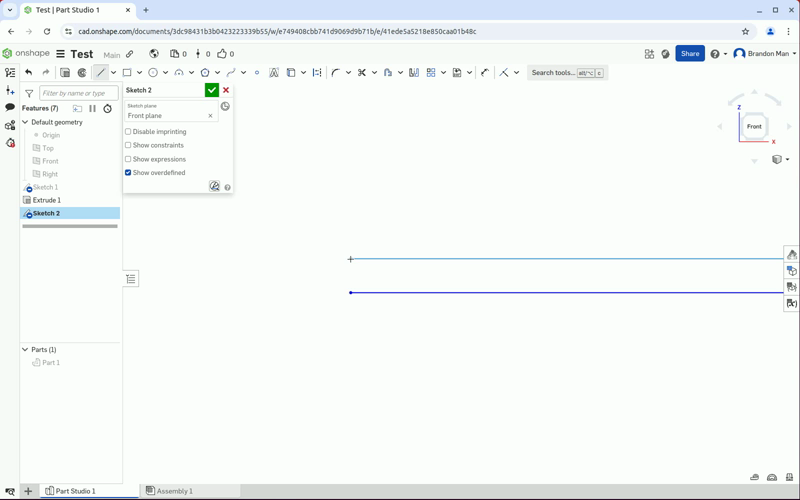
scroll(-6)
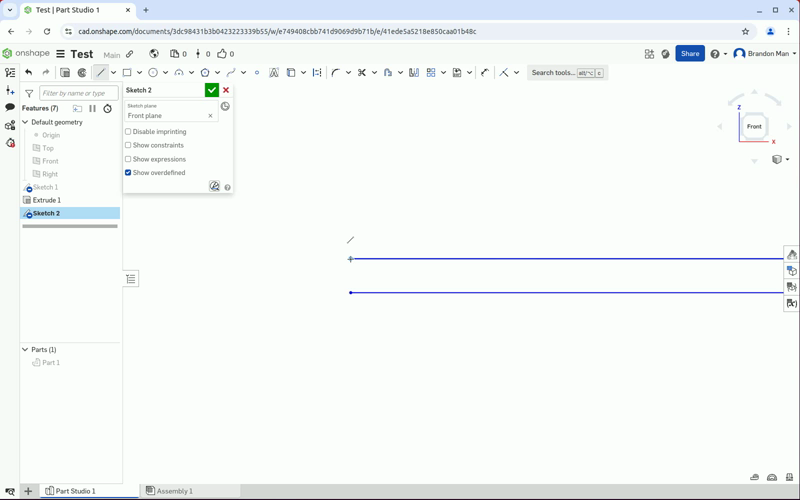
scroll(-6)
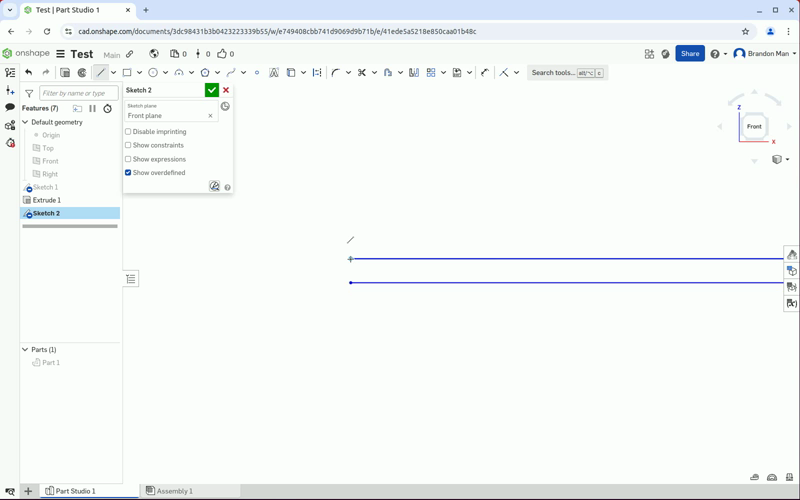
scroll(-6)
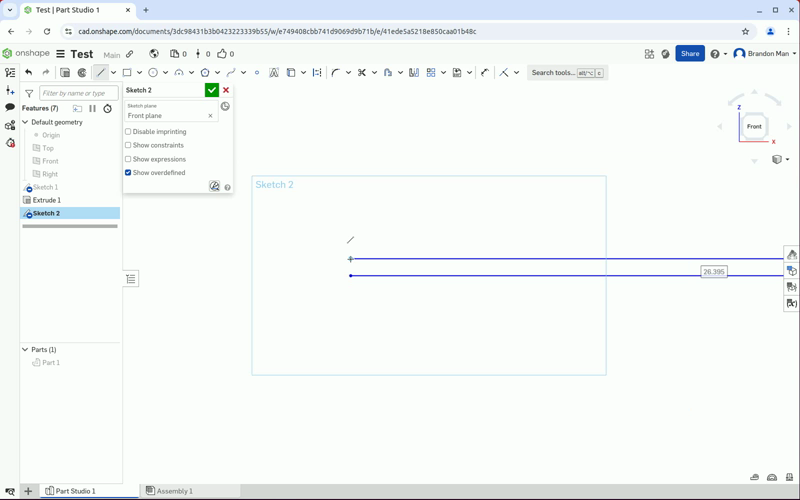
scroll(-6)
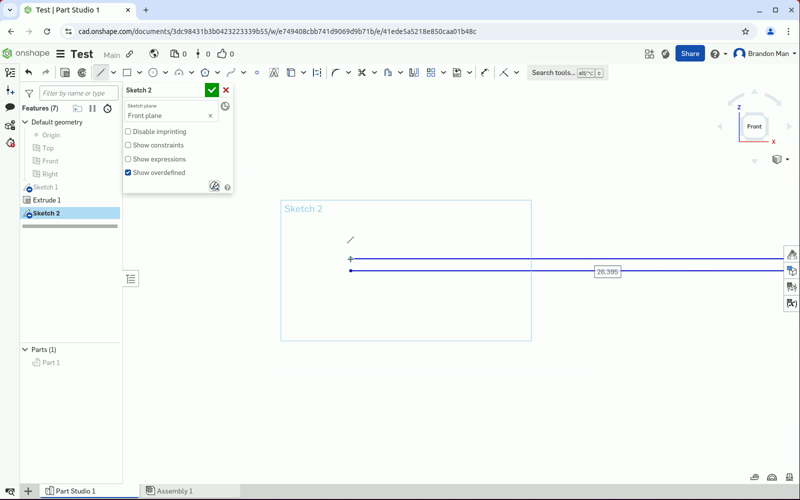
scroll(-6)
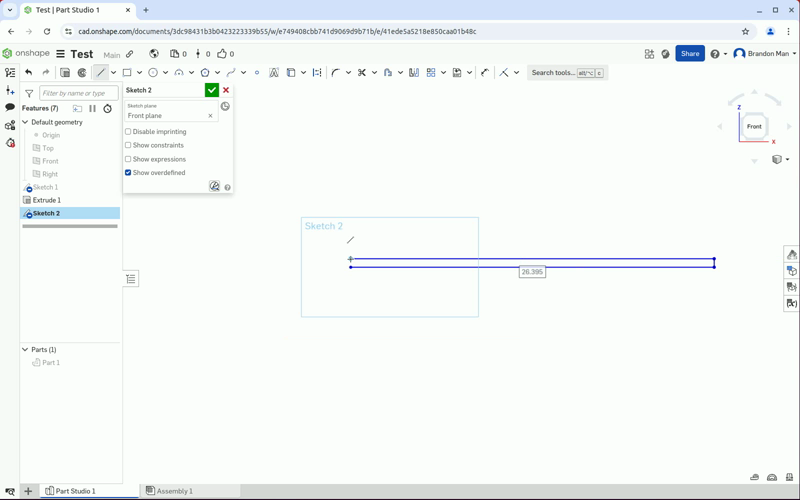
scroll(-6)
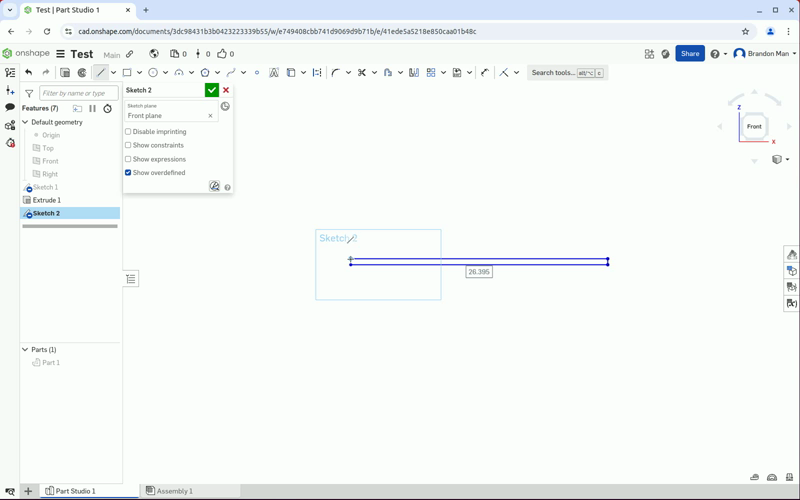
scroll(-6)
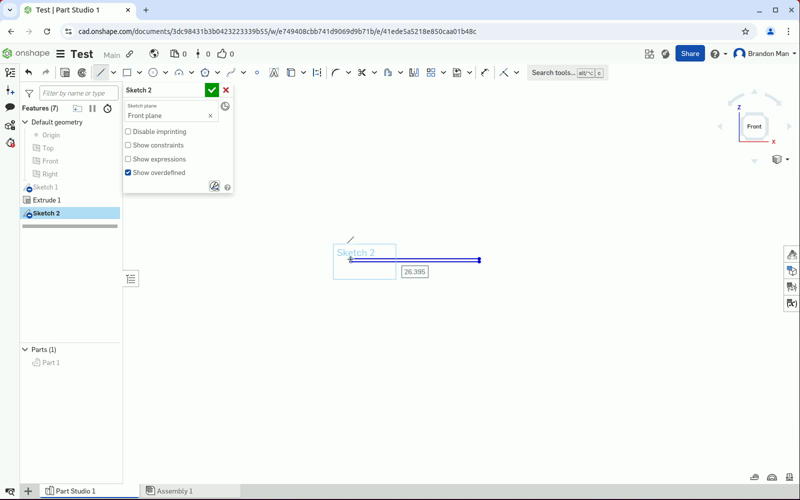
key_up(shift)
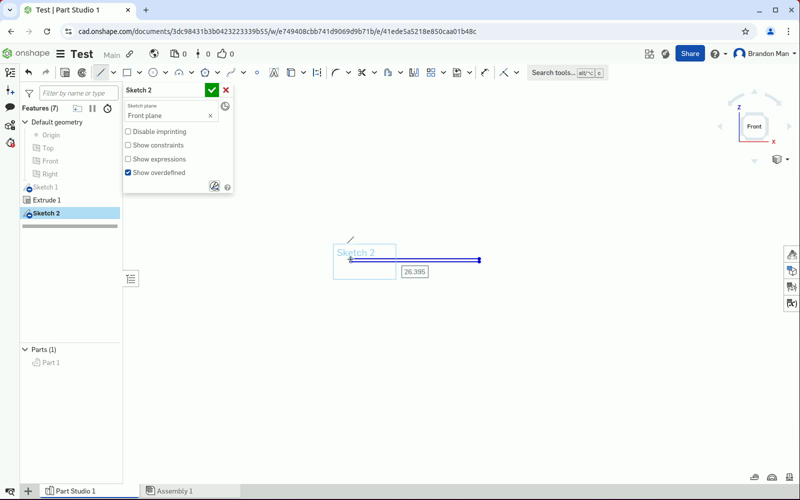
mouse_move(380, 258)
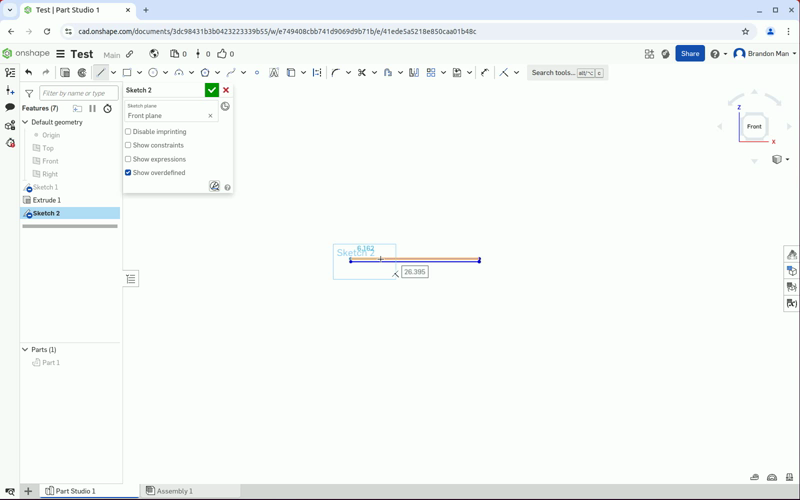
key_down(shift)
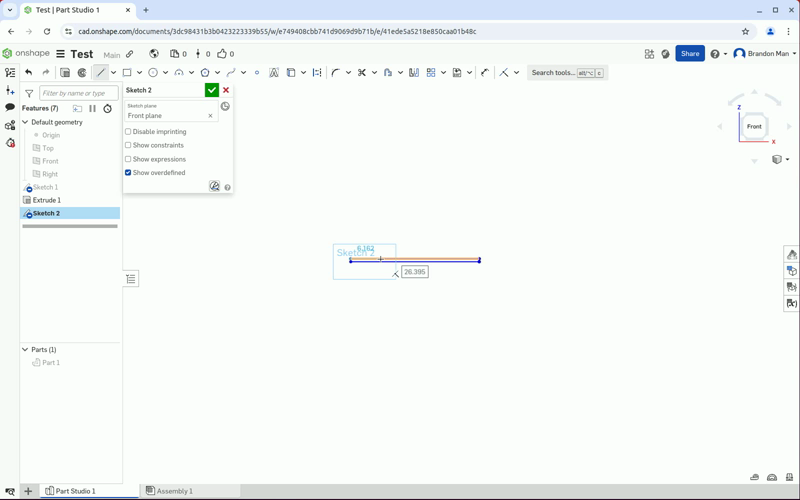
mouse_move(350, 261)
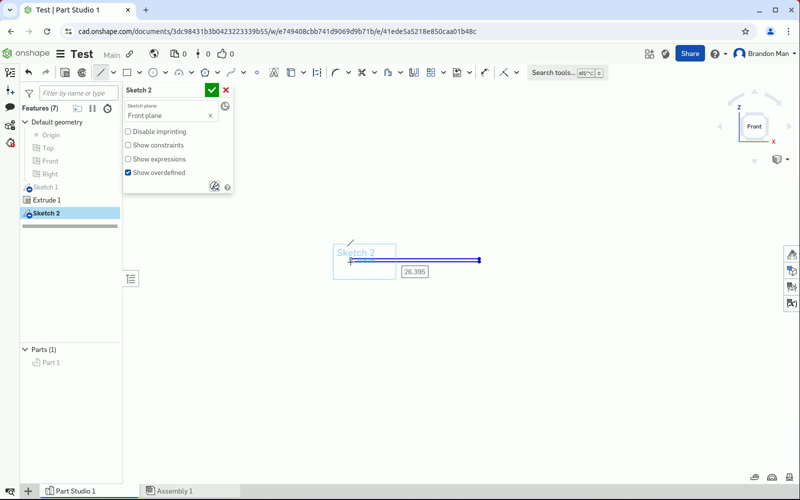
scroll(6)
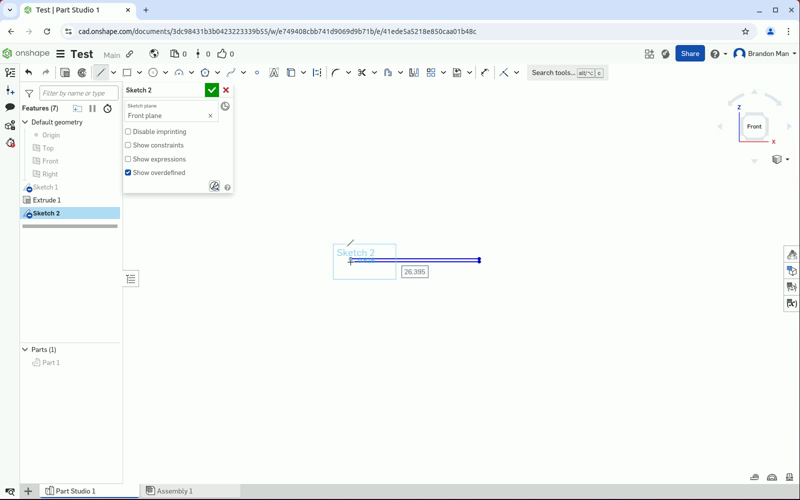
scroll(6)
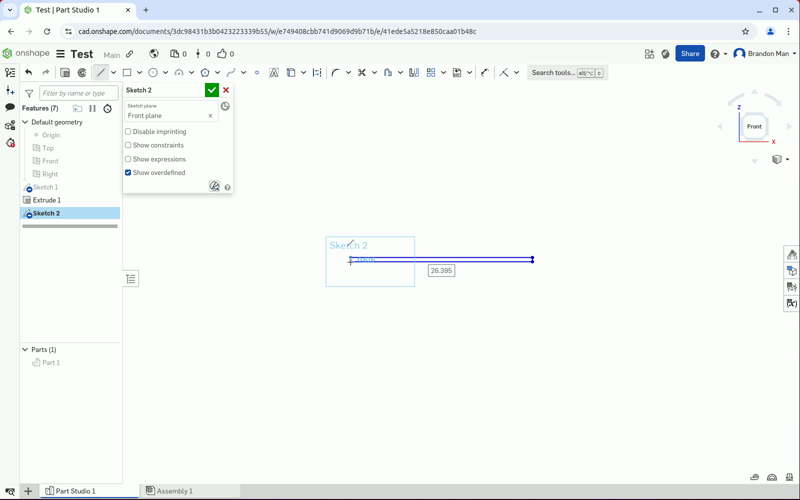
scroll(6)
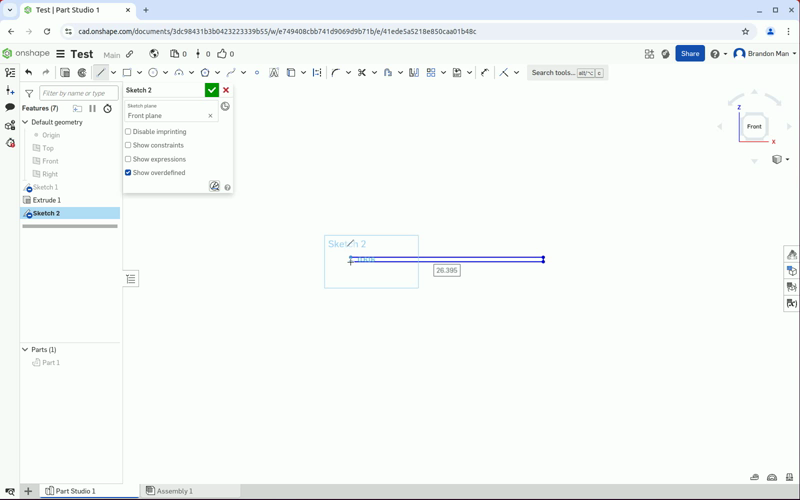
scroll(6)
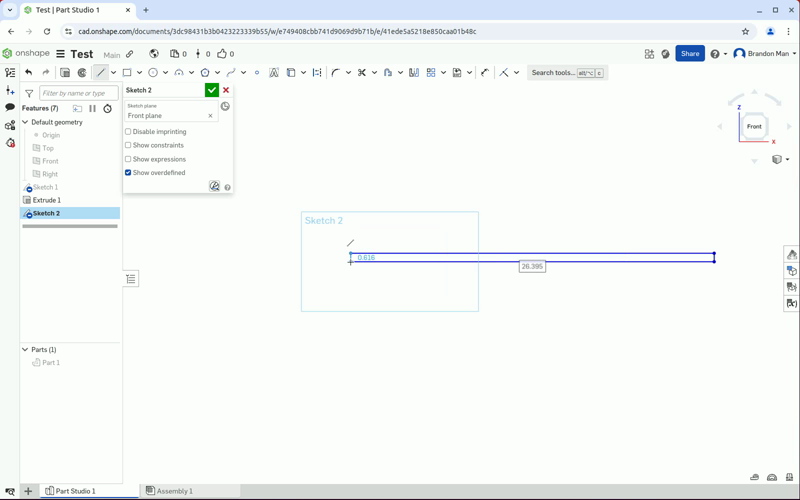
scroll(6)
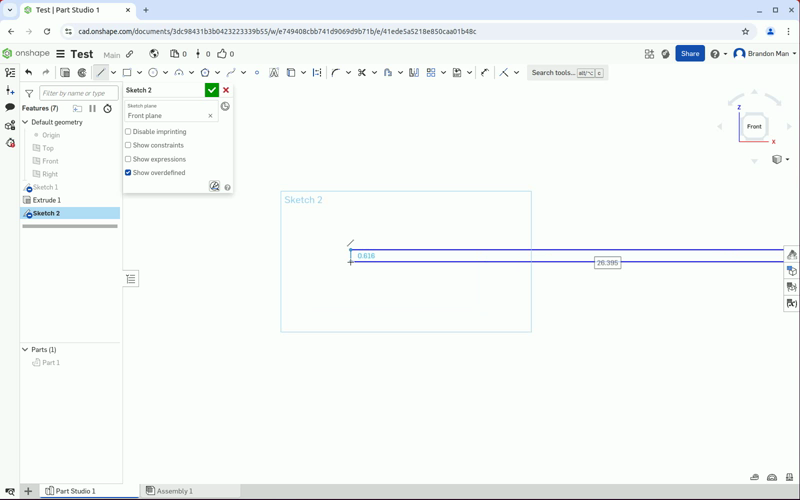
scroll(6)
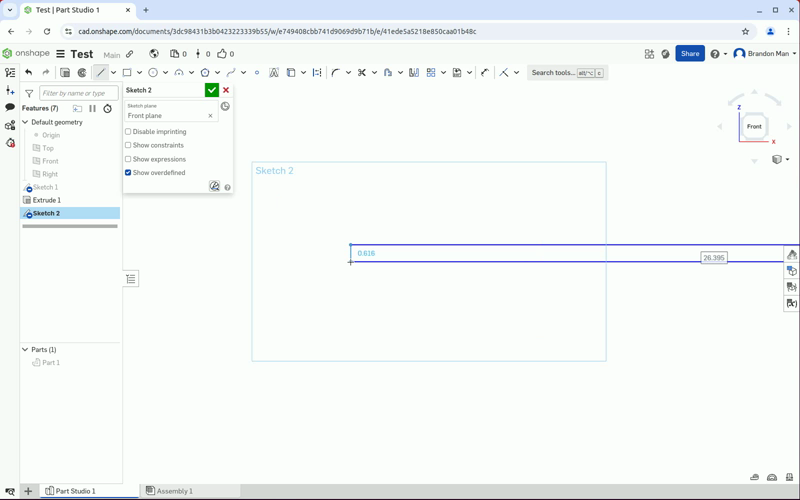
scroll(6)
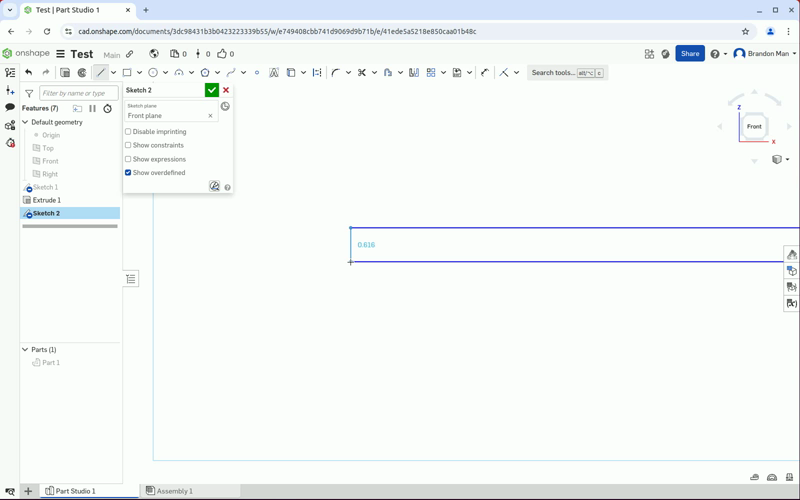
key_up(shift)
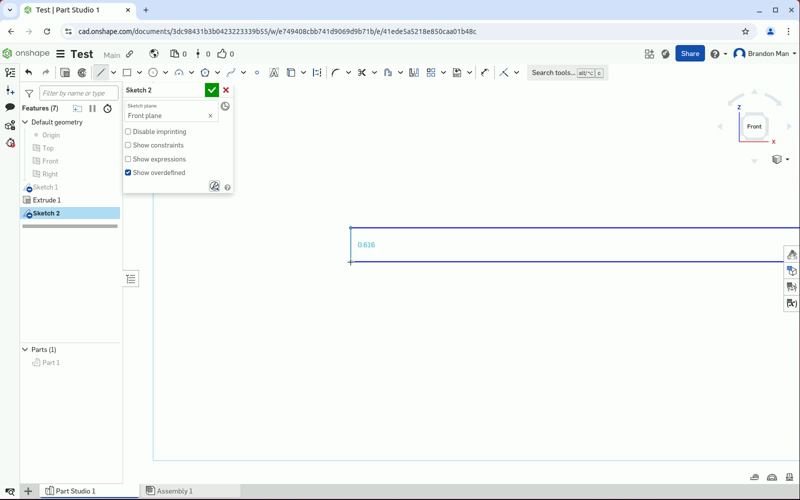
click(350, 261)
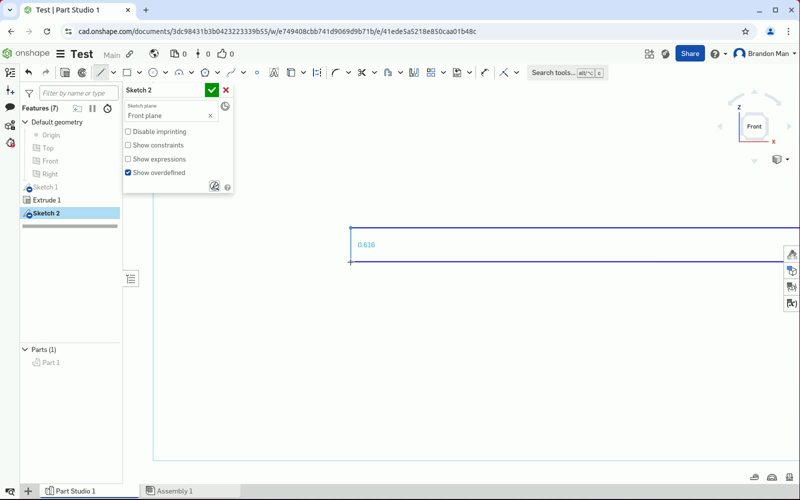
scroll(-6)
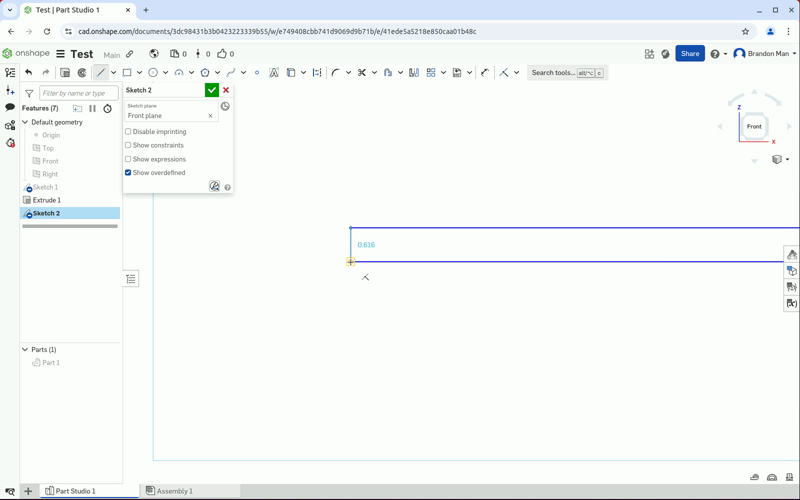
scroll(-6)
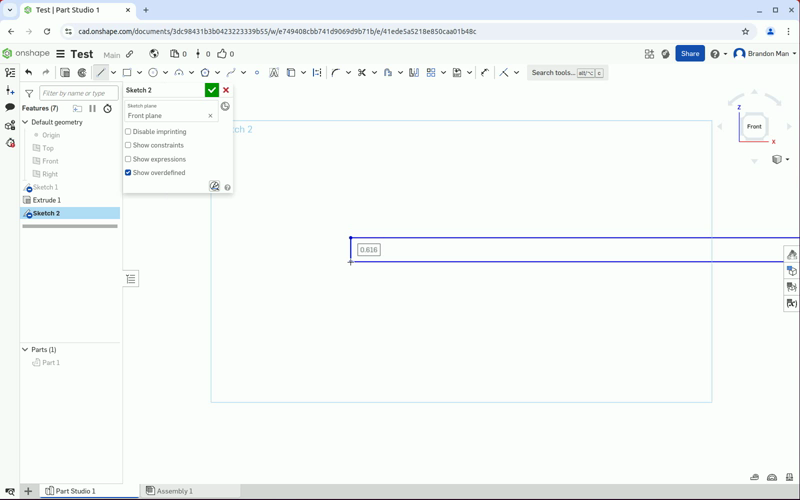
scroll(-6)
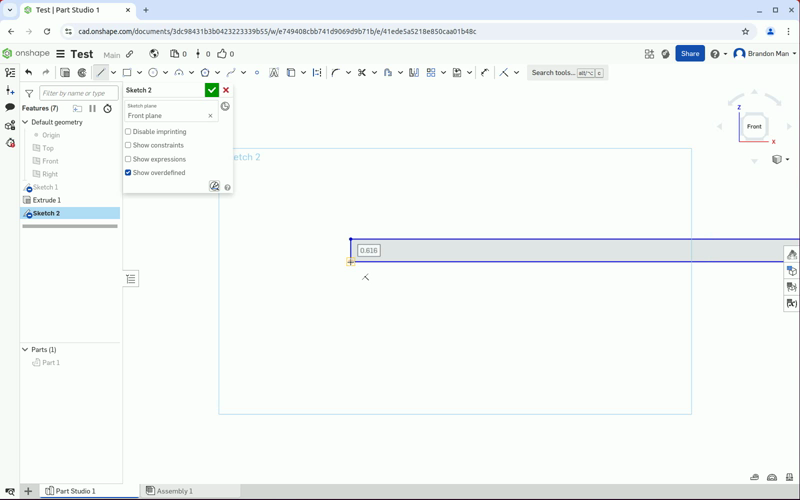
scroll(-6)
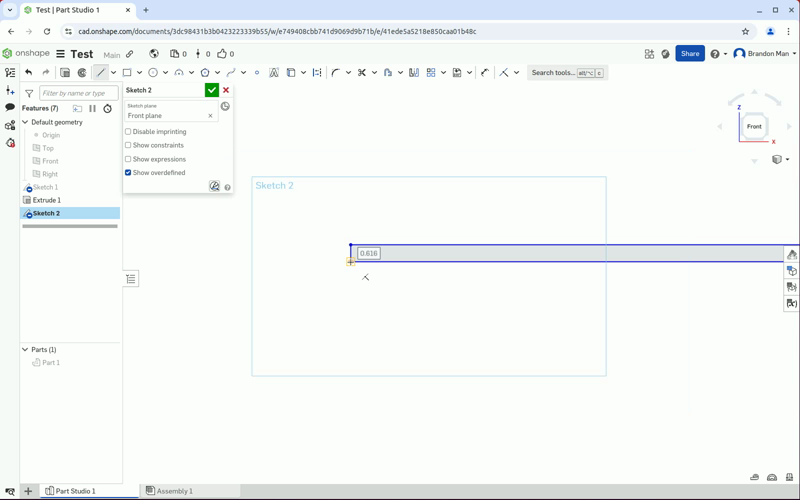
scroll(-6)
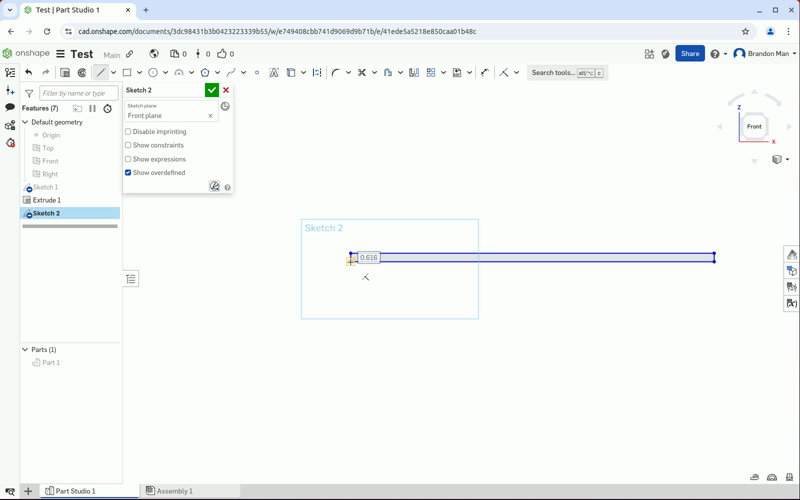
scroll(-6)
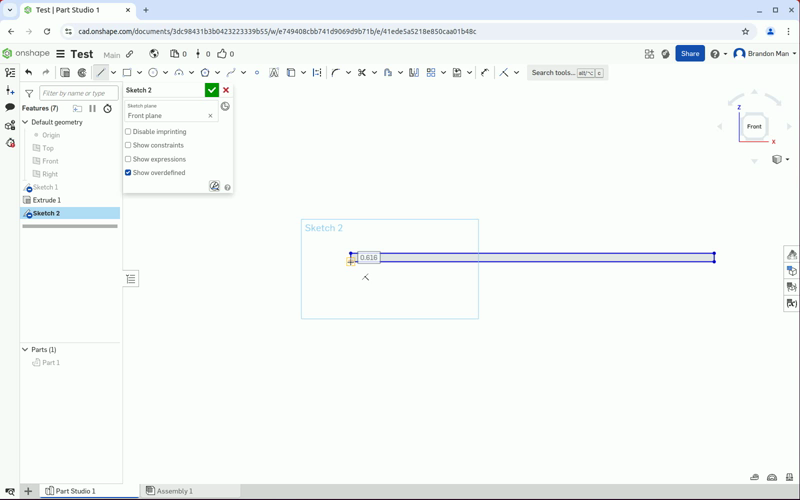
scroll(-6)
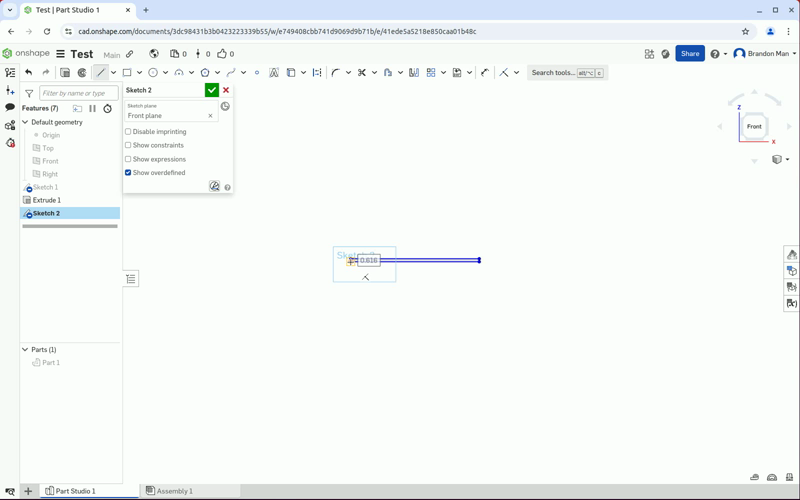
key(esc)
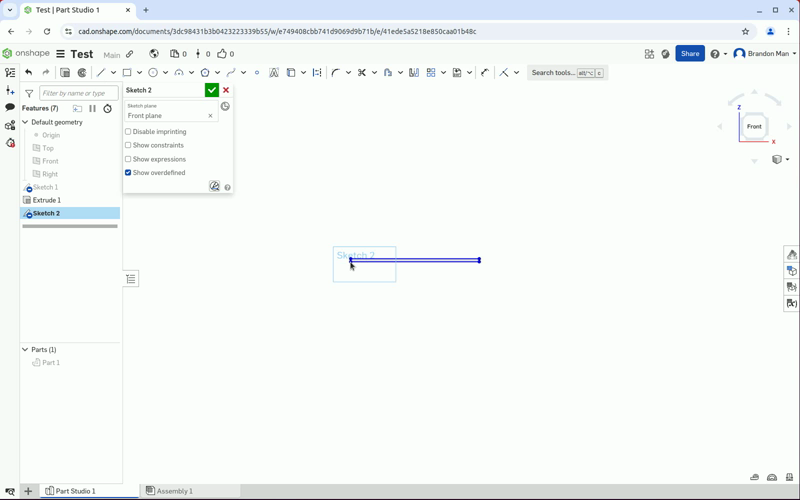
mouse_move(408, 261)
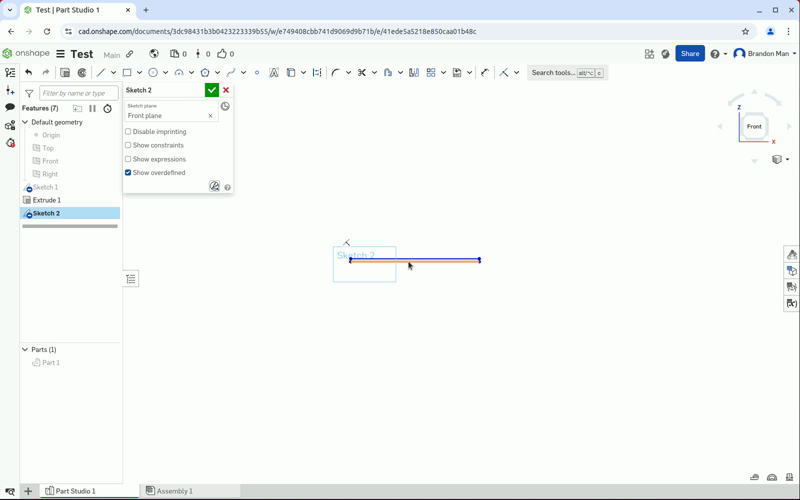
scroll(6)
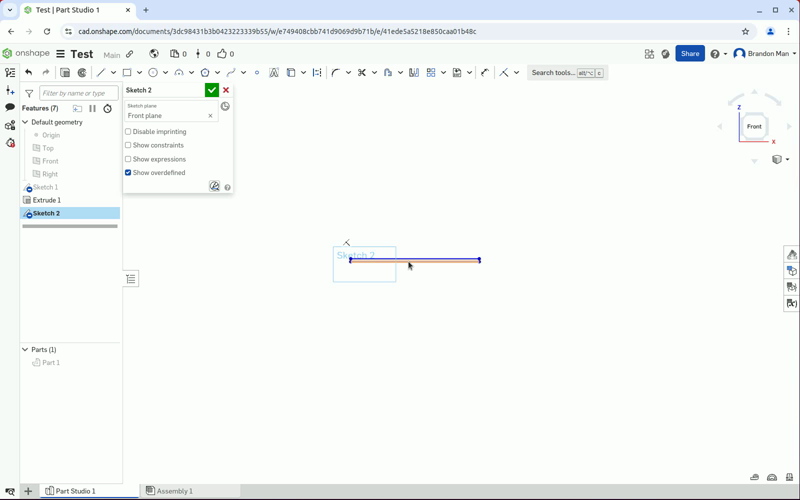
scroll(6)
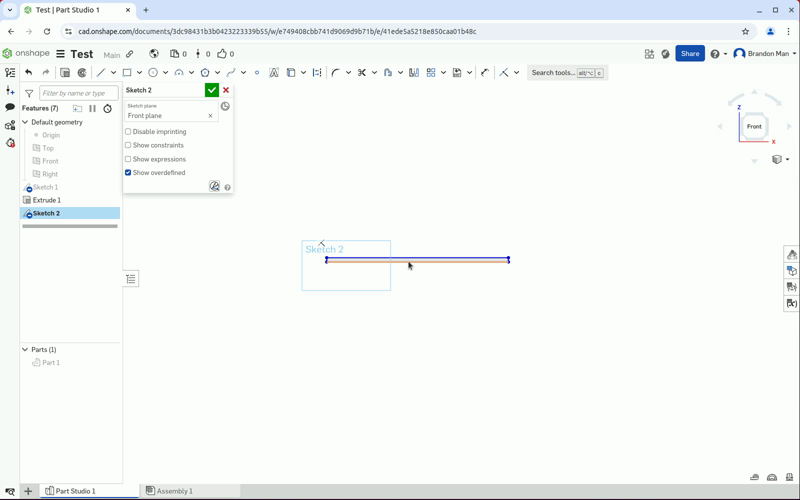
scroll(6)
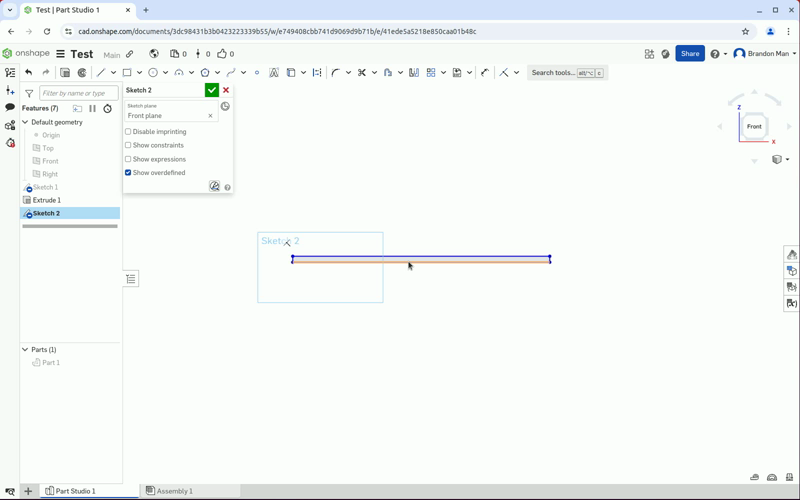
scroll(6)
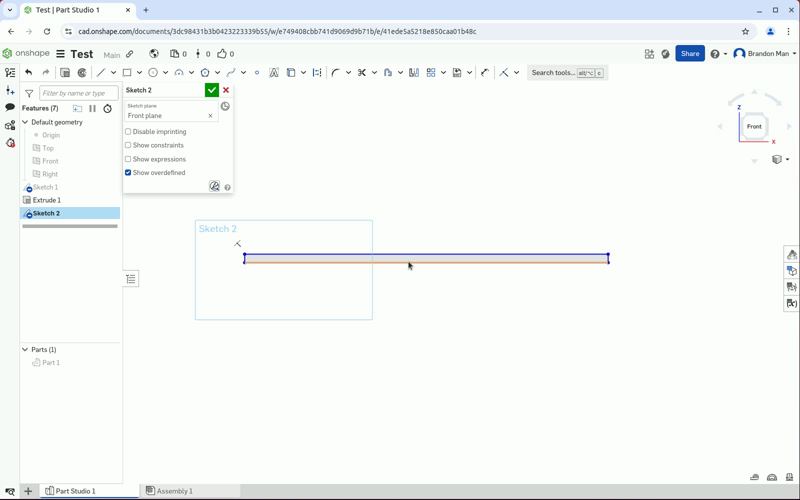
scroll(6)
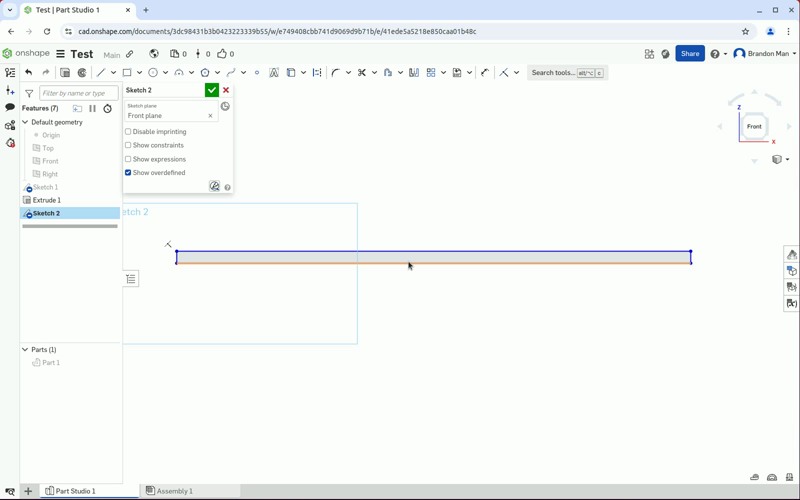
scroll(6)
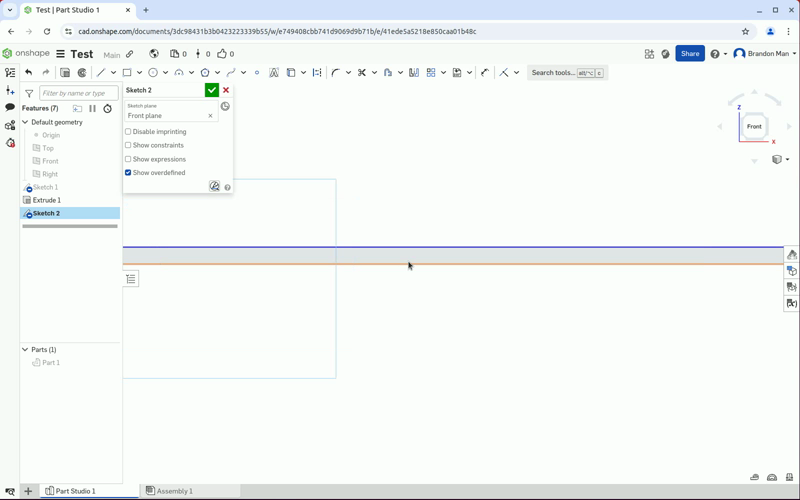
scroll(6)
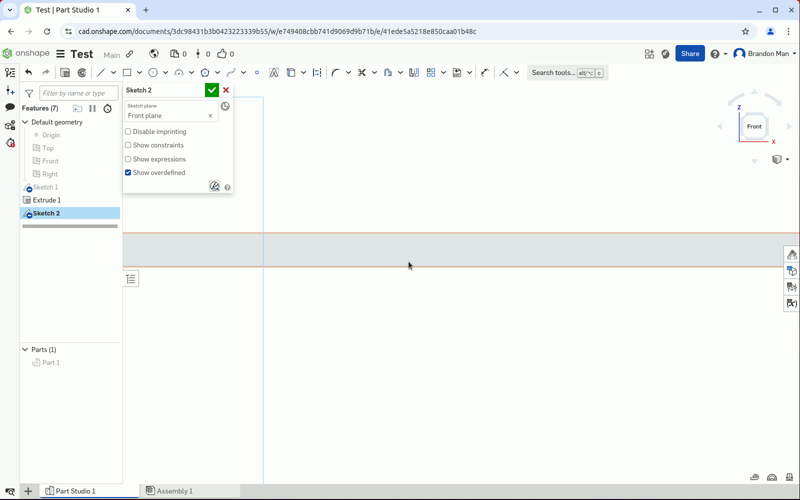
click(408, 261)
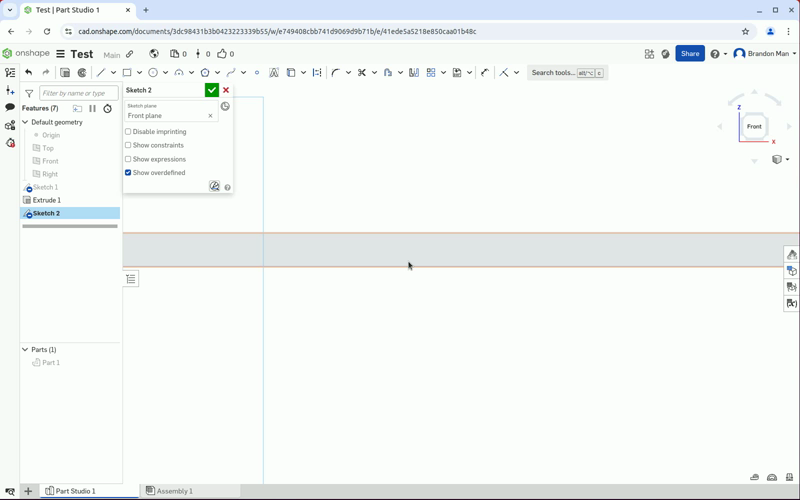
scroll(-6)
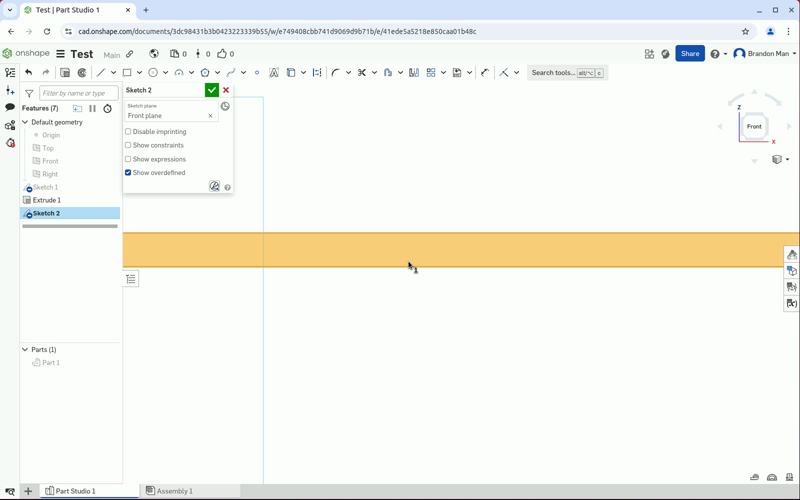
scroll(-6)
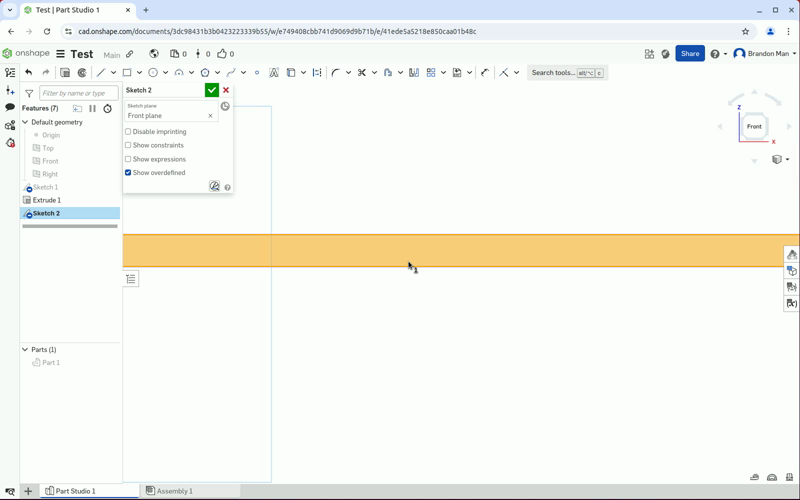
scroll(-6)
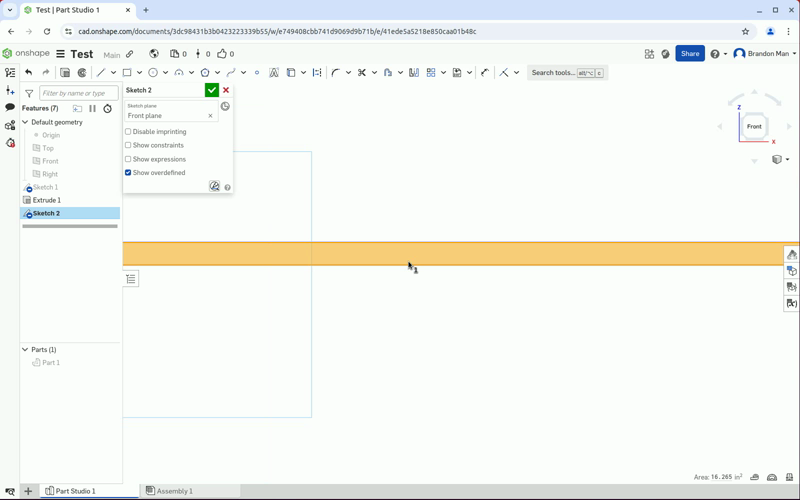
scroll(-6)
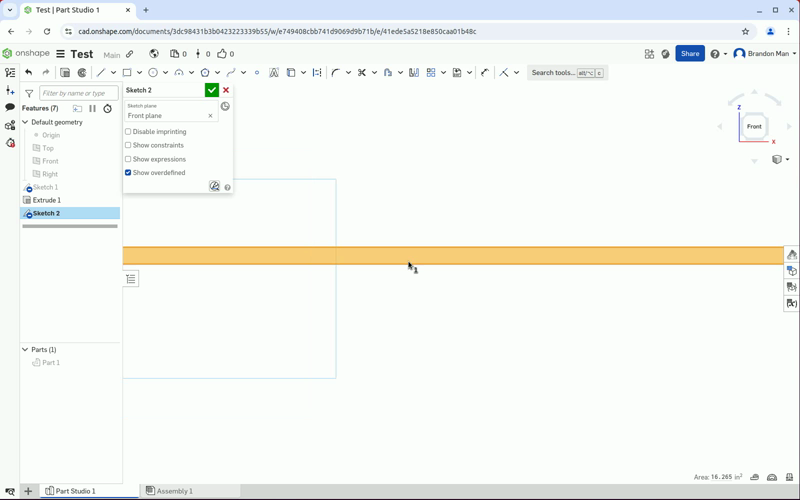
scroll(-6)
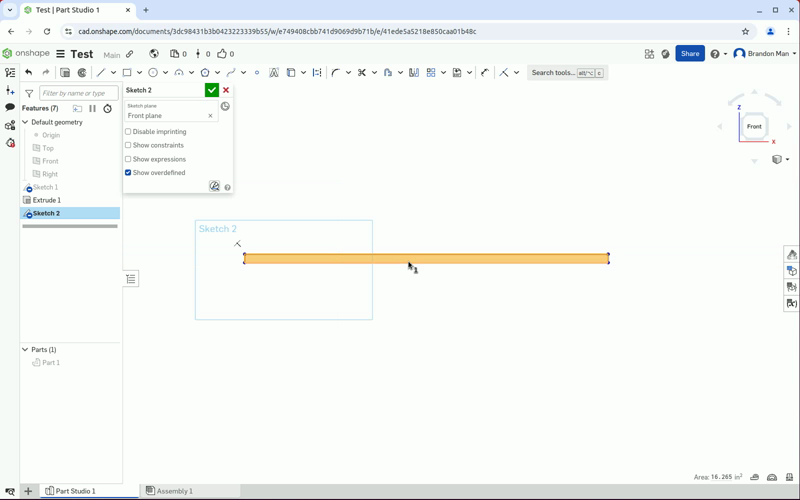
scroll(-6)
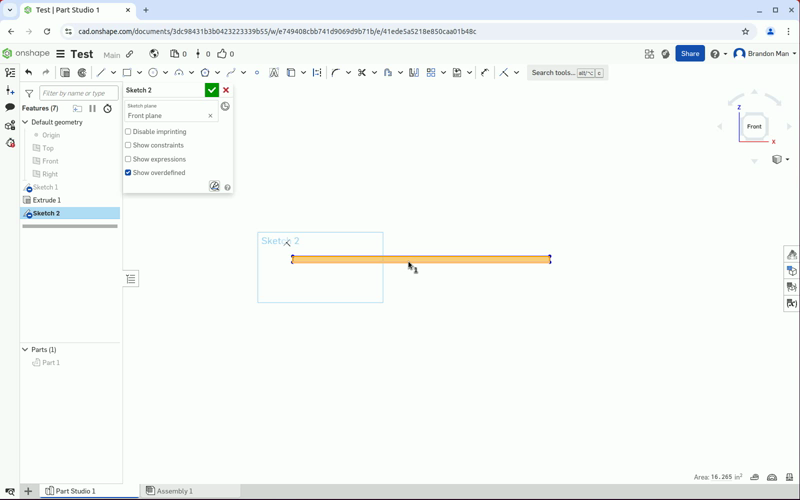
scroll(-6)
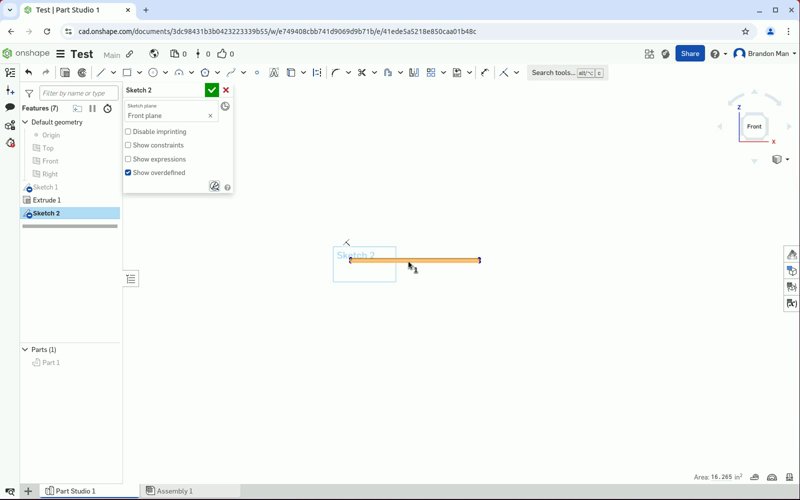
mouse_move(73, 352)
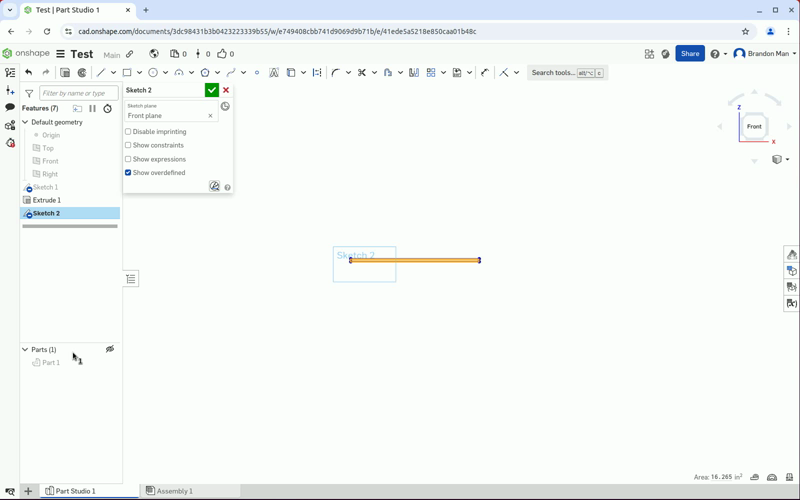
key(shift+y)
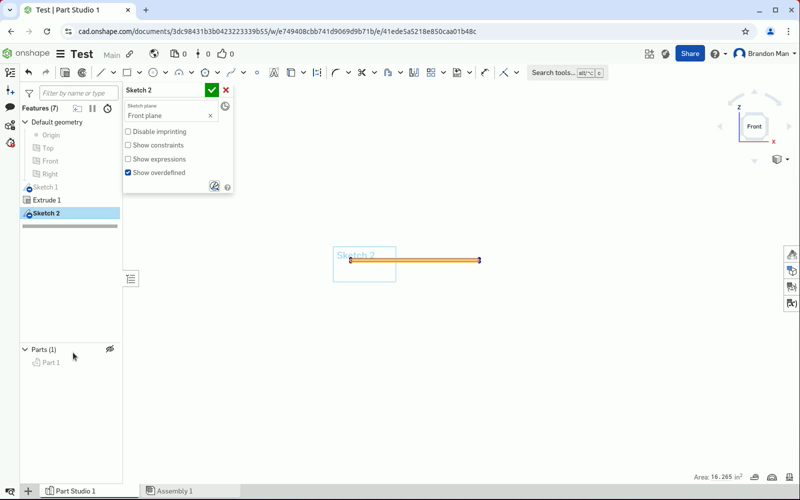
key(shift+e)
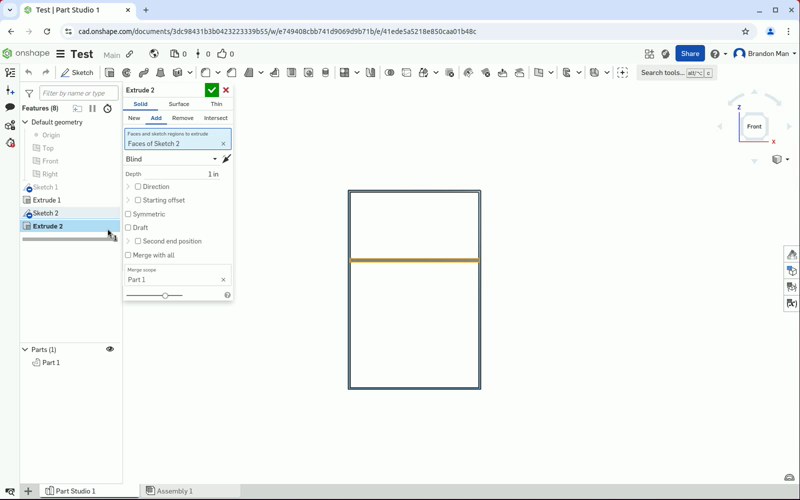
mouse_move(143, 106)
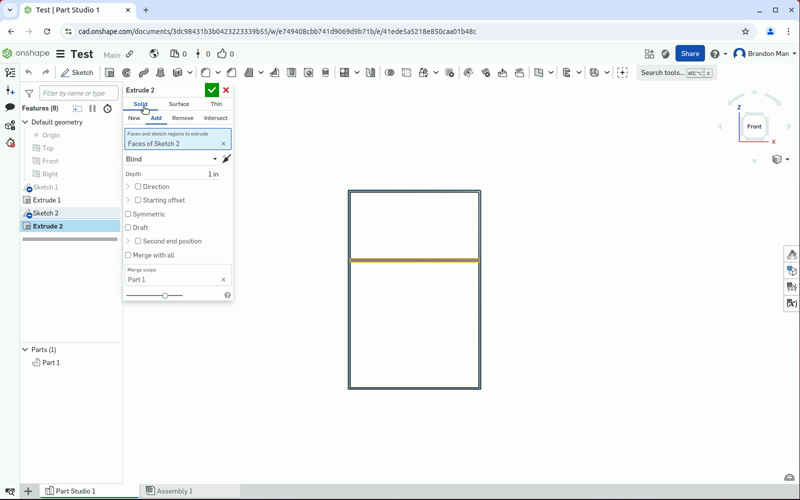
click(143, 106)
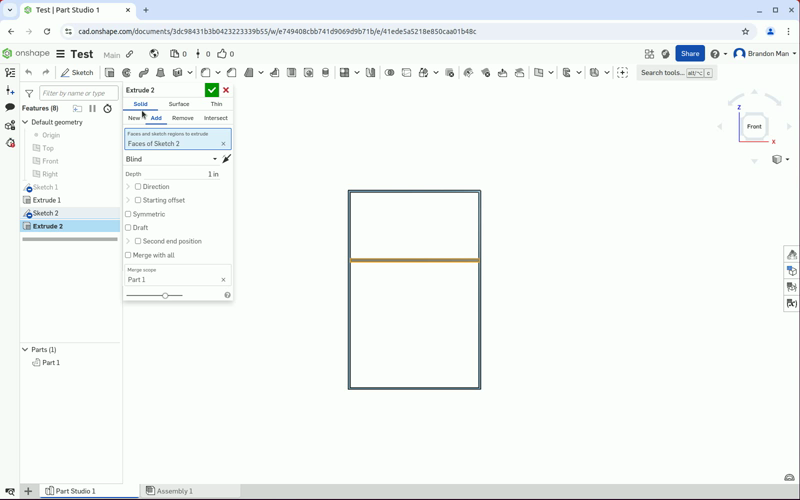
mouse_move(137, 120)
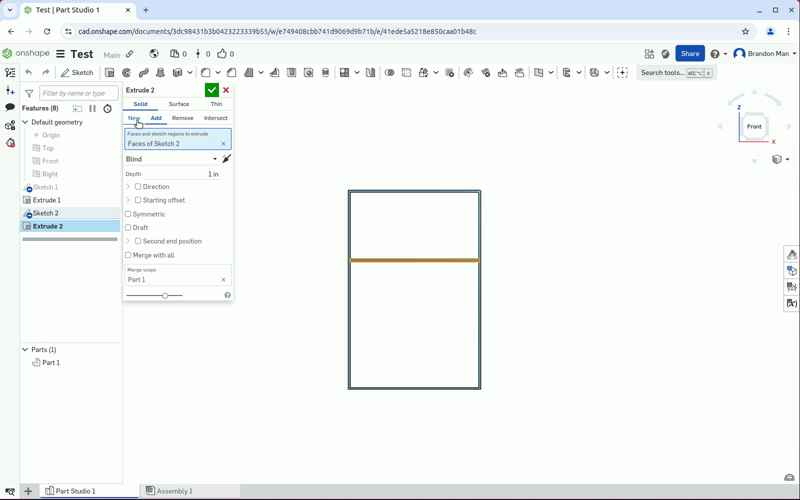
click(137, 120)
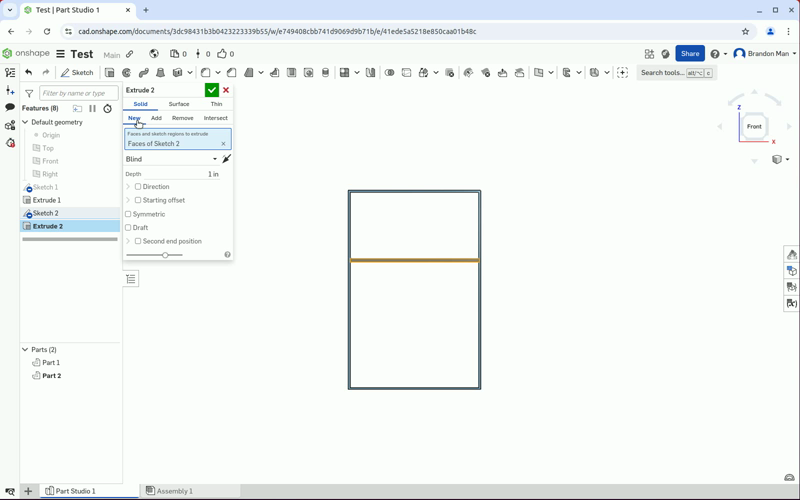
key(tab, 4)
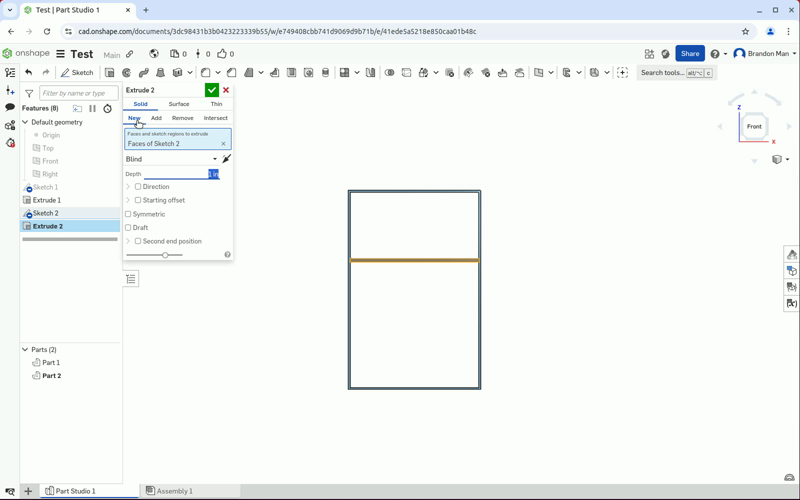
text(9.147)
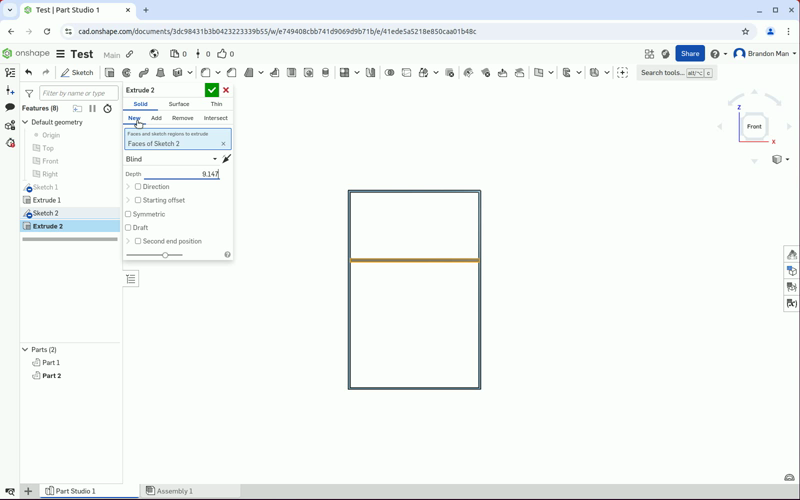
key(enter)
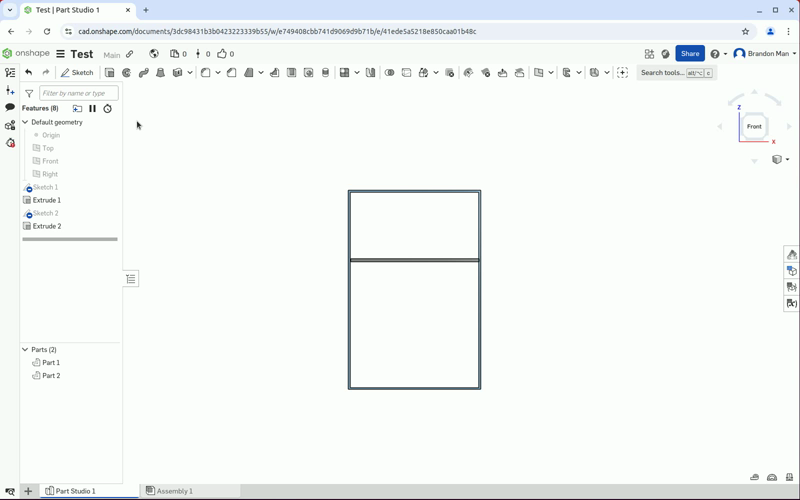
key(shift+h)
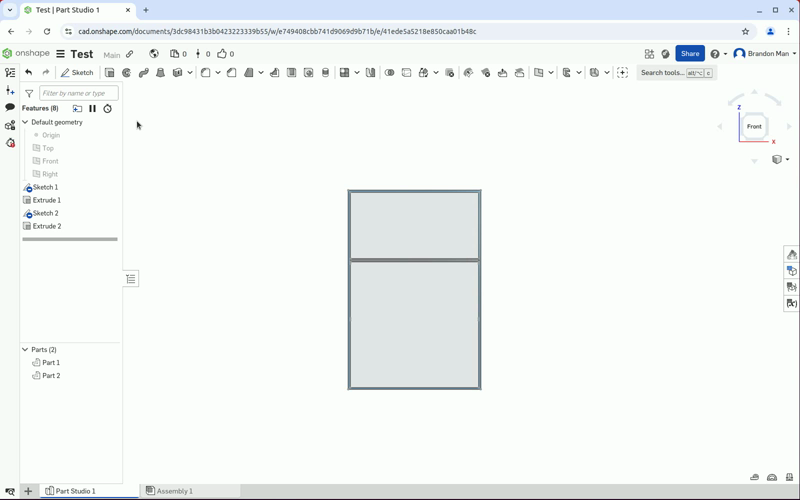
key(shift+h)
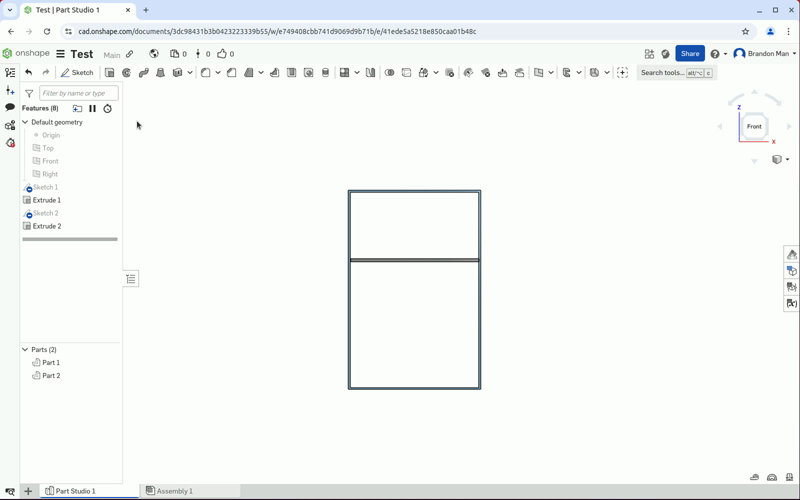
mouse_move(73, 189)
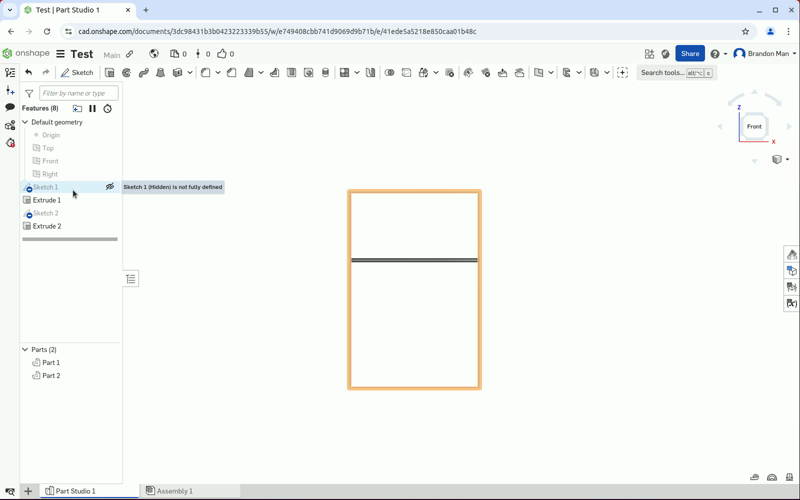
click(73, 189)
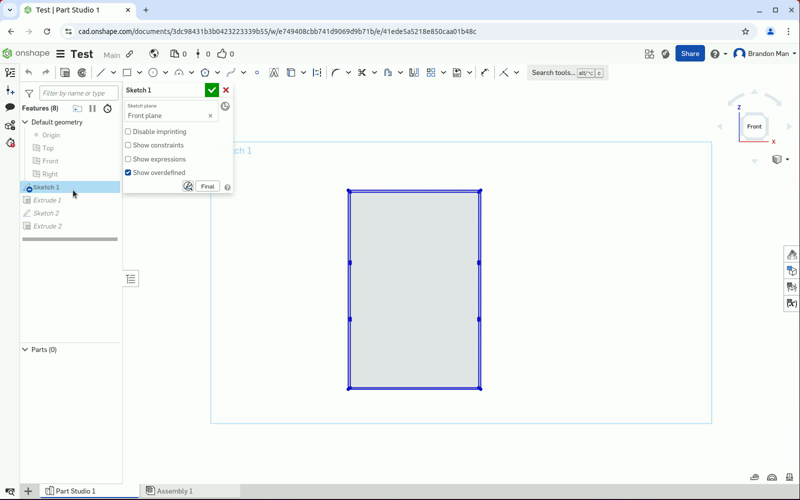
mouse_move(229, 92)
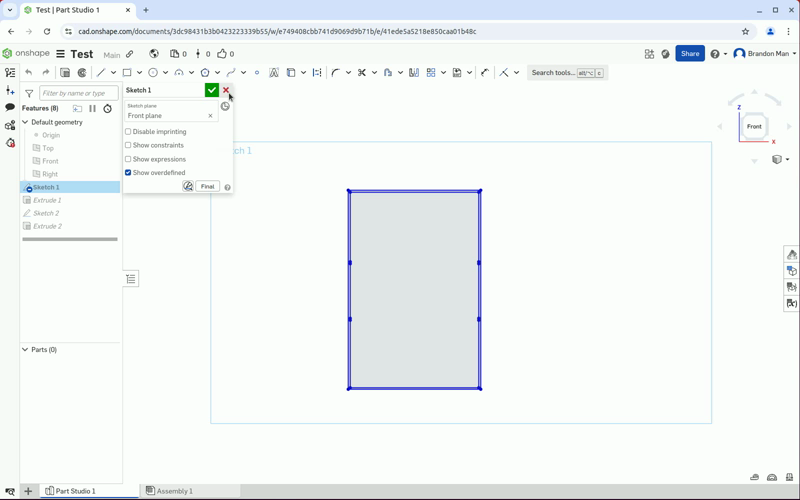
click(229, 92)
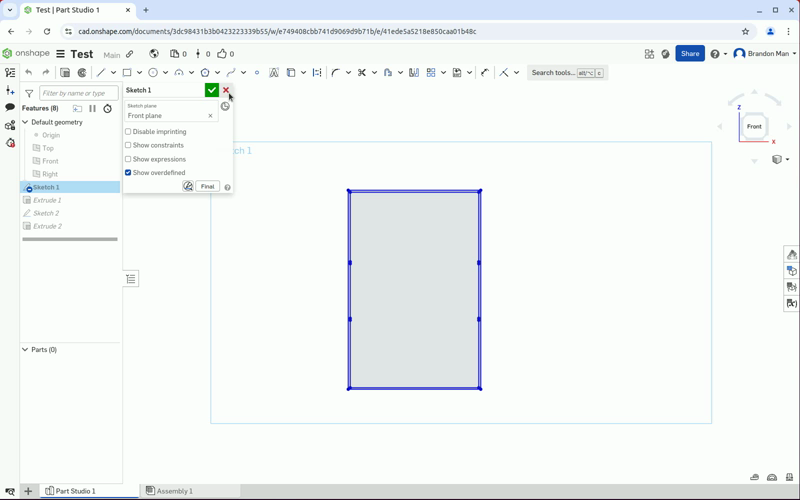
key(shift+s)
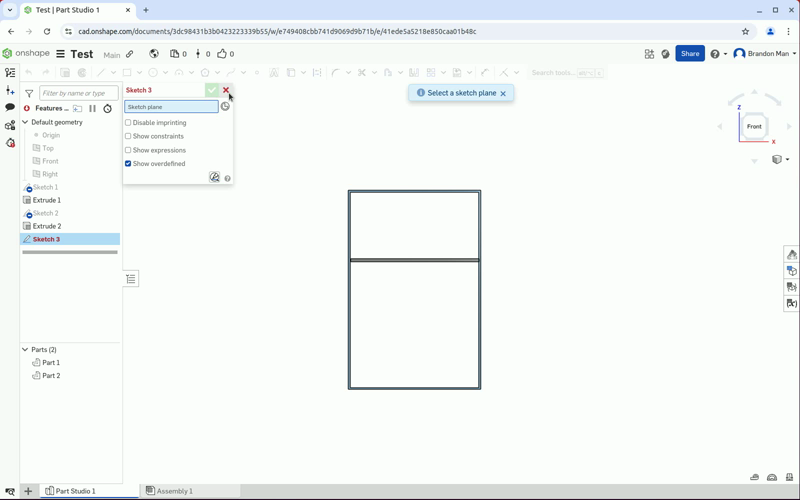
mouse_move(73, 163)
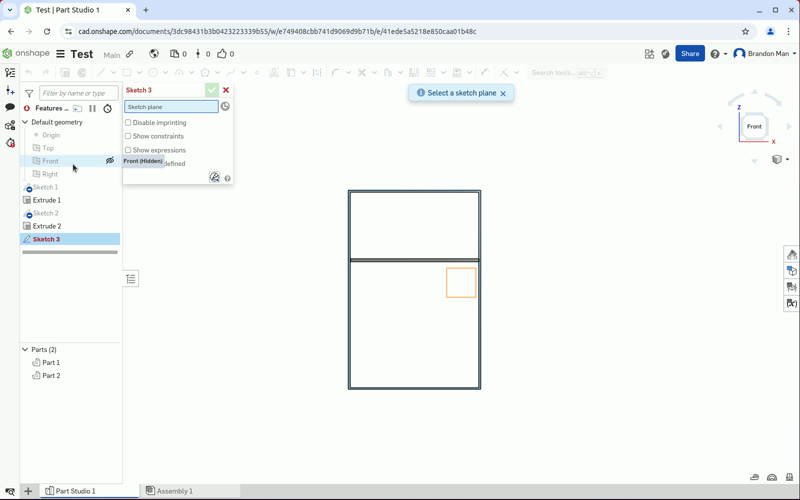
click(73, 163)
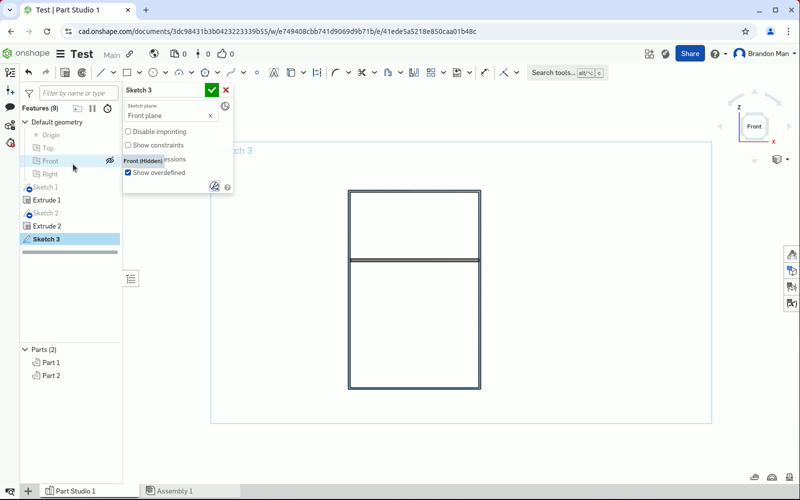
mouse_move(73, 352)
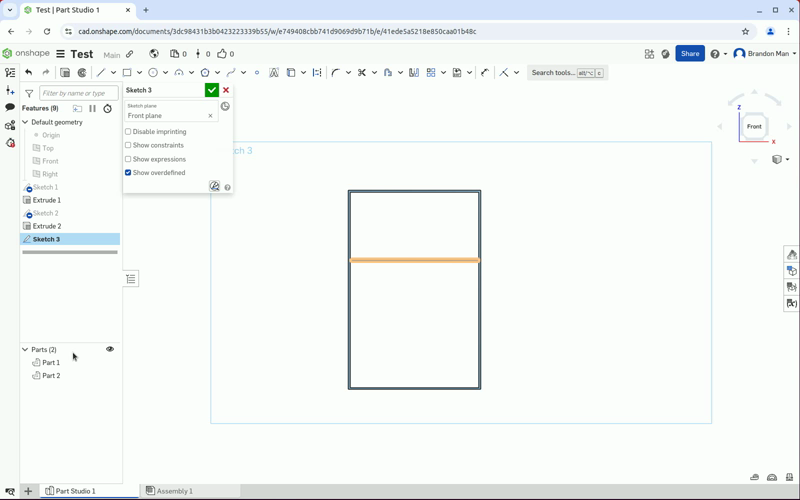
key(y)
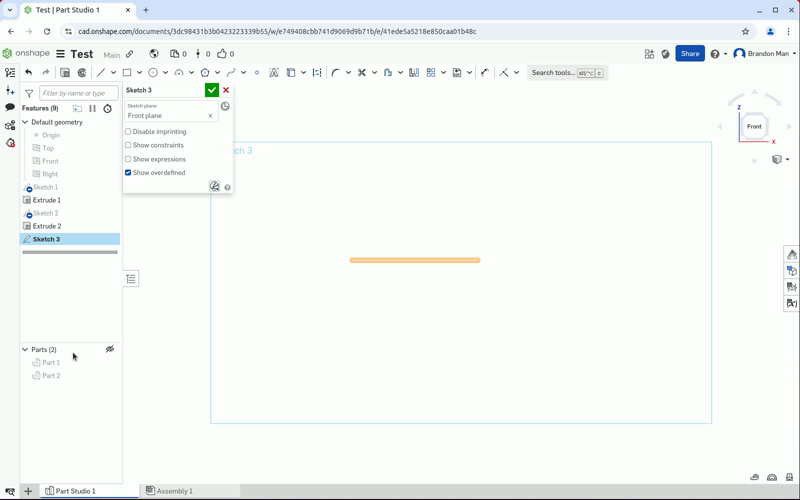
key(l)
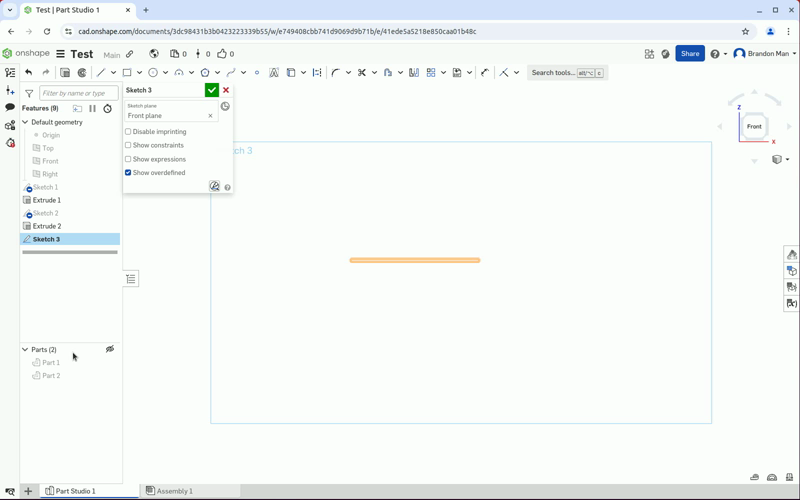
key_down(shift)
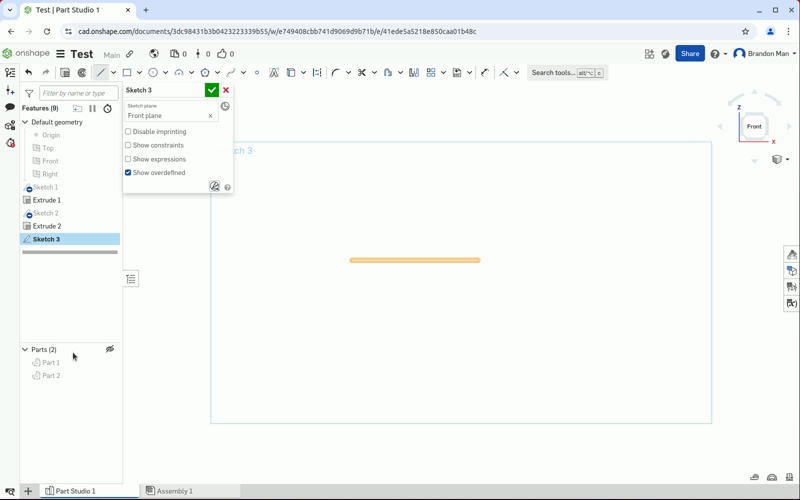
mouse_move(350, 320)
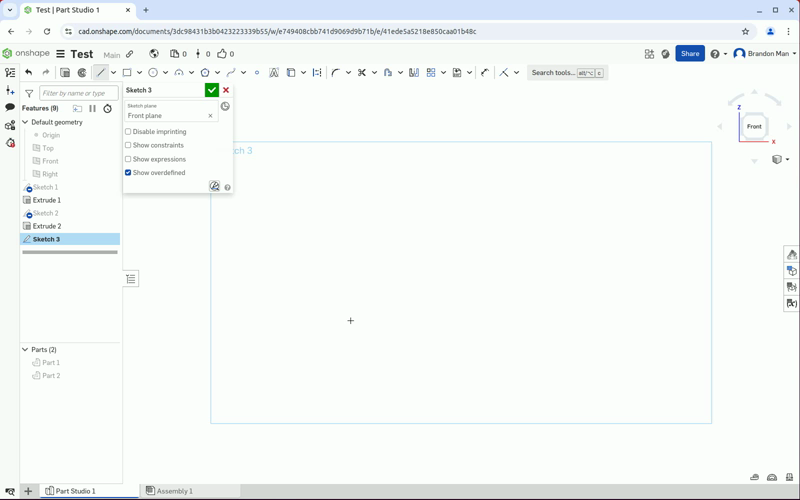
click(350, 320)
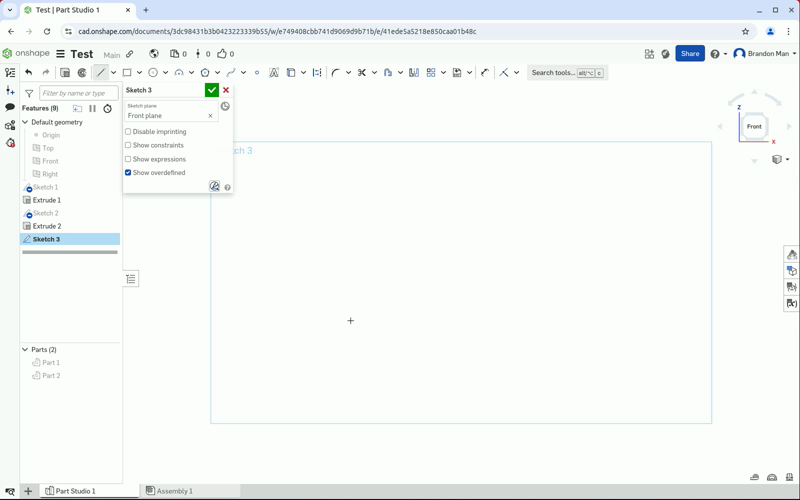
key_up(shift)
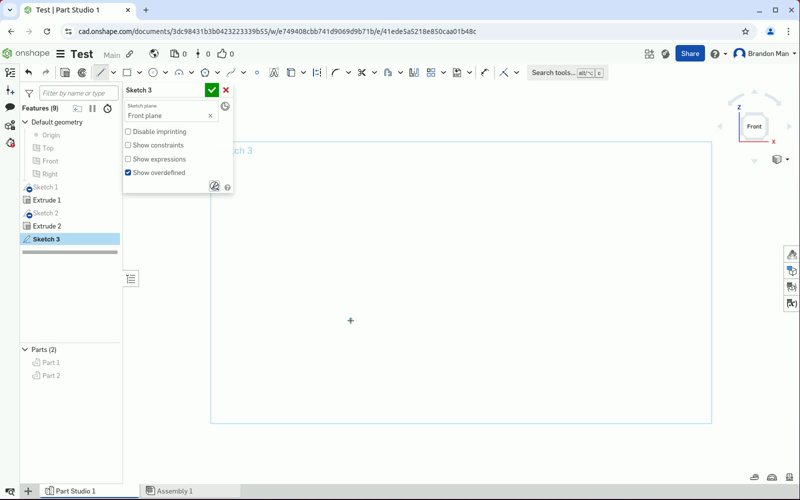
key_down(shift)
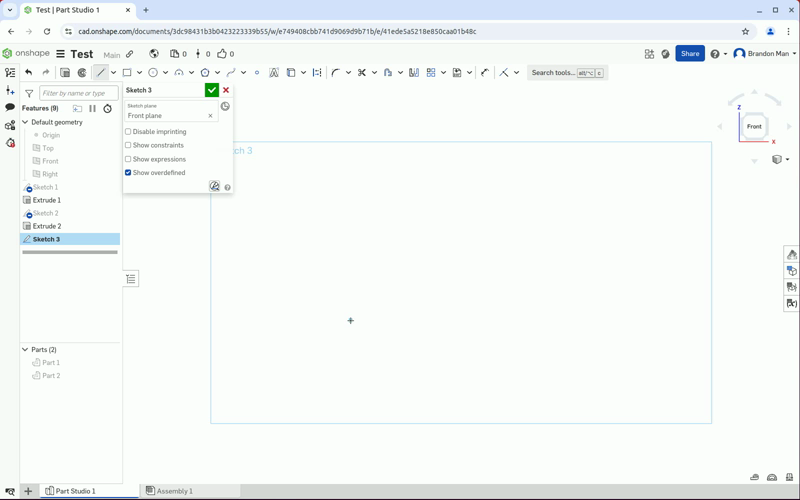
mouse_move(479, 320)
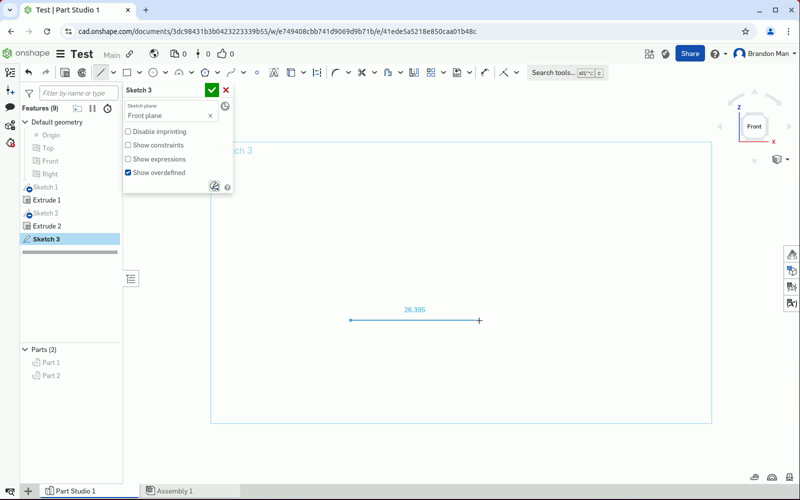
click(479, 320)
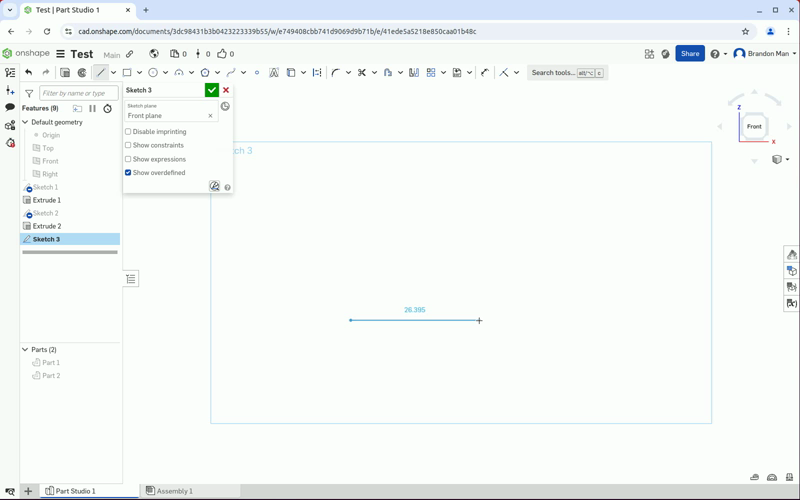
key_up(shift)
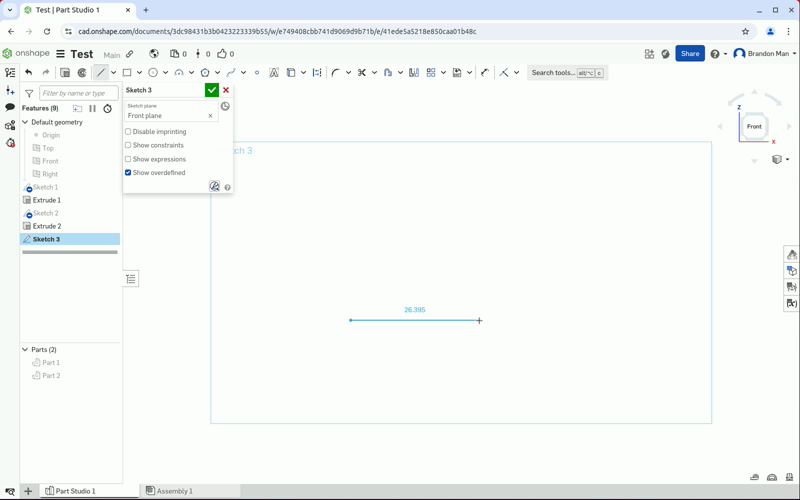
key_down(shift)
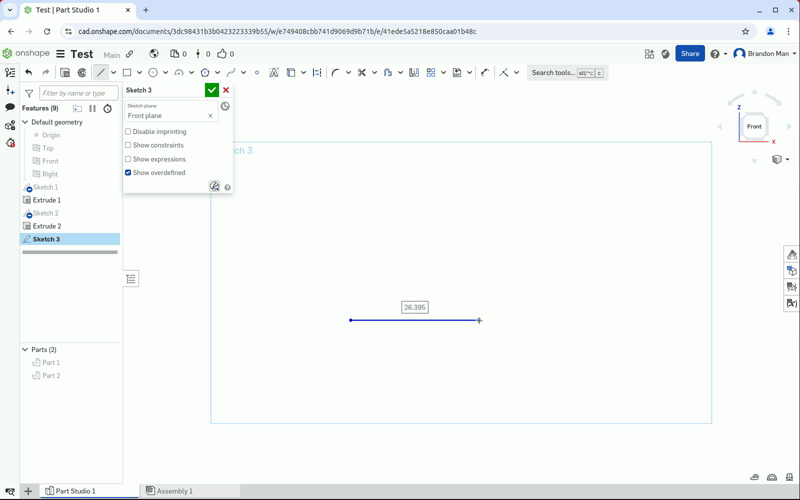
mouse_move(509, 320)
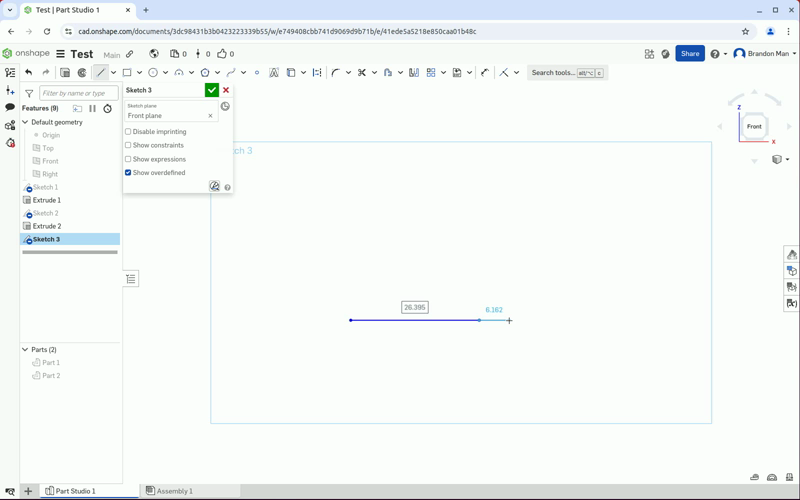
mouse_move(479, 317)
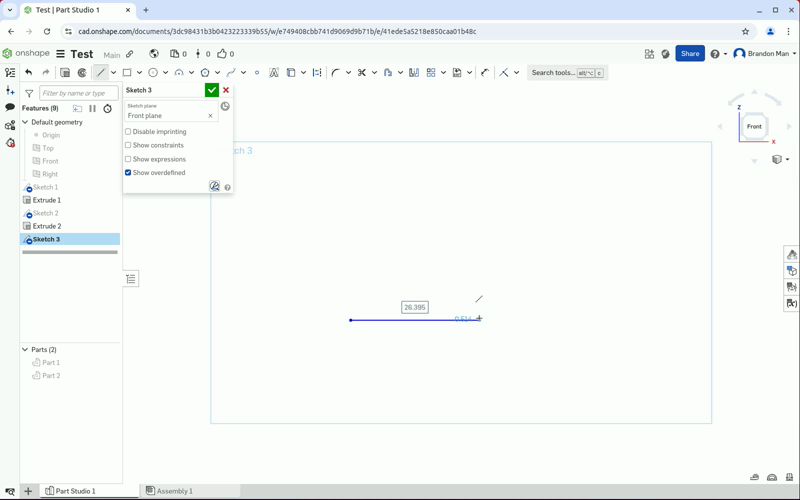
scroll(6)
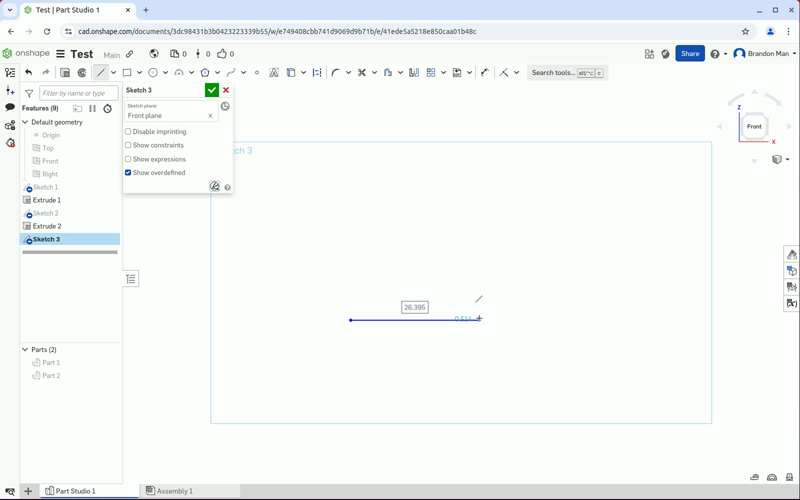
scroll(6)
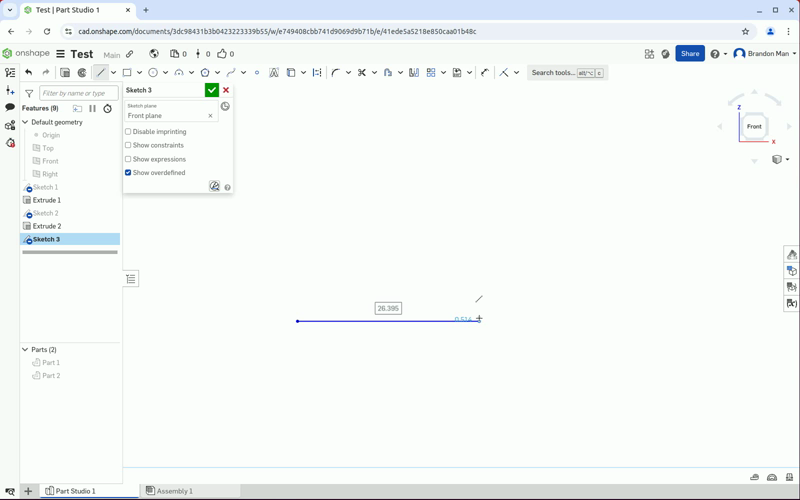
scroll(6)
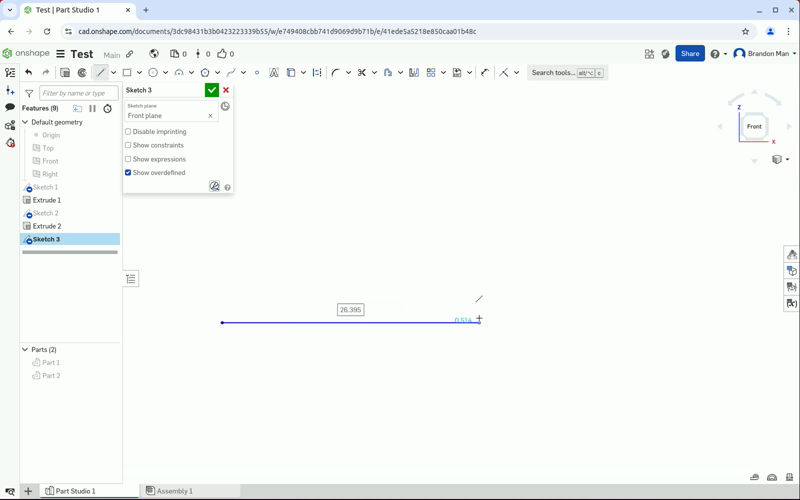
scroll(6)
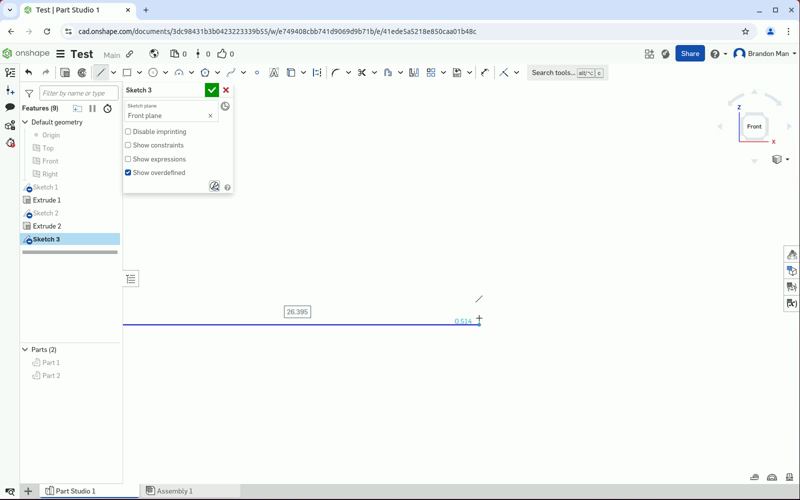
scroll(6)
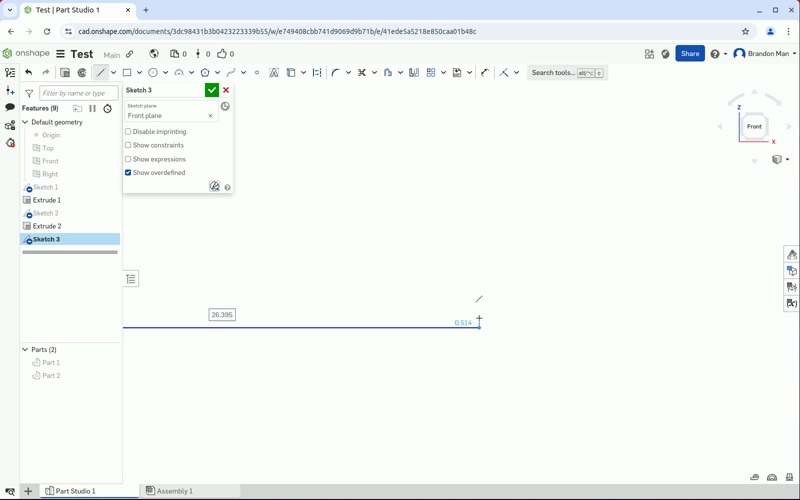
scroll(6)
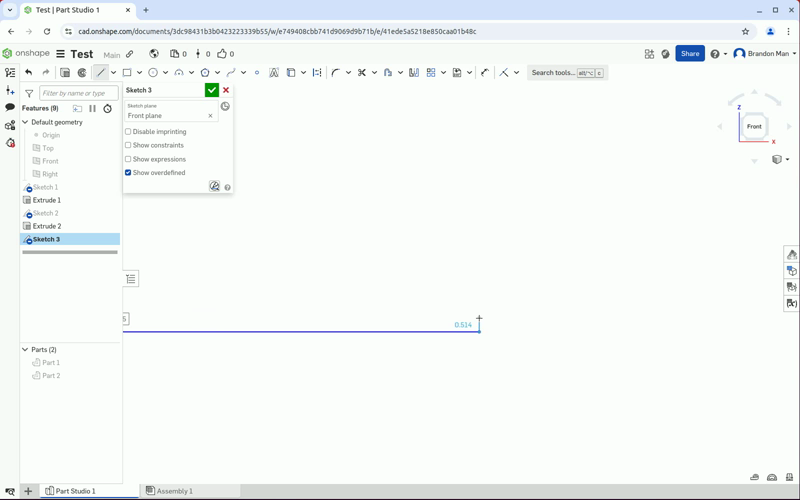
scroll(6)
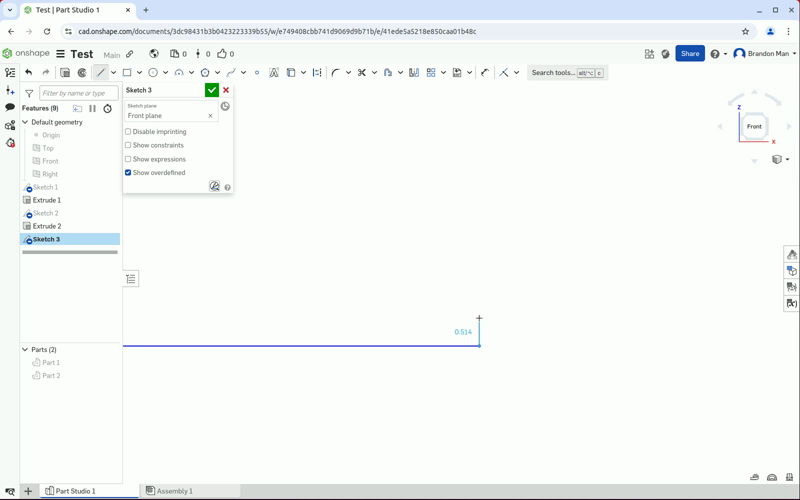
click(479, 317)
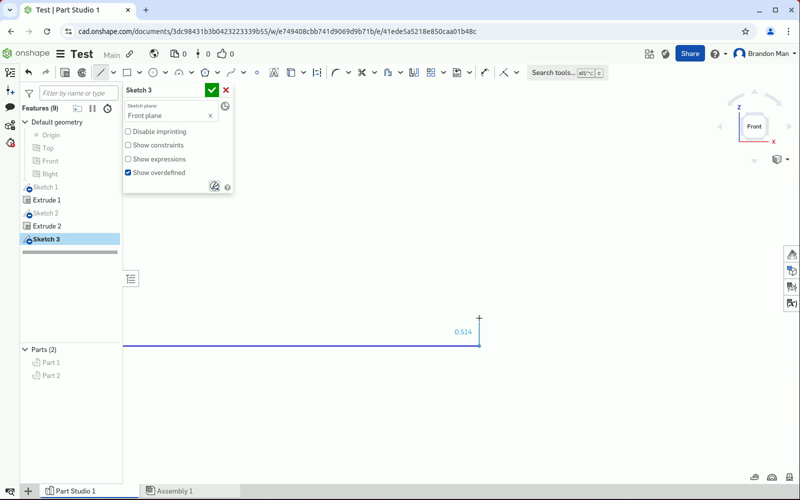
scroll(-6)
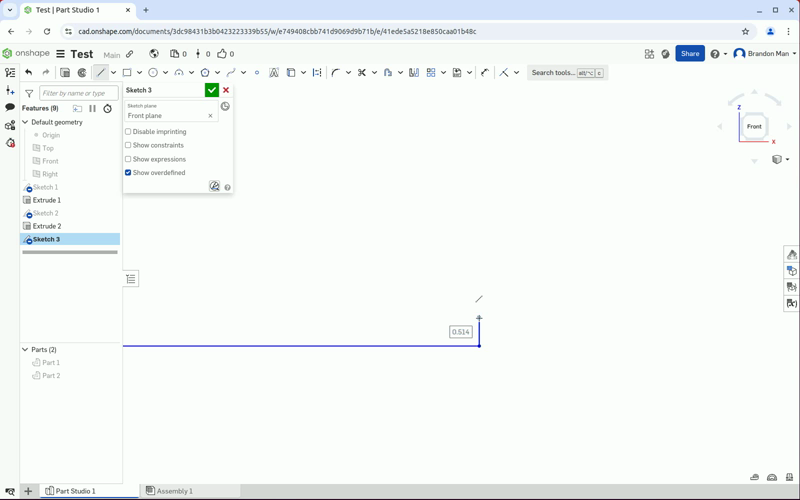
scroll(-6)
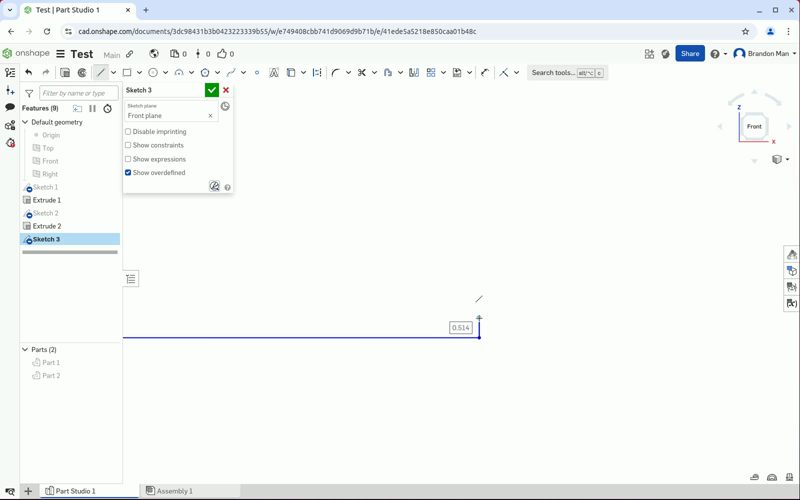
scroll(-6)
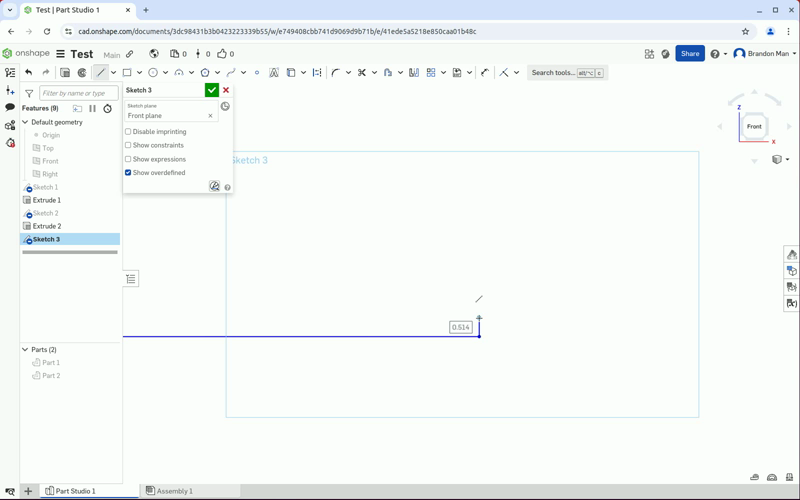
scroll(-6)
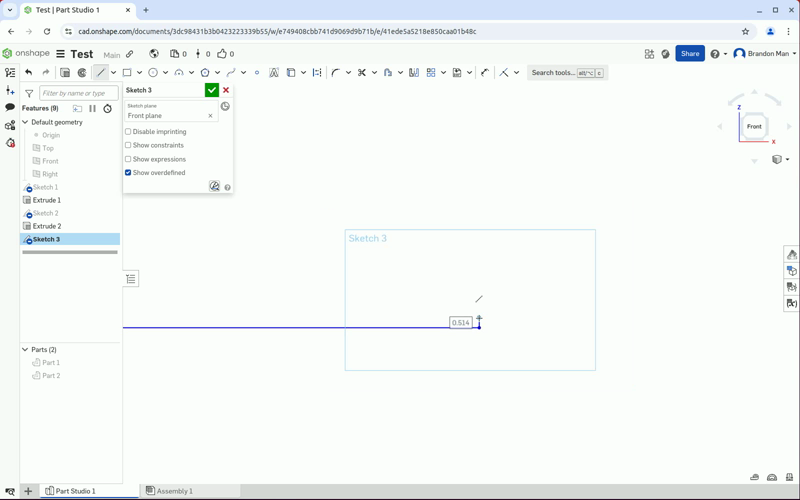
scroll(-6)
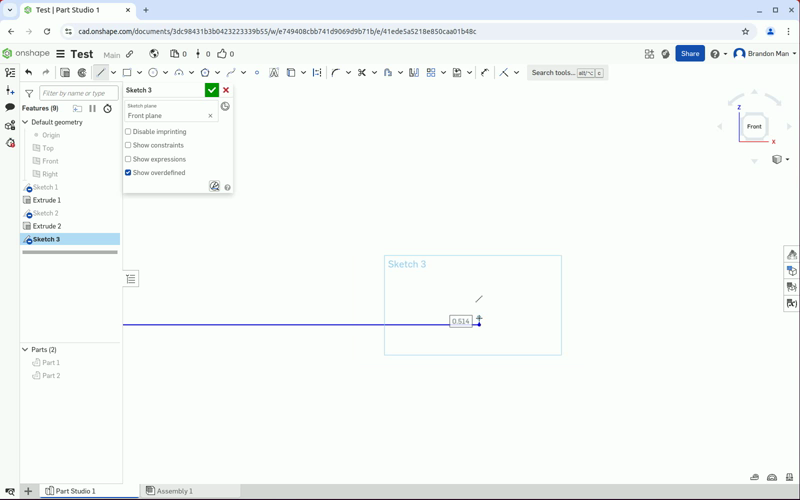
scroll(-6)
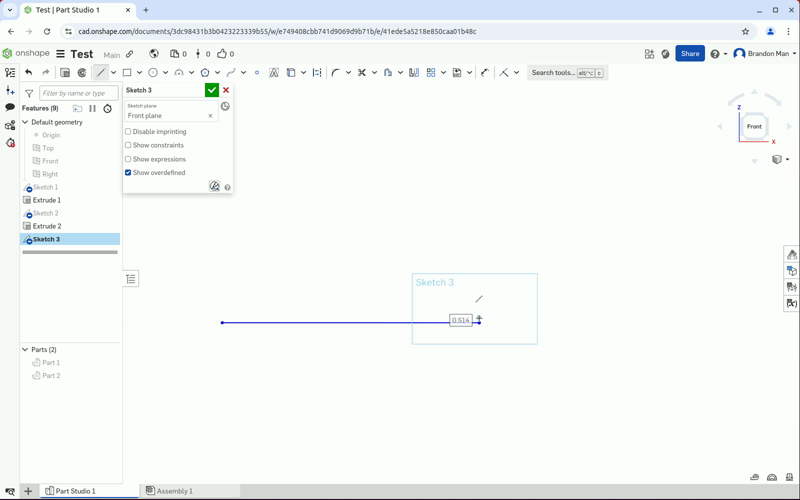
scroll(-6)
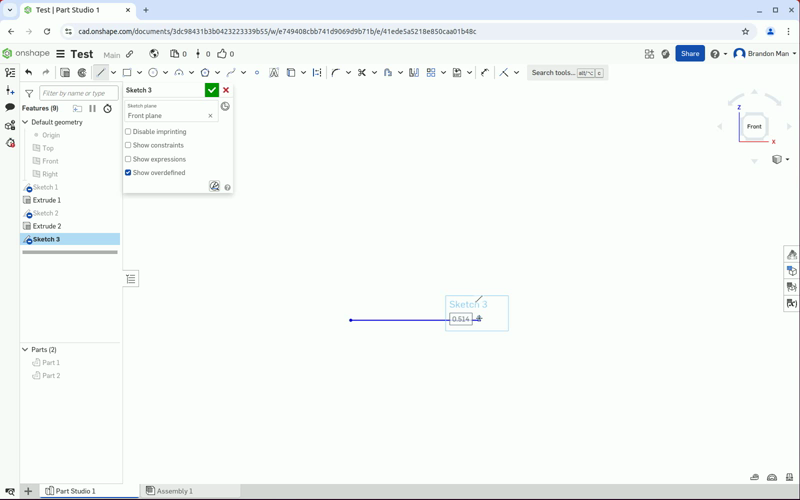
key_up(shift)
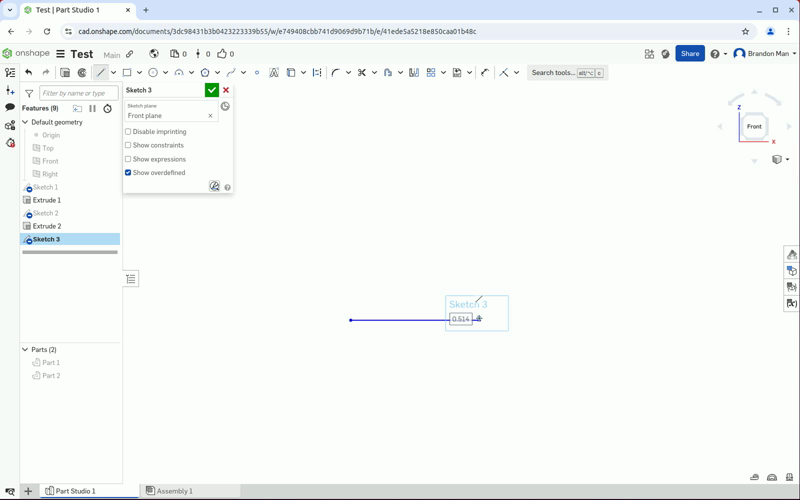
key_down(shift)
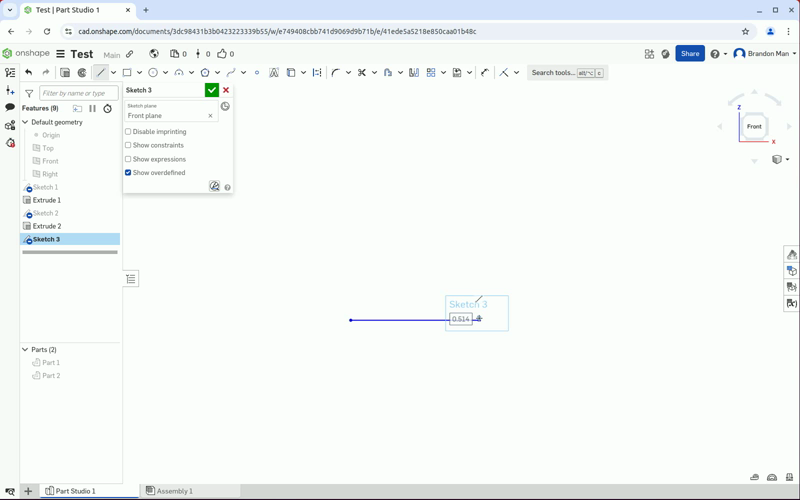
mouse_move(350, 317)
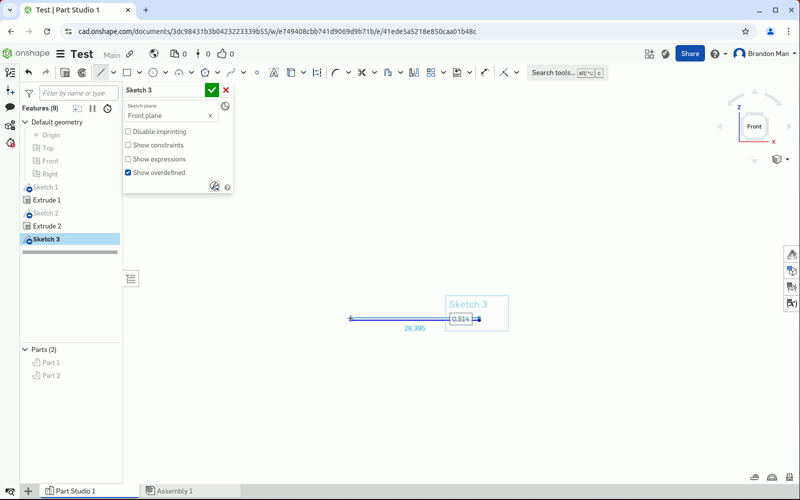
scroll(6)
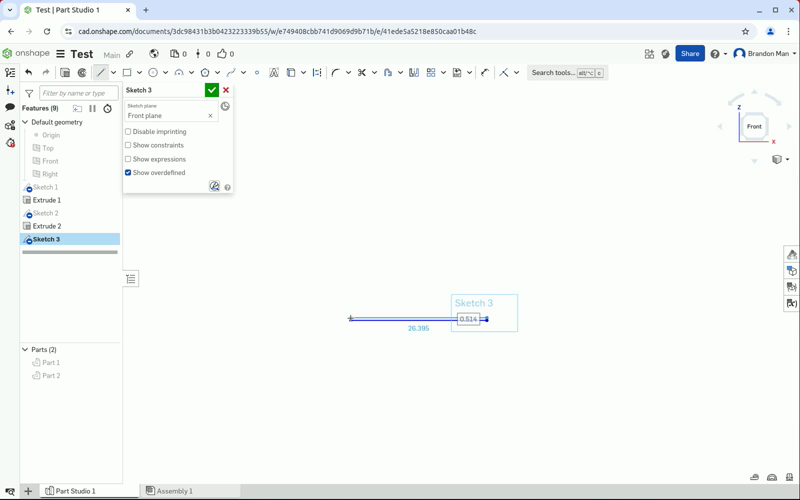
scroll(6)
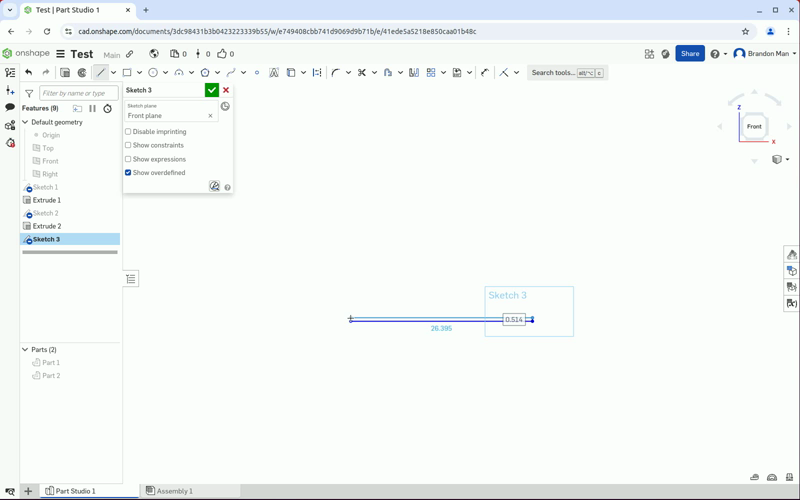
scroll(6)
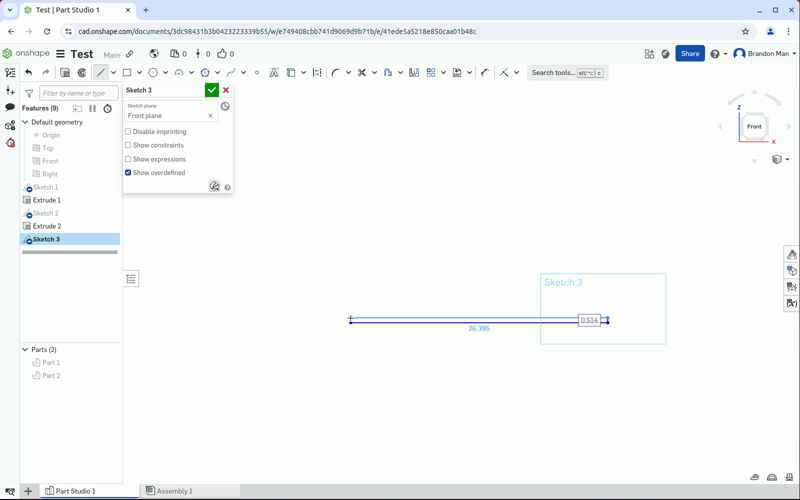
scroll(6)
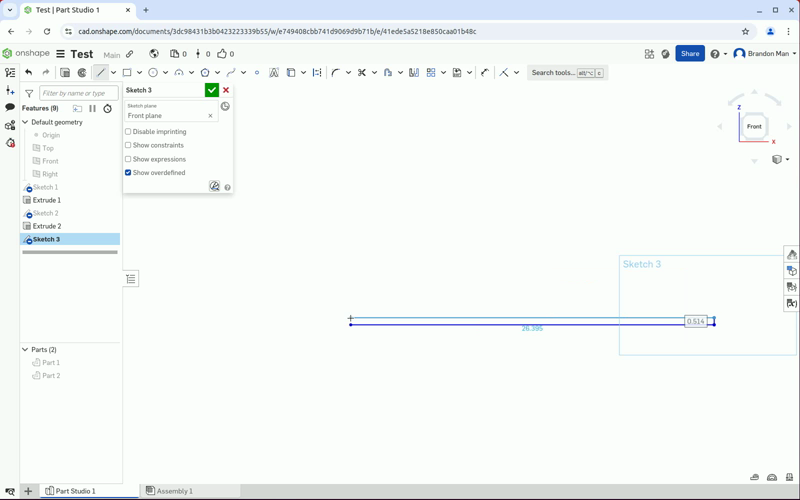
scroll(6)
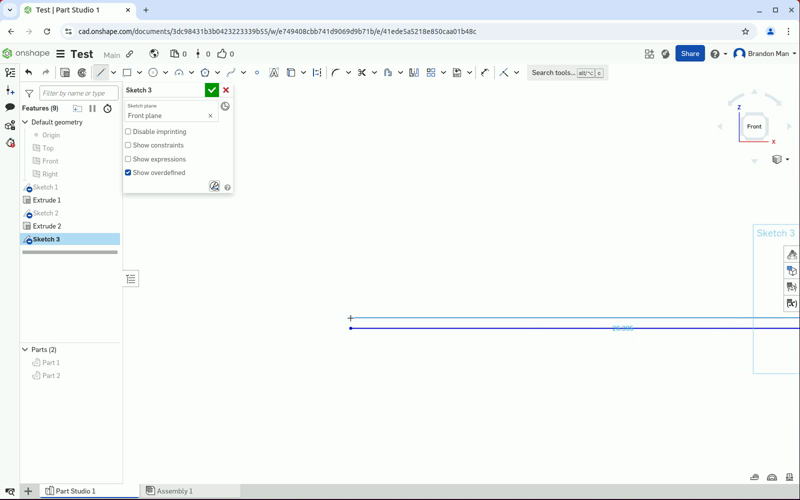
scroll(6)
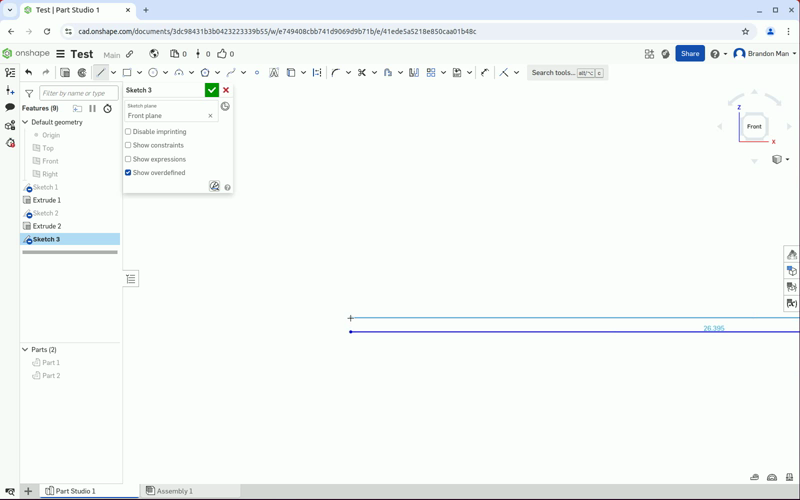
scroll(6)
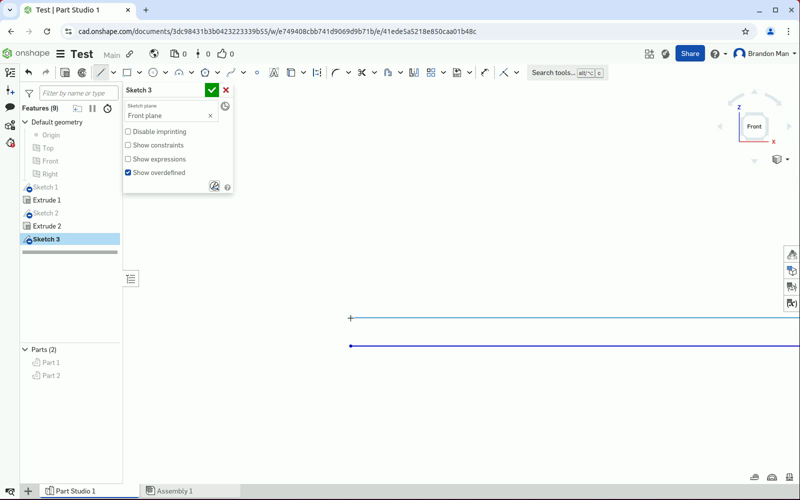
click(350, 317)
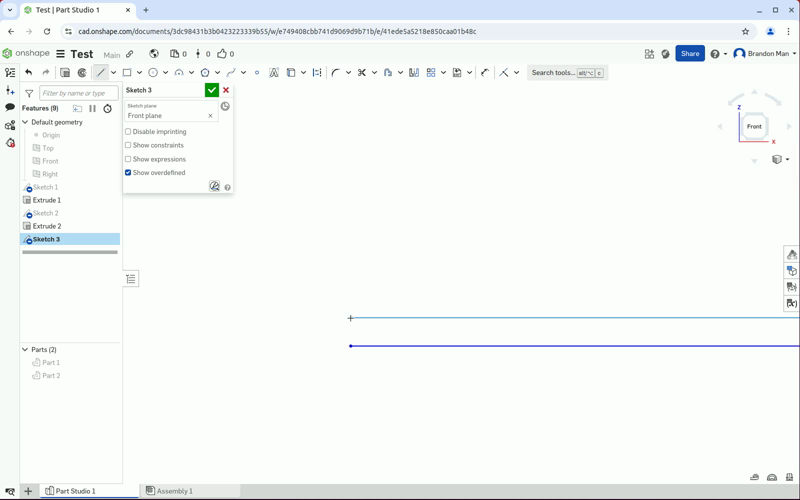
scroll(-6)
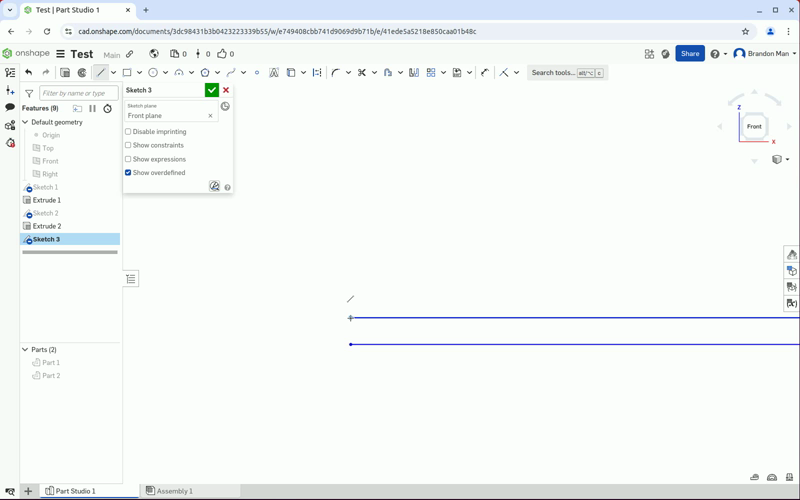
scroll(-6)
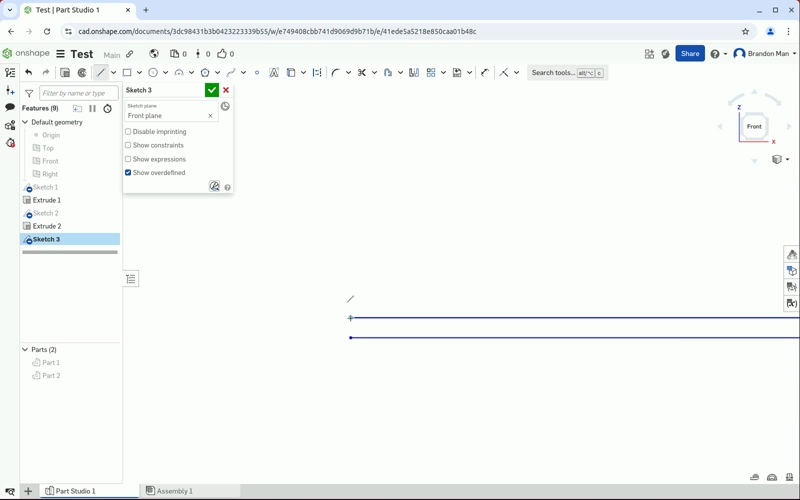
scroll(-6)
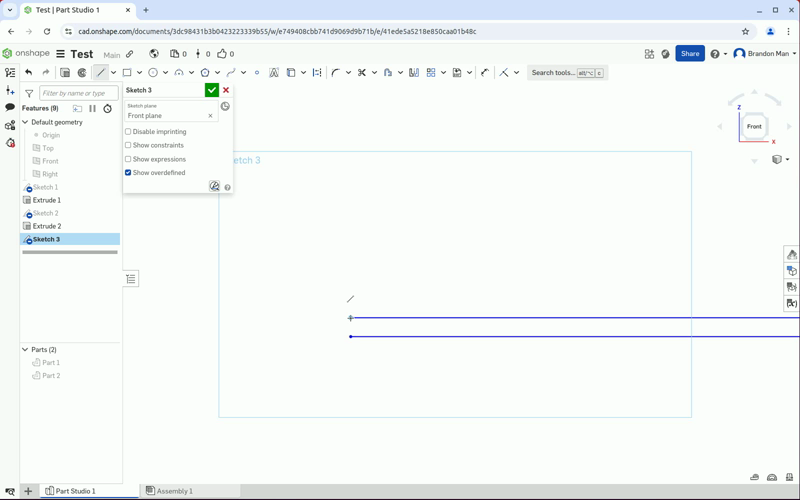
scroll(-6)
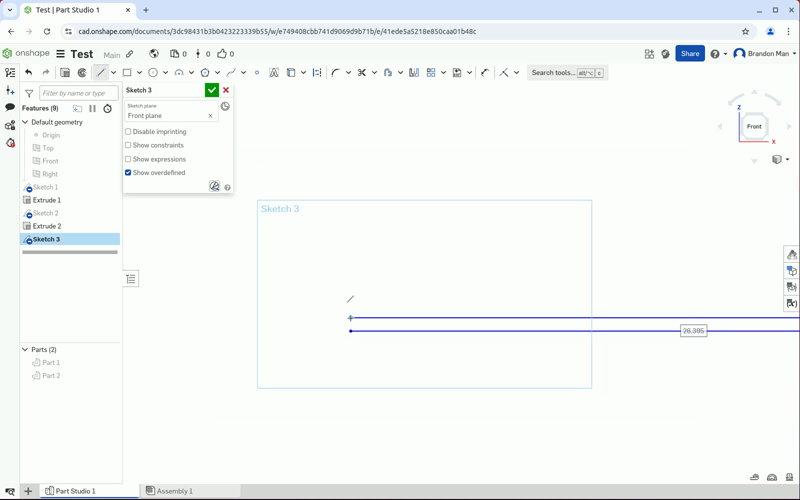
scroll(-6)
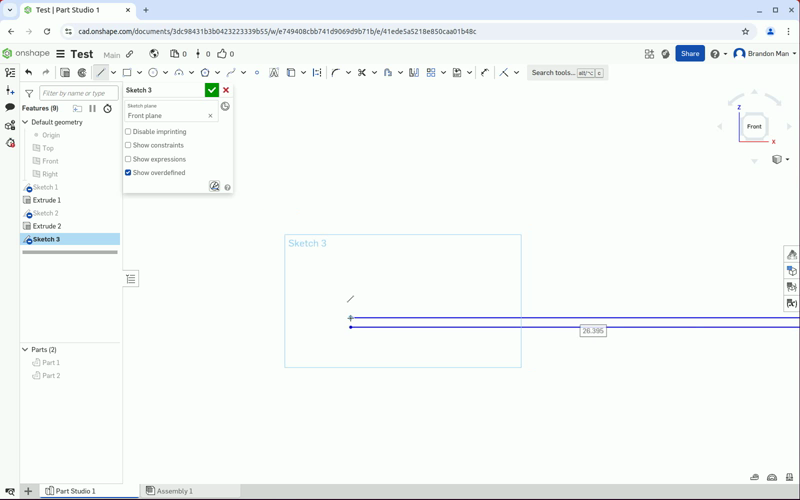
scroll(-6)
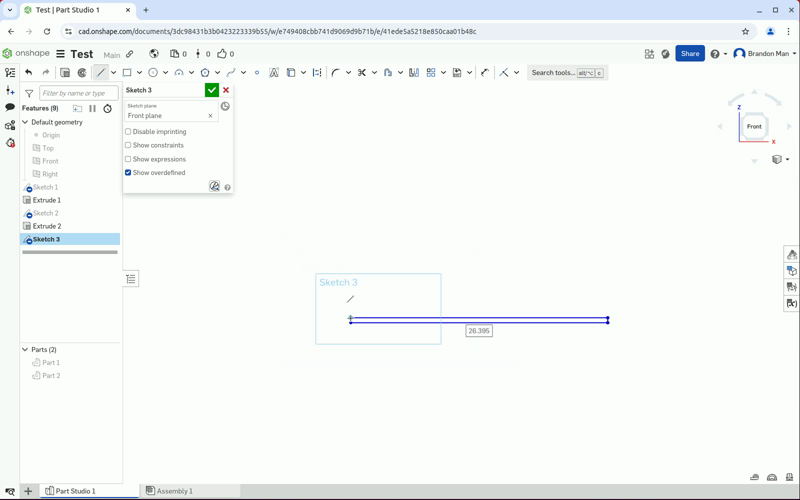
scroll(-6)
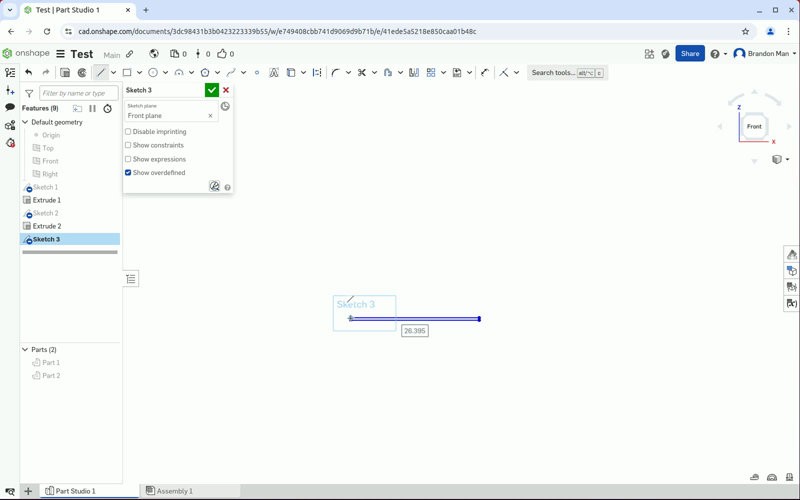
key_up(shift)
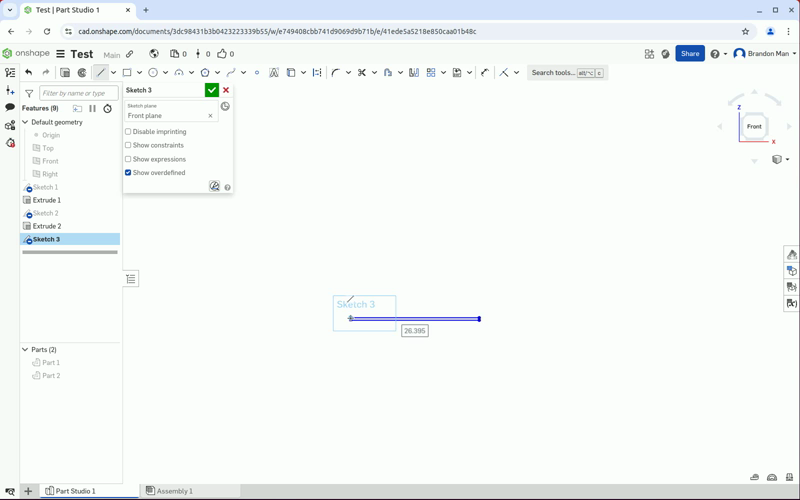
mouse_move(380, 317)
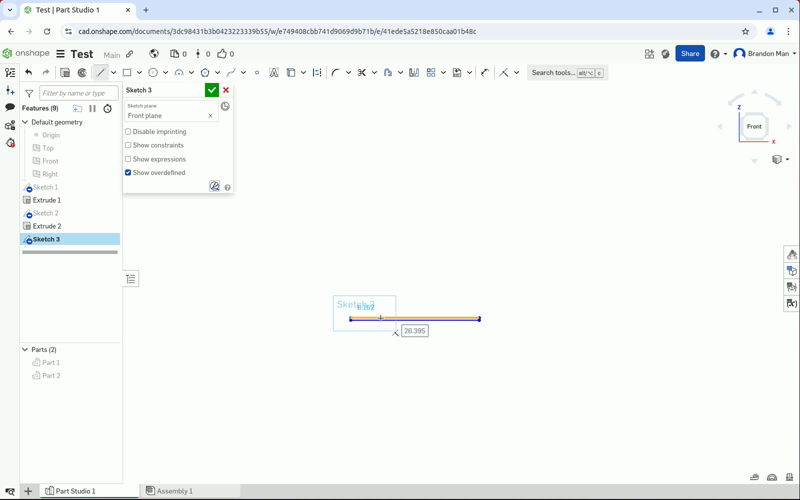
key_down(shift)
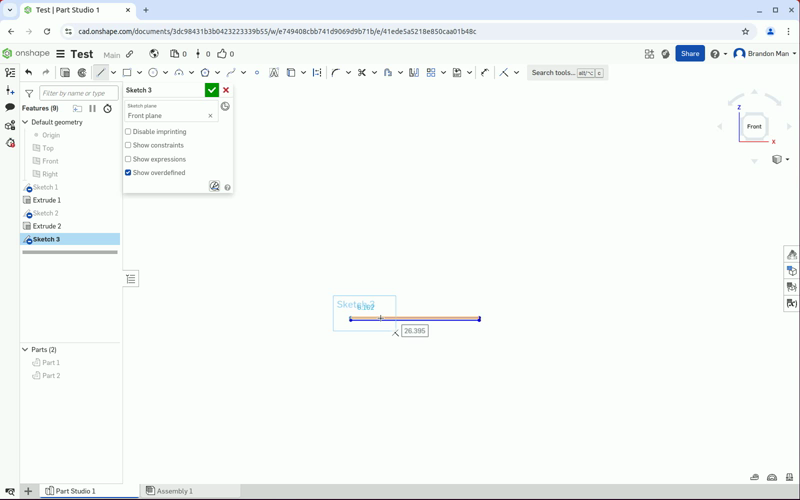
mouse_move(350, 320)
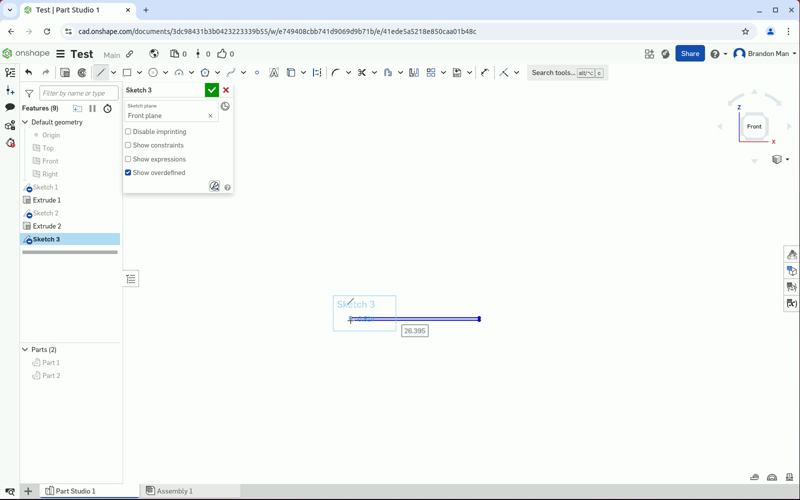
scroll(6)
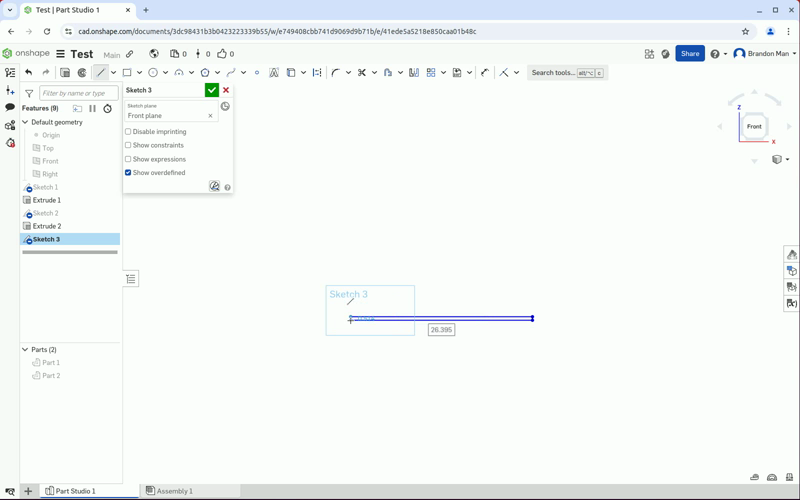
scroll(6)
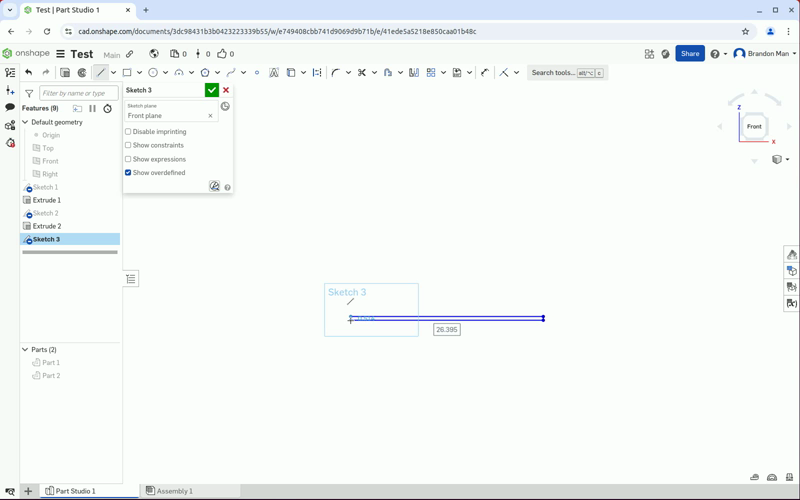
scroll(6)
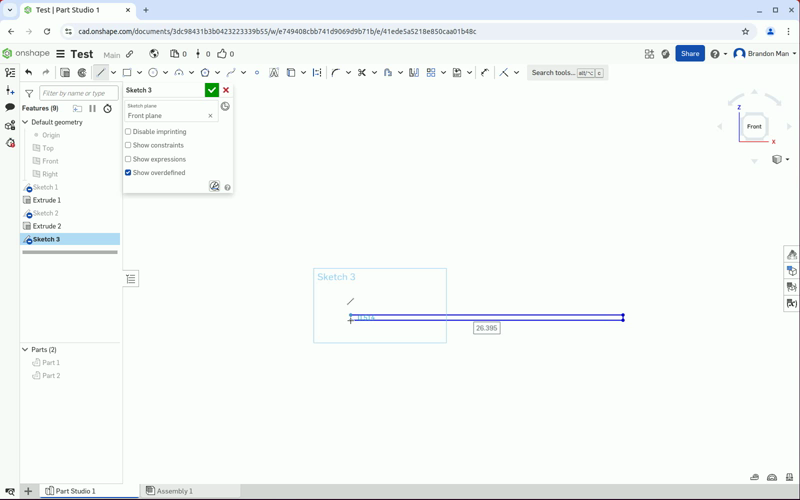
scroll(6)
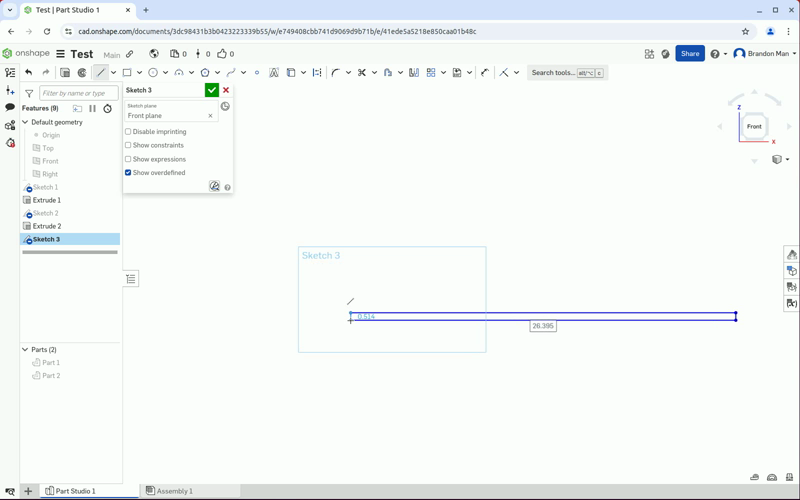
scroll(6)
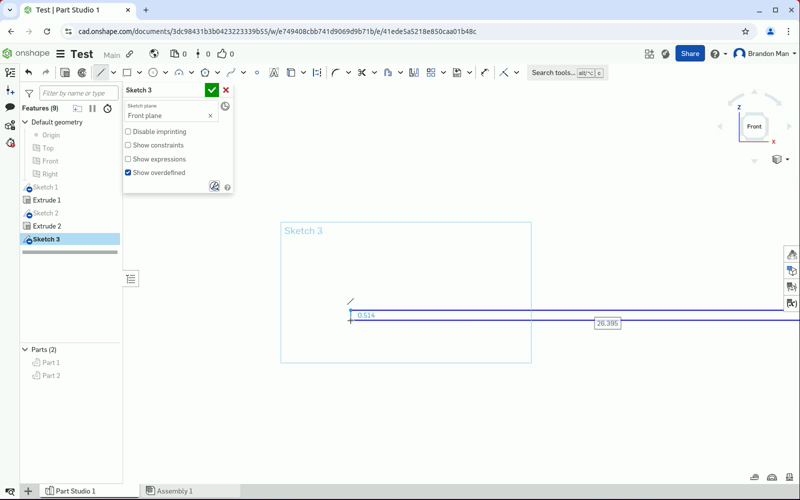
scroll(6)
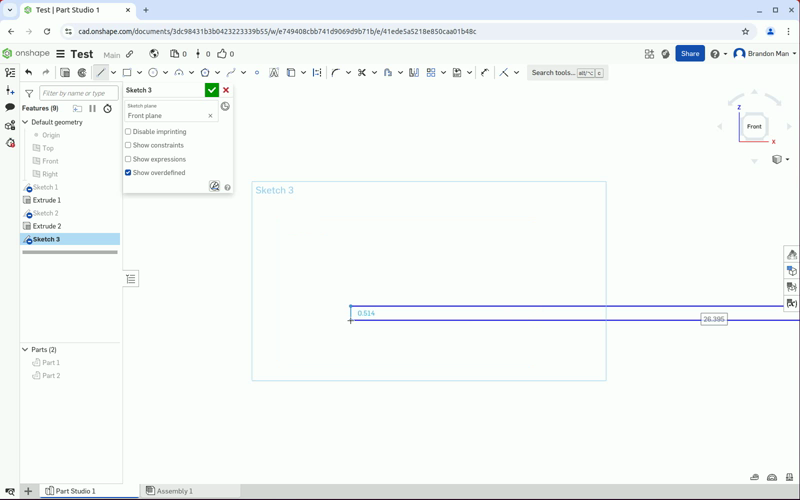
scroll(6)
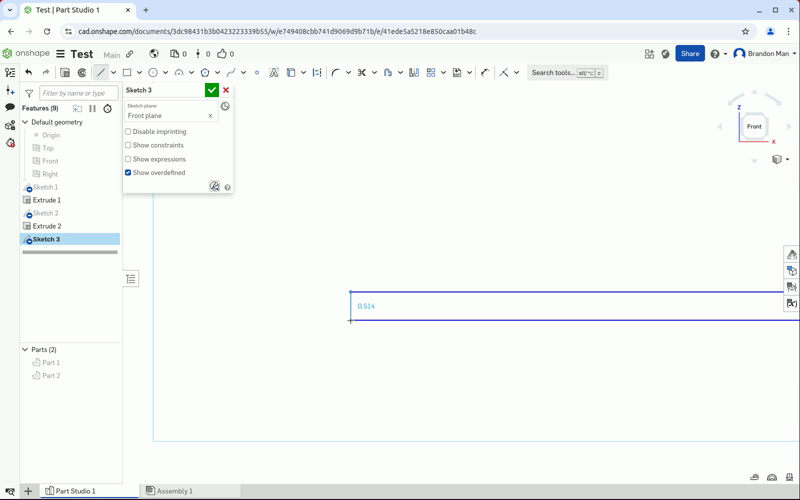
key_up(shift)
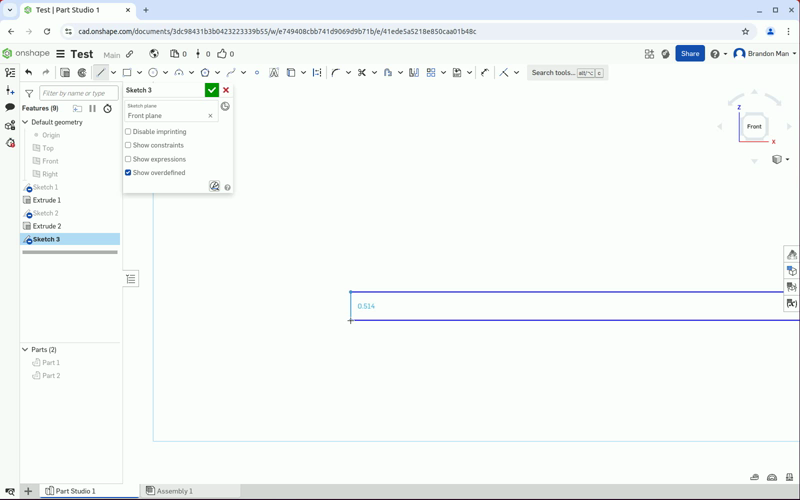
click(350, 320)
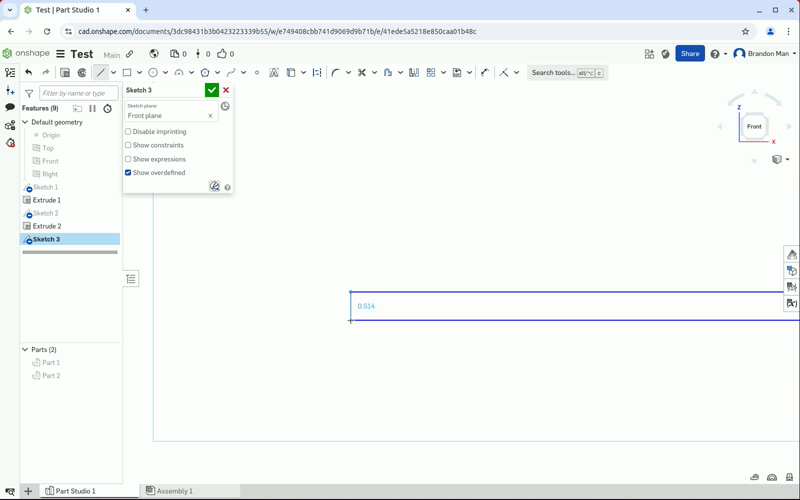
scroll(-6)
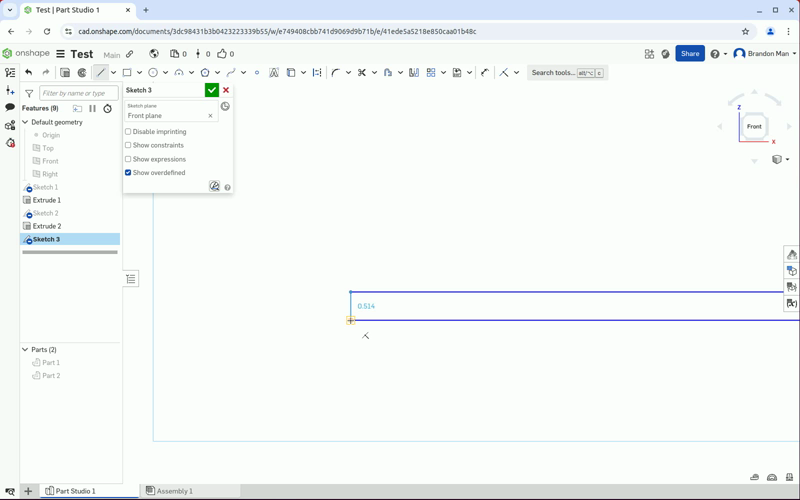
scroll(-6)
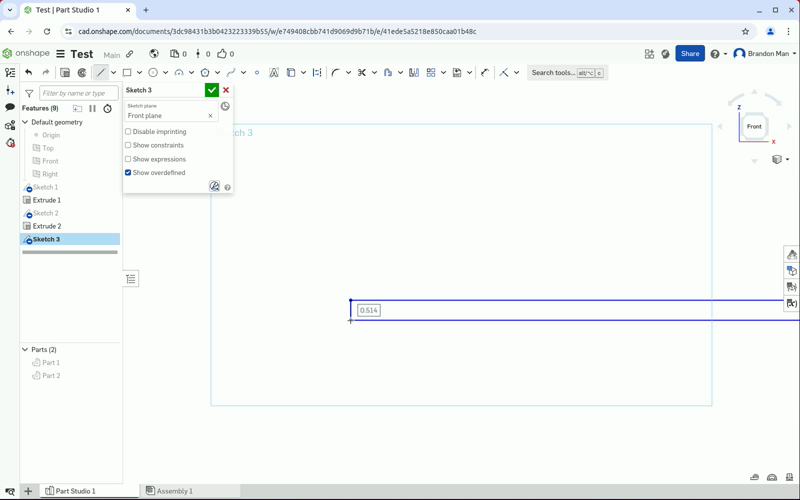
scroll(-6)
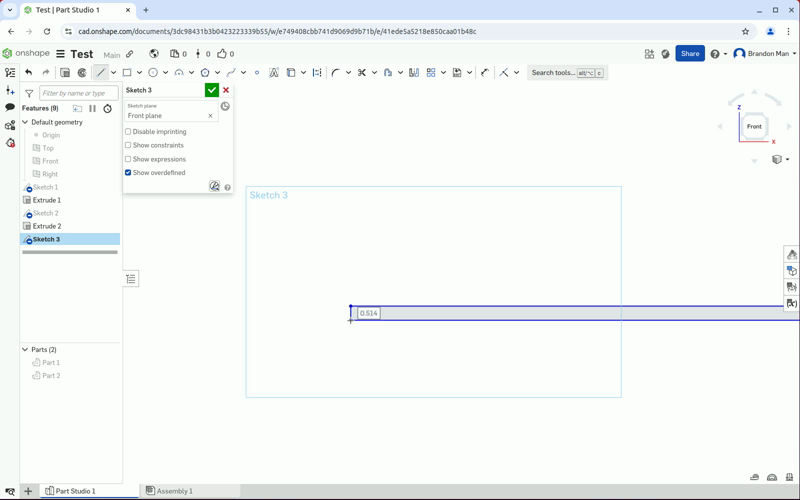
scroll(-6)
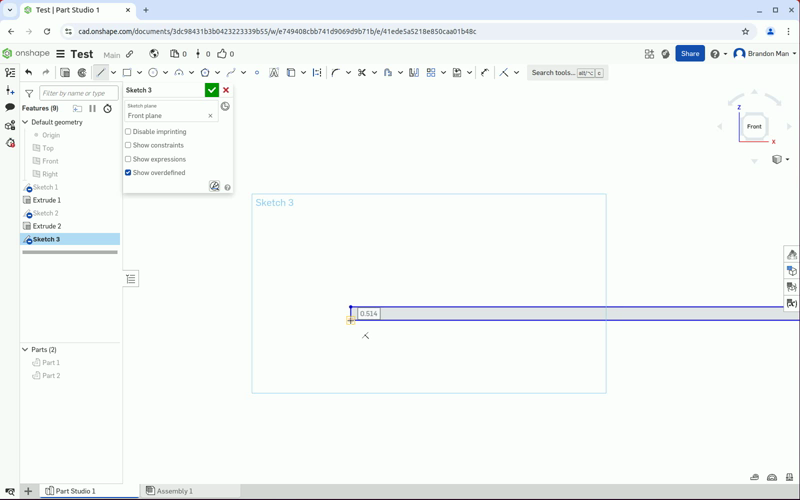
scroll(-6)
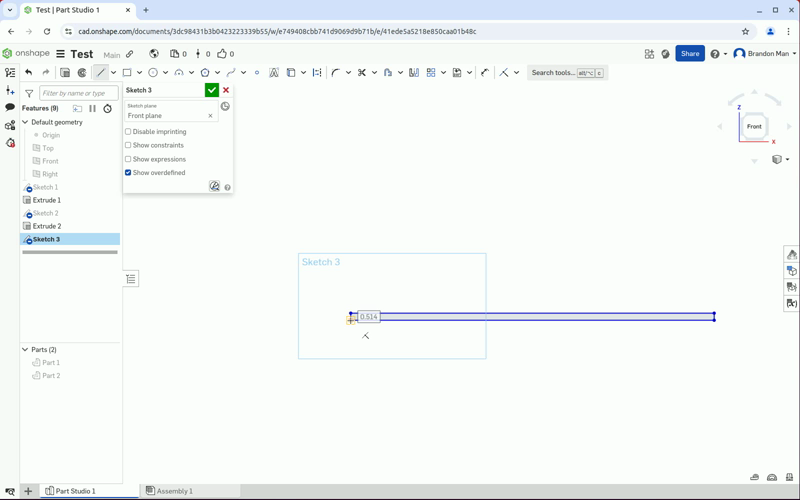
scroll(-6)
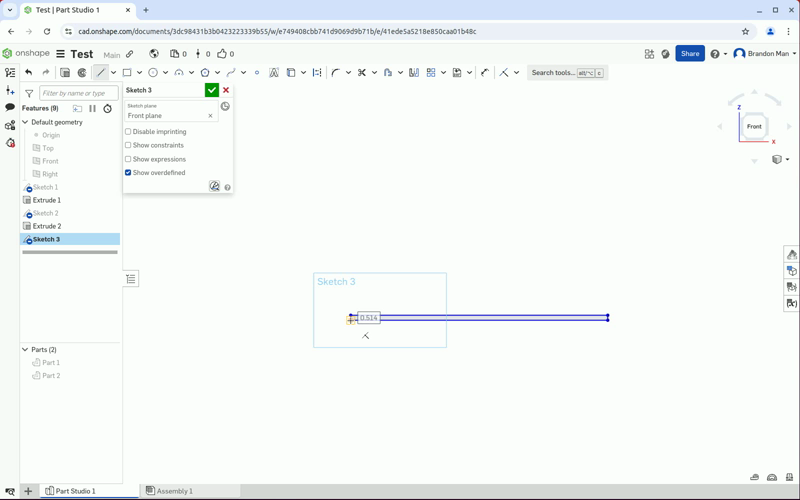
scroll(-6)
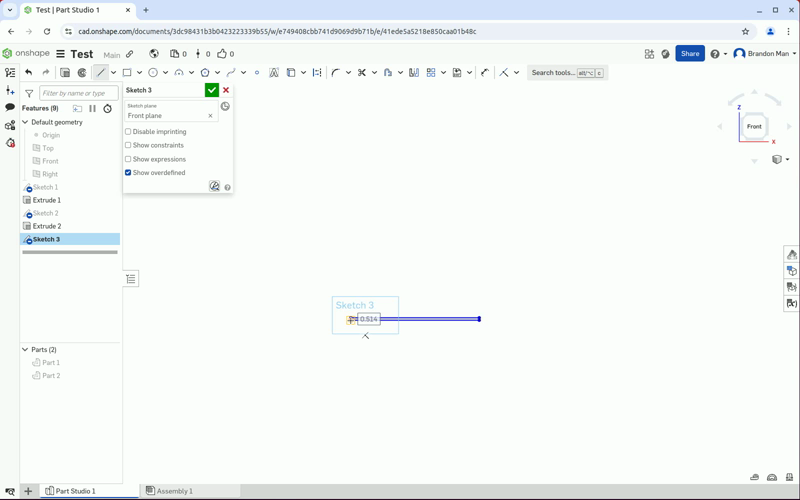
key(esc)
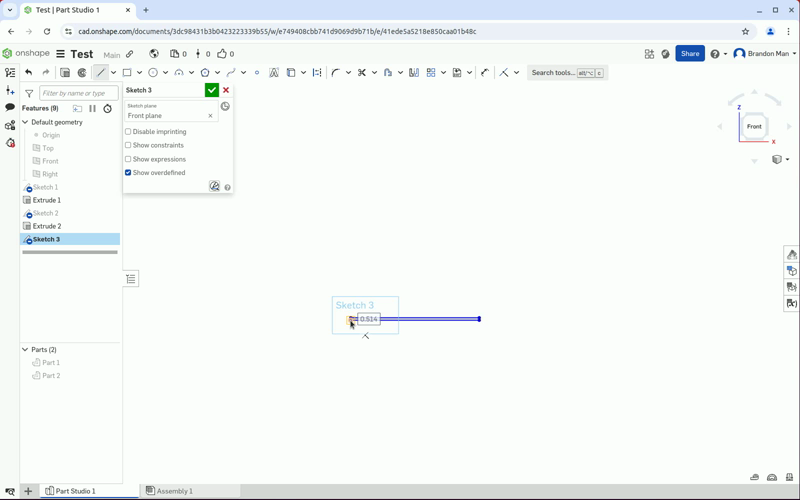
mouse_move(408, 318)
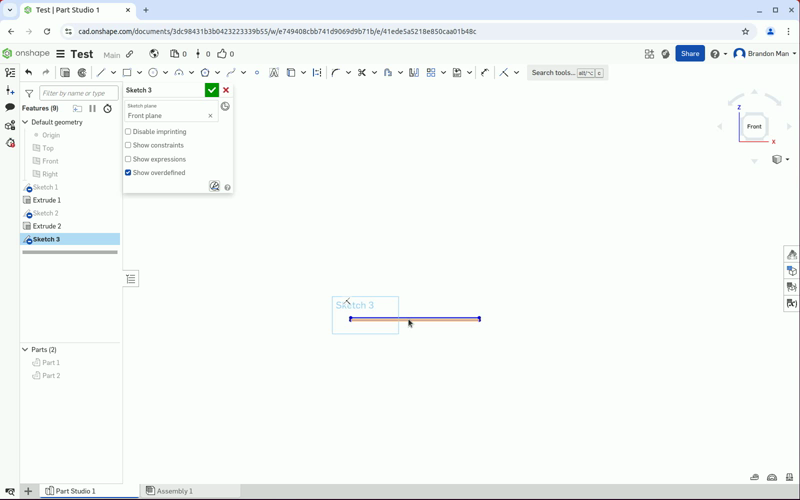
scroll(6)
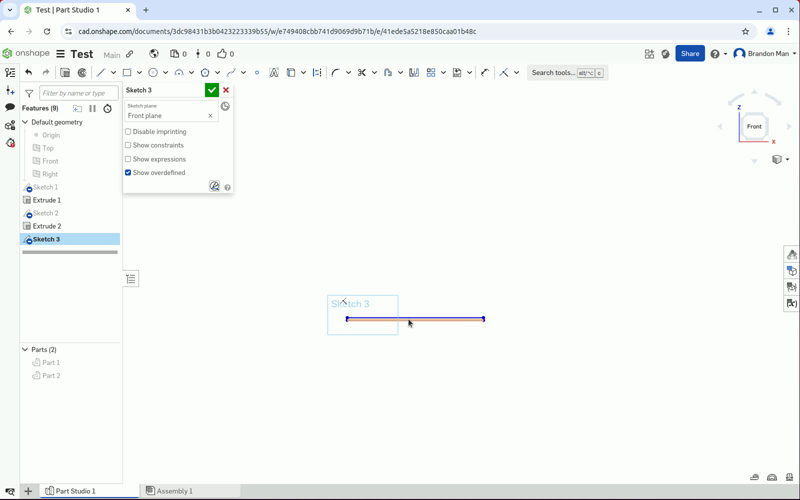
scroll(6)
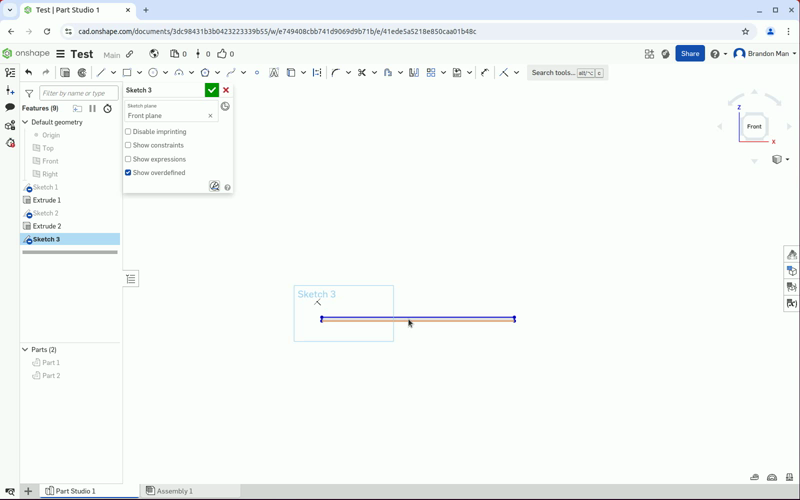
scroll(6)
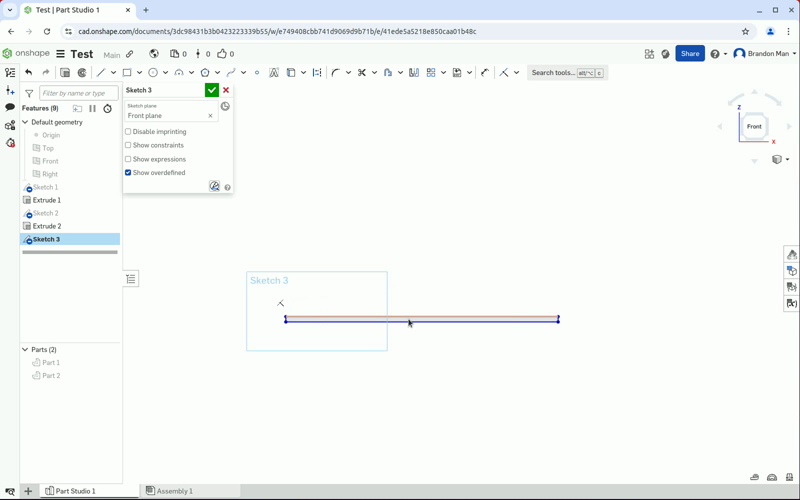
scroll(6)
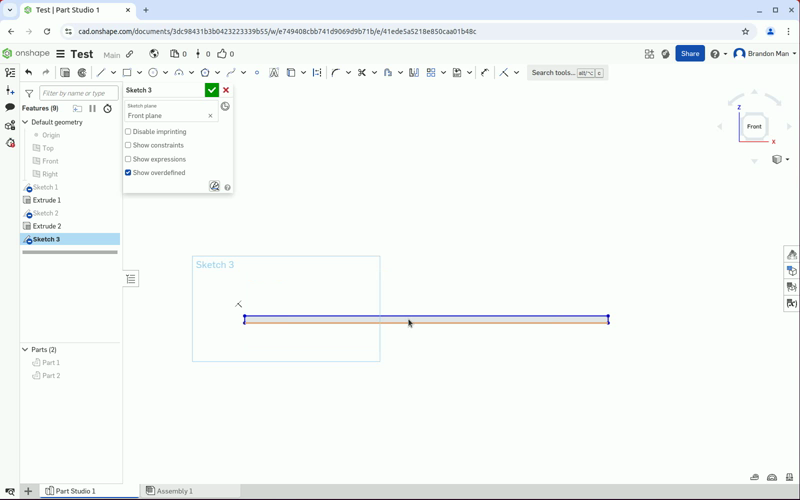
scroll(6)
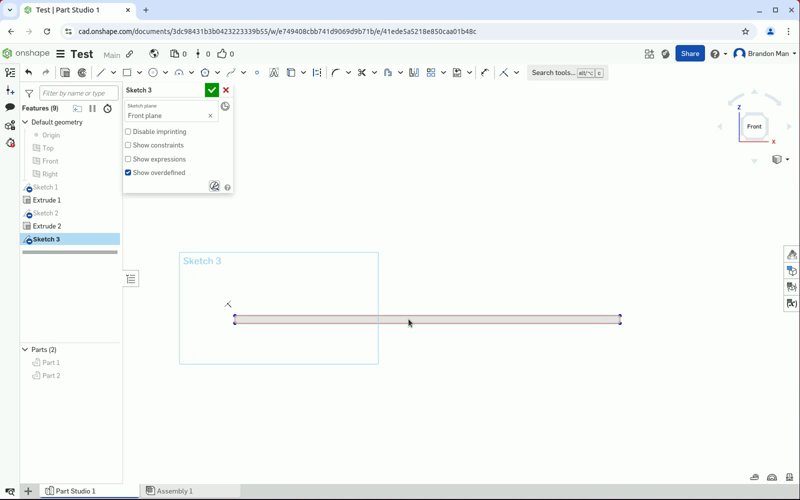
scroll(6)
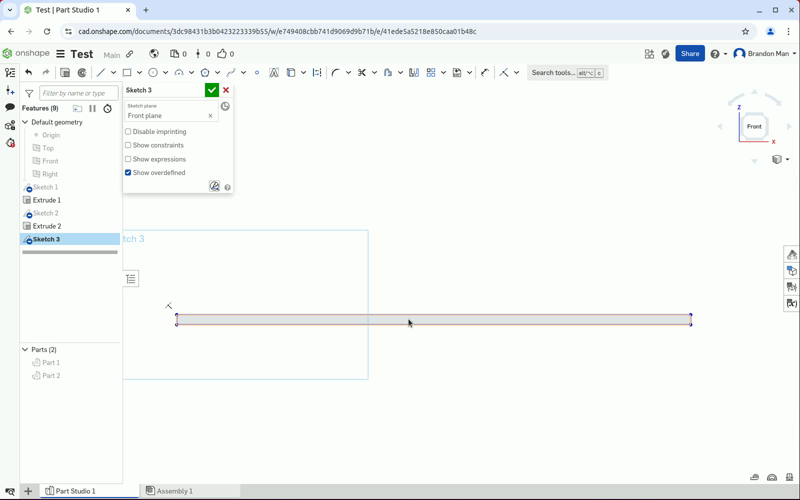
scroll(6)
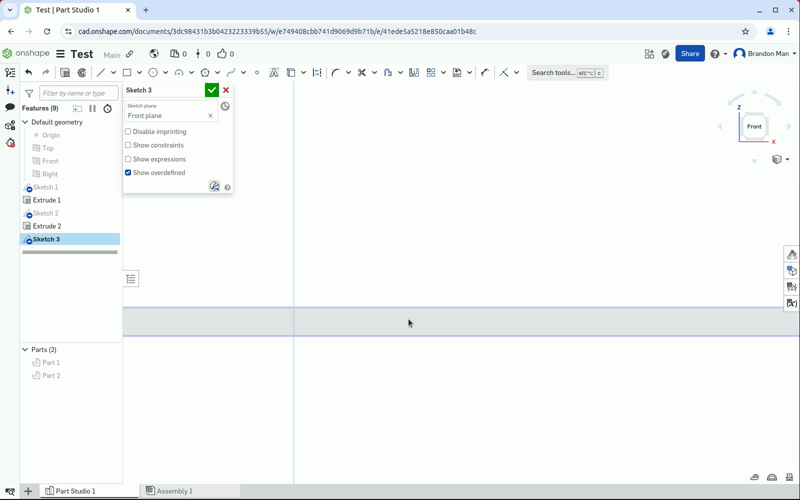
click(408, 318)
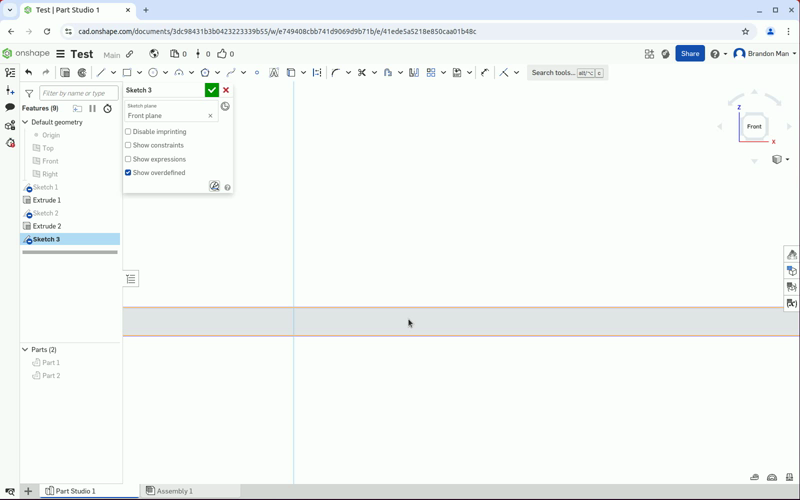
scroll(-6)
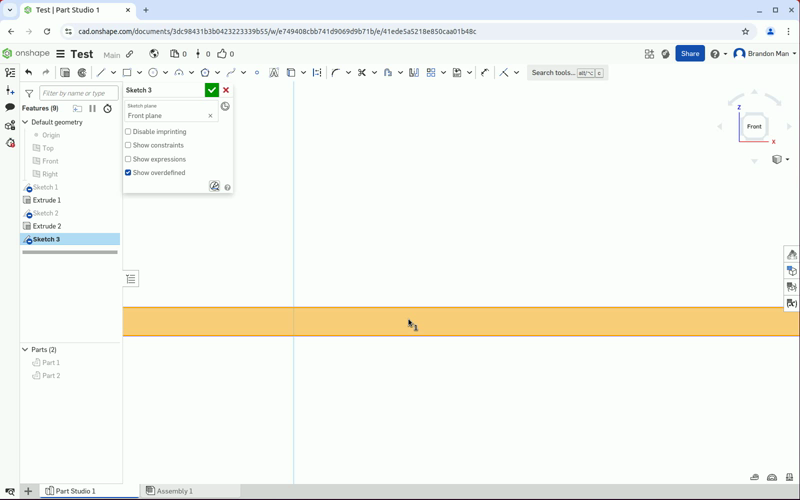
scroll(-6)
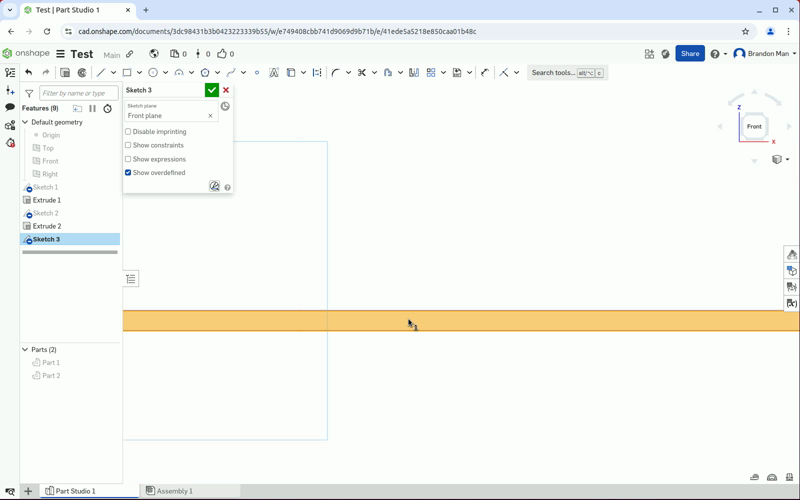
scroll(-6)
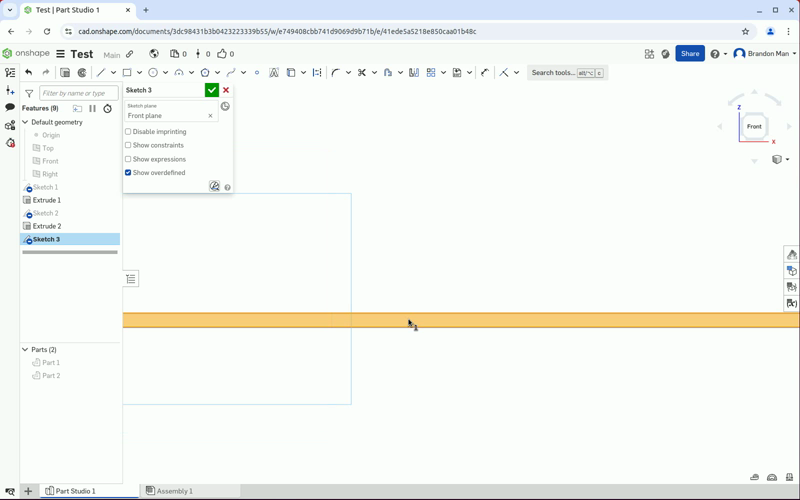
scroll(-6)
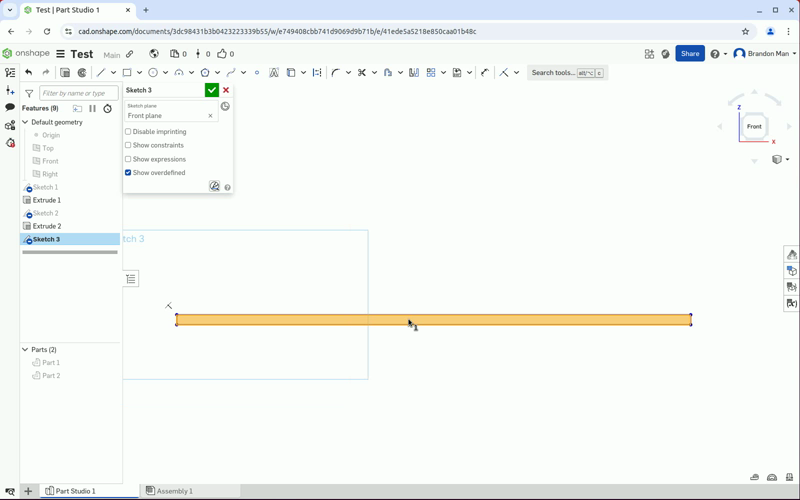
scroll(-6)
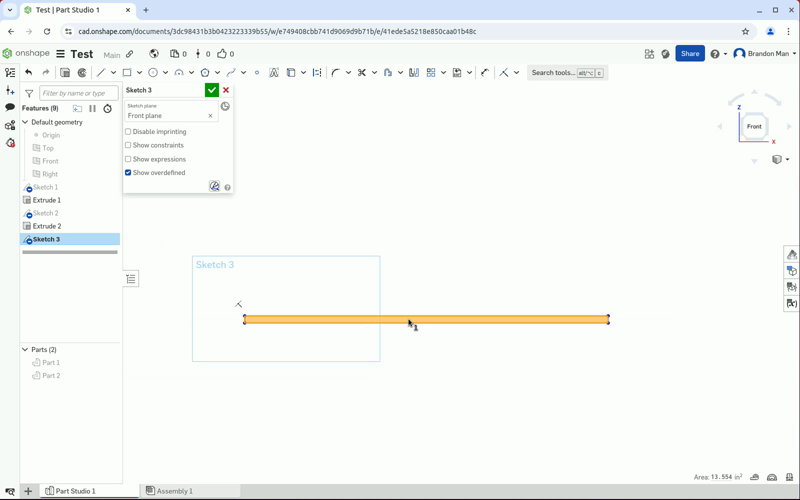
scroll(-6)
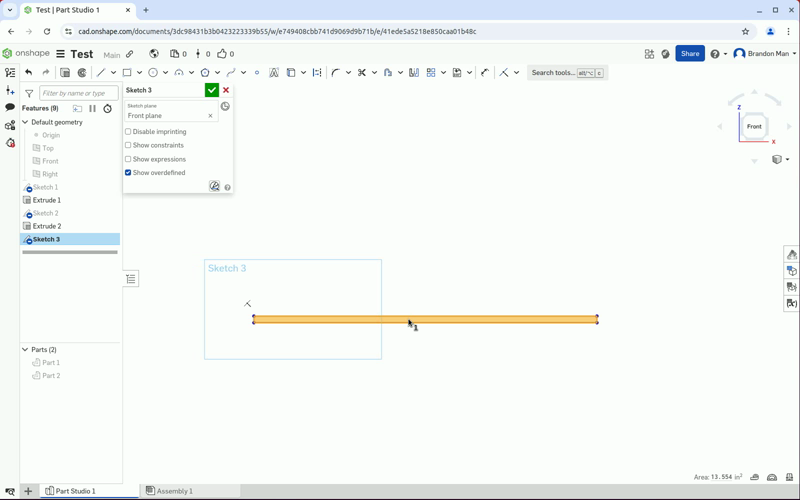
scroll(-6)
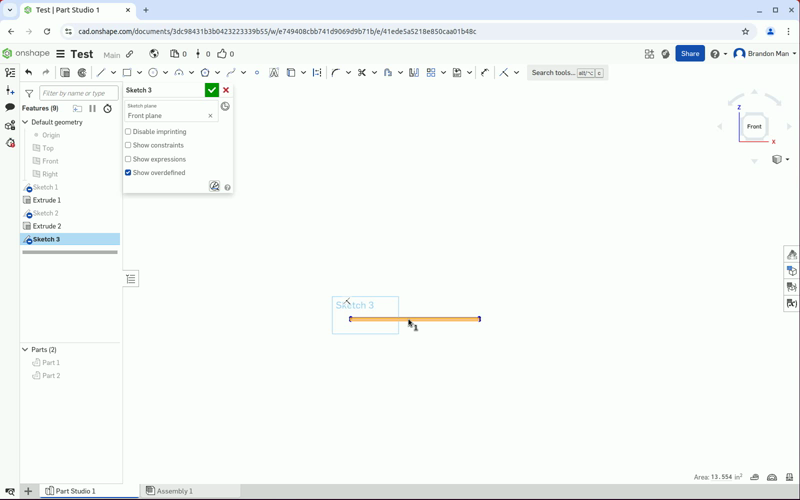
mouse_move(73, 352)
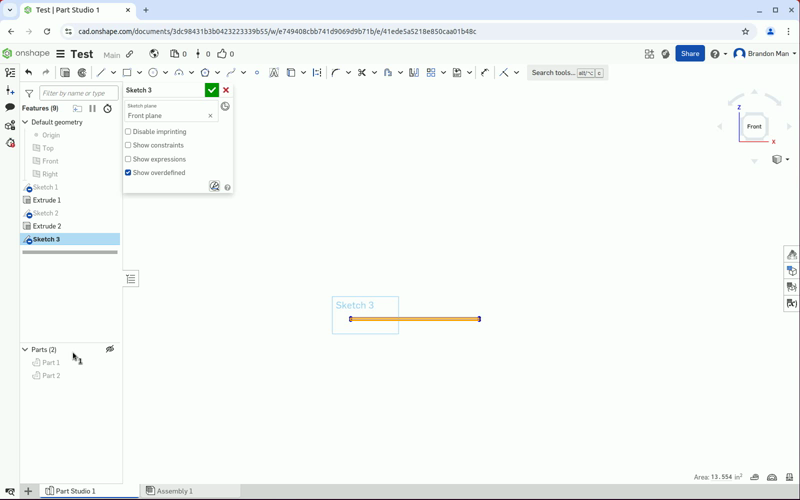
key(shift+y)
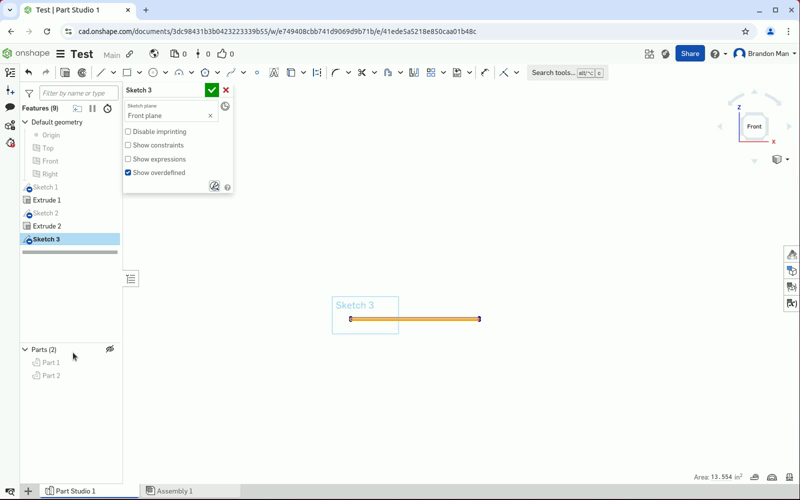
key(shift+e)
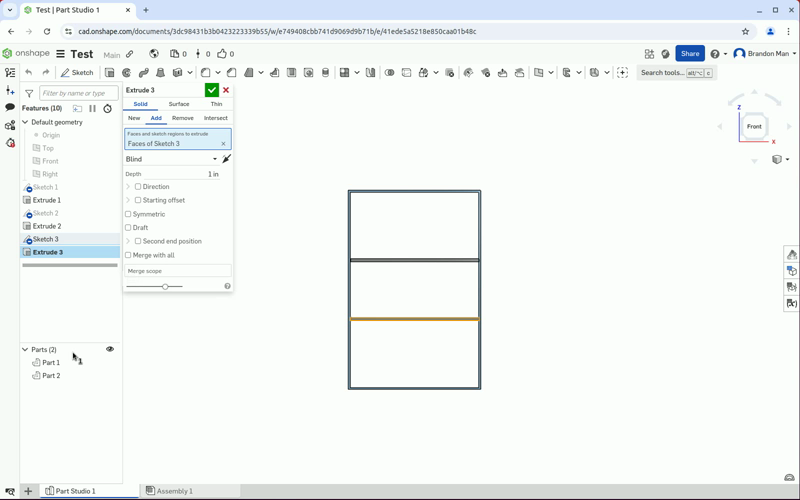
mouse_move(143, 106)
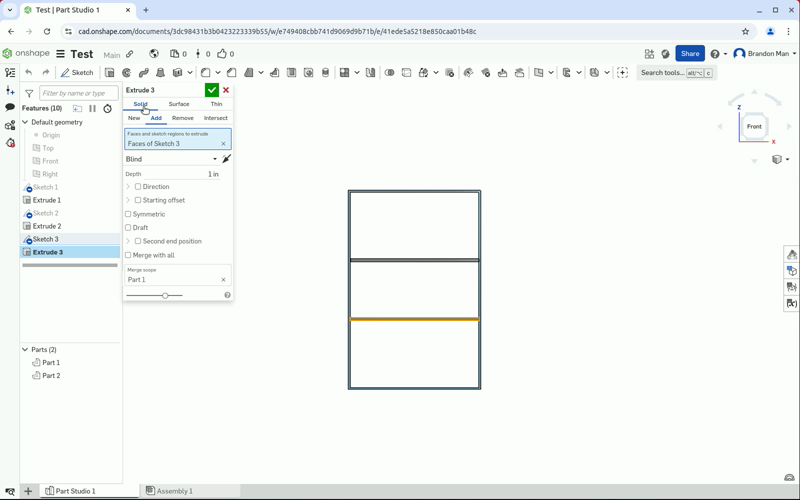
click(143, 106)
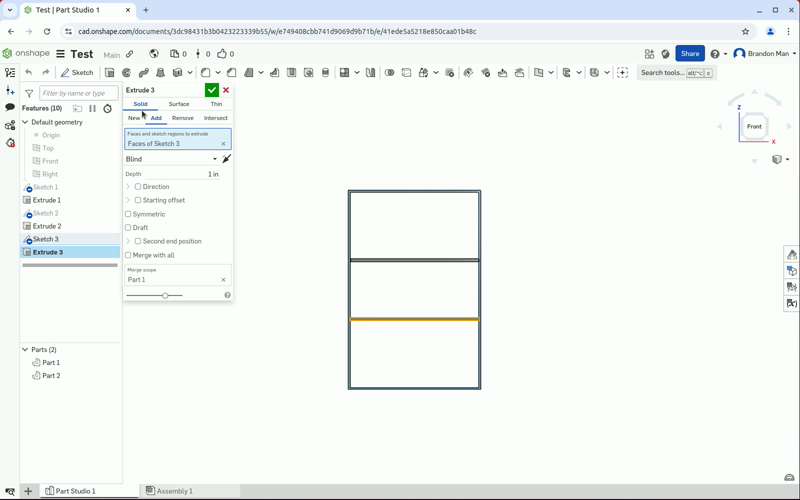
mouse_move(137, 120)
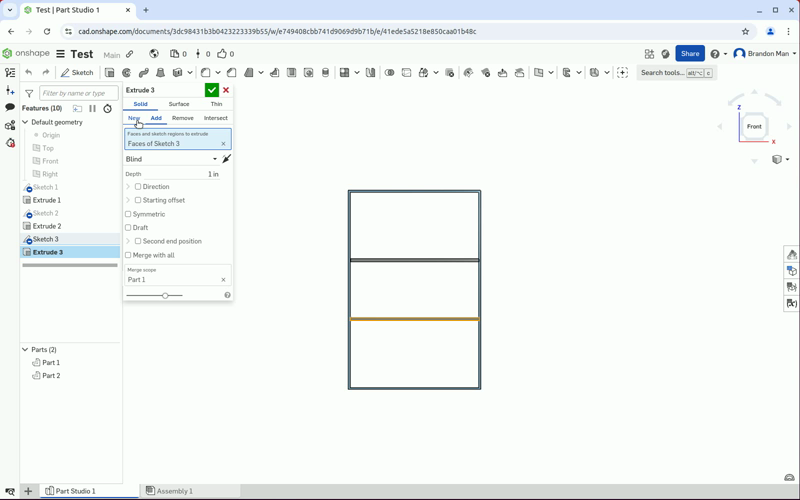
click(137, 120)
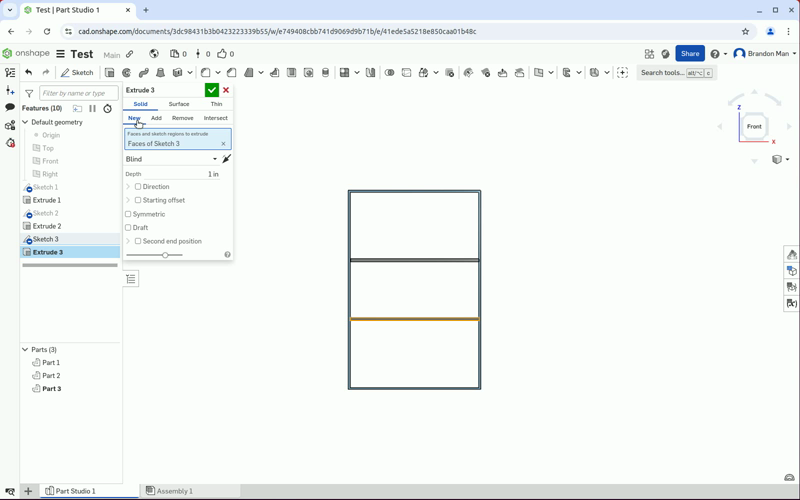
key(tab, 4)
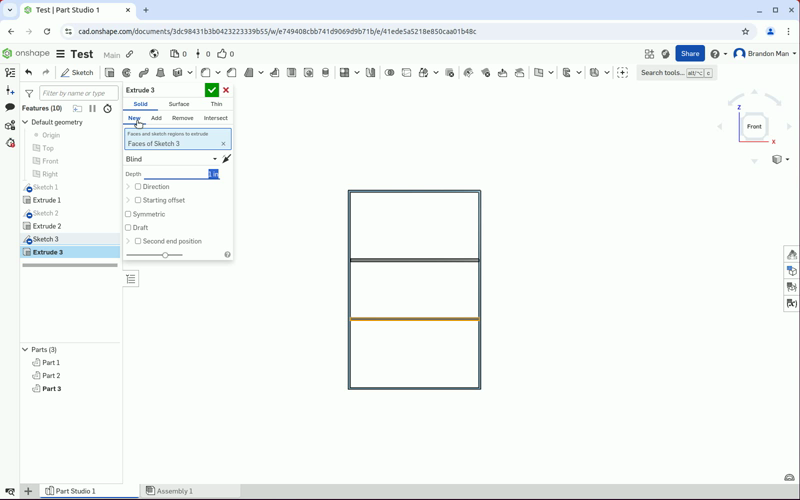
text(9.147)
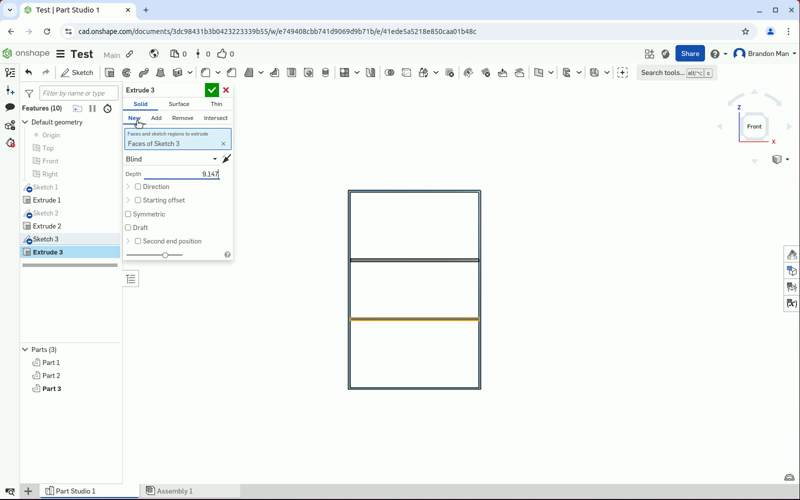
key(enter)
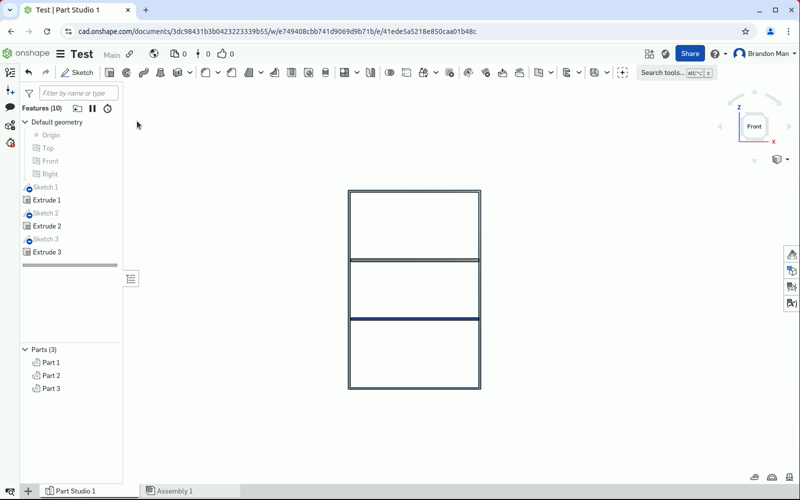
key(shift+h)
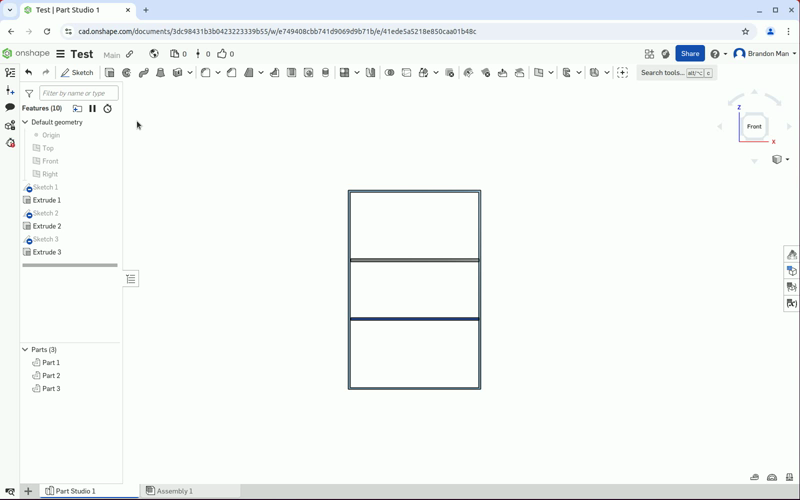
key(shift+h)
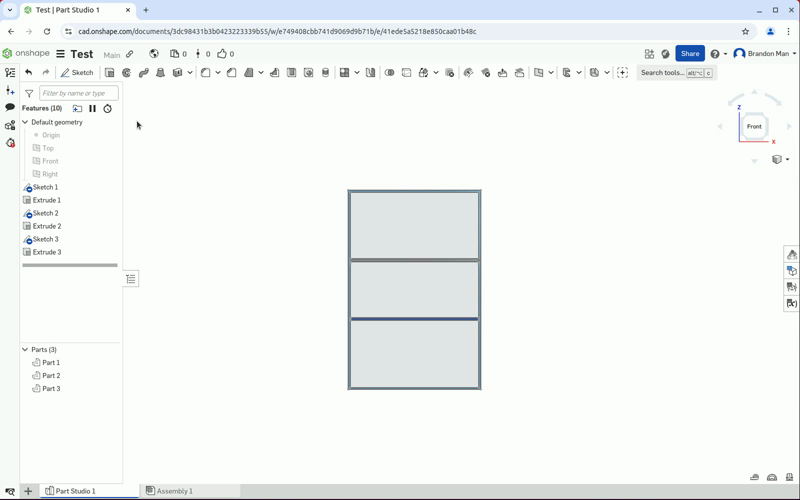
key(shift+7)
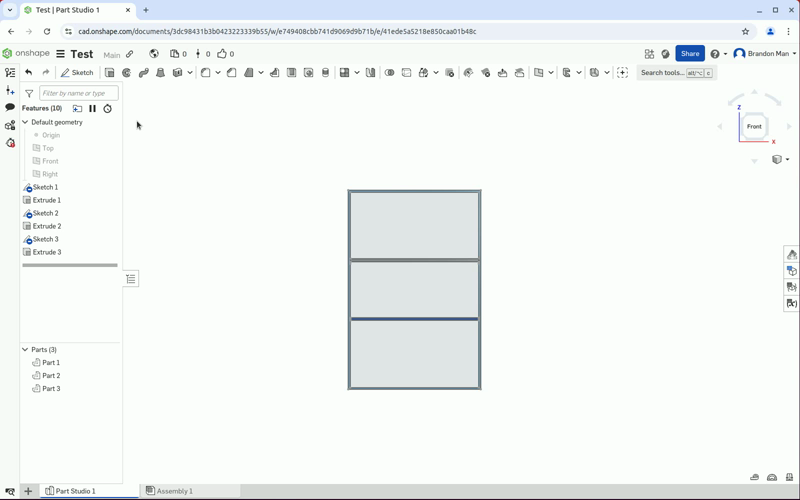
key(left, 2)
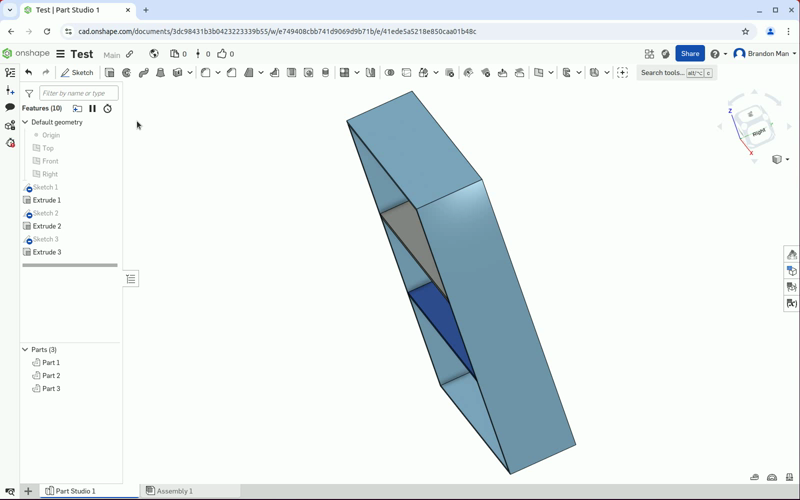
key(down, 2)
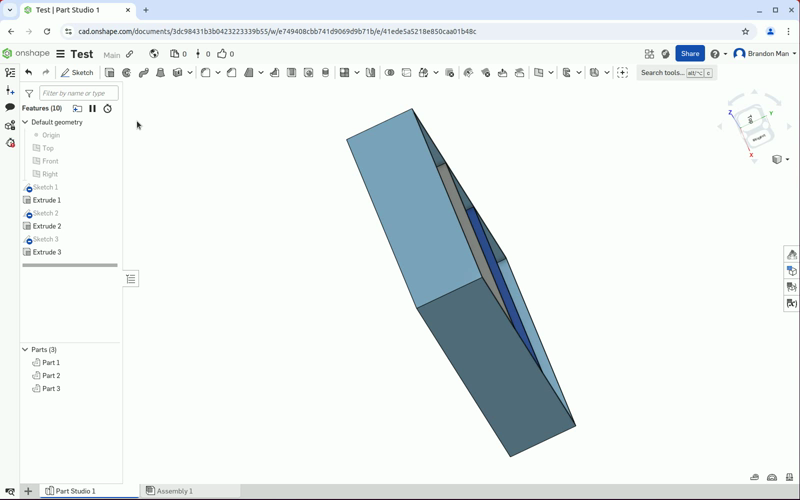
key(up, 2)
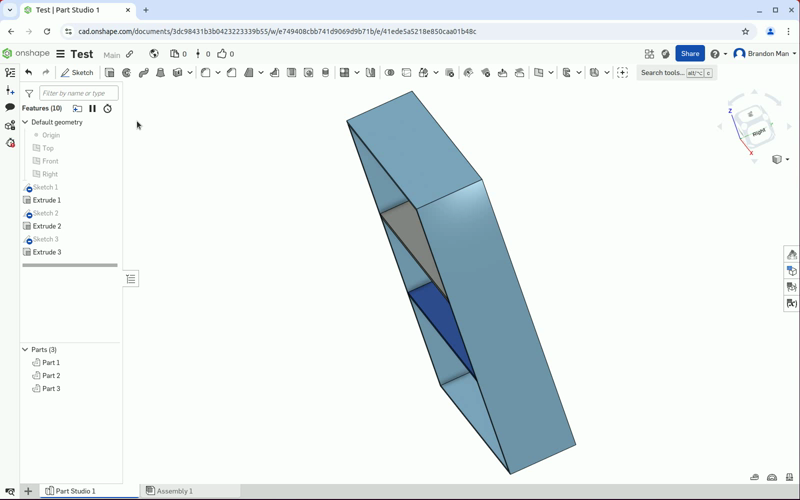
key(right, 2)
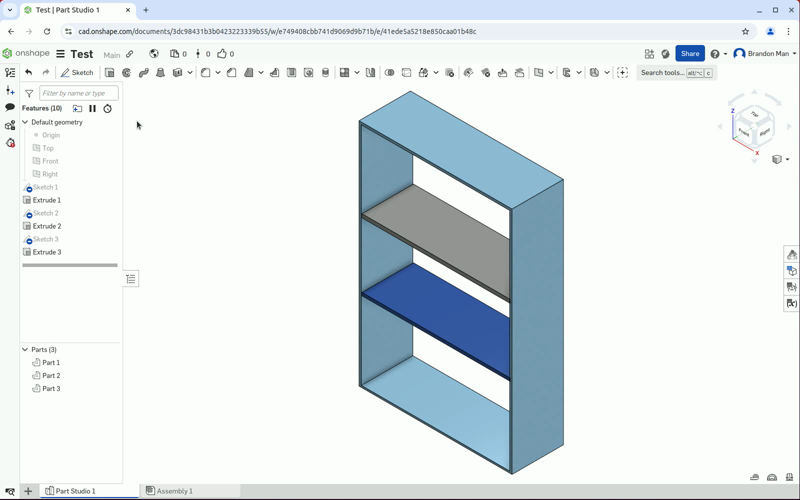
mouse_move(73, 189)
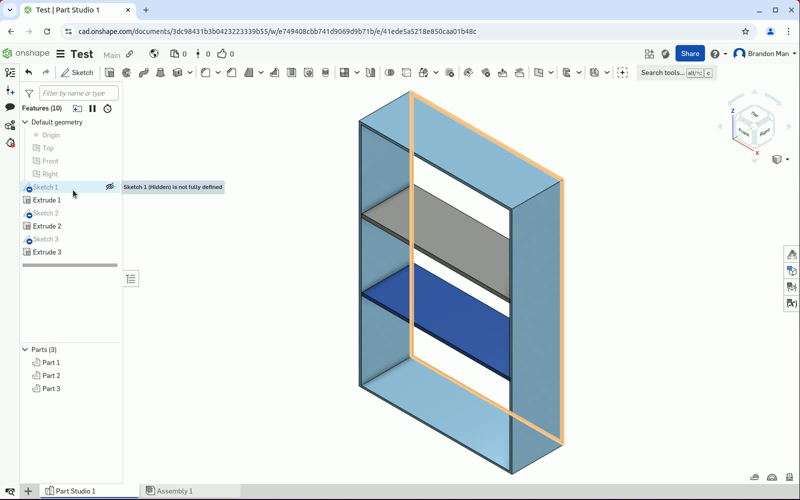
click(73, 189)